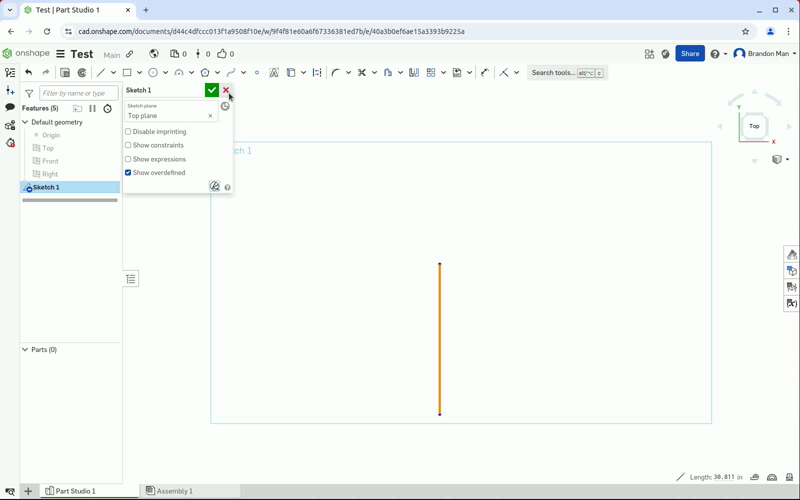
key(shift+h)
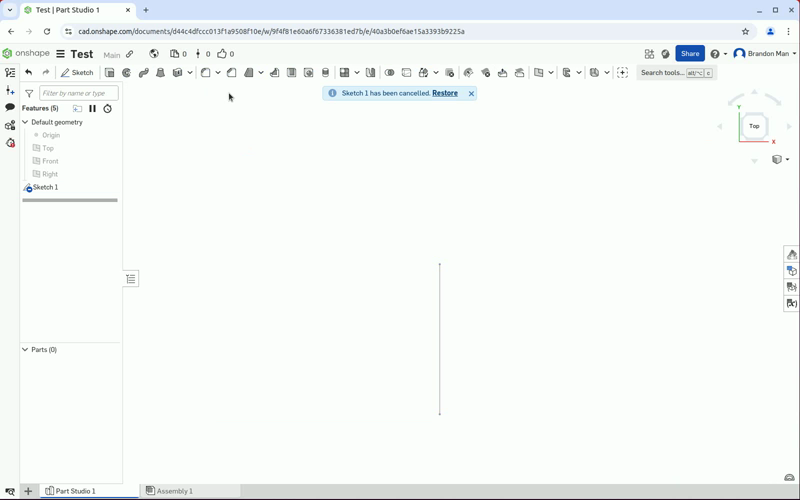
key(shift+s)
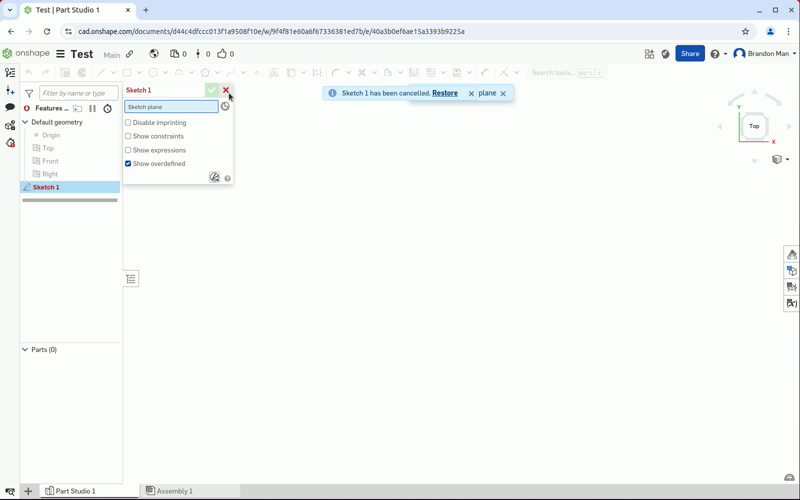
mouse_move(73, 150)
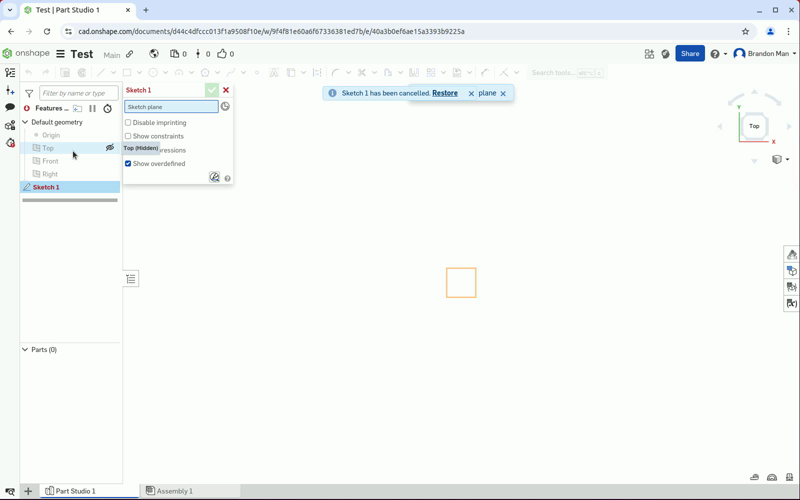
click(73, 150)
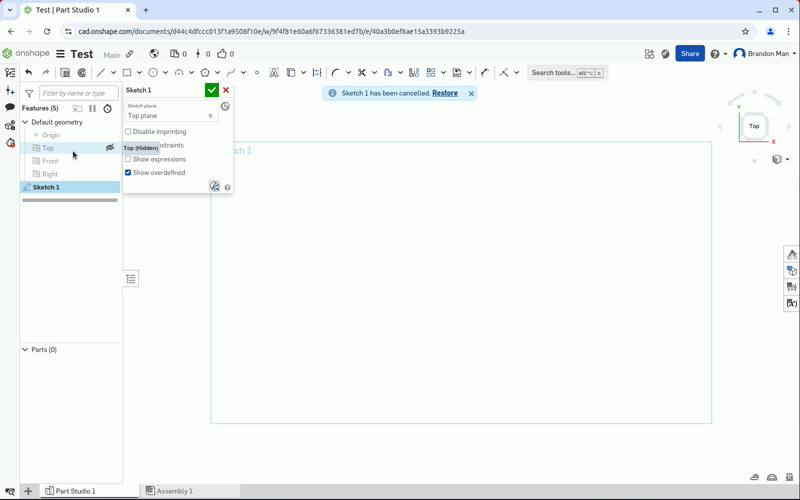
mouse_move(73, 352)
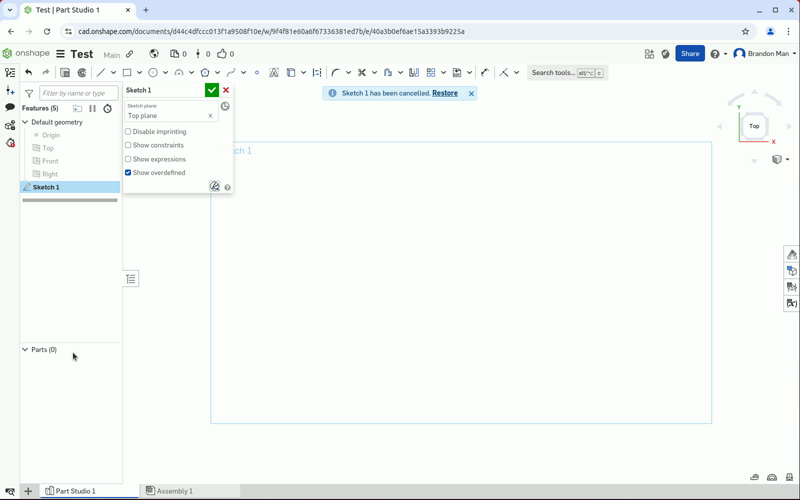
key(y)
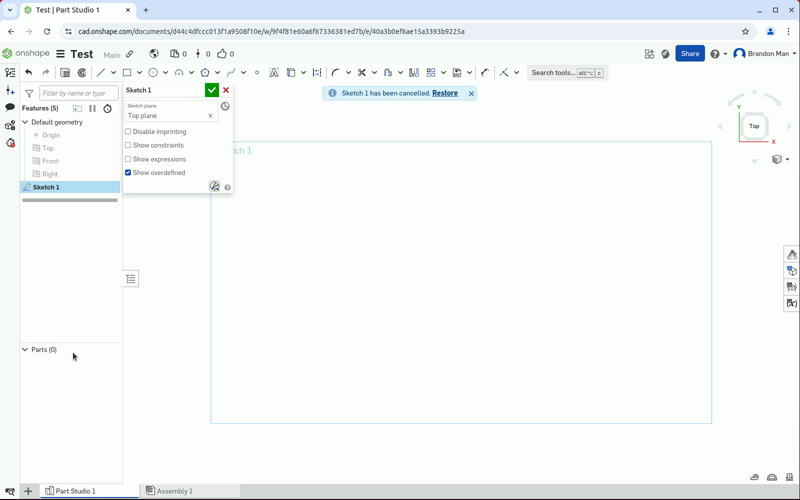
key(l)
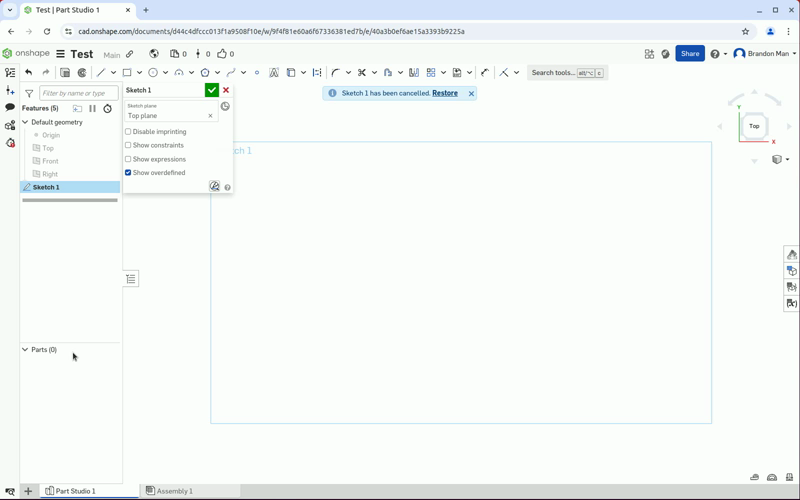
key_down(shift)
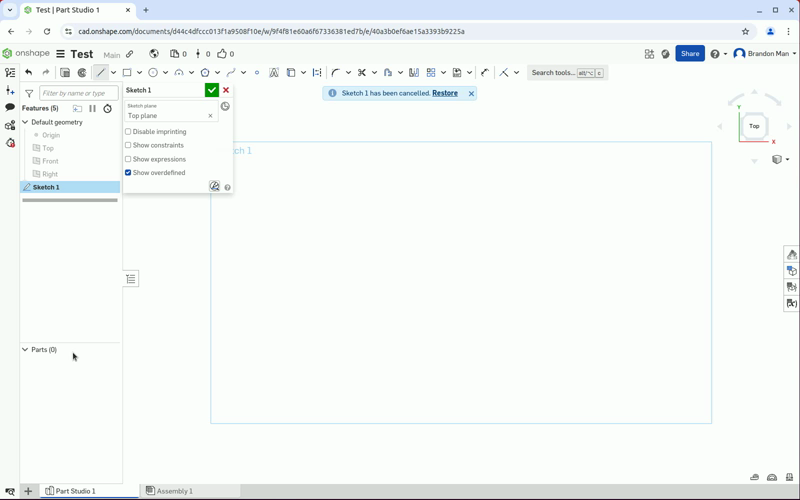
mouse_move(348, 394)
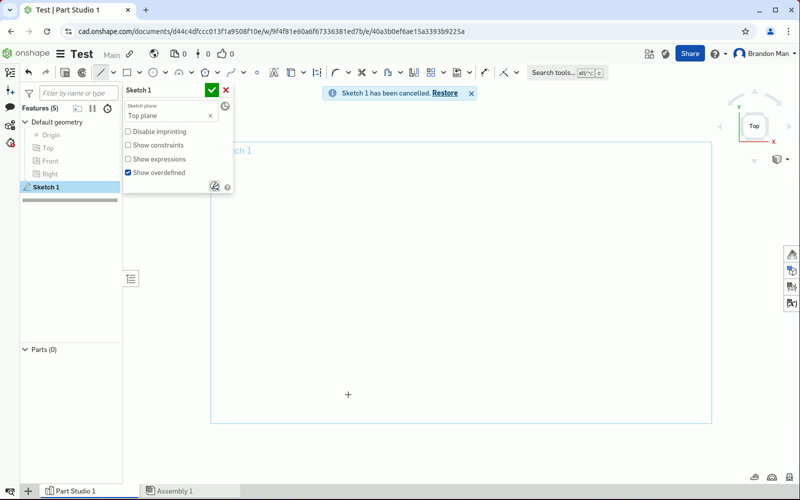
click(348, 394)
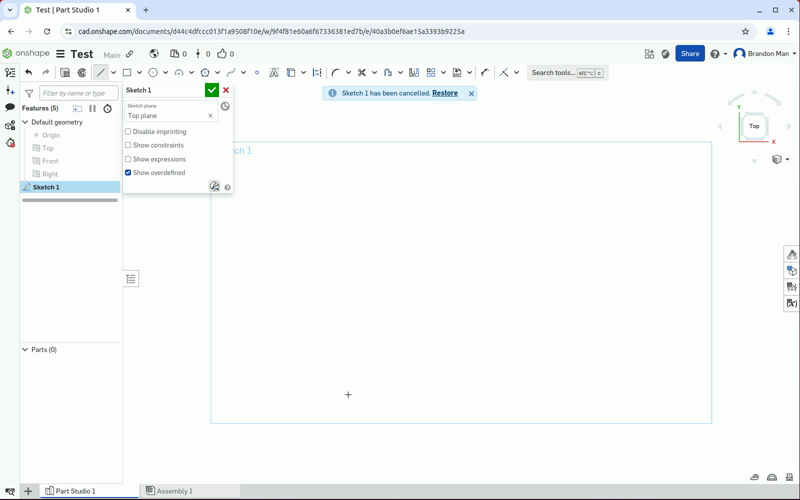
key_up(shift)
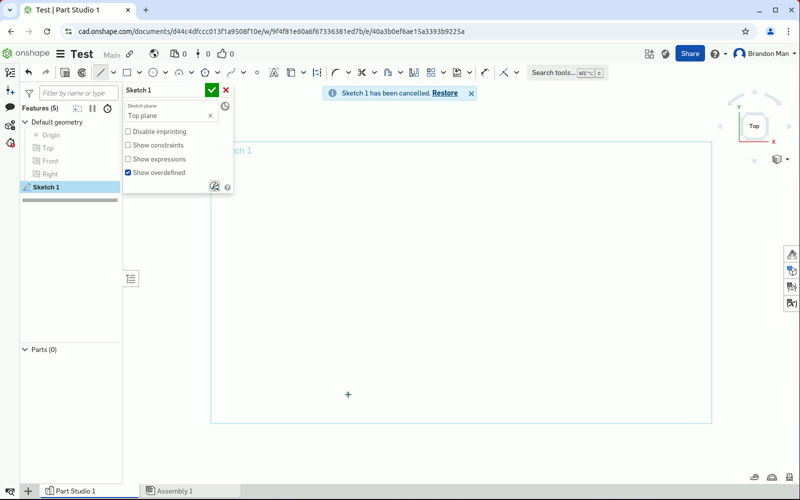
key_down(shift)
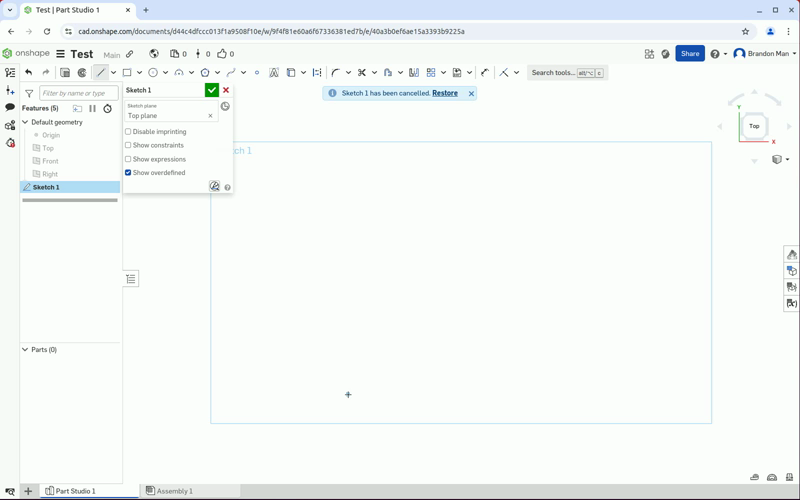
mouse_move(561, 394)
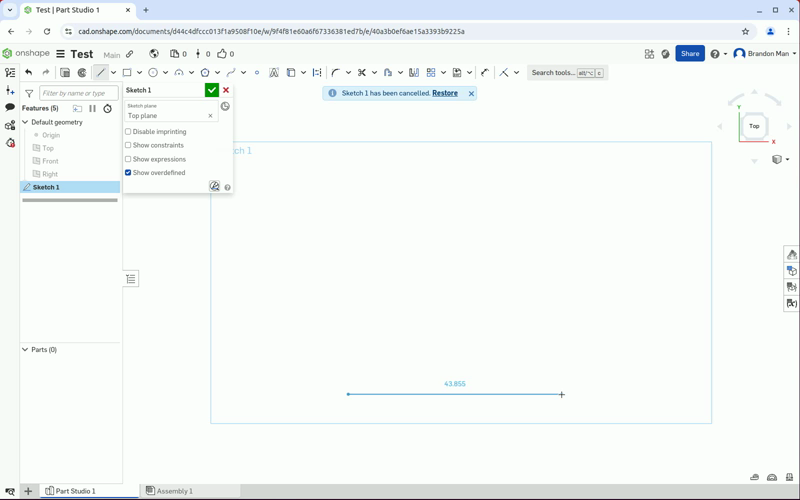
click(561, 394)
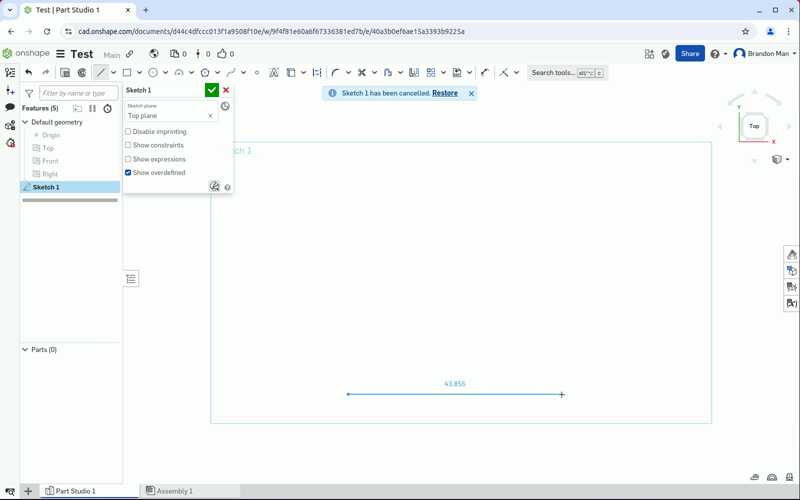
key_up(shift)
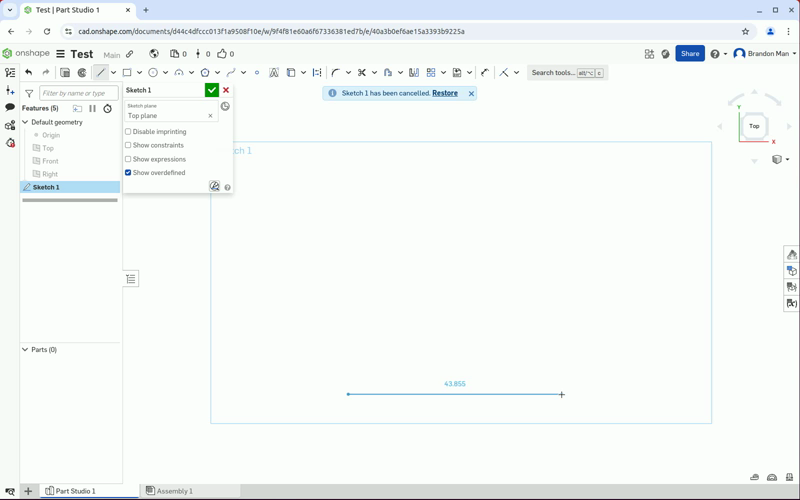
key_down(shift)
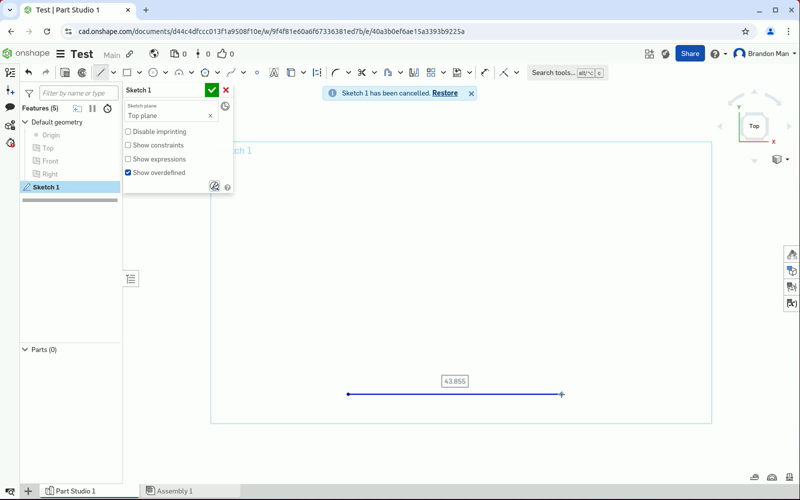
mouse_move(561, 180)
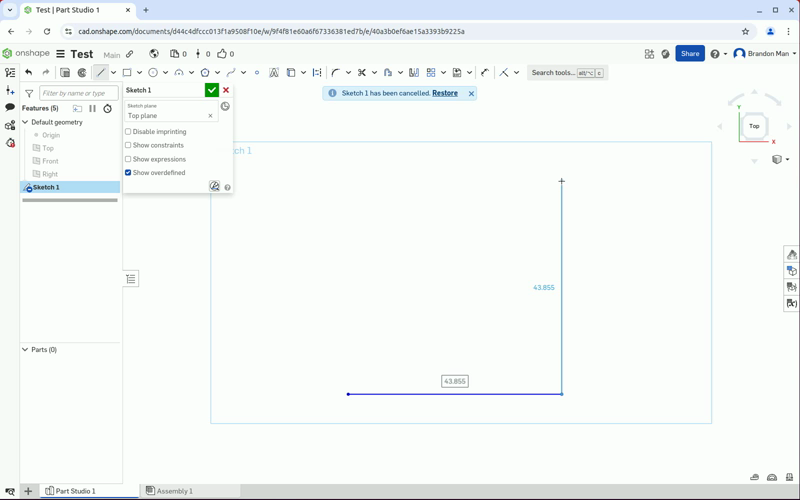
click(561, 180)
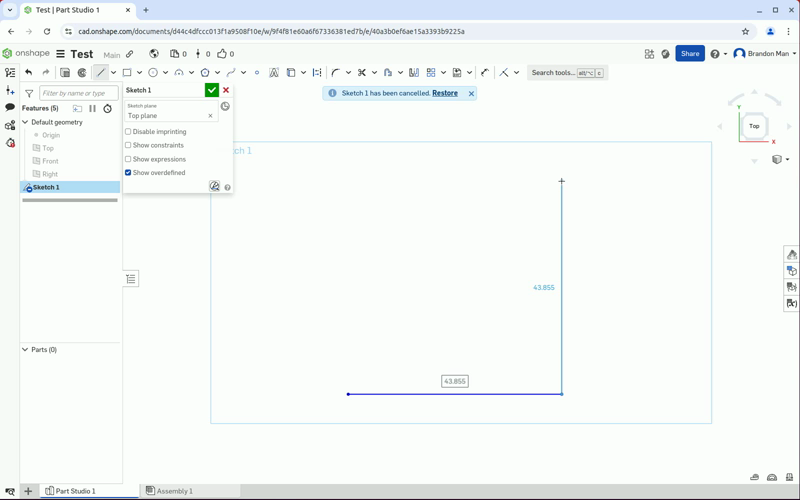
key_up(shift)
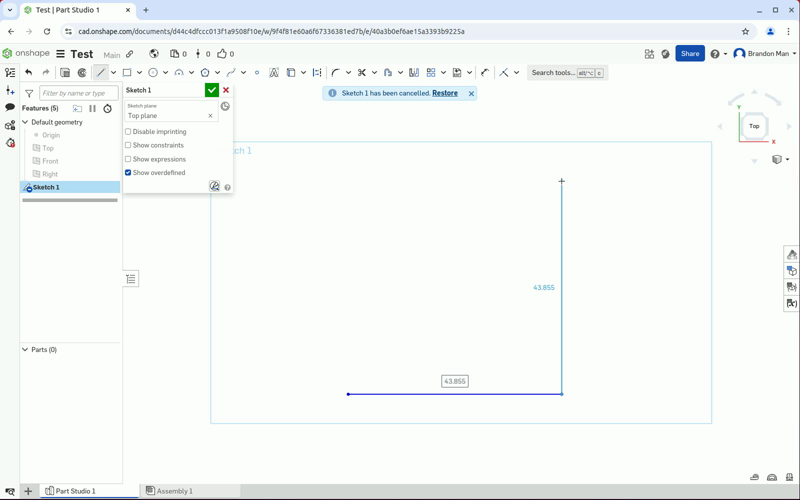
key_down(shift)
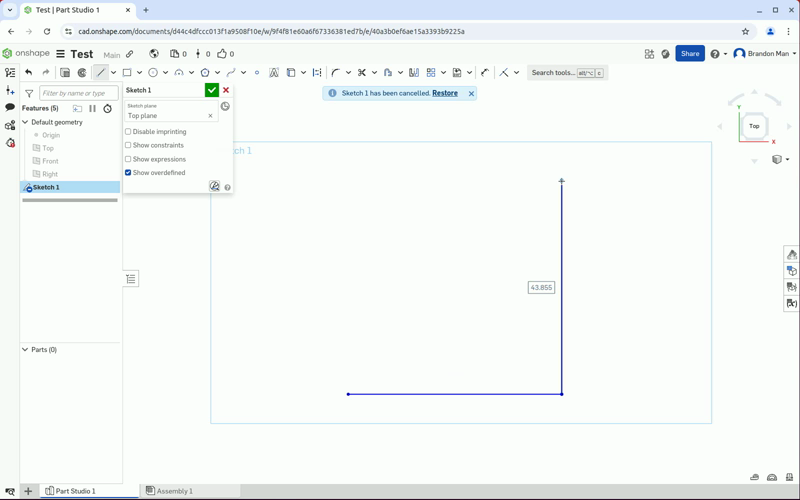
mouse_move(348, 180)
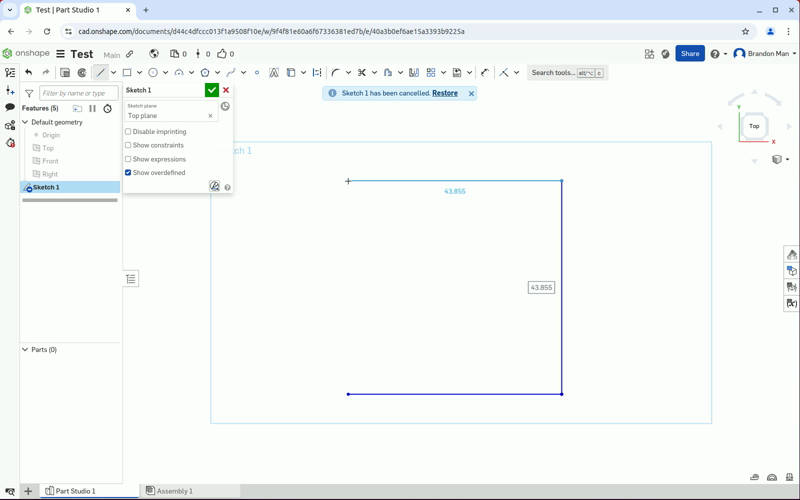
click(348, 180)
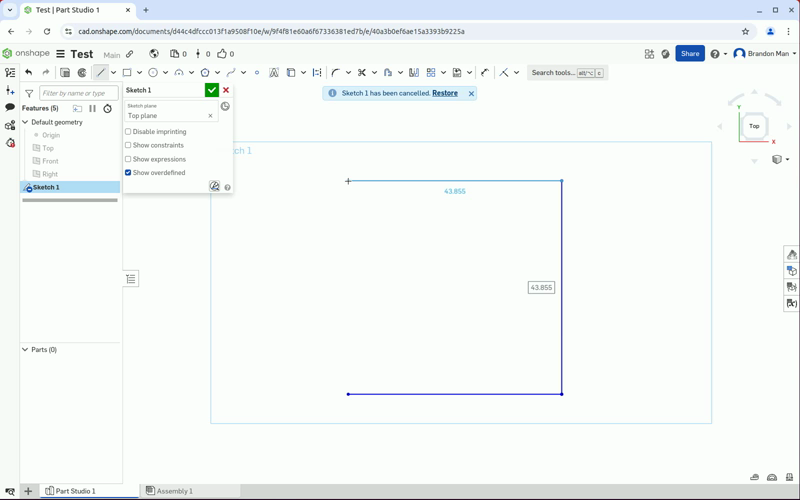
key_up(shift)
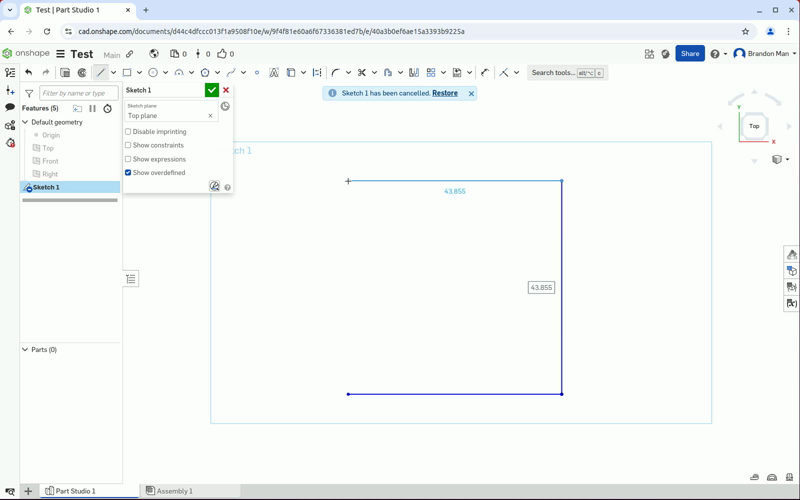
key_down(shift)
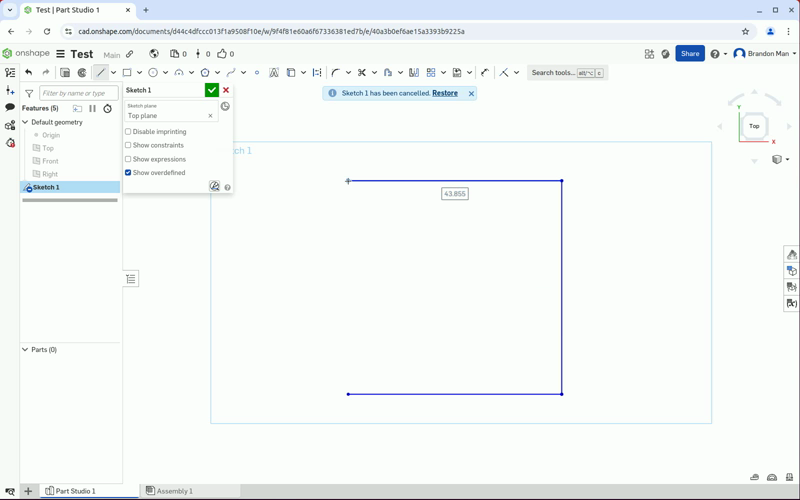
mouse_move(348, 394)
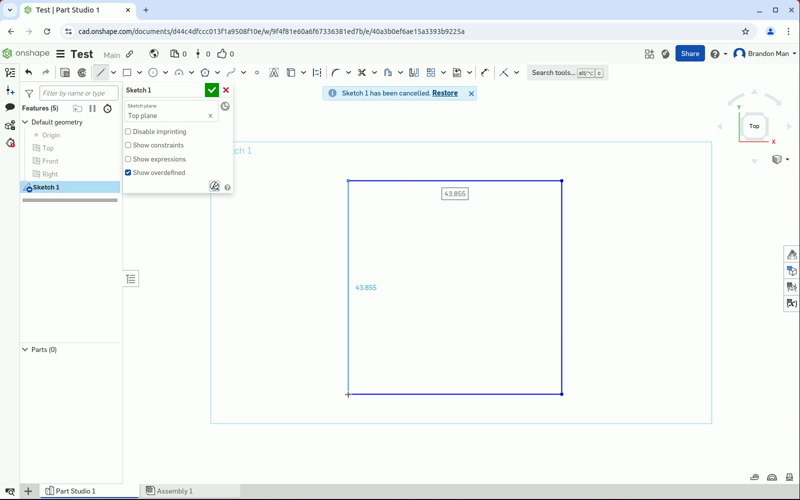
key_up(shift)
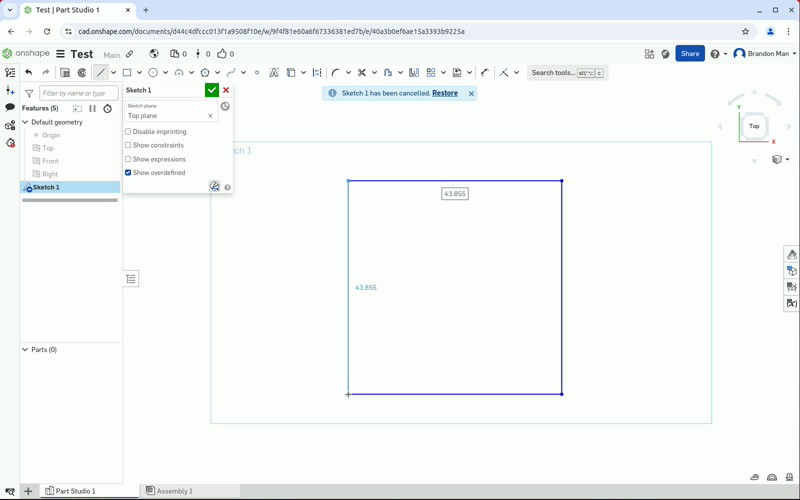
click(348, 394)
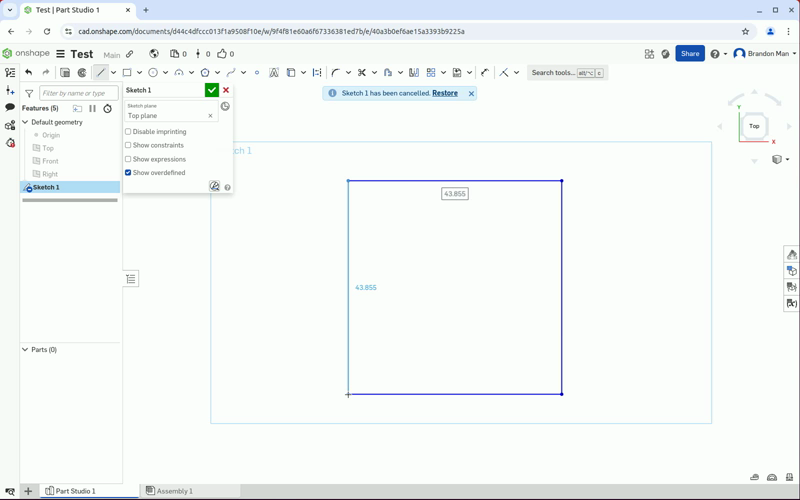
key(esc)
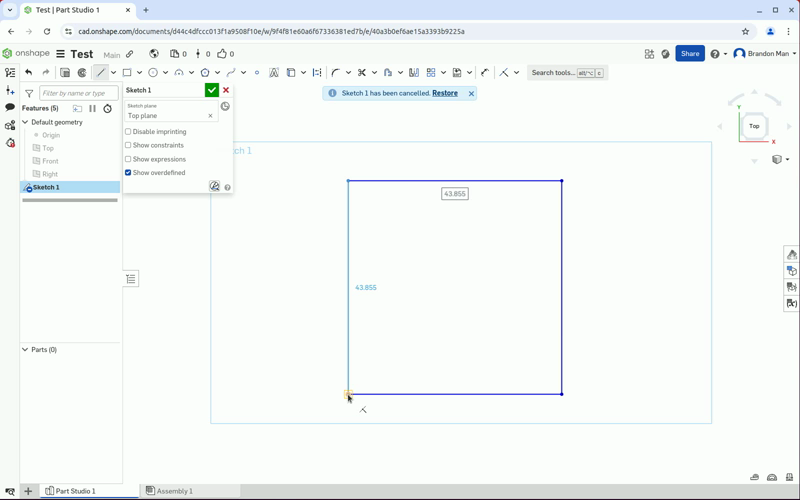
mouse_move(447, 258)
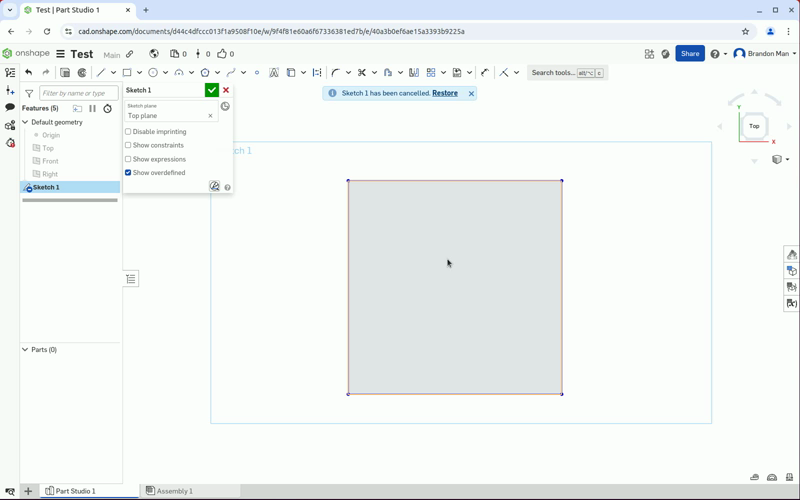
click(447, 258)
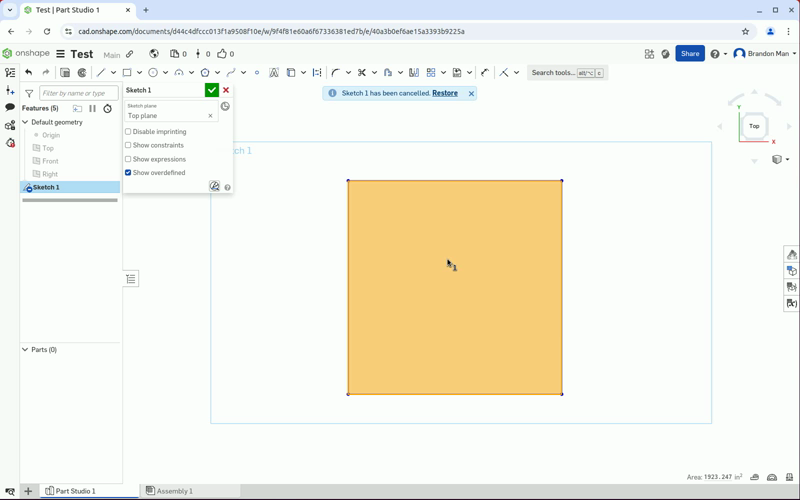
mouse_move(73, 352)
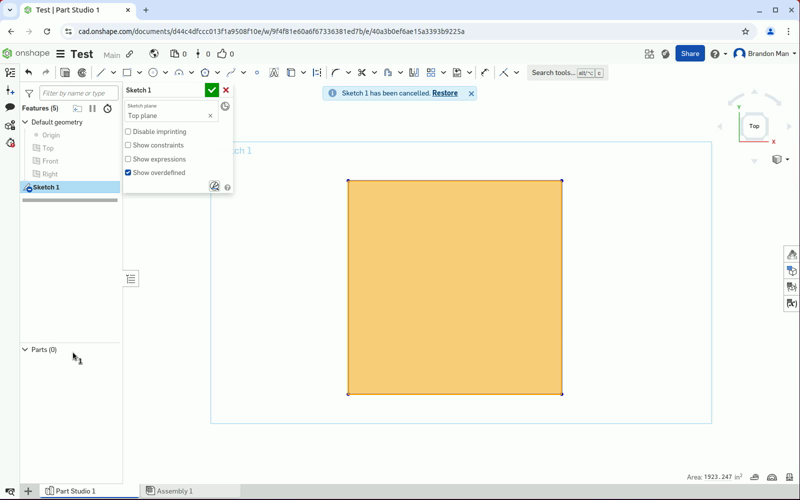
key(shift+y)
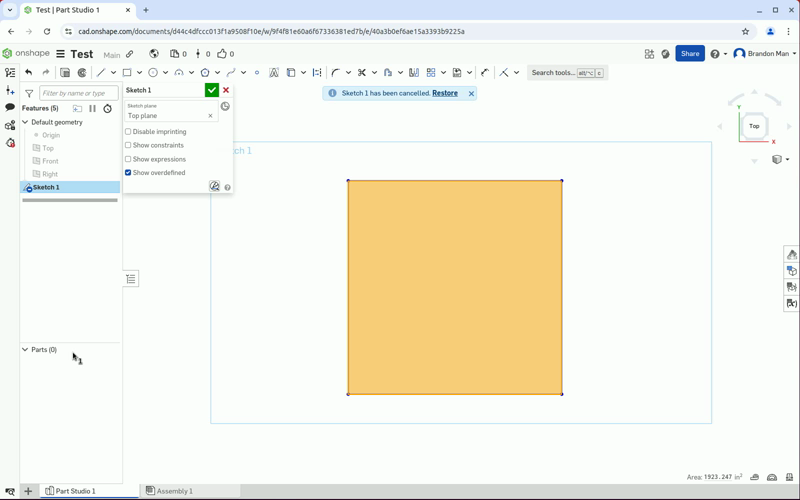
key(shift+e)
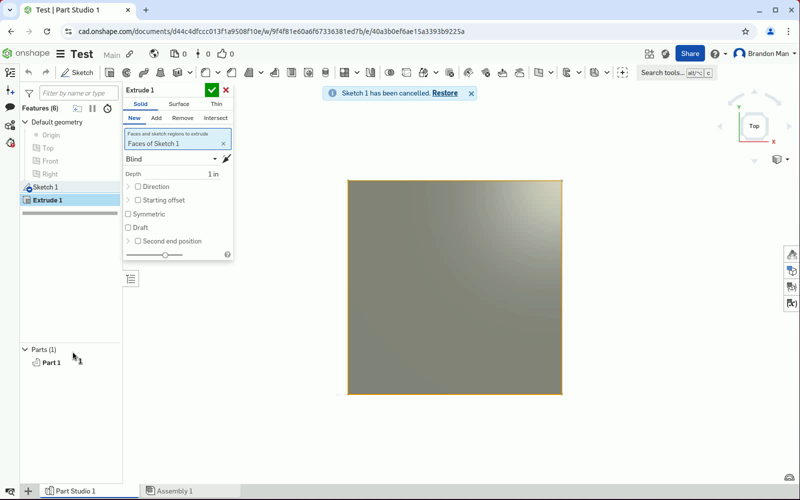
mouse_move(143, 106)
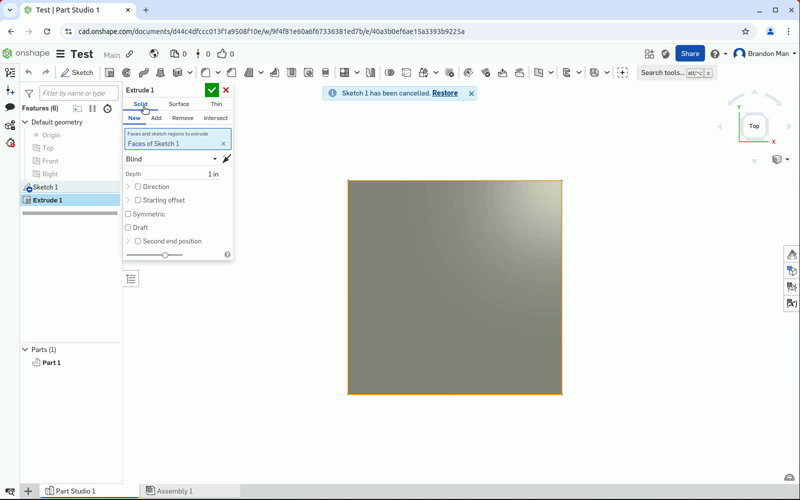
click(143, 106)
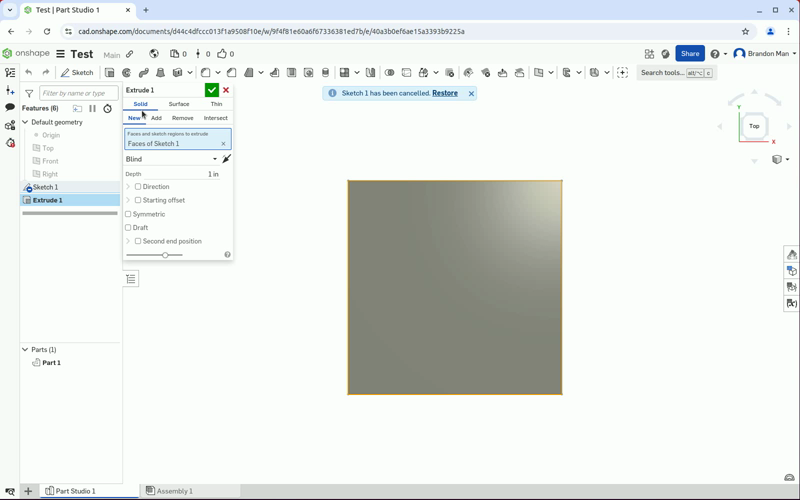
mouse_move(137, 120)
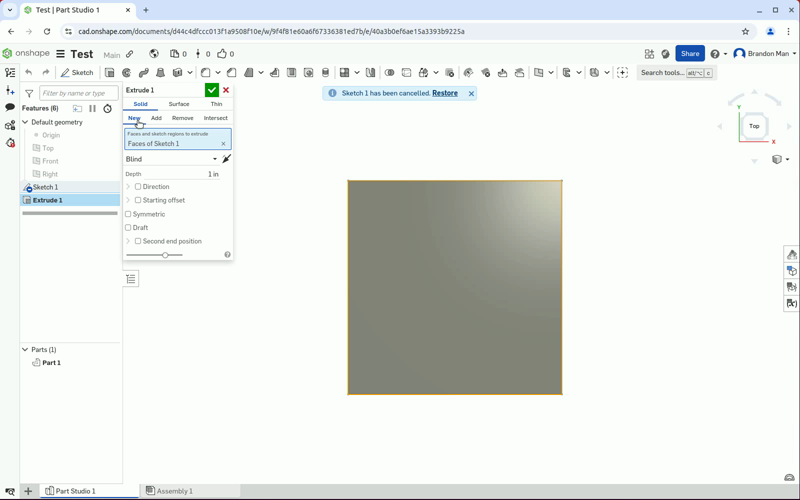
click(137, 120)
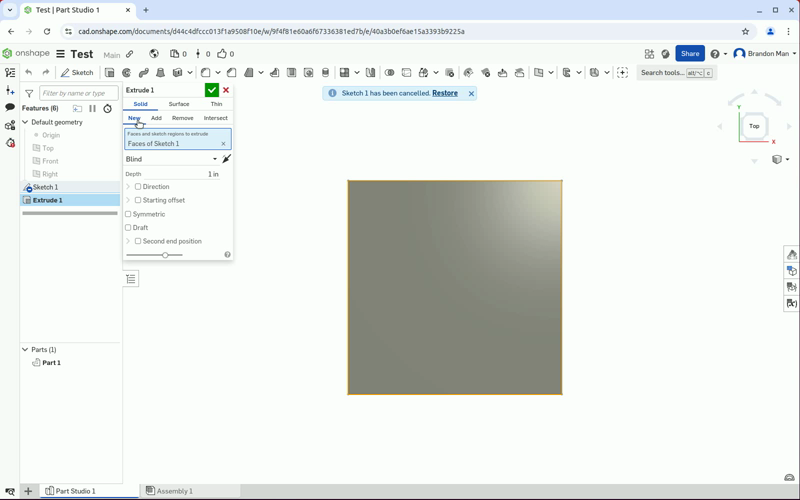
key(tab, 4)
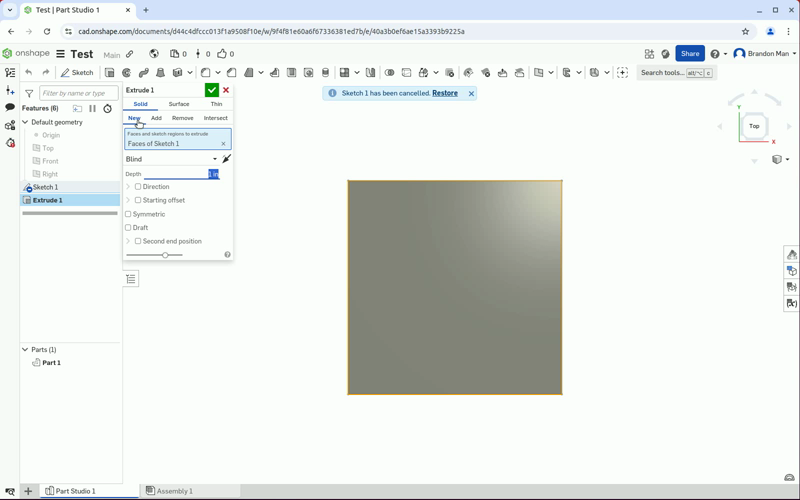
text(4.092)
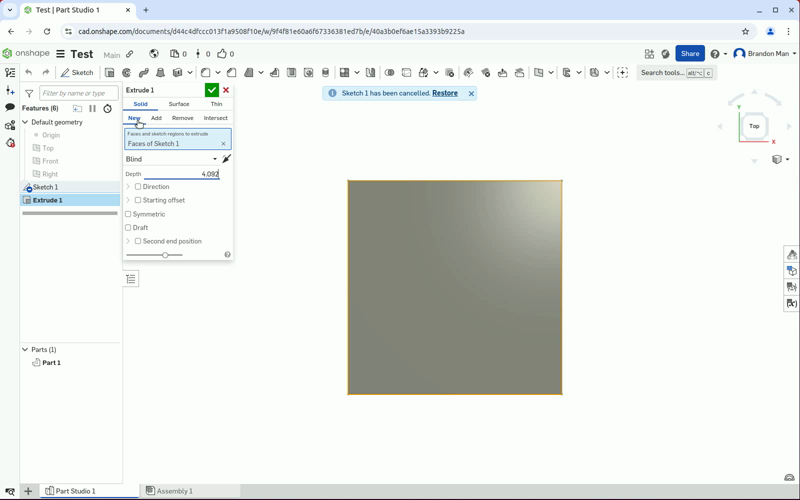
key(enter)
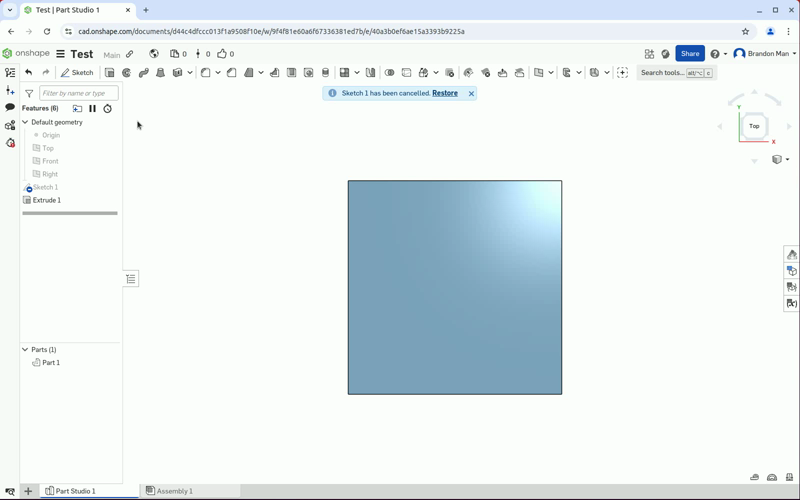
key(shift+h)
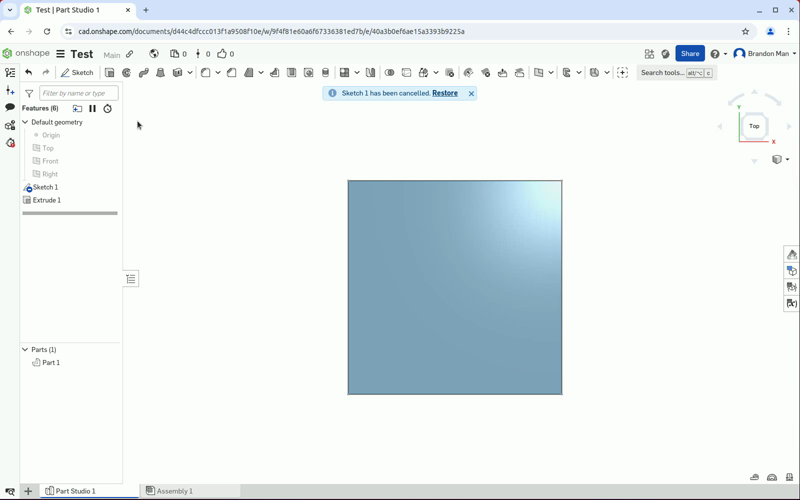
key(shift+h)
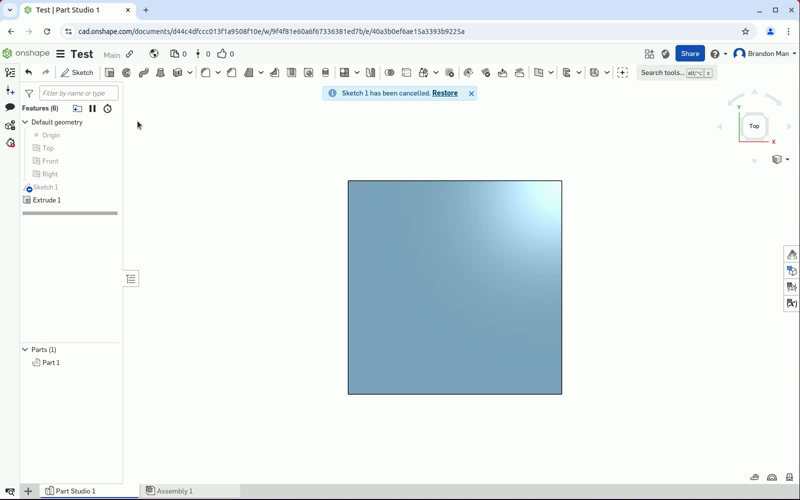
mouse_move(73, 189)
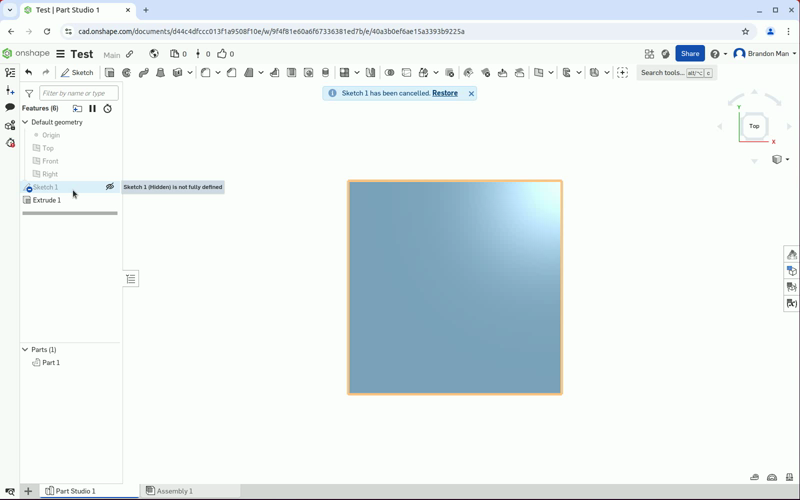
click(73, 189)
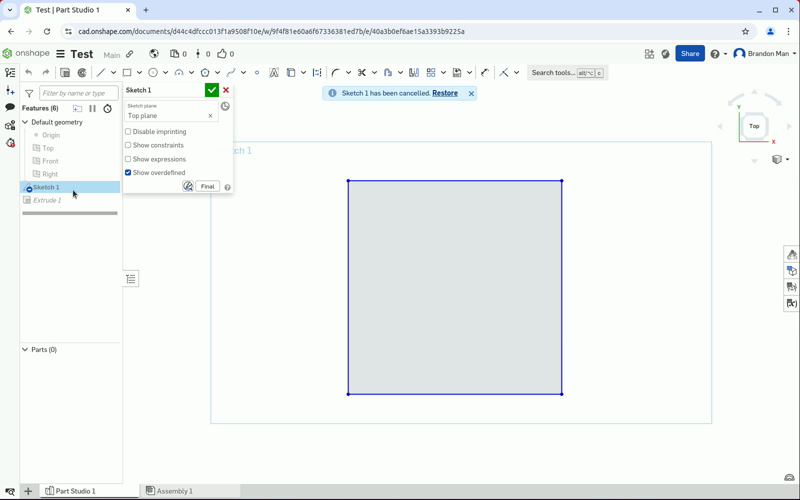
mouse_move(229, 92)
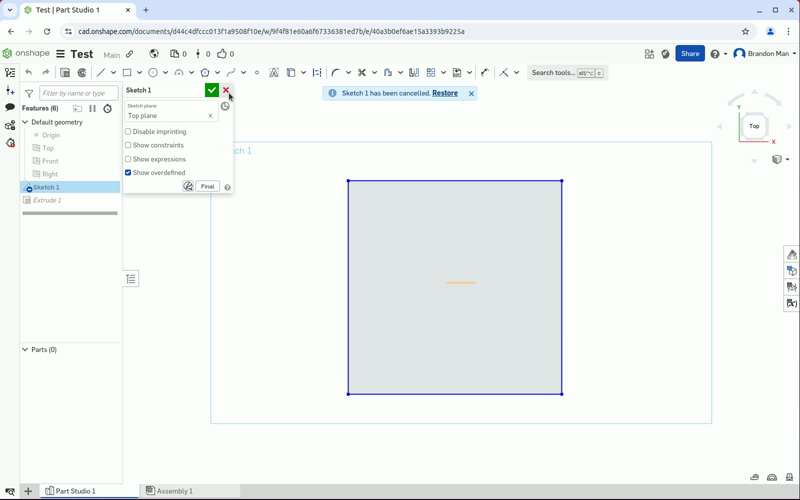
click(229, 92)
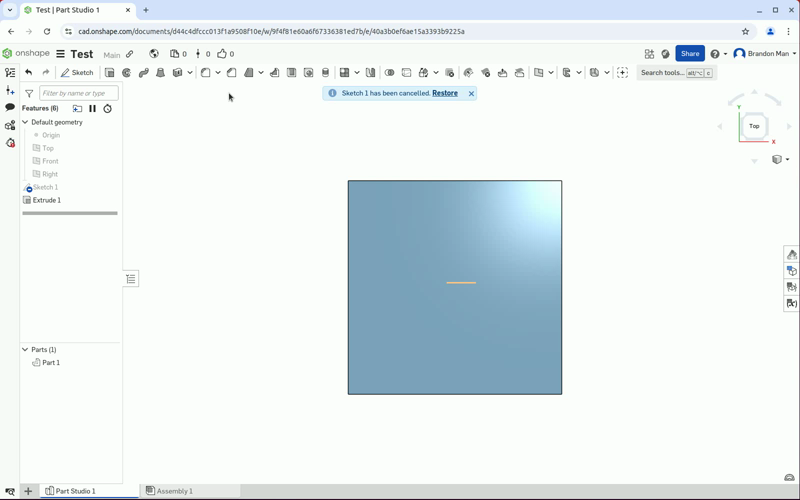
mouse_move(541, 75)
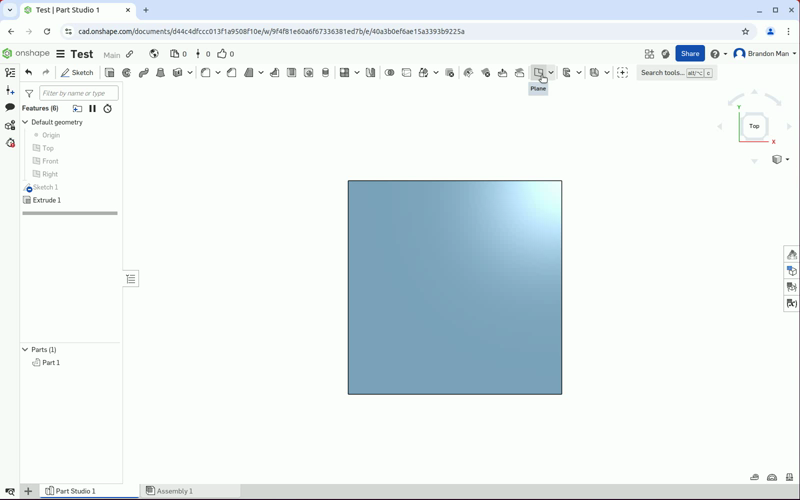
click(541, 75)
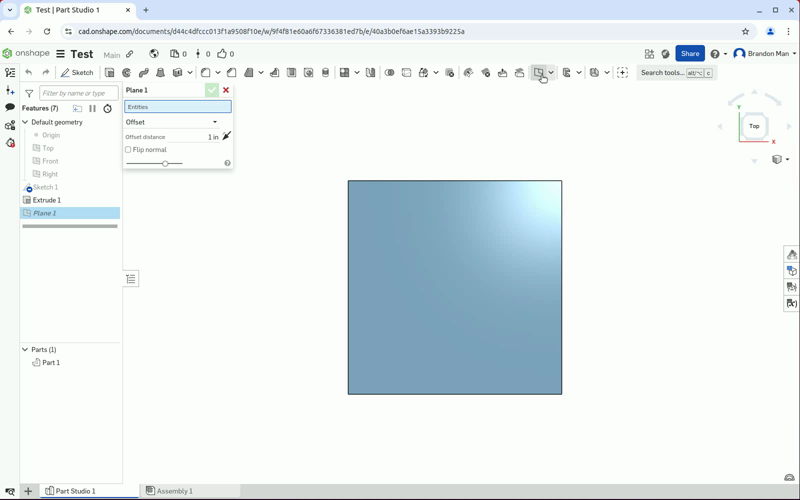
mouse_move(73, 150)
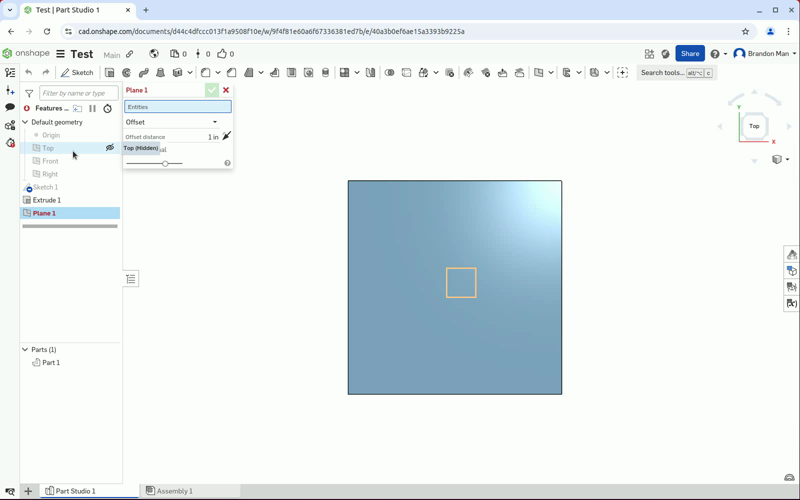
click(73, 150)
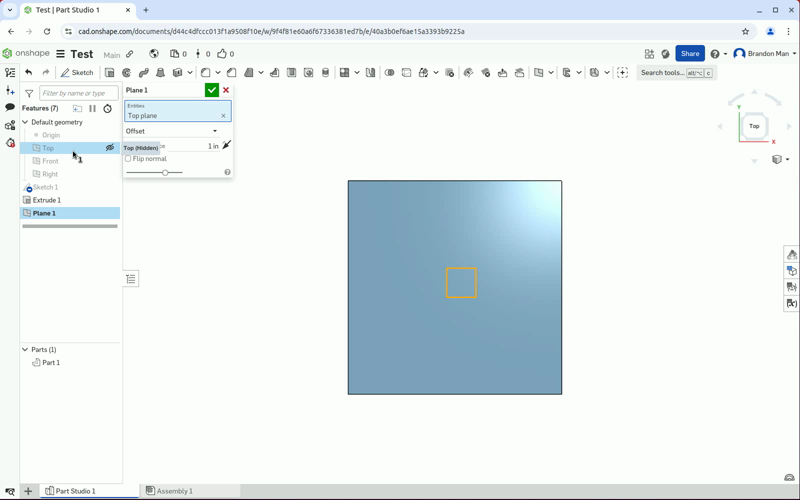
key(tab, 2)
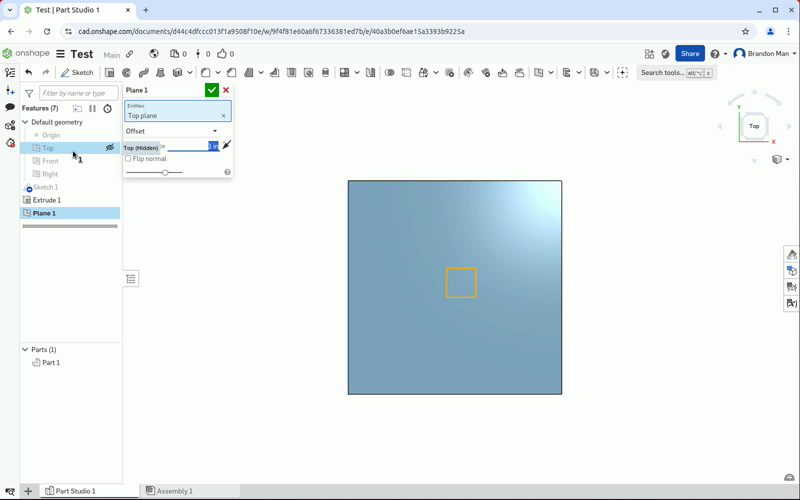
text(4.098)
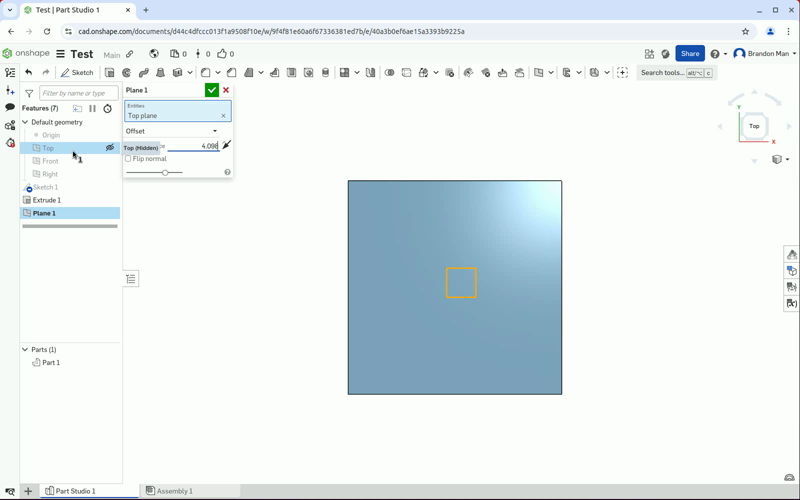
key(enter, 2)
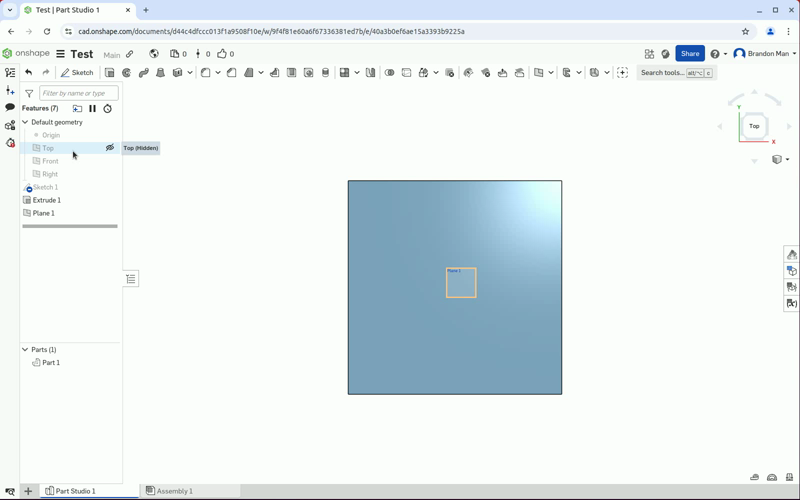
key(shift+s)
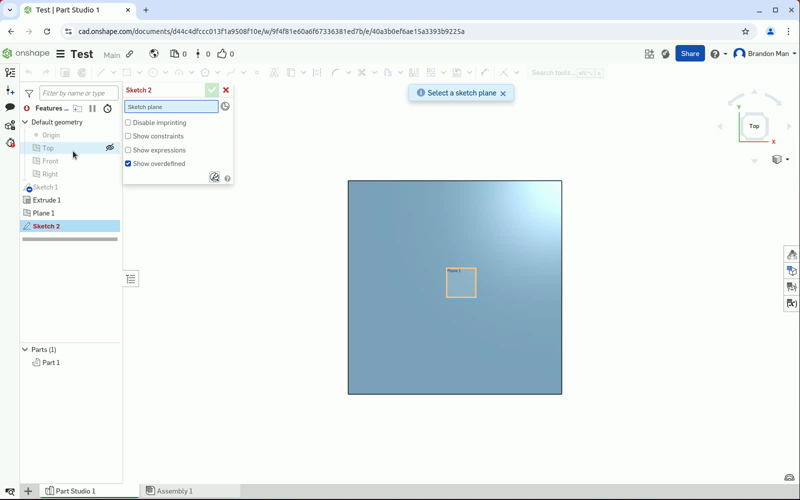
mouse_move(73, 215)
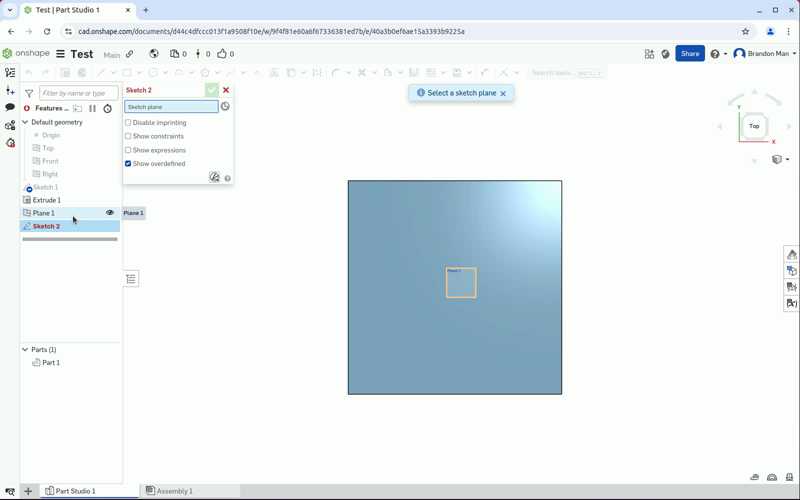
click(73, 215)
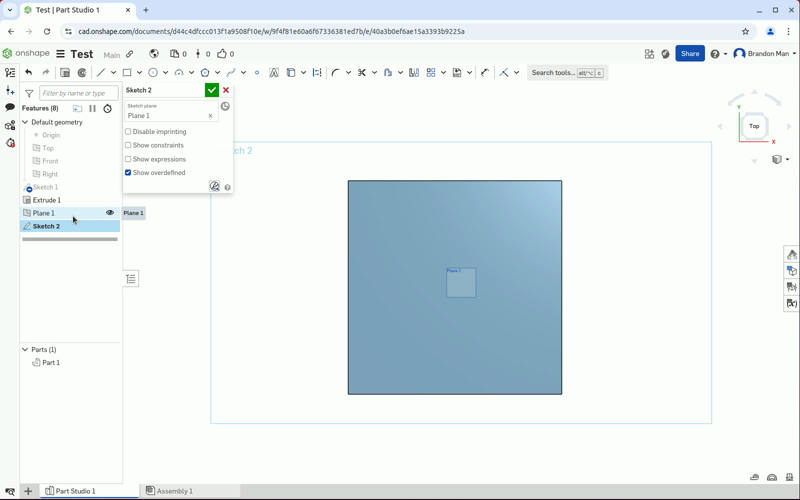
mouse_move(73, 352)
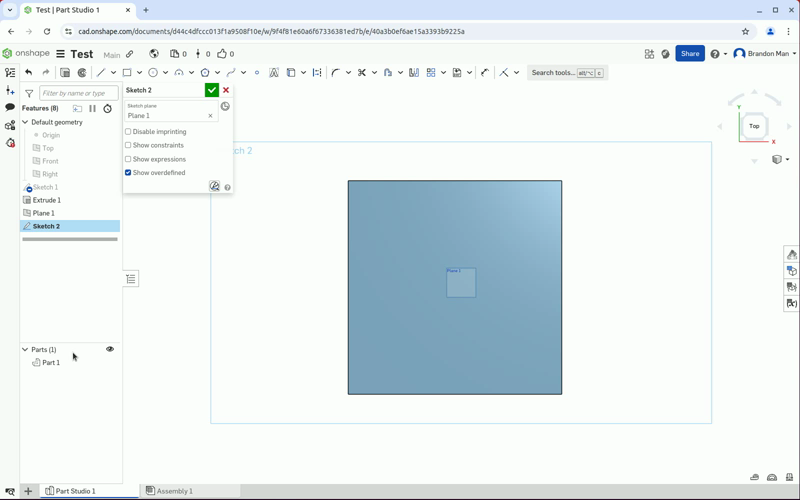
key(y)
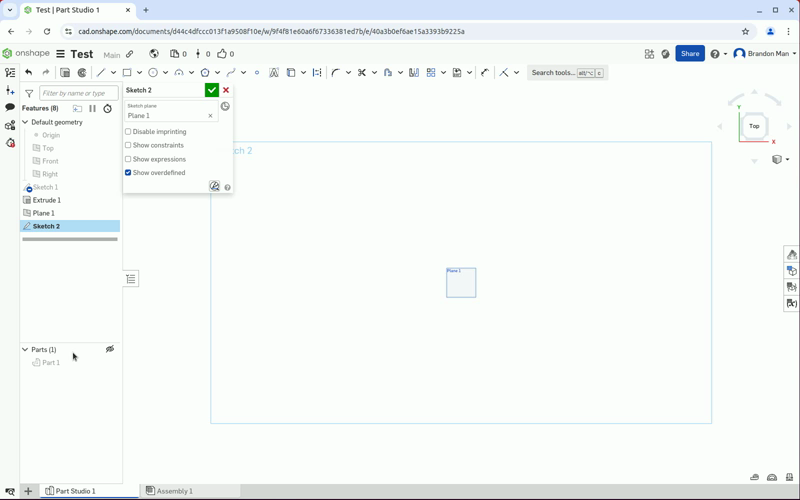
key(c)
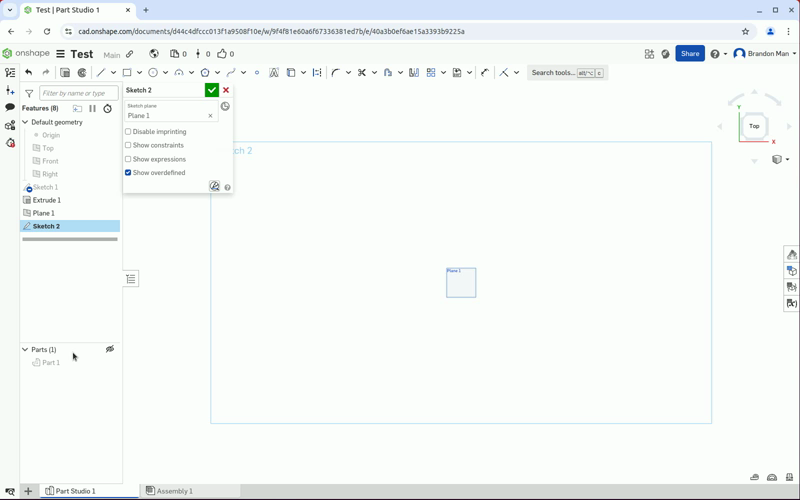
key_down(shift)
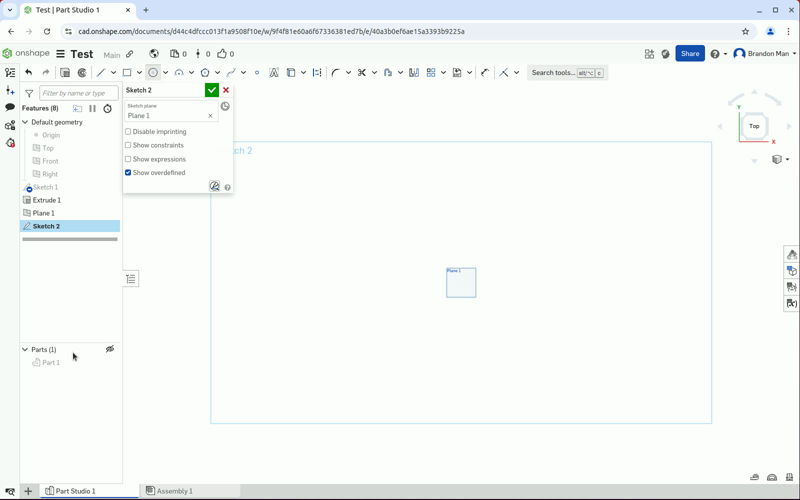
mouse_move(377, 365)
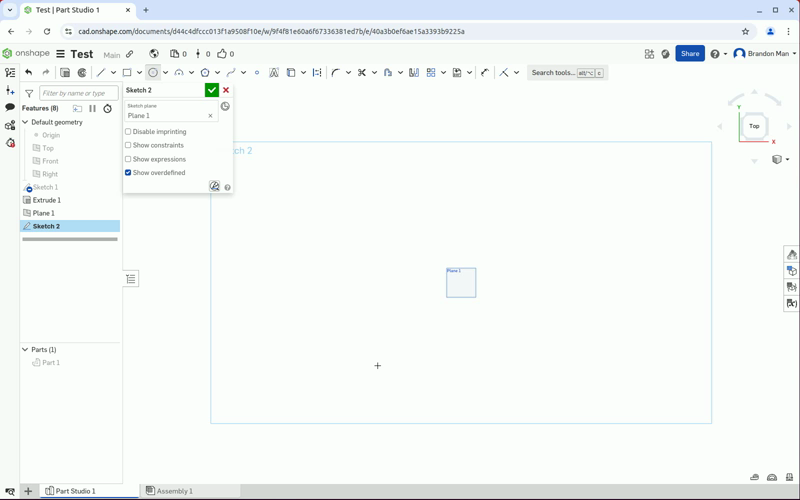
click(377, 365)
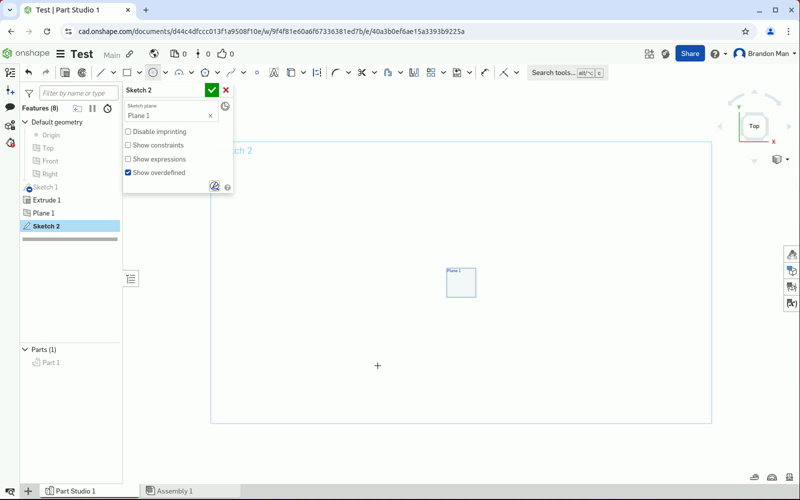
key_up(shift)
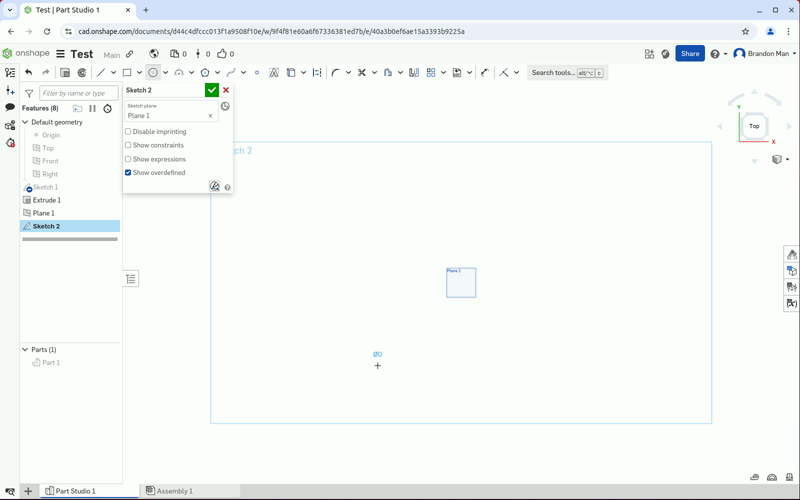
mouse_move(386, 365)
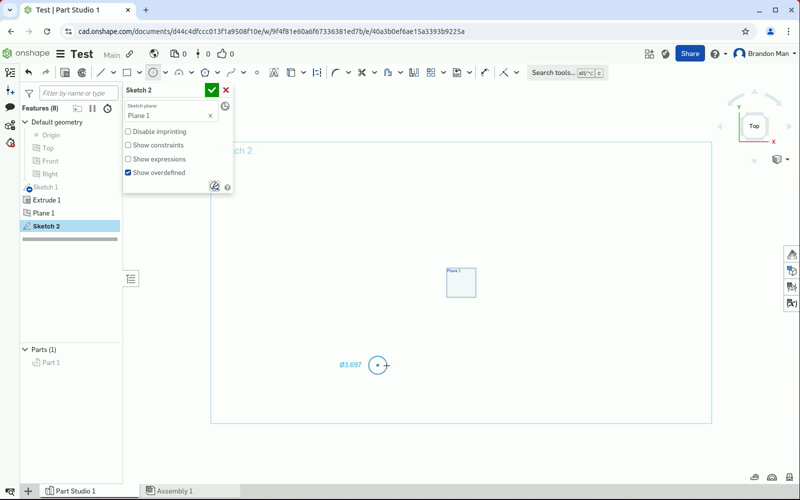
click(386, 365)
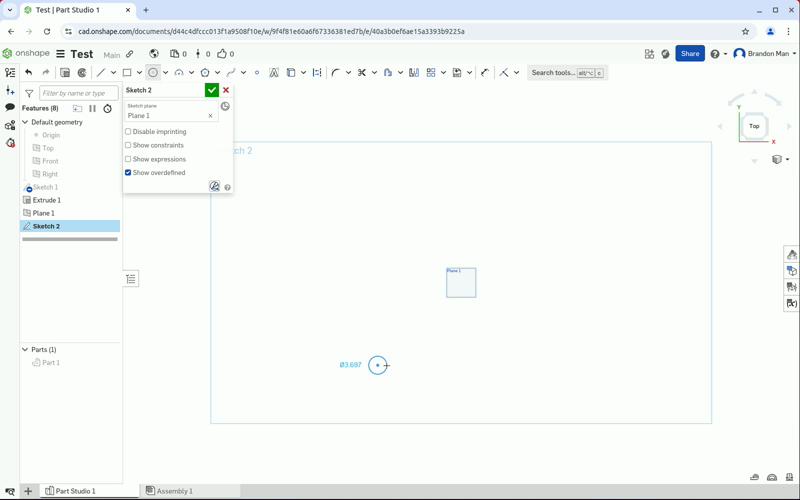
key(esc)
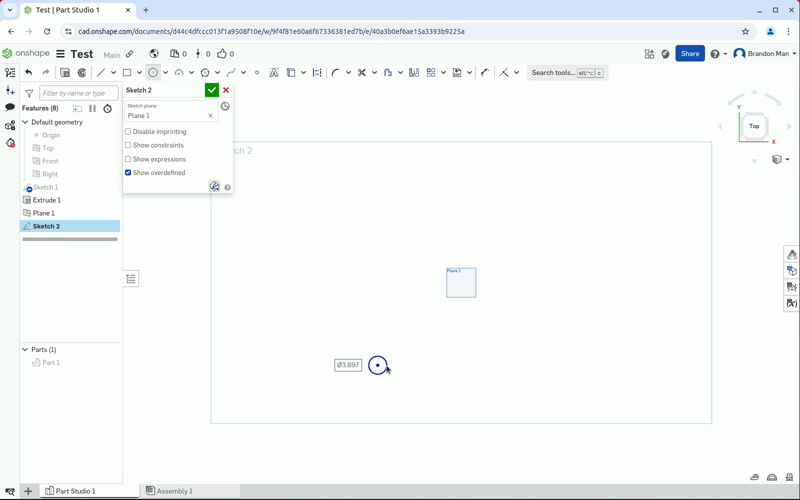
mouse_move(371, 364)
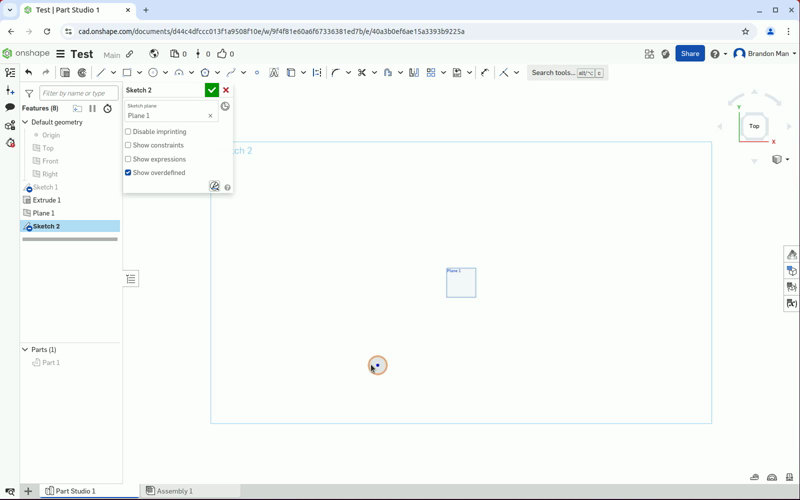
scroll(6)
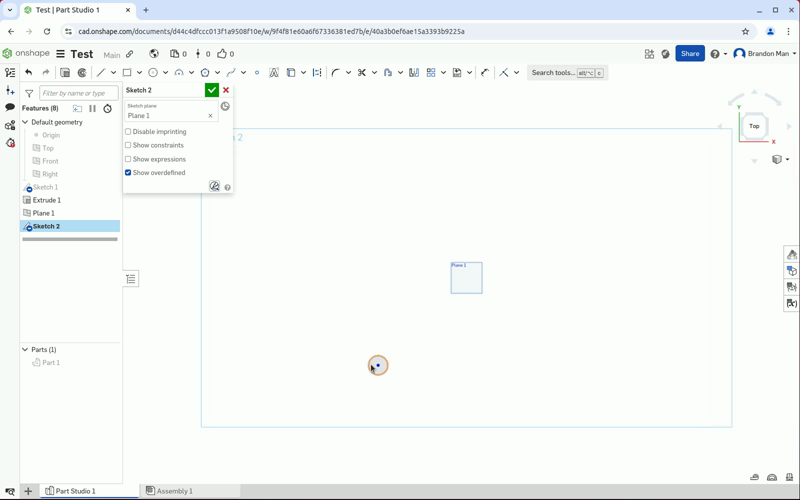
scroll(6)
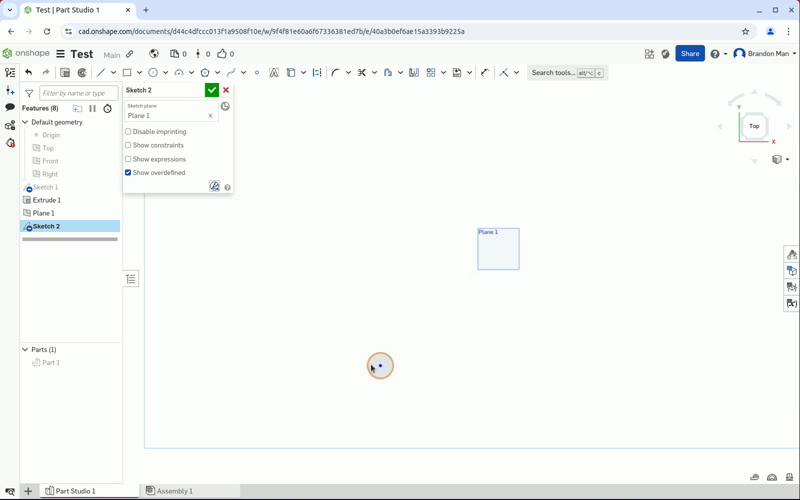
scroll(6)
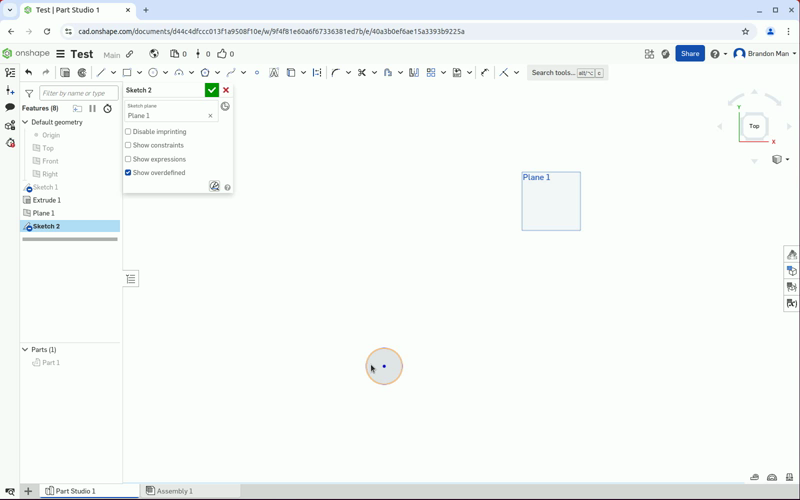
scroll(6)
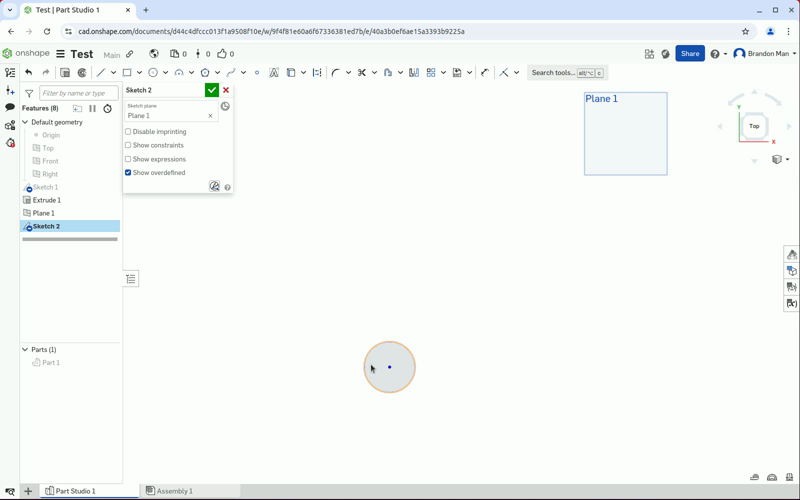
scroll(6)
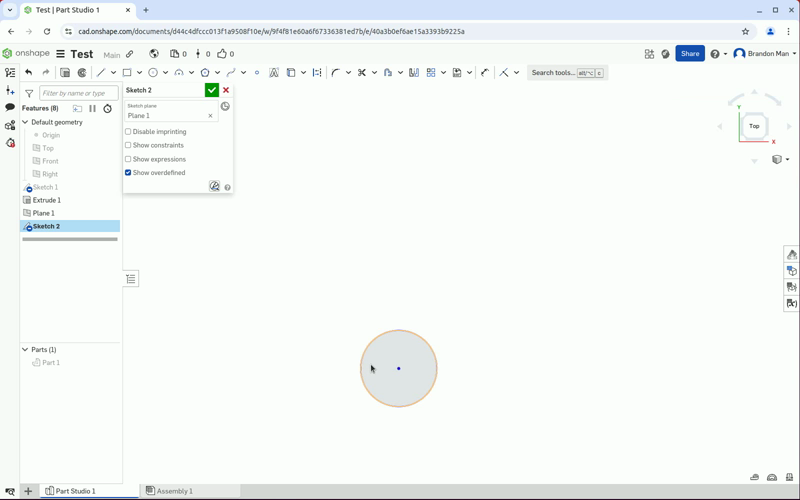
scroll(6)
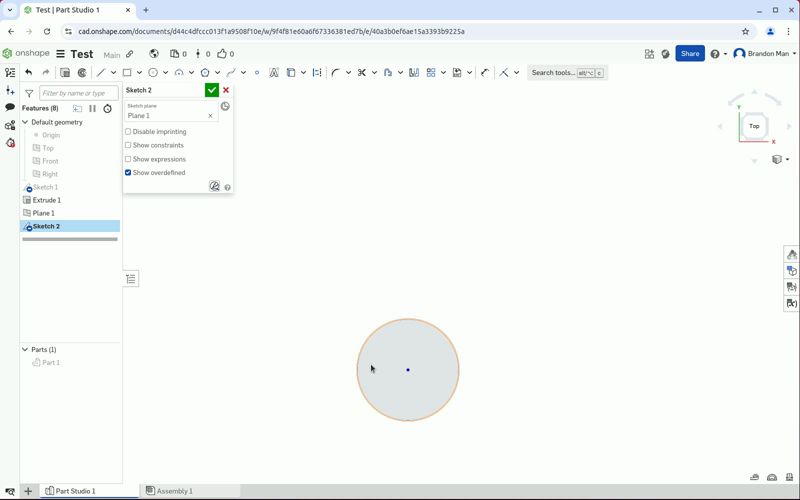
scroll(6)
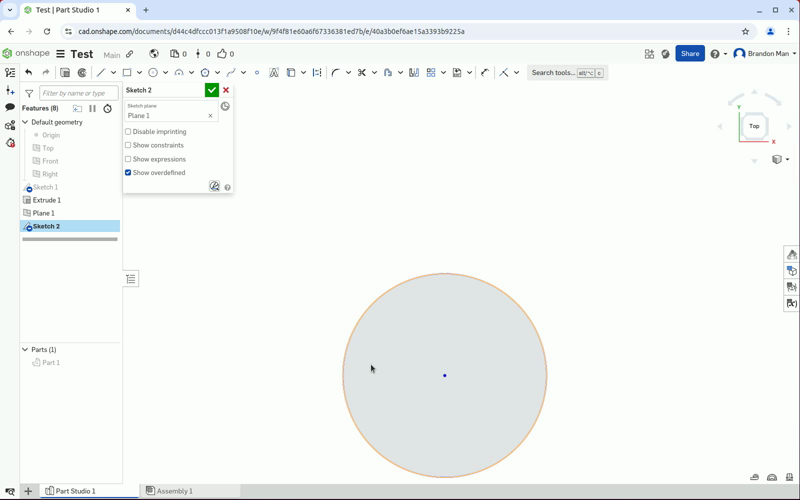
click(371, 364)
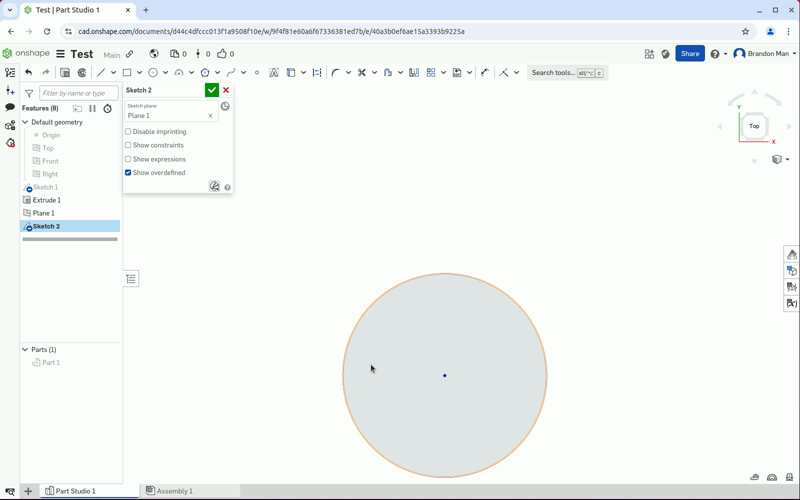
scroll(-6)
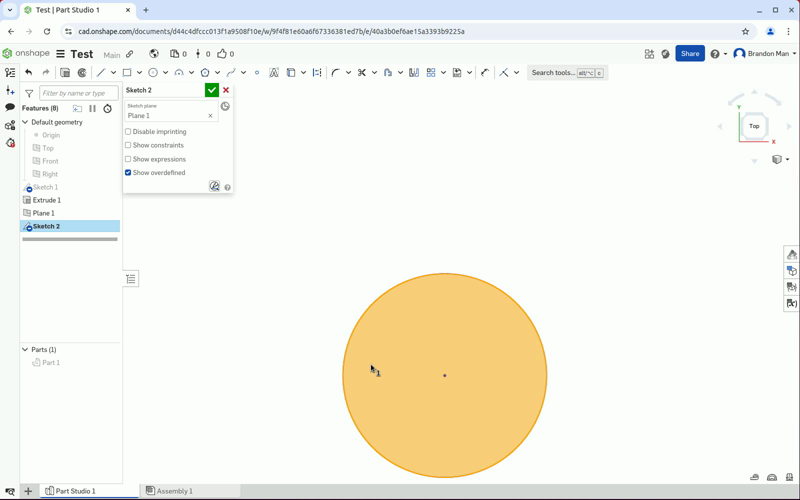
scroll(-6)
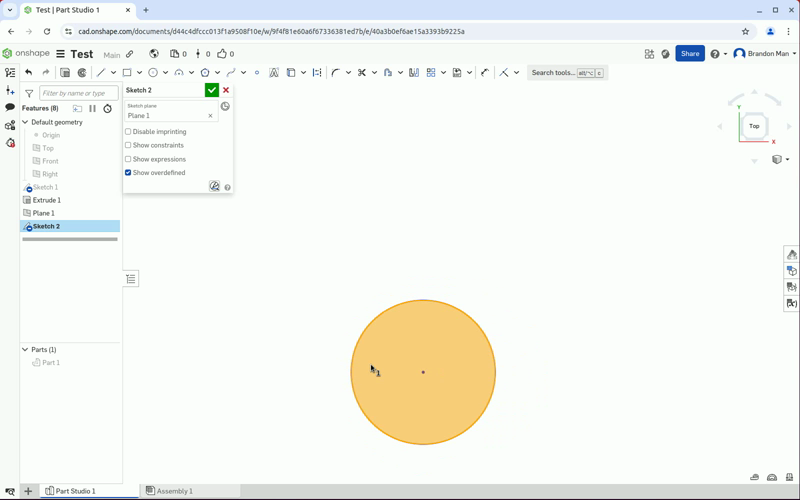
scroll(-6)
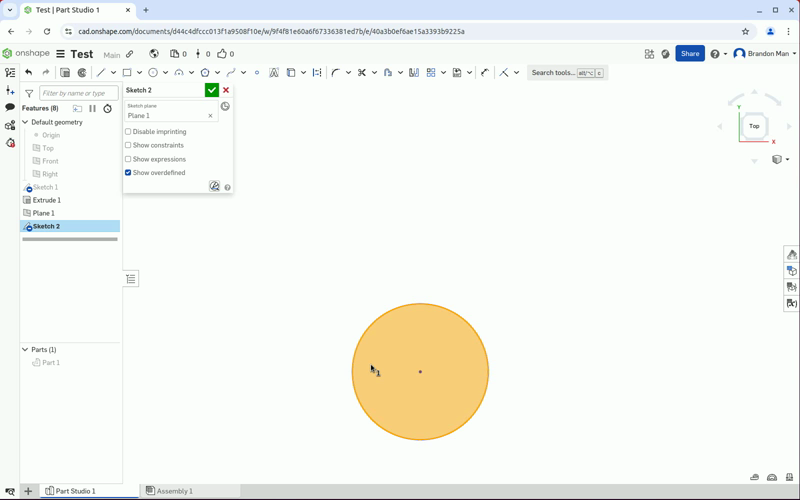
scroll(-6)
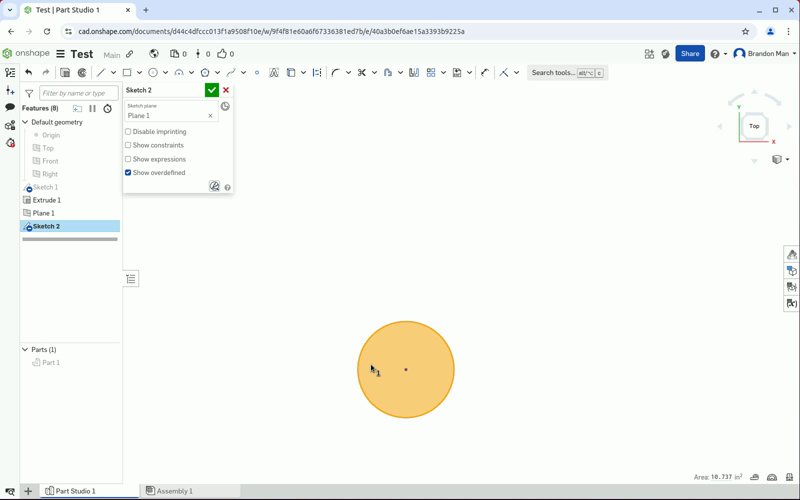
scroll(-6)
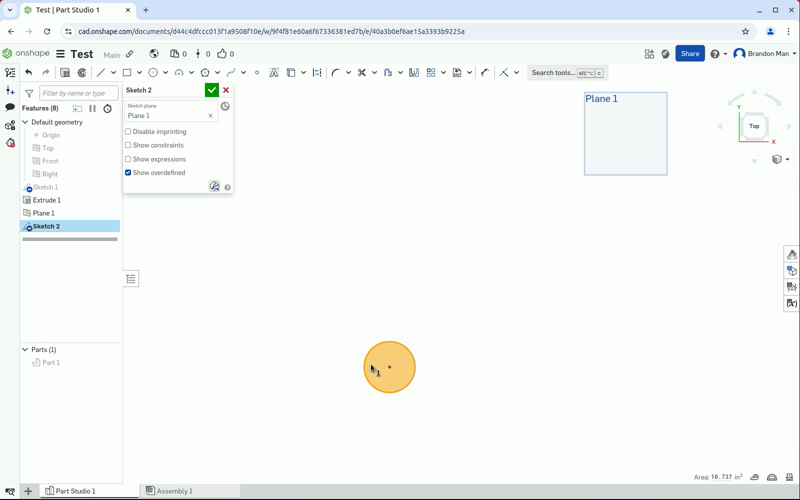
scroll(-6)
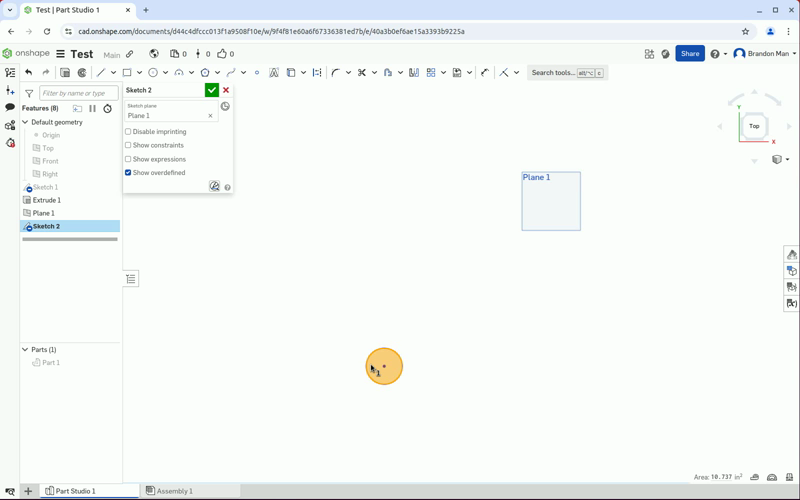
scroll(-6)
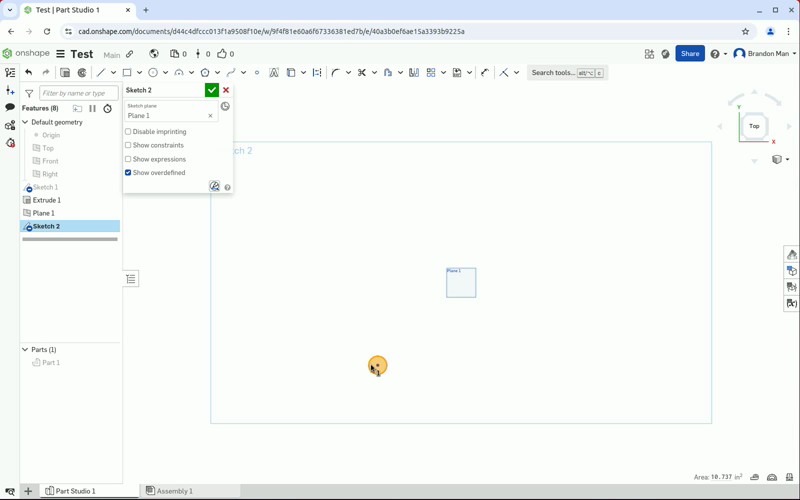
mouse_move(73, 352)
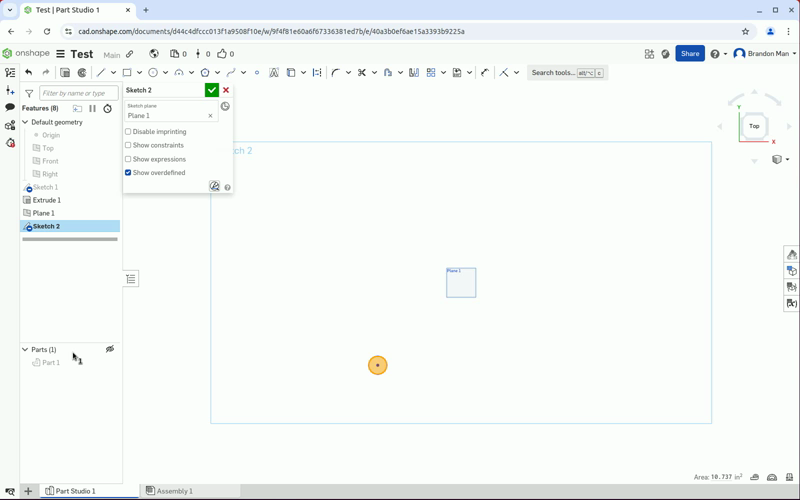
key(shift+y)
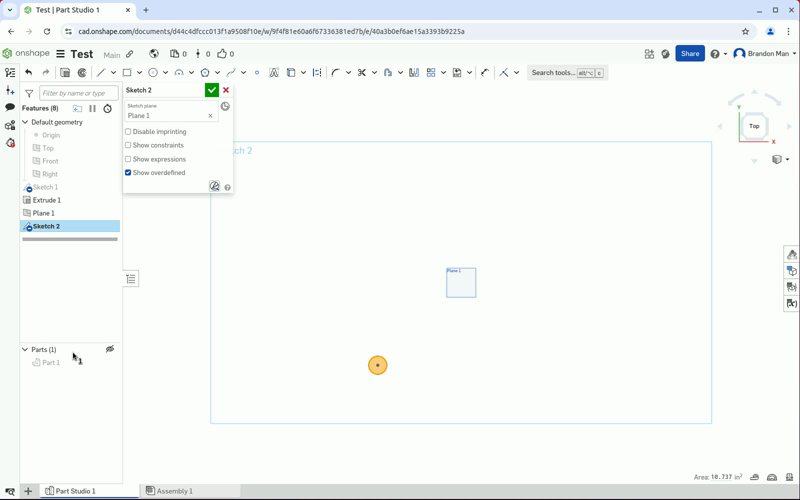
key(shift+e)
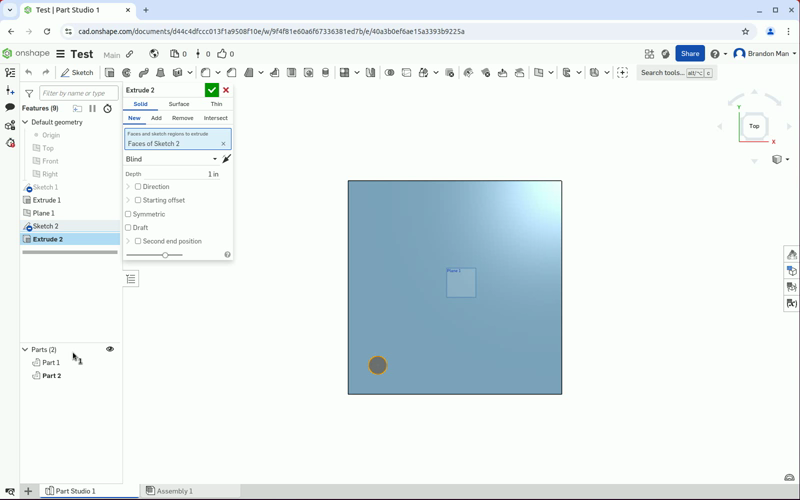
mouse_move(143, 106)
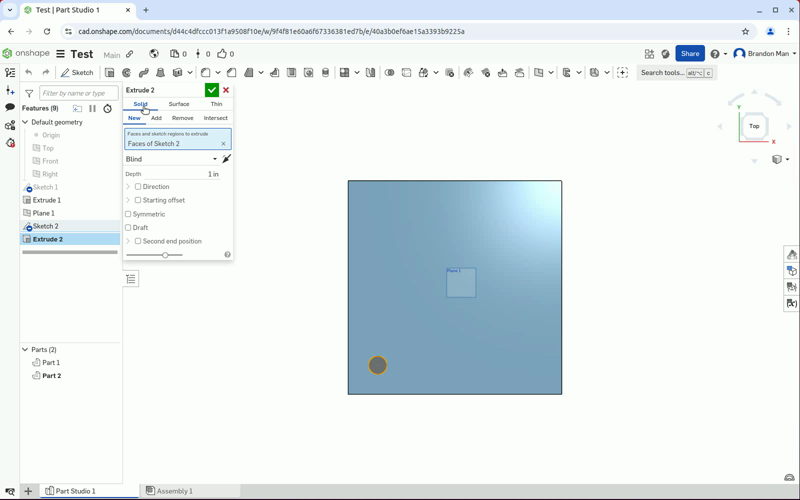
click(143, 106)
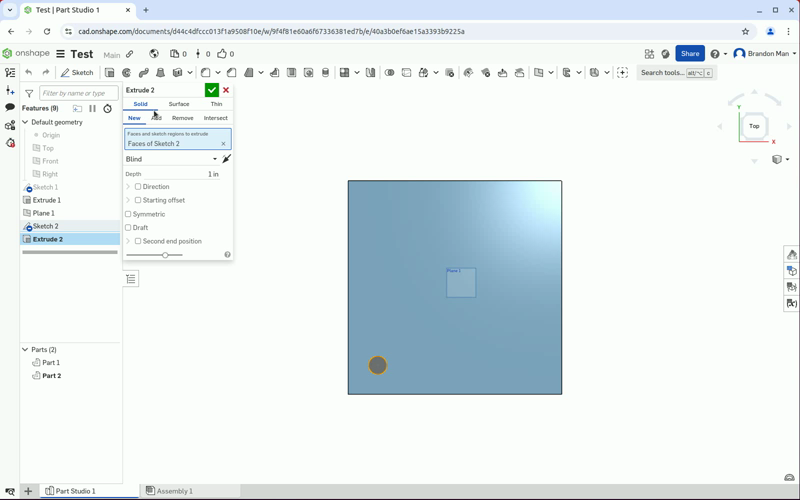
mouse_move(186, 120)
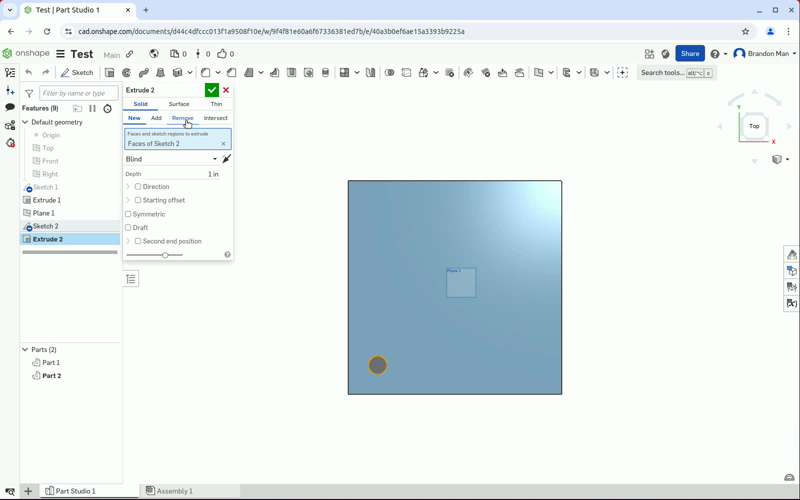
click(186, 120)
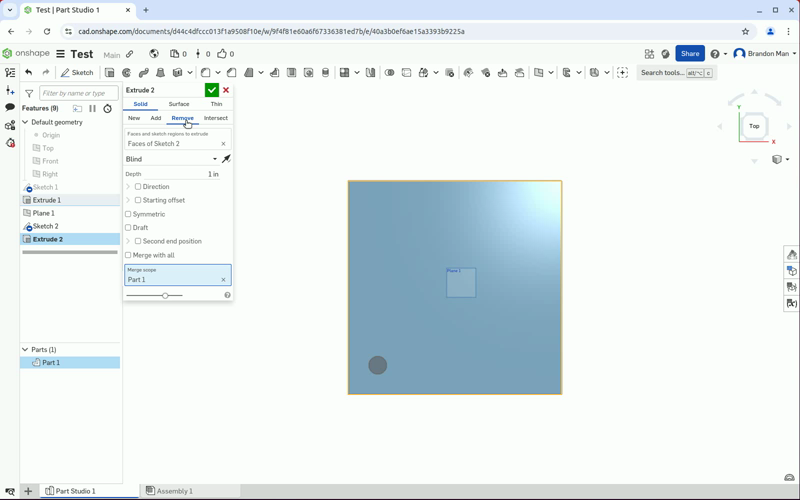
key(tab, 4)
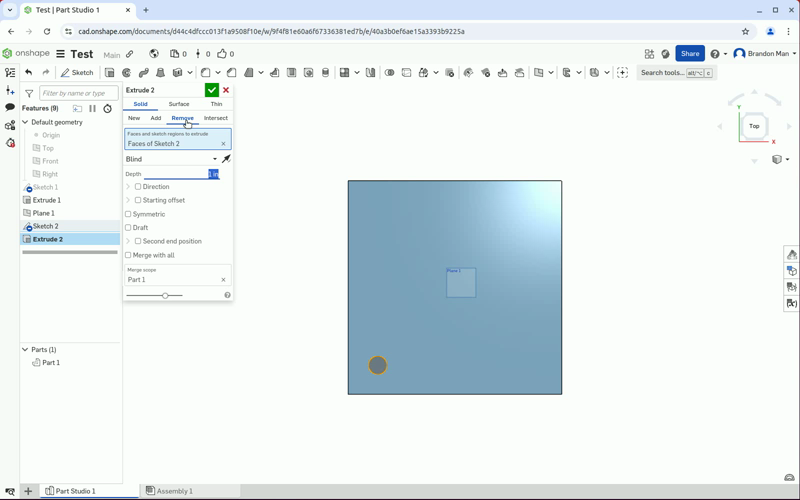
text(25.997)
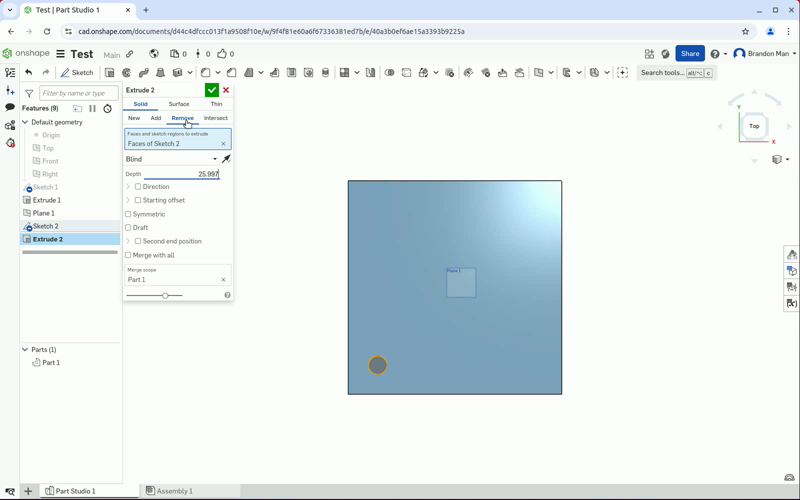
key(tab, 6)
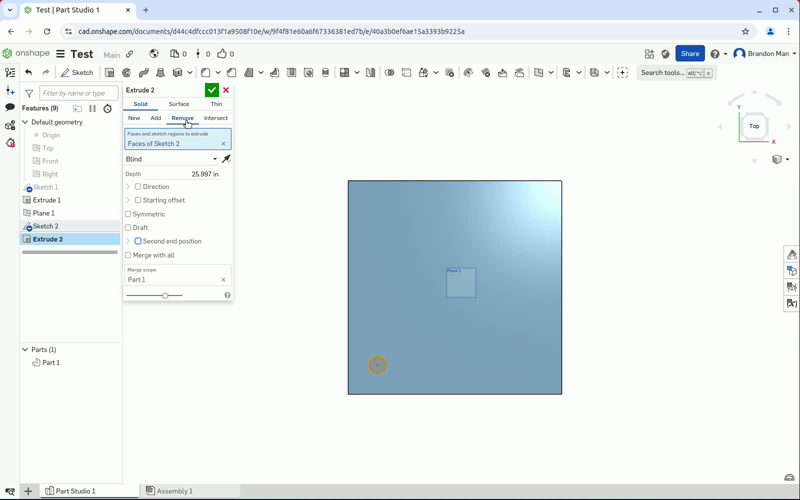
key(space)
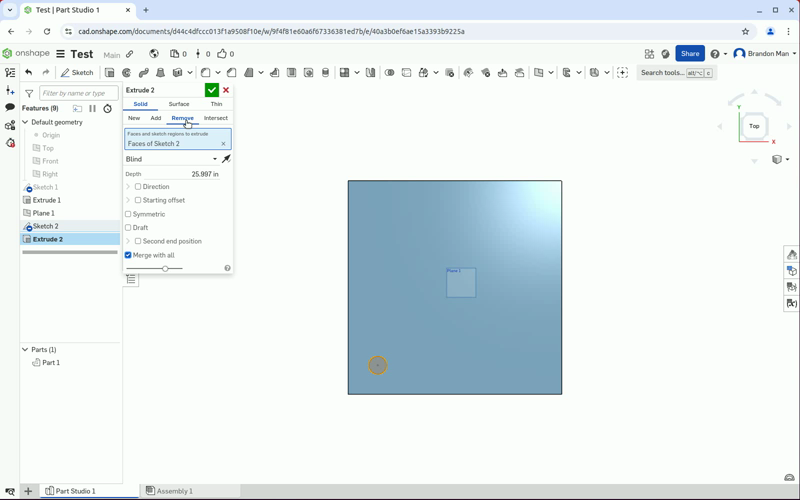
key(enter)
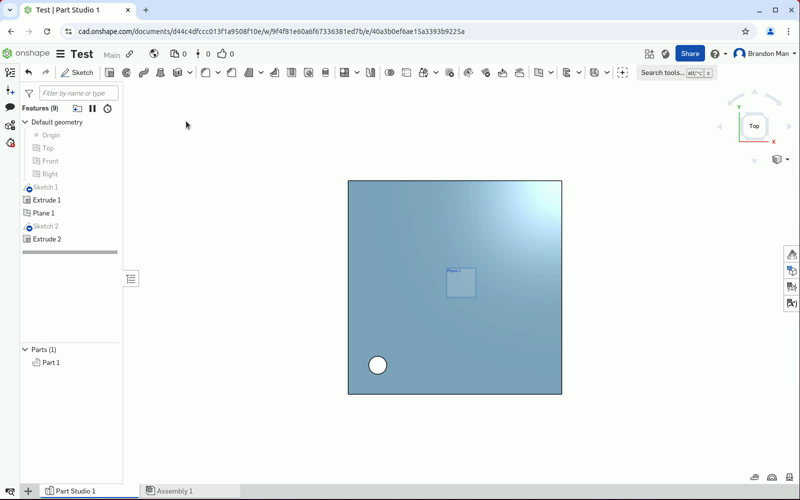
key(shift+h)
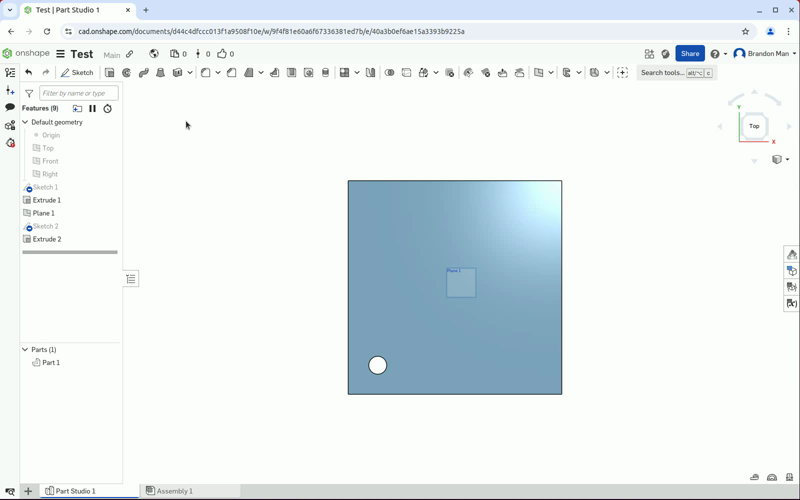
key(shift+h)
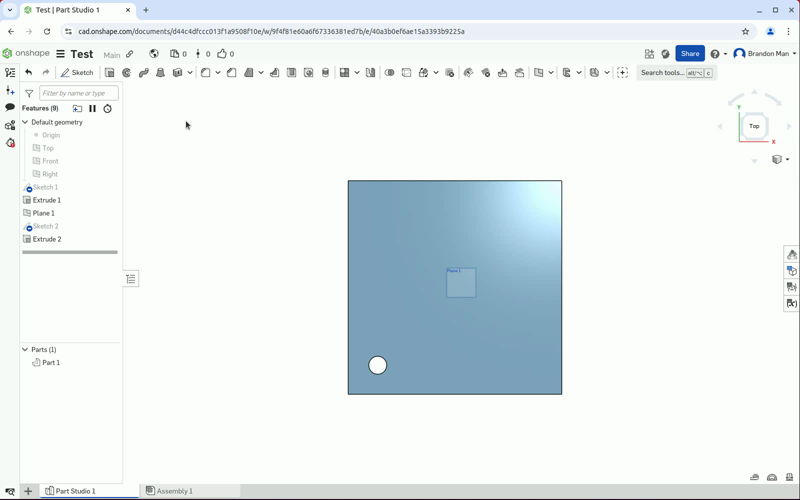
mouse_move(73, 189)
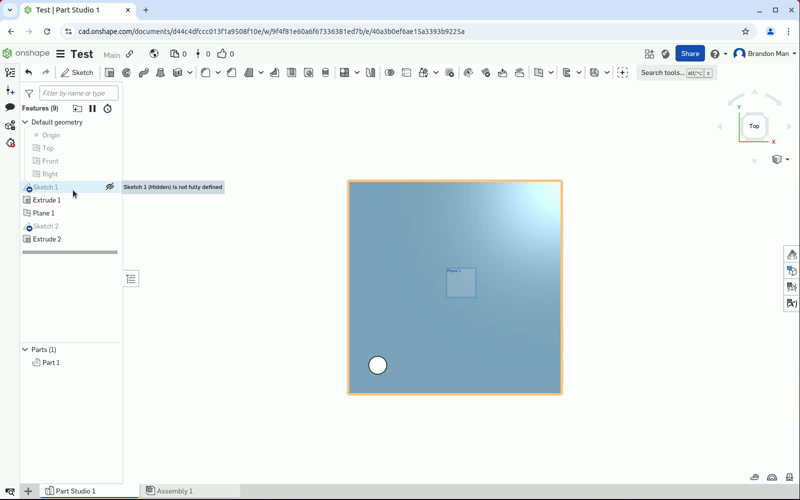
click(73, 189)
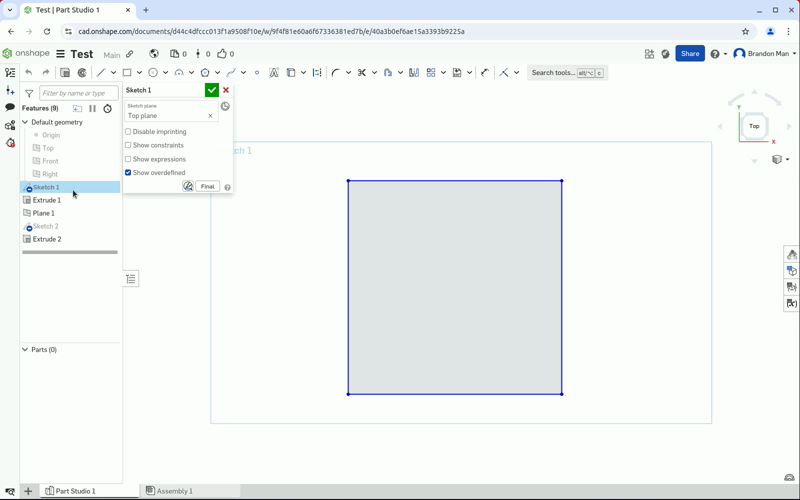
mouse_move(229, 92)
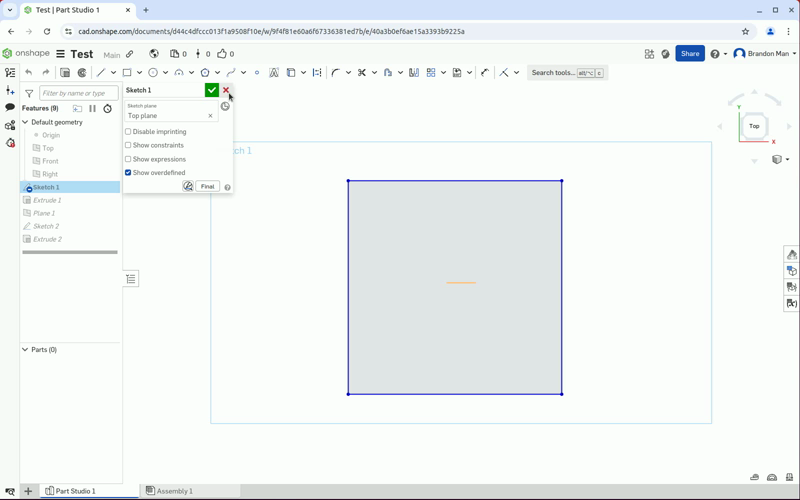
click(229, 92)
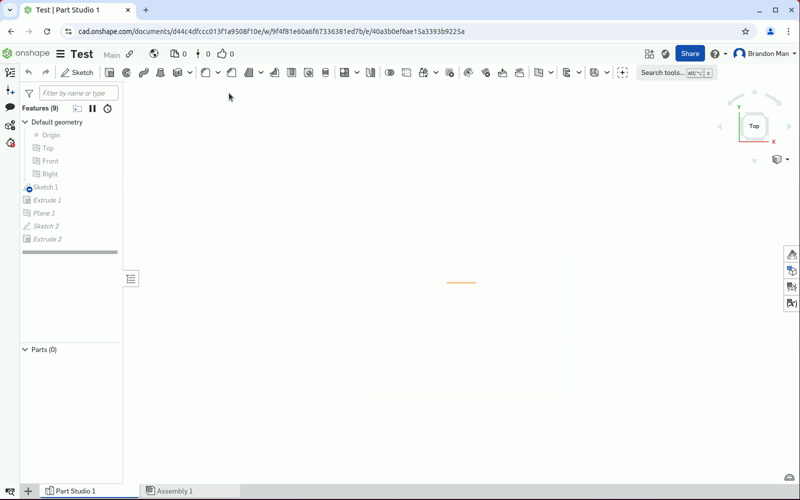
key(shift+s)
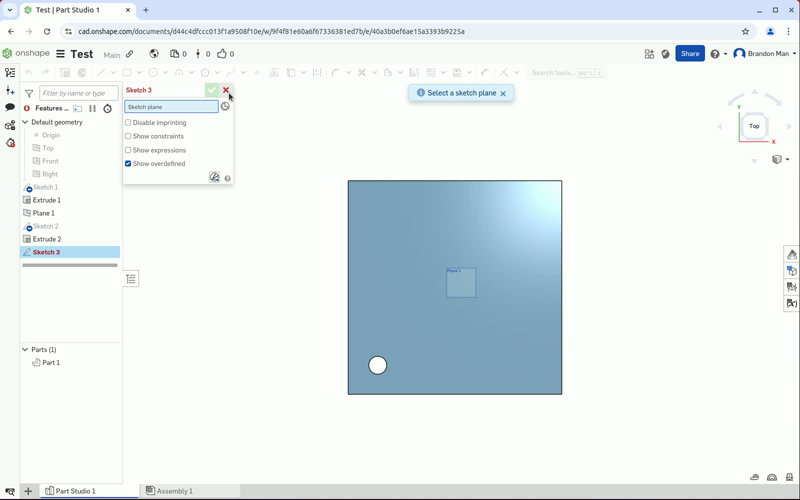
mouse_move(73, 215)
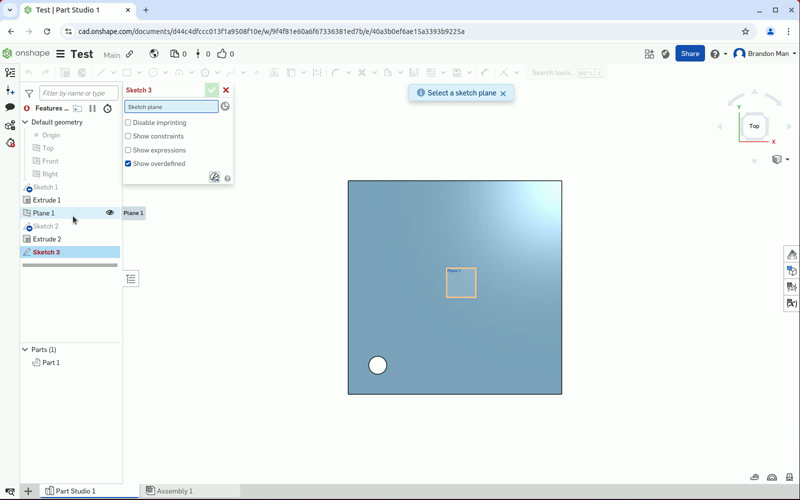
click(73, 215)
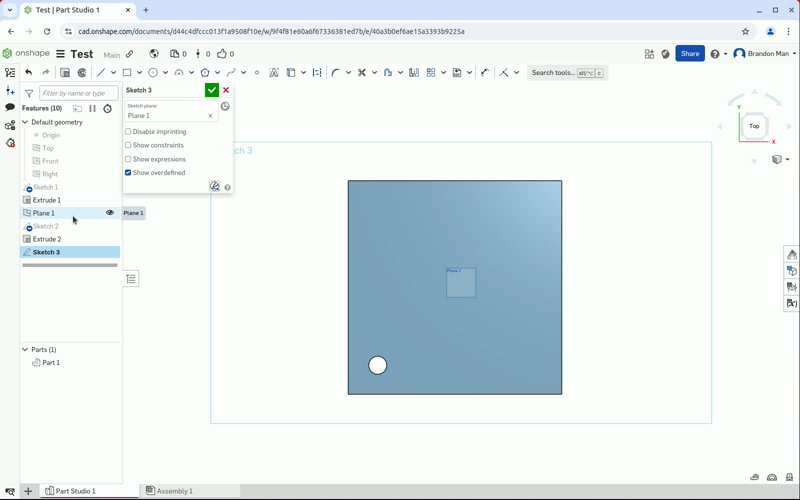
mouse_move(73, 352)
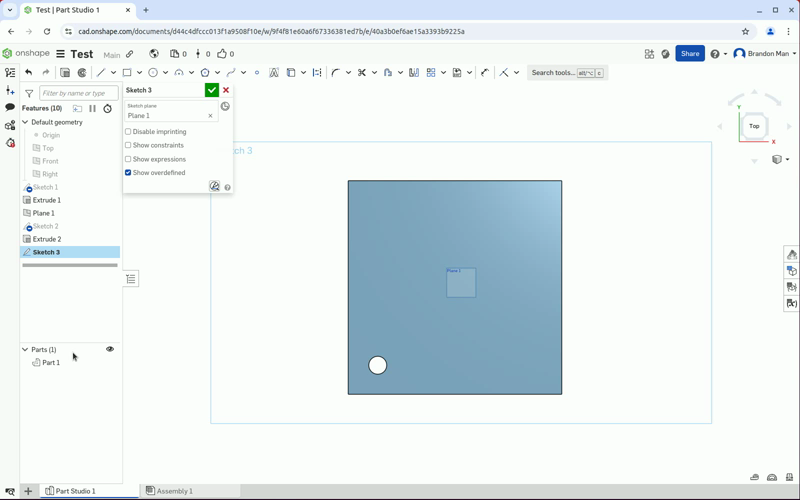
key(y)
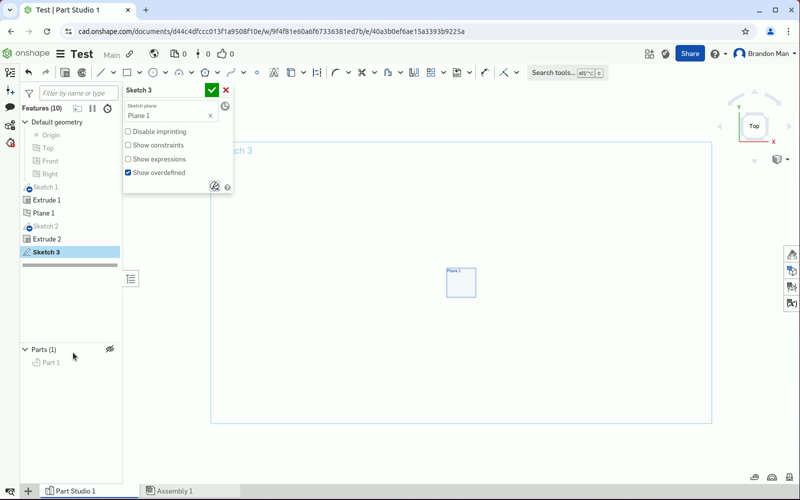
key(c)
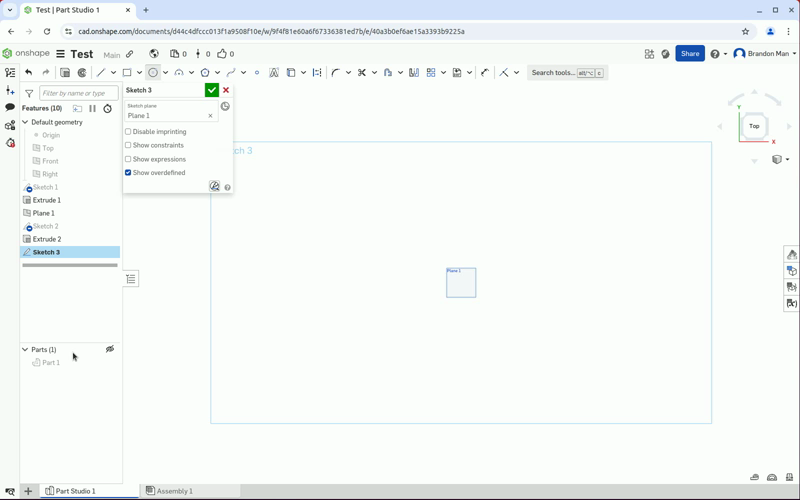
key_down(shift)
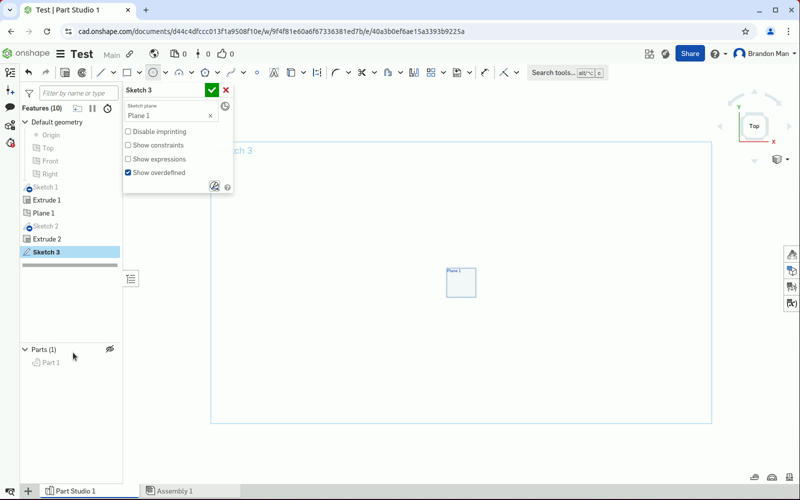
mouse_move(534, 365)
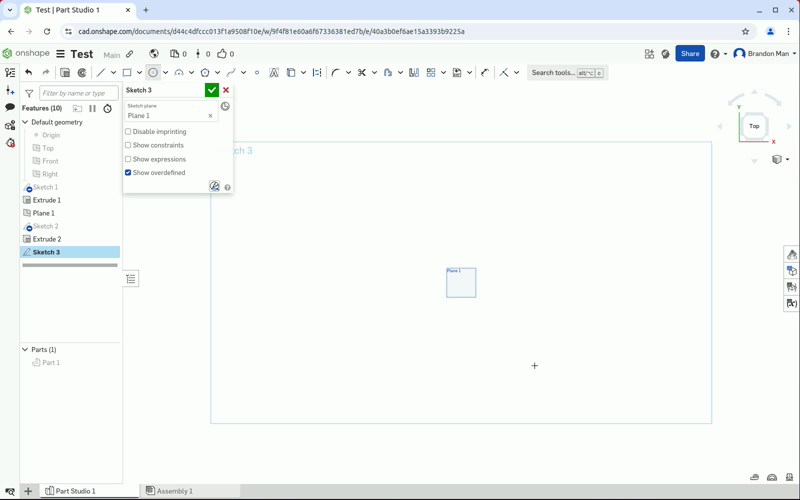
click(534, 365)
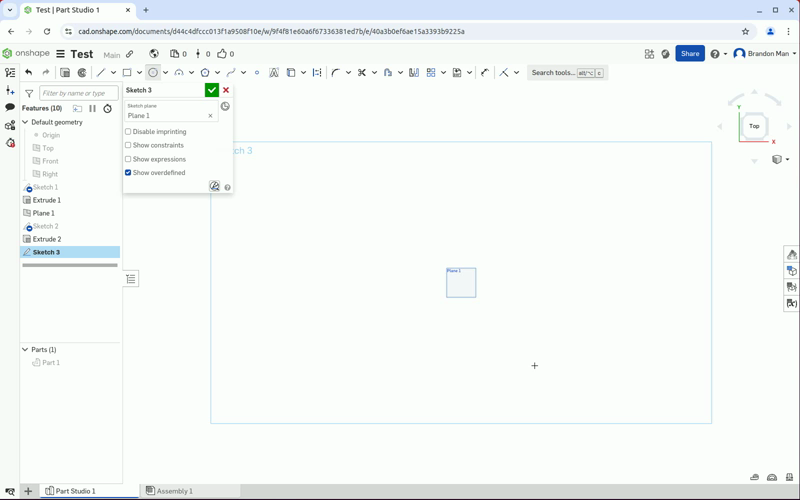
key_up(shift)
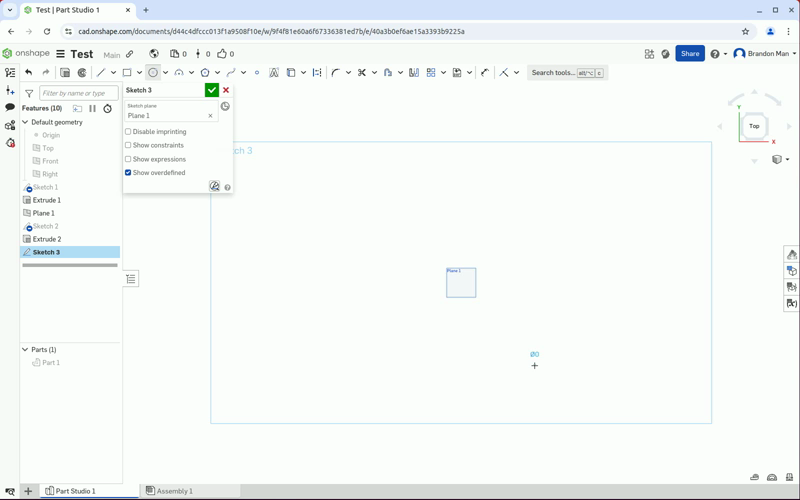
mouse_move(543, 365)
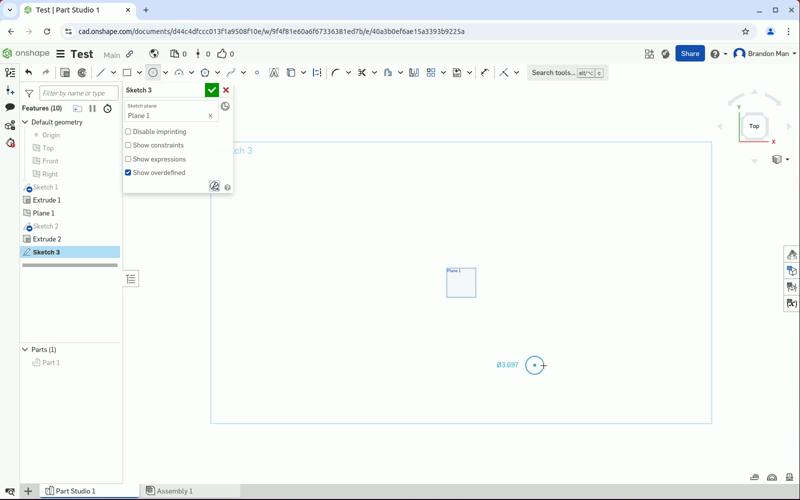
click(543, 365)
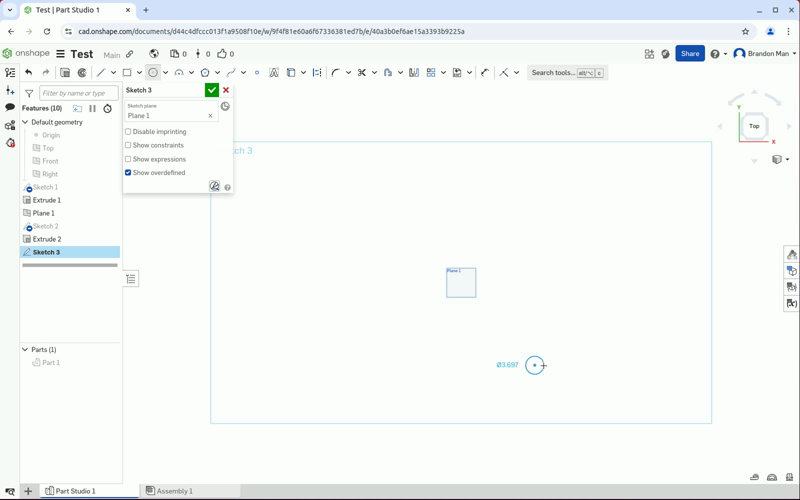
key(esc)
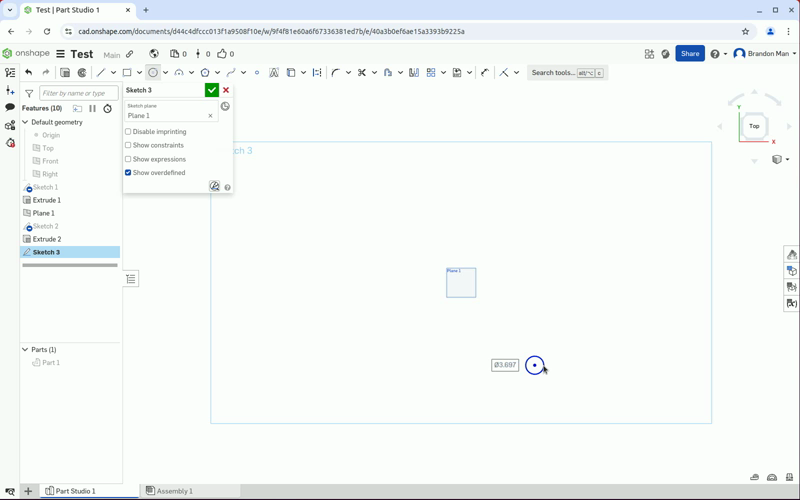
mouse_move(534, 365)
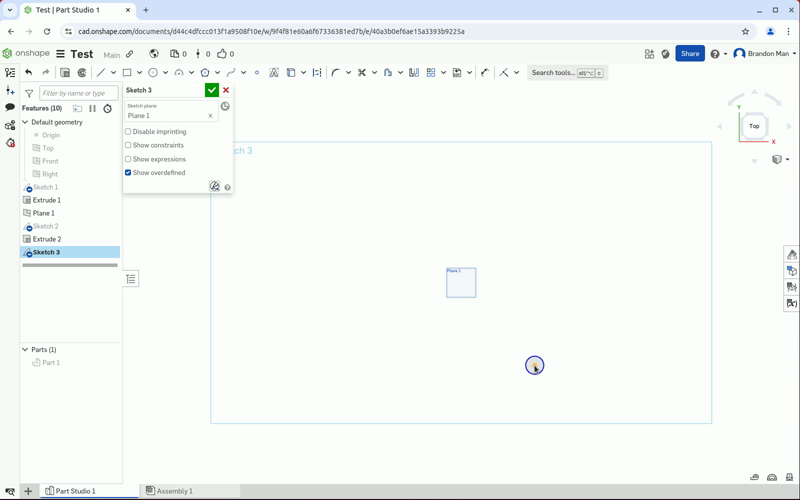
scroll(6)
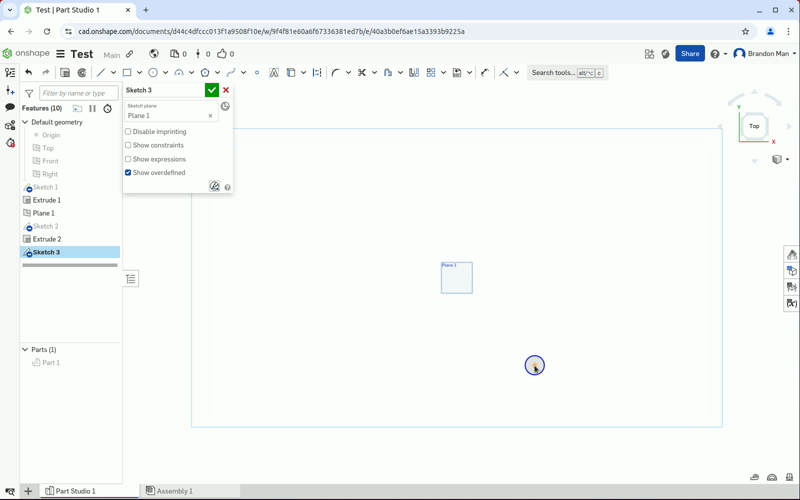
scroll(6)
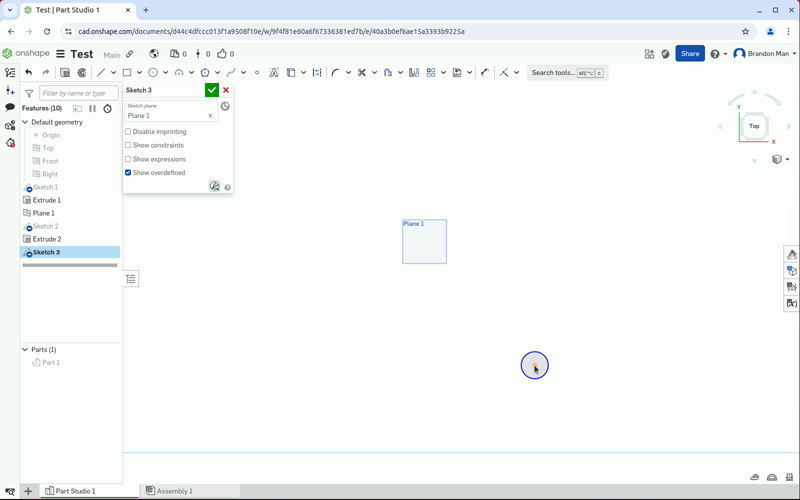
scroll(6)
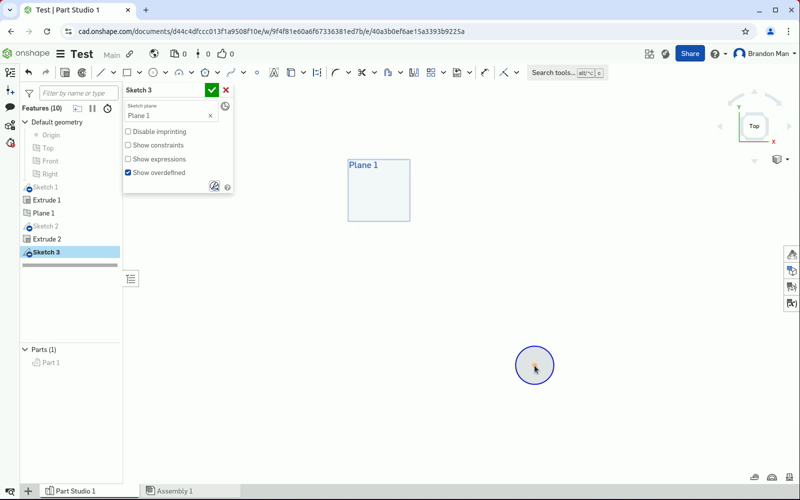
scroll(6)
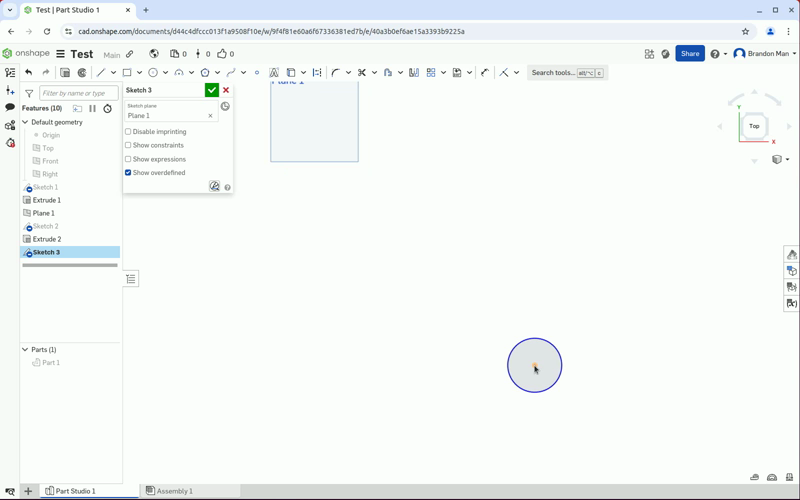
scroll(6)
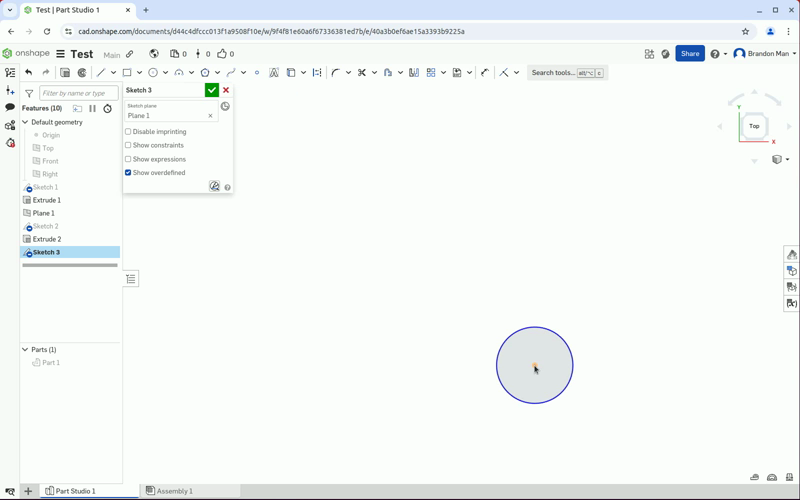
scroll(6)
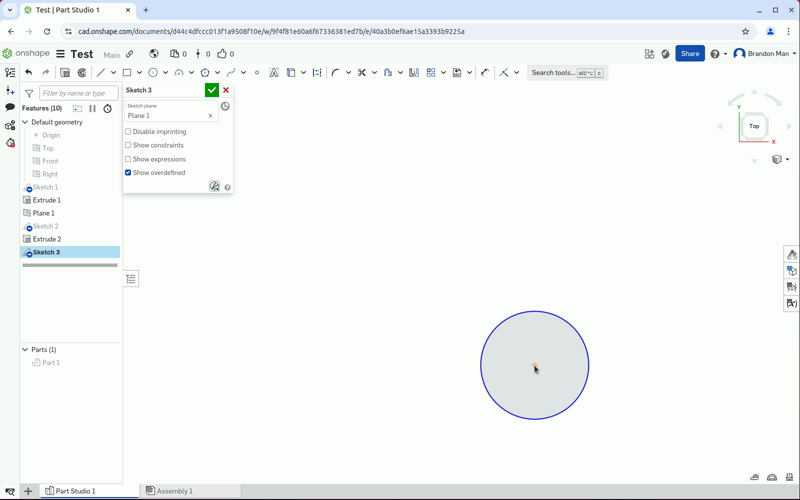
scroll(6)
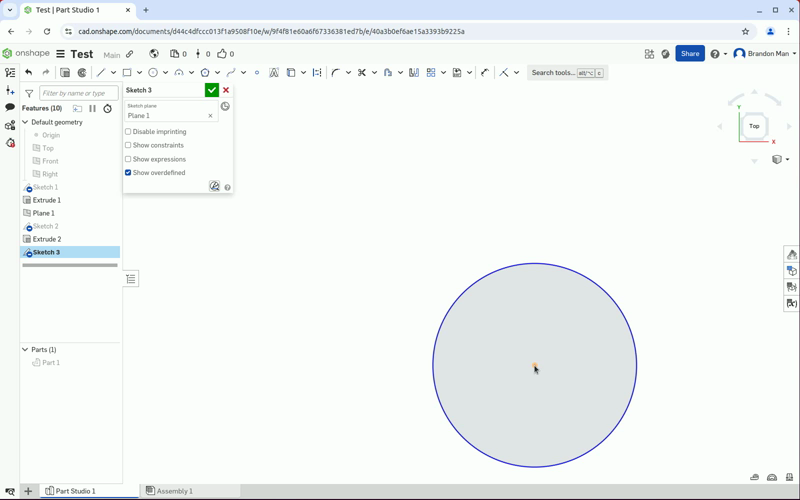
click(534, 365)
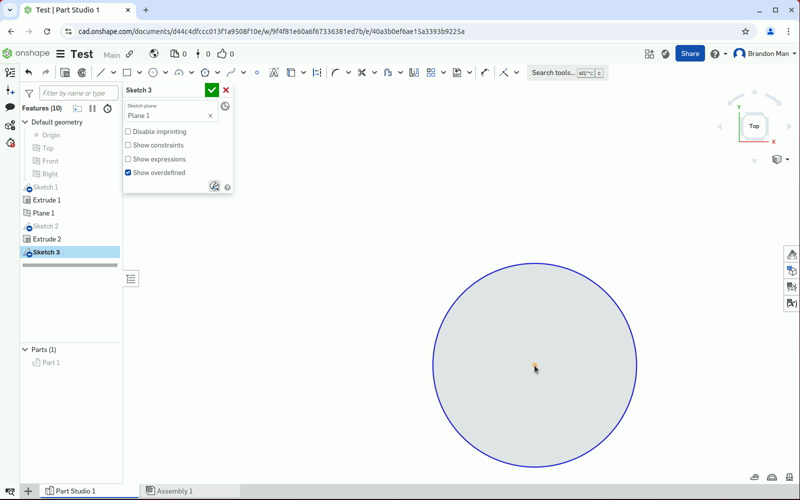
scroll(-6)
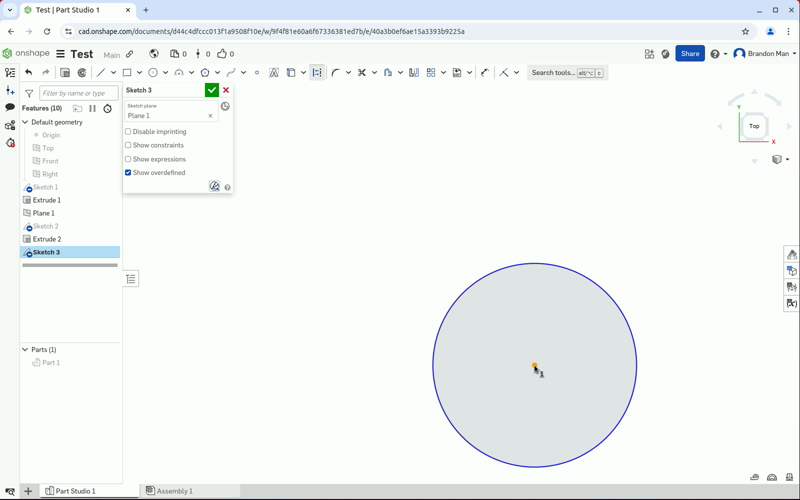
scroll(-6)
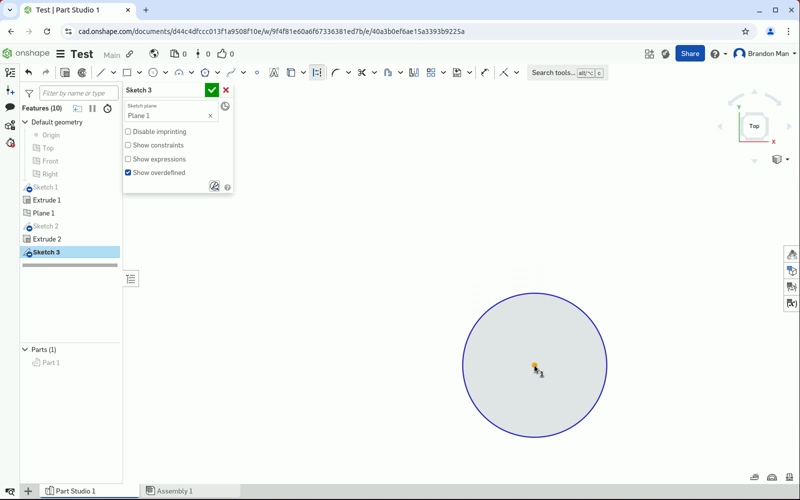
scroll(-6)
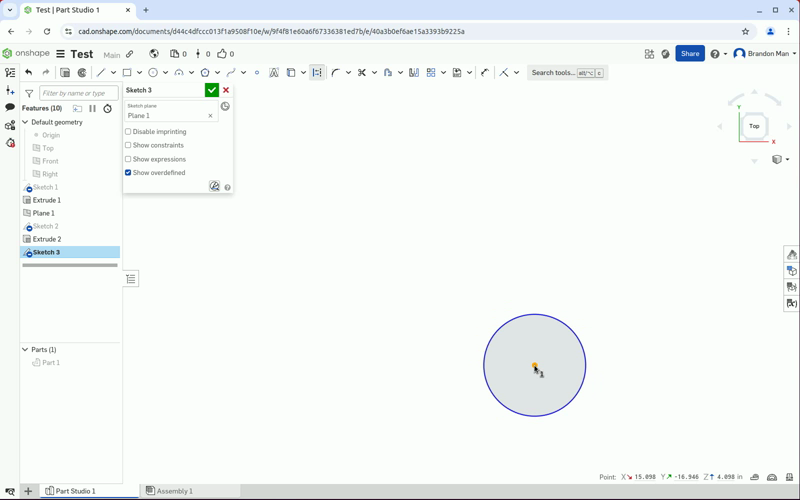
scroll(-6)
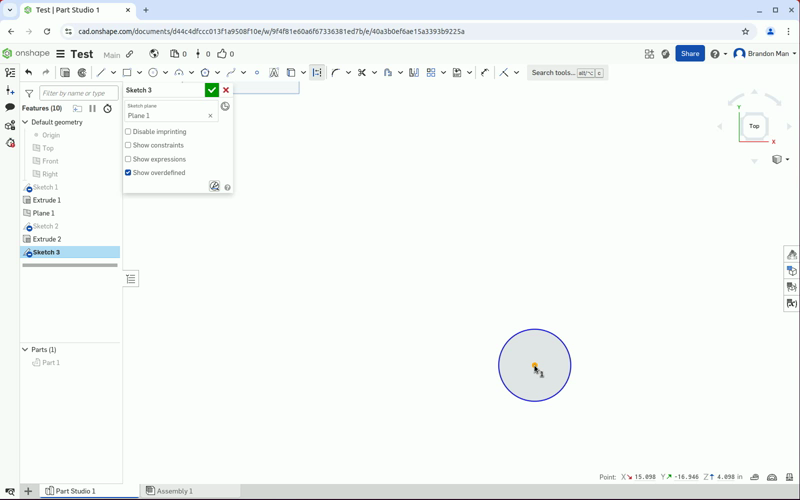
scroll(-6)
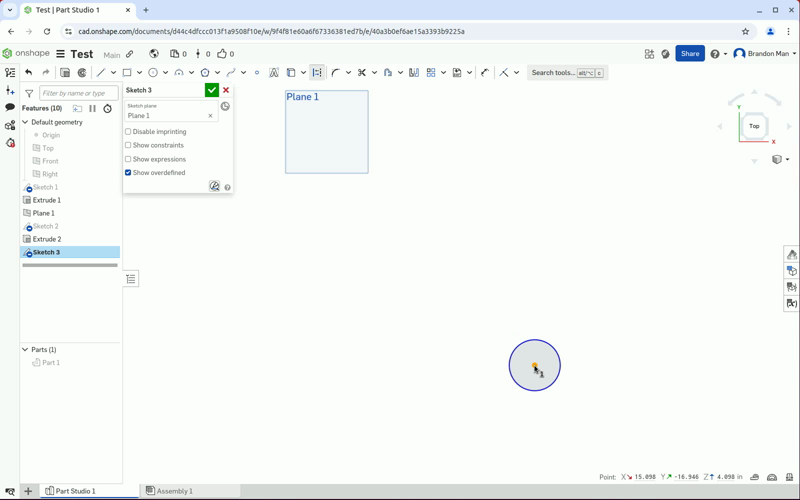
scroll(-6)
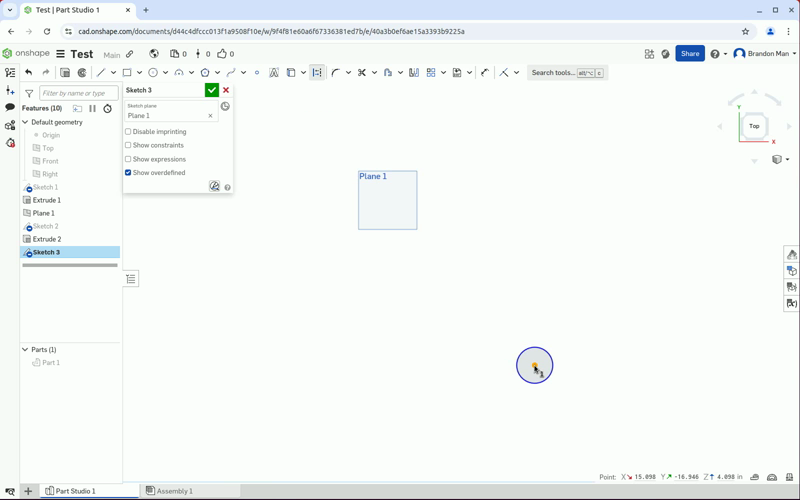
scroll(-6)
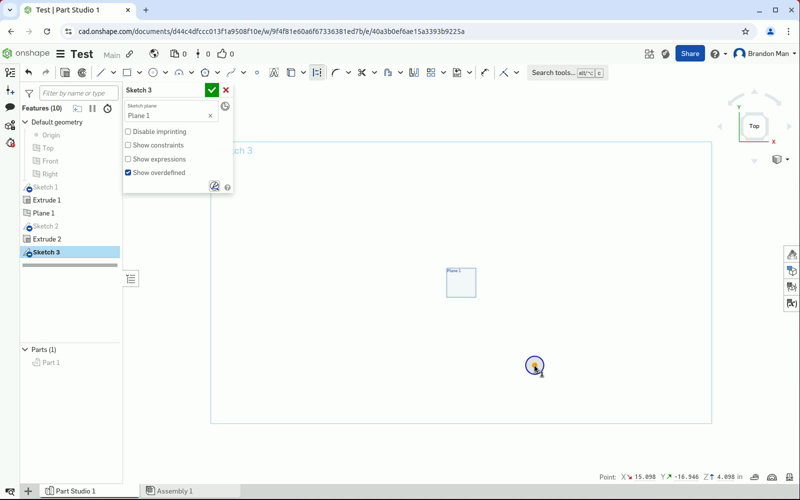
mouse_move(73, 352)
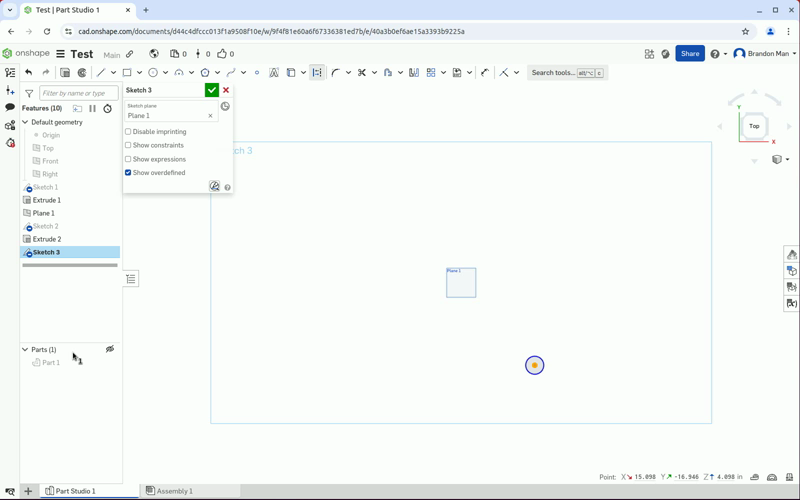
key(shift+y)
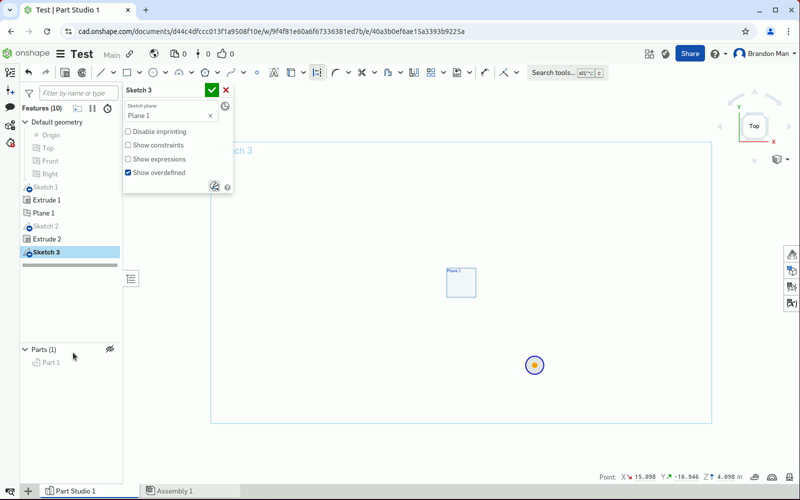
key(shift+e)
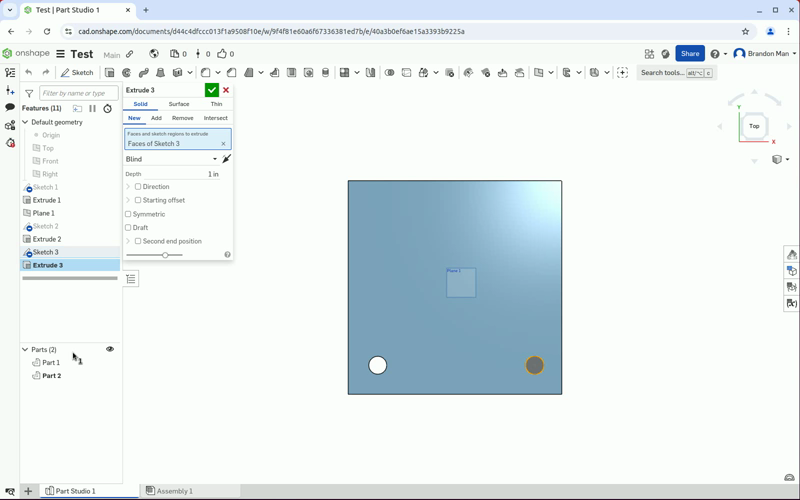
mouse_move(143, 106)
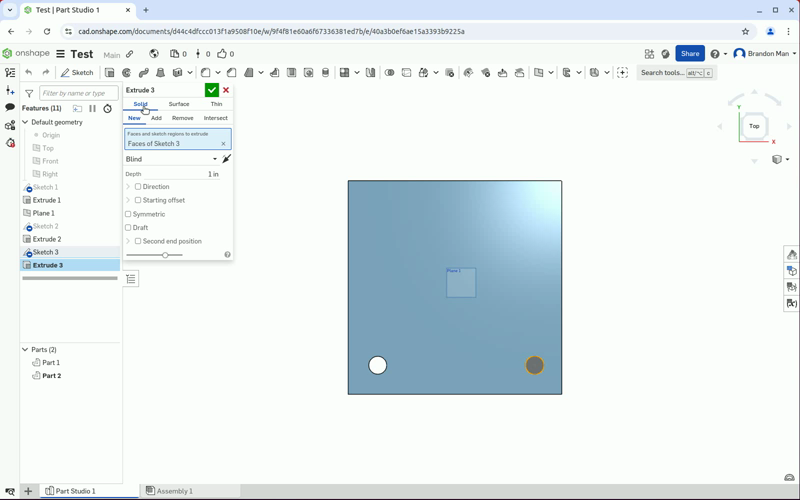
click(143, 106)
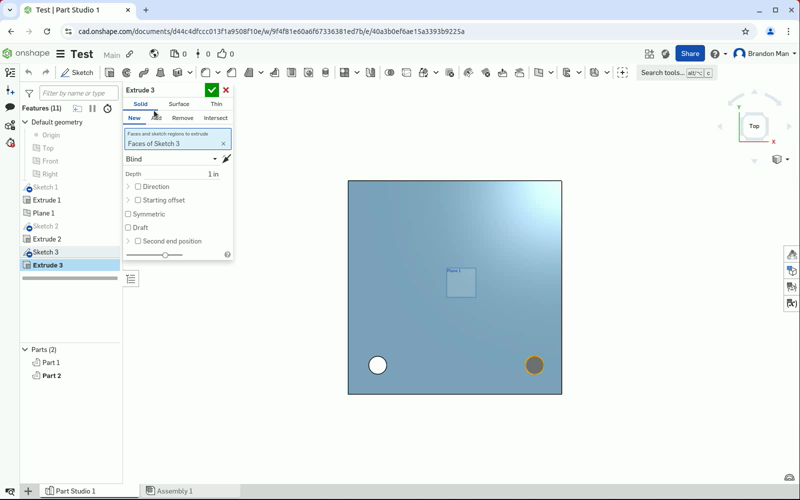
mouse_move(186, 120)
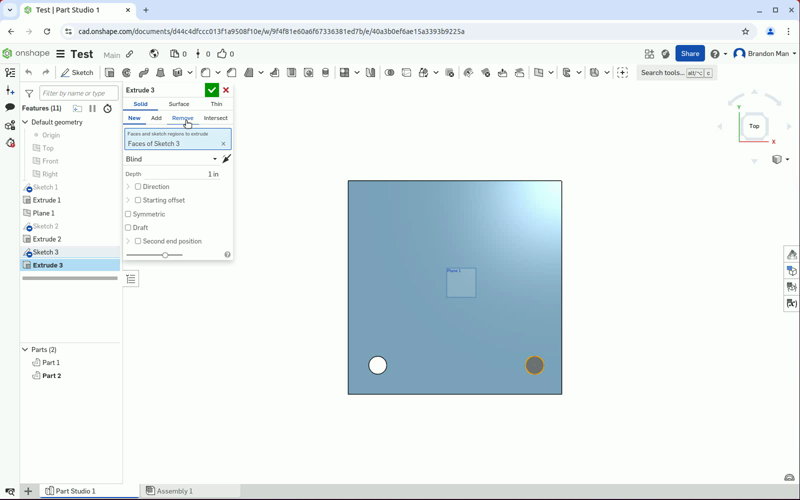
click(186, 120)
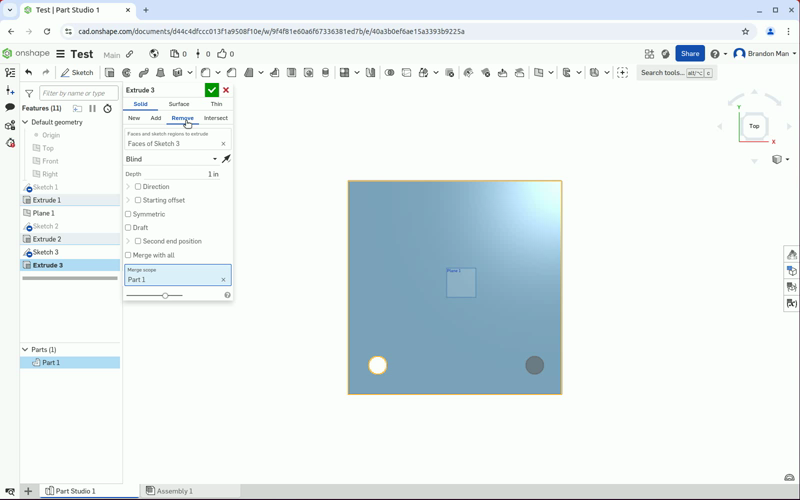
key(tab, 4)
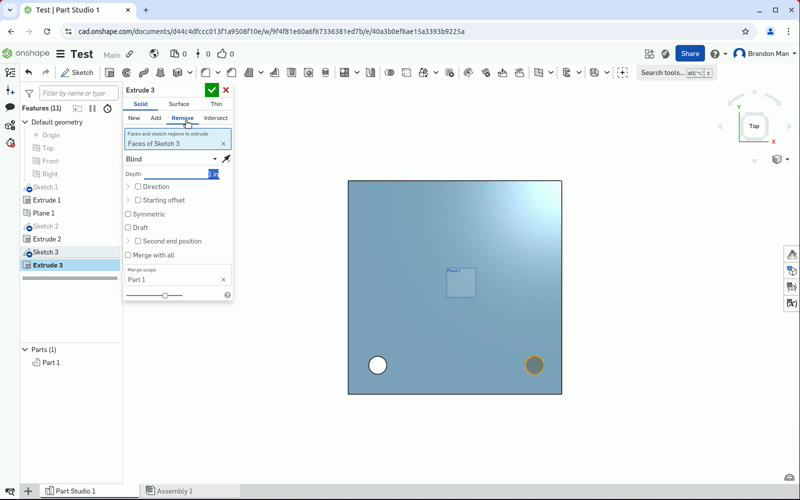
text(25.997)
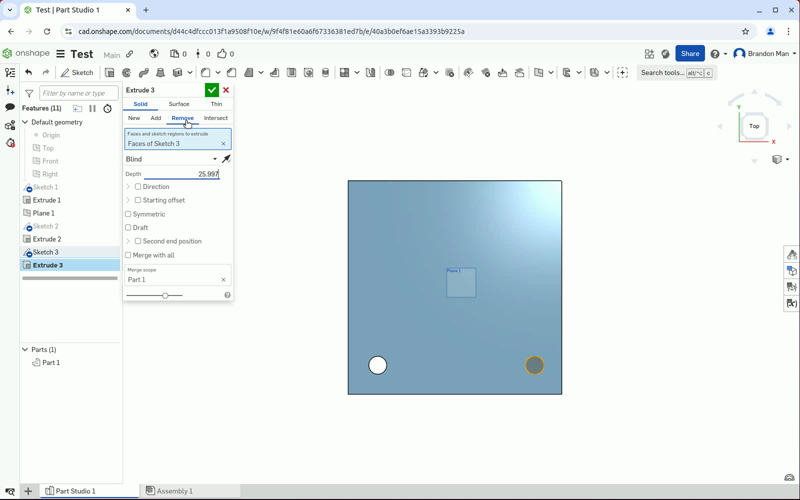
key(tab, 6)
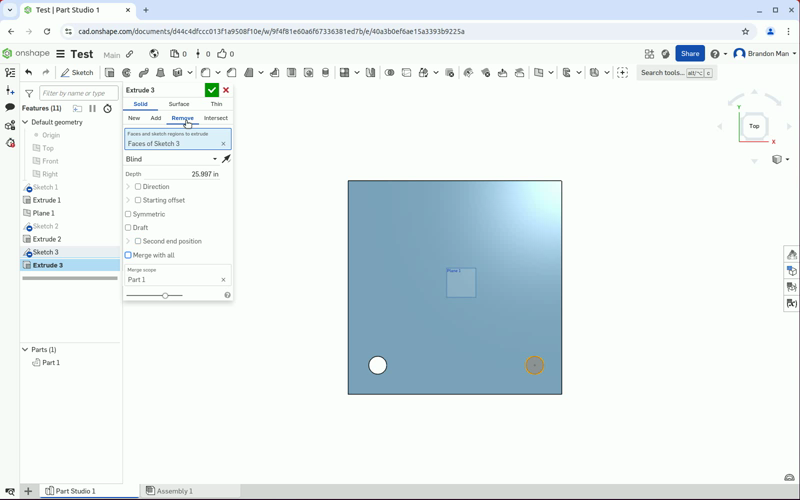
key(space)
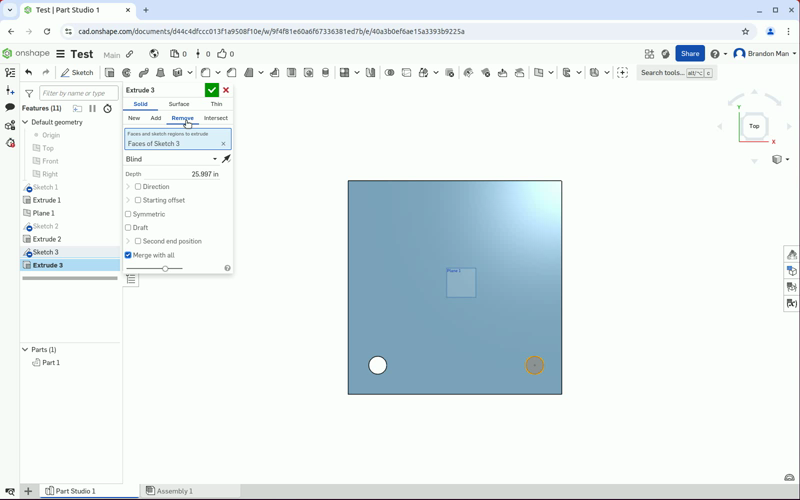
key(enter)
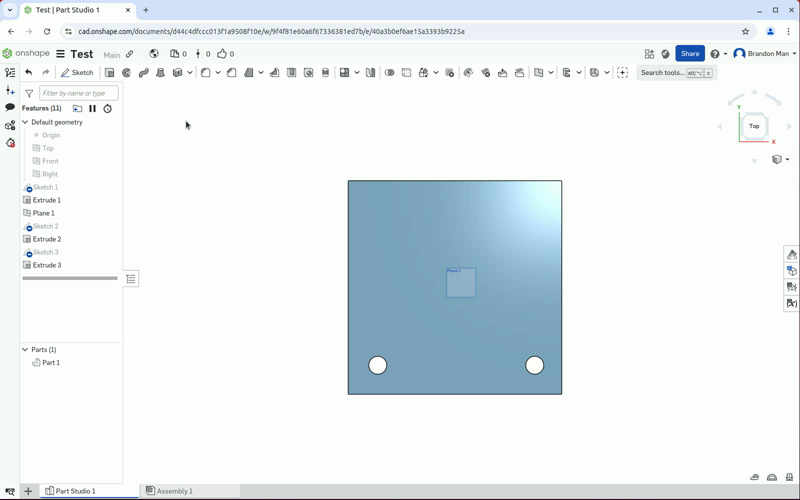
key(shift+h)
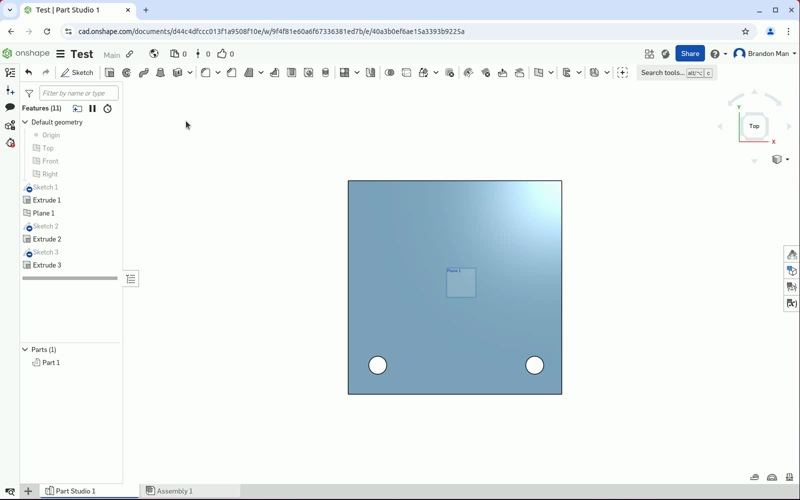
key(shift+h)
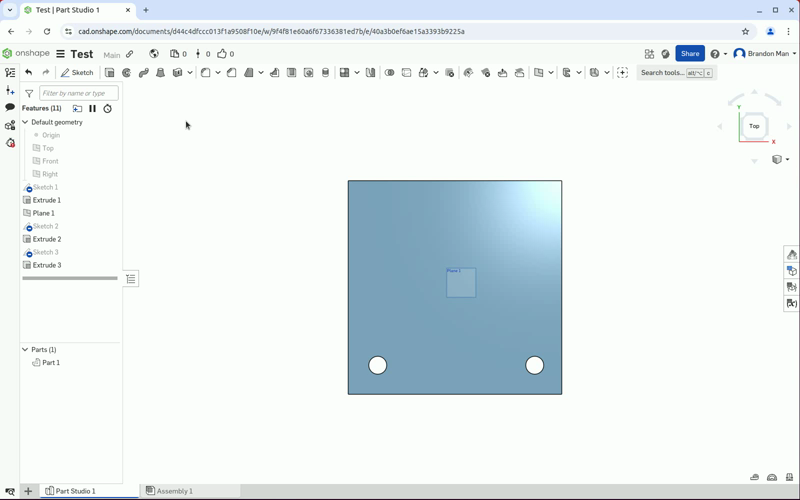
mouse_move(73, 189)
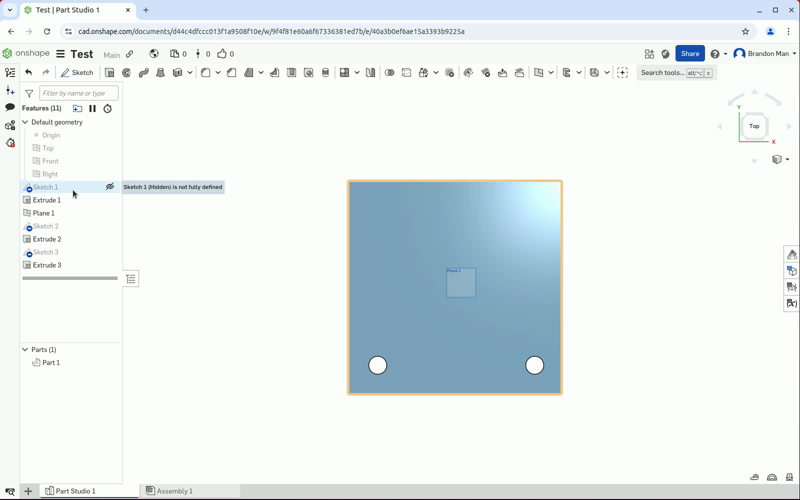
click(73, 189)
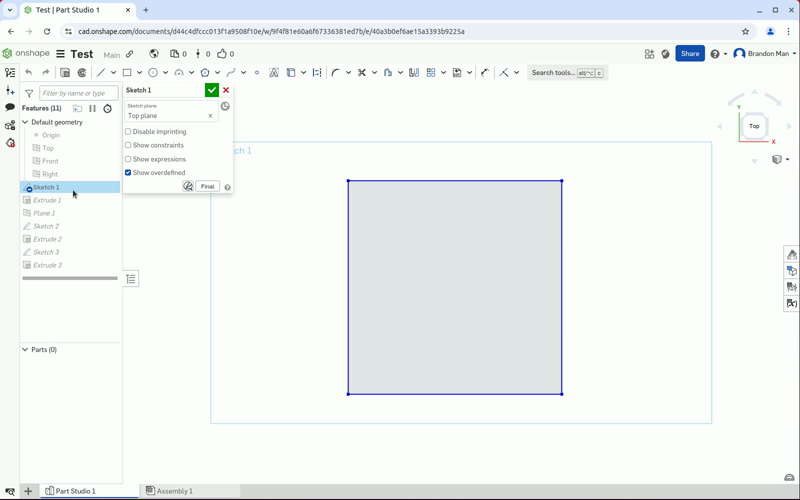
mouse_move(229, 92)
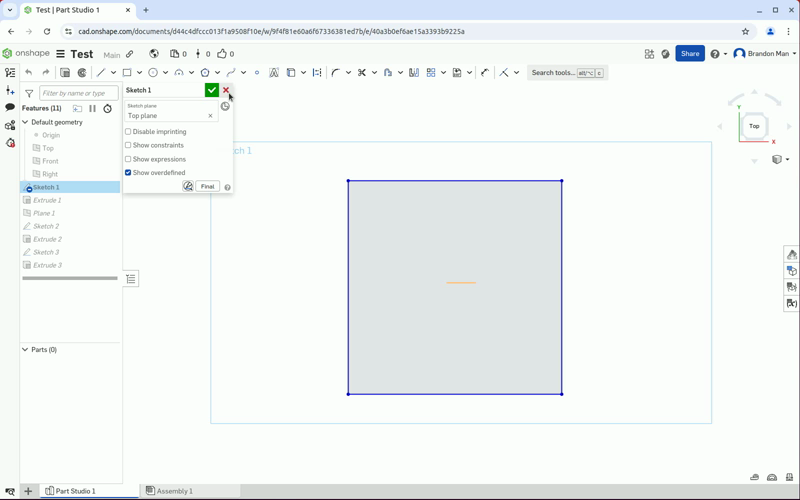
click(229, 92)
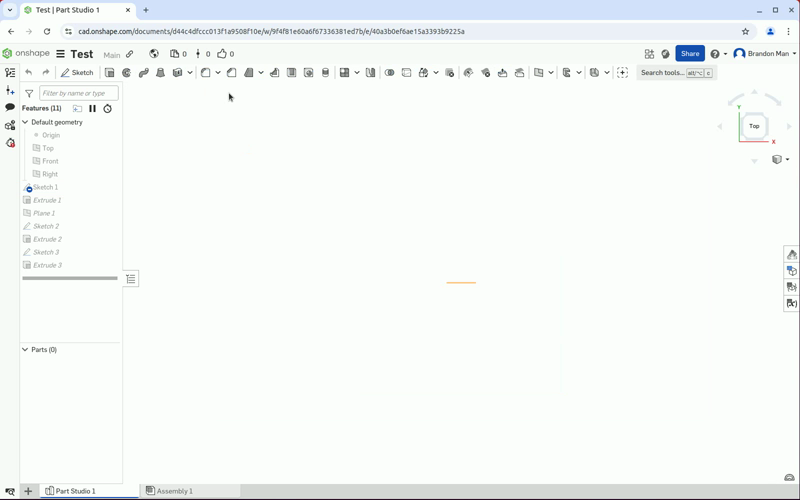
key(shift+s)
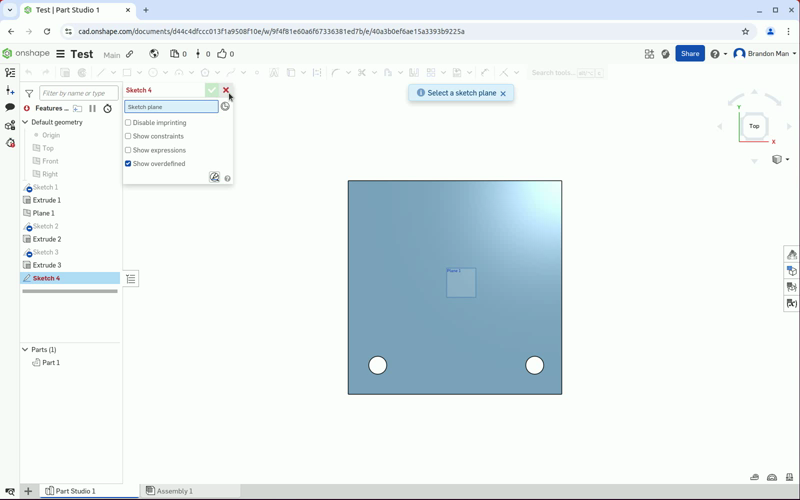
mouse_move(73, 215)
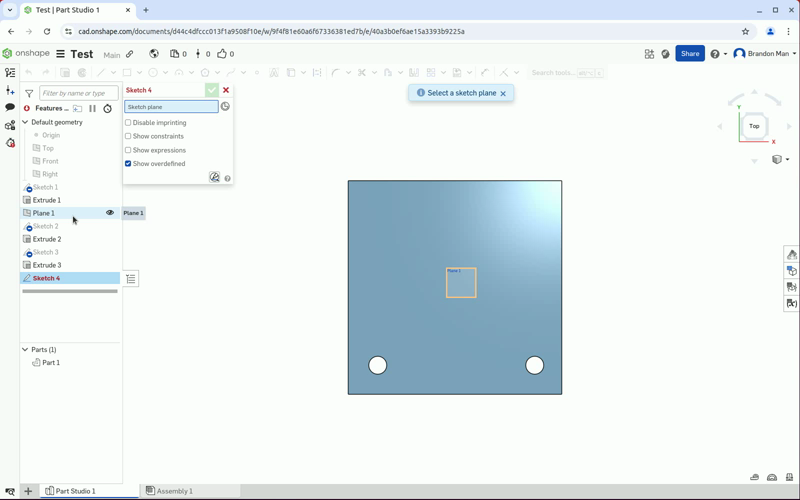
click(73, 215)
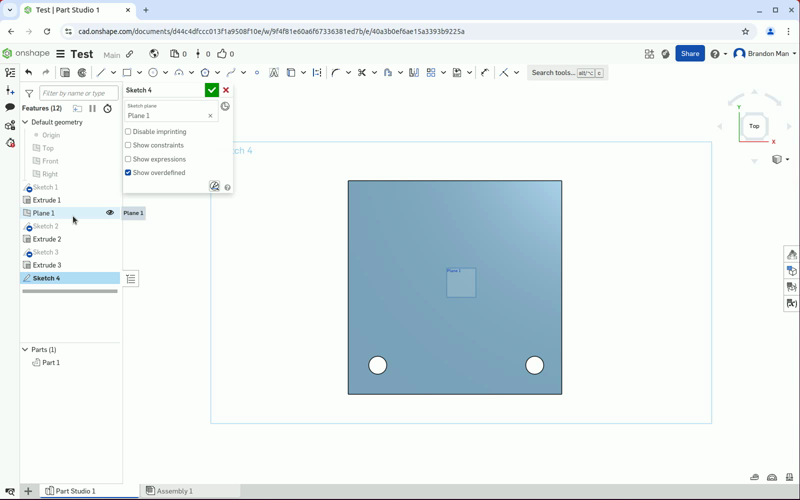
mouse_move(73, 352)
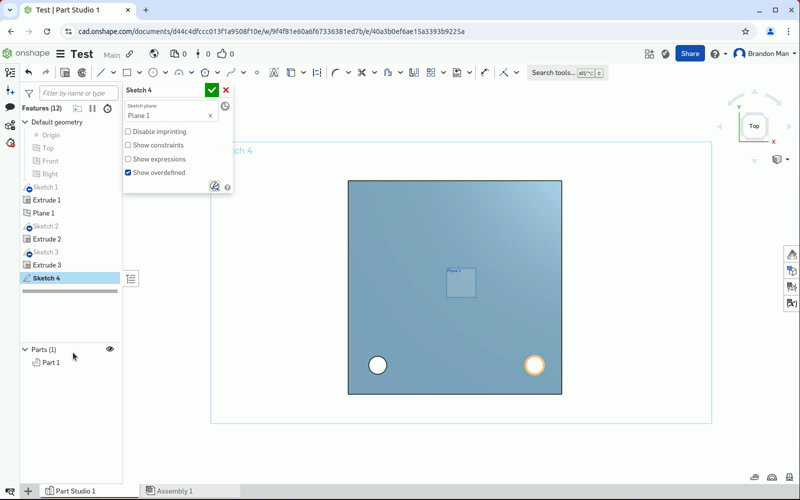
key(y)
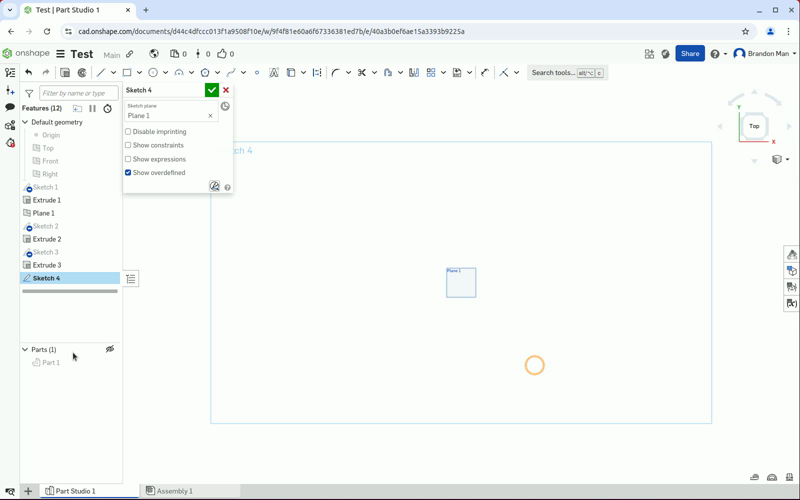
key(c)
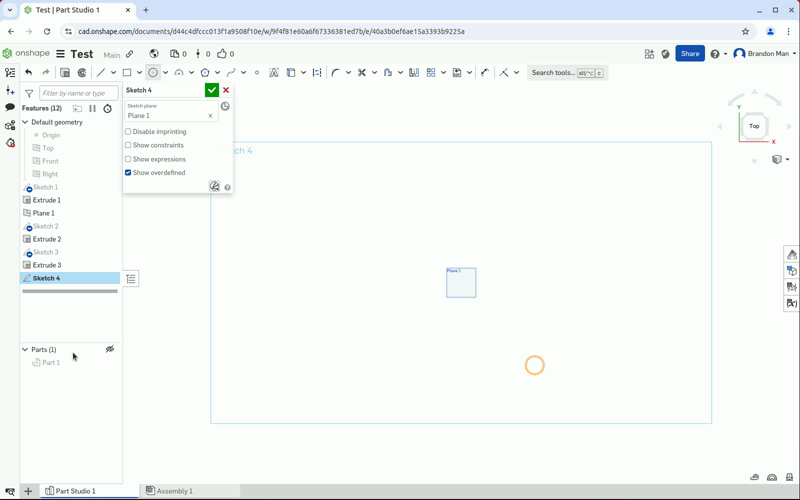
key_down(shift)
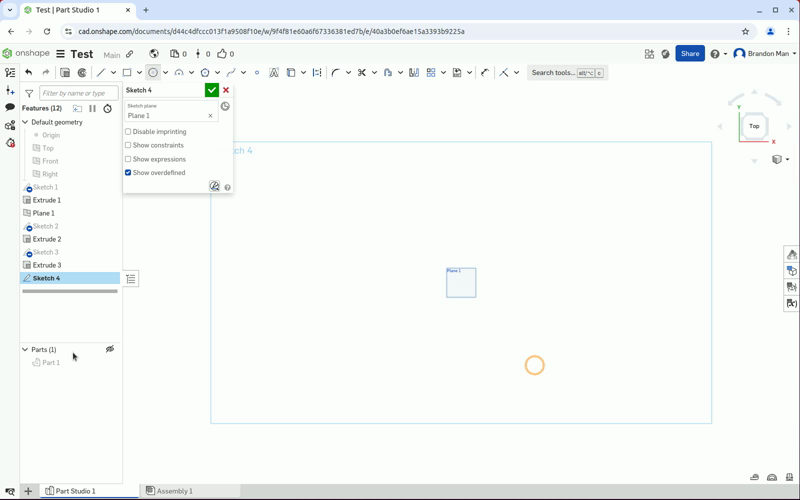
mouse_move(534, 207)
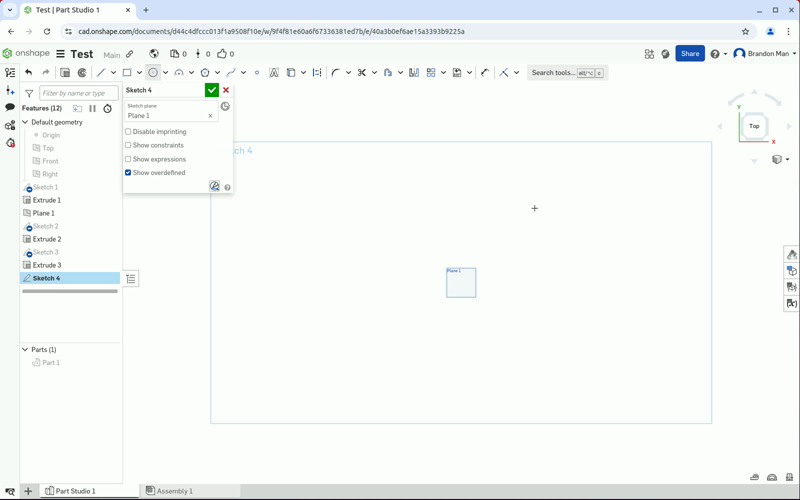
click(534, 207)
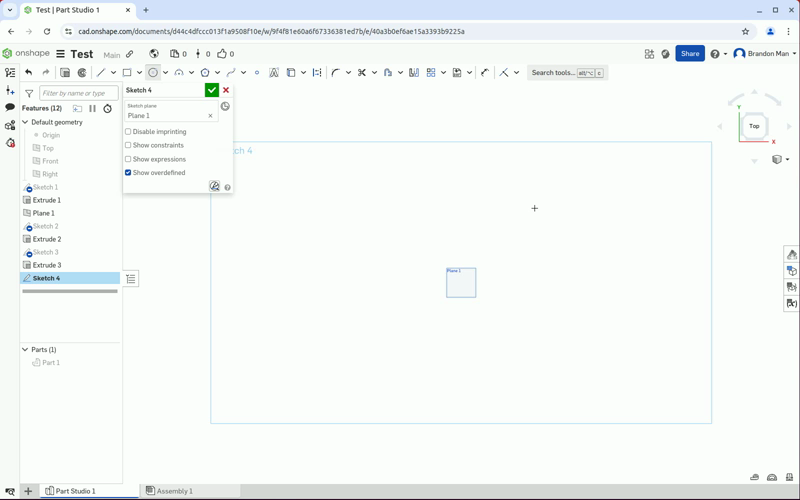
key_up(shift)
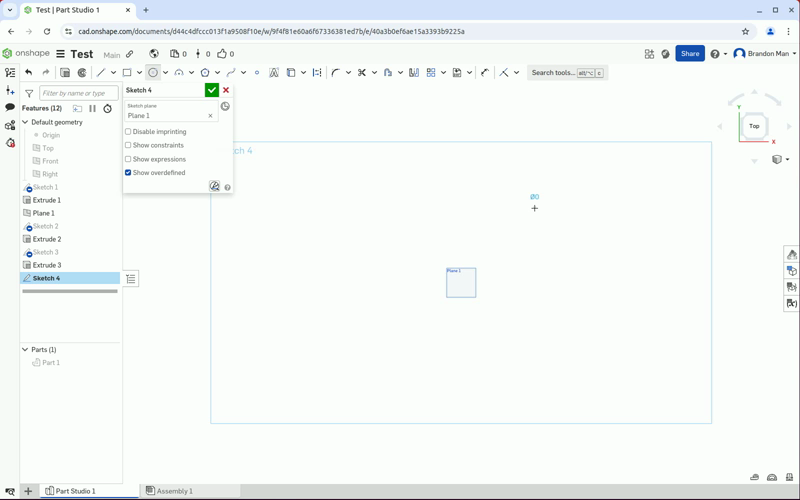
mouse_move(543, 207)
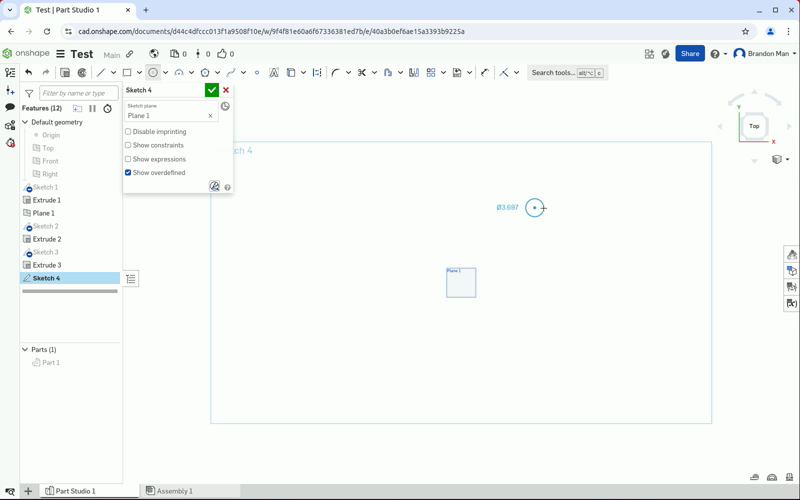
click(543, 207)
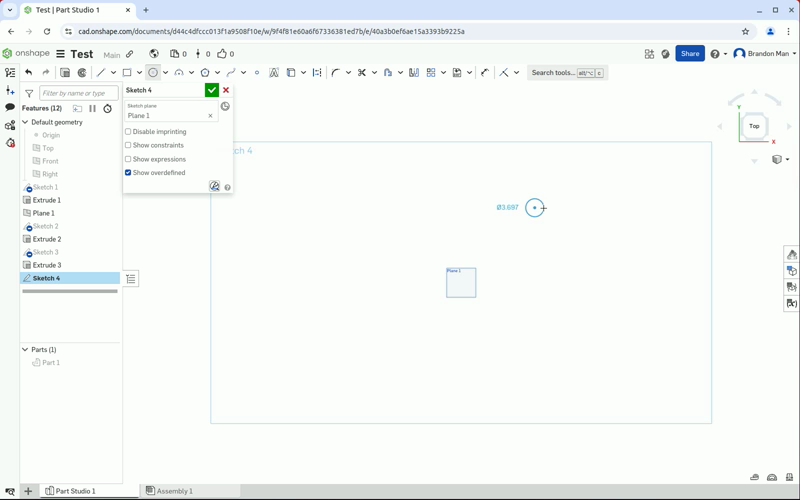
key(esc)
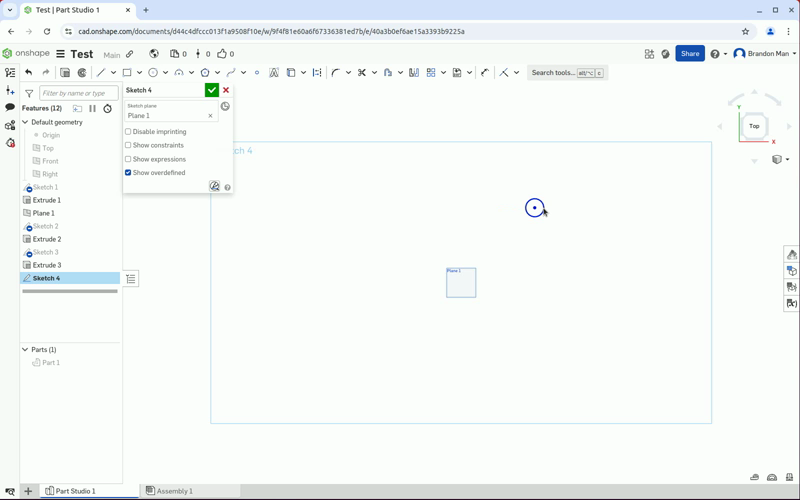
mouse_move(539, 206)
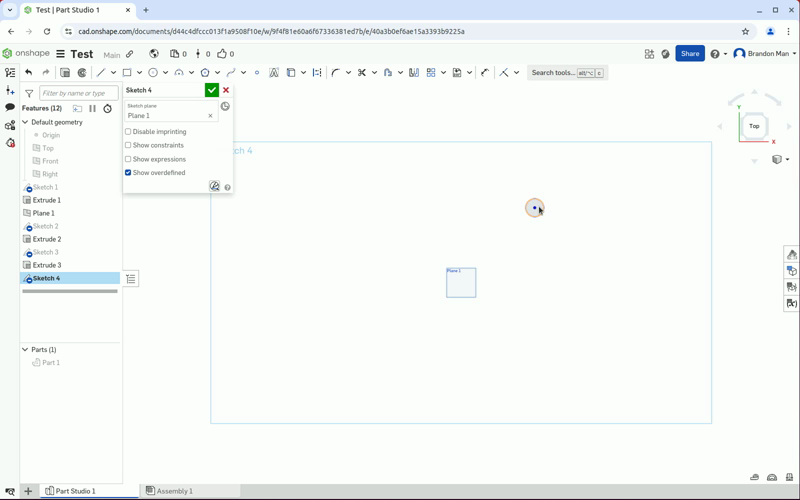
scroll(6)
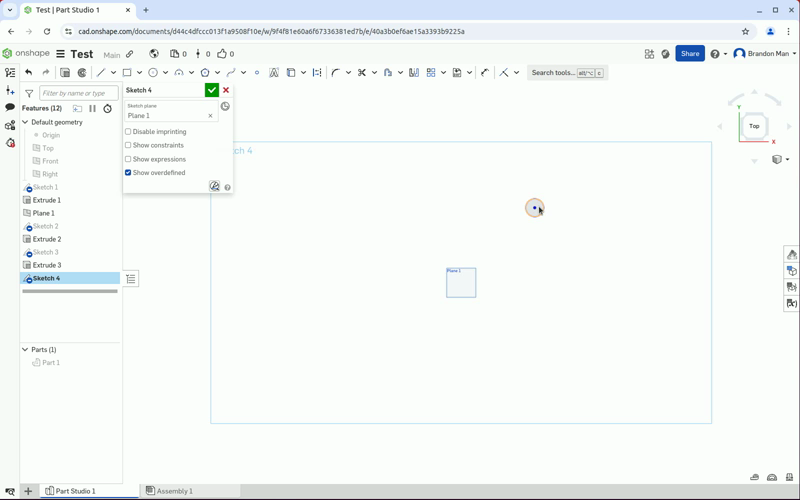
scroll(6)
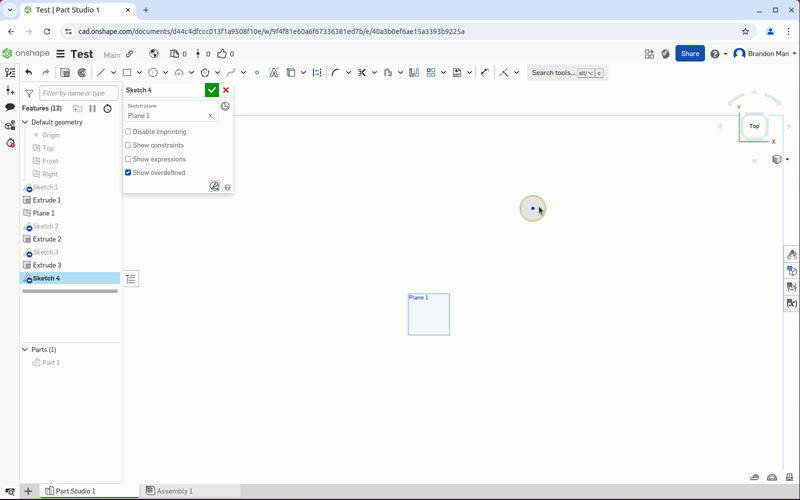
scroll(6)
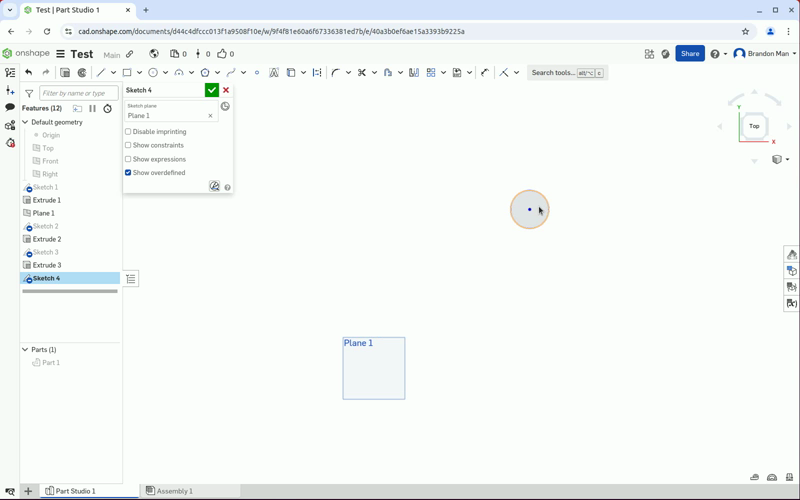
scroll(6)
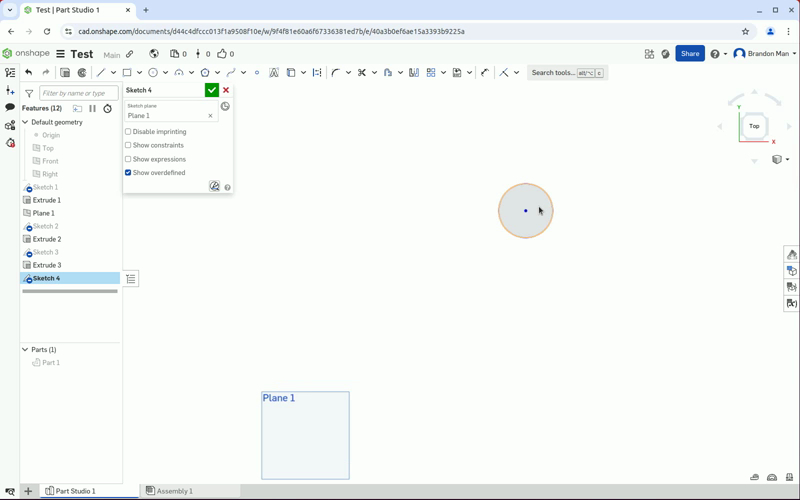
scroll(6)
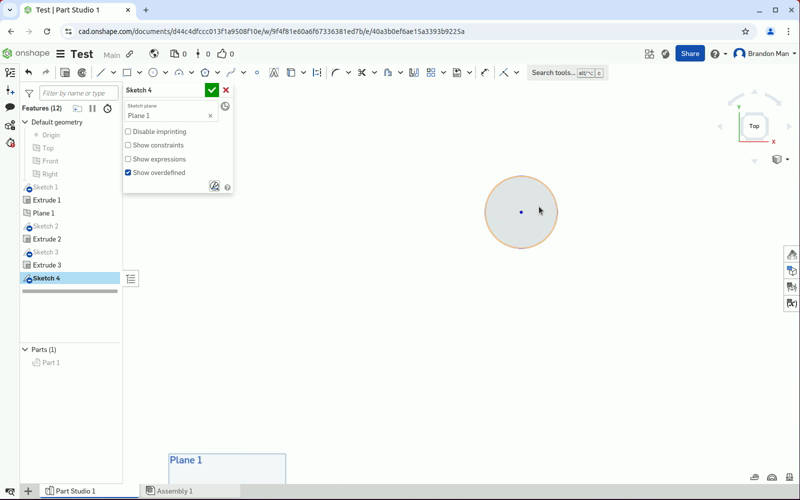
scroll(6)
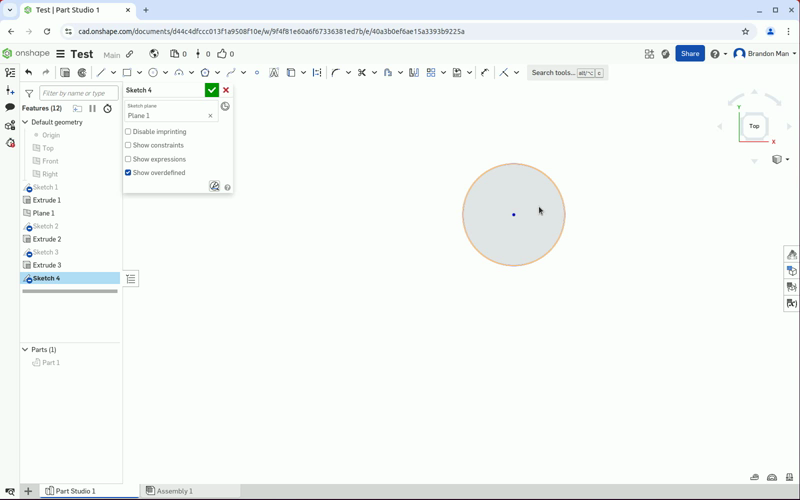
scroll(6)
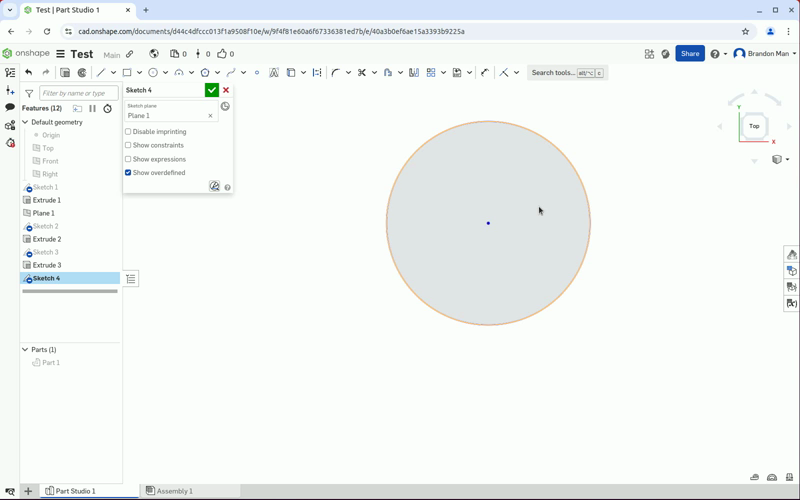
click(539, 206)
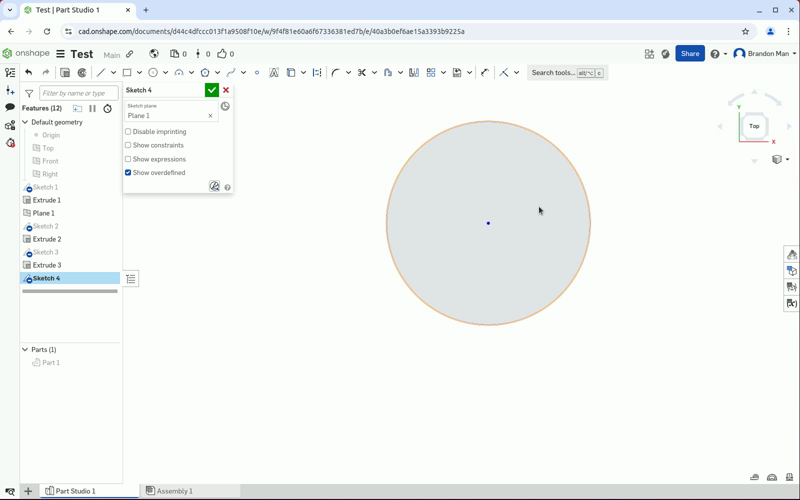
scroll(-6)
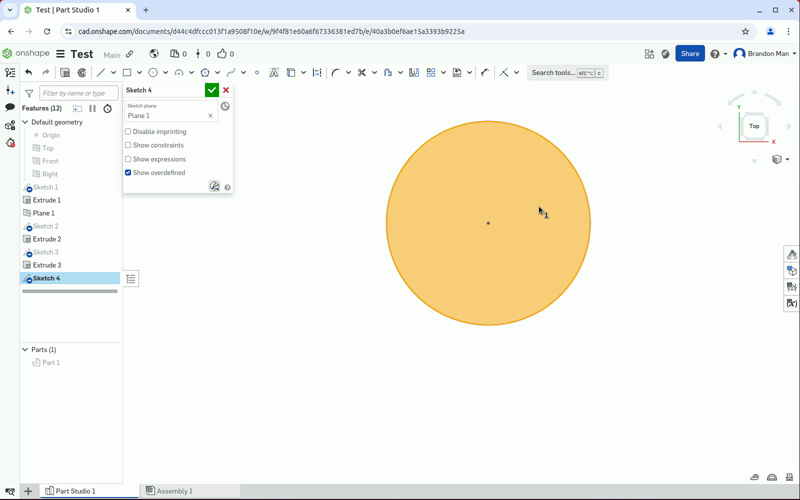
scroll(-6)
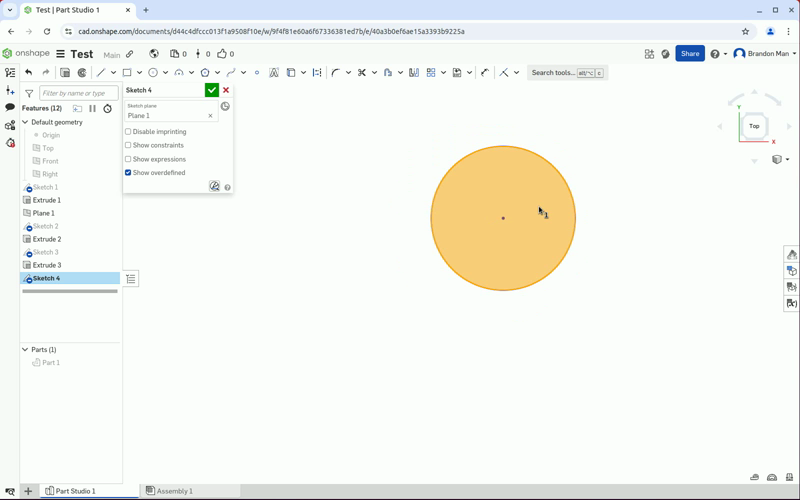
scroll(-6)
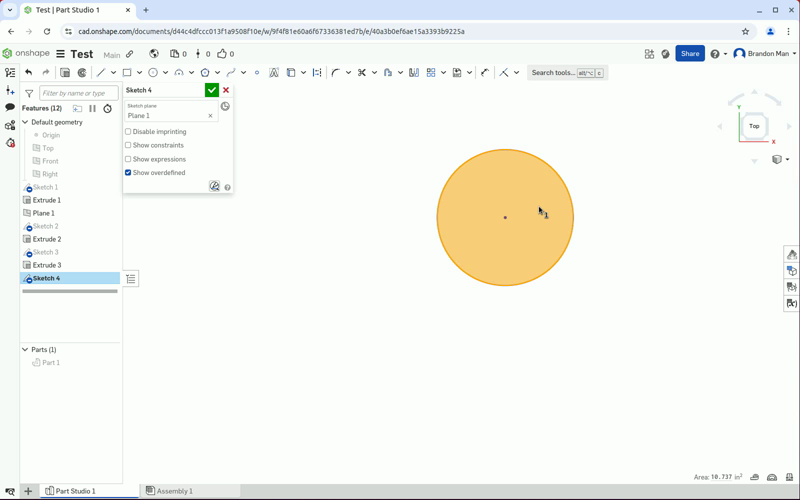
scroll(-6)
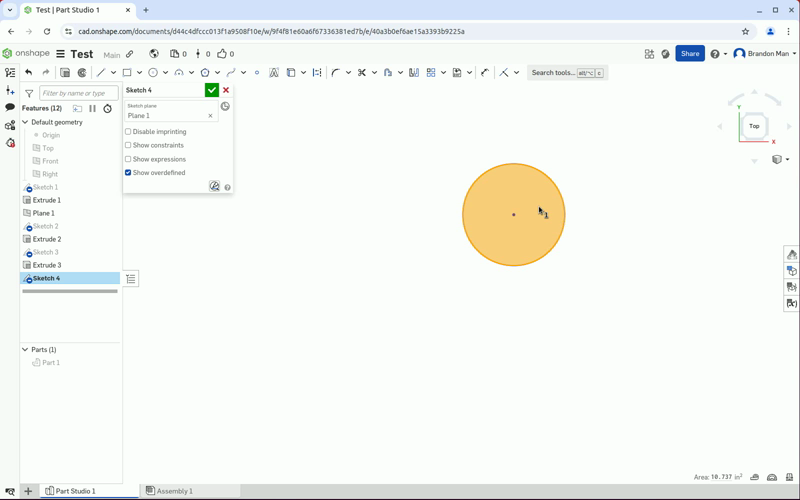
scroll(-6)
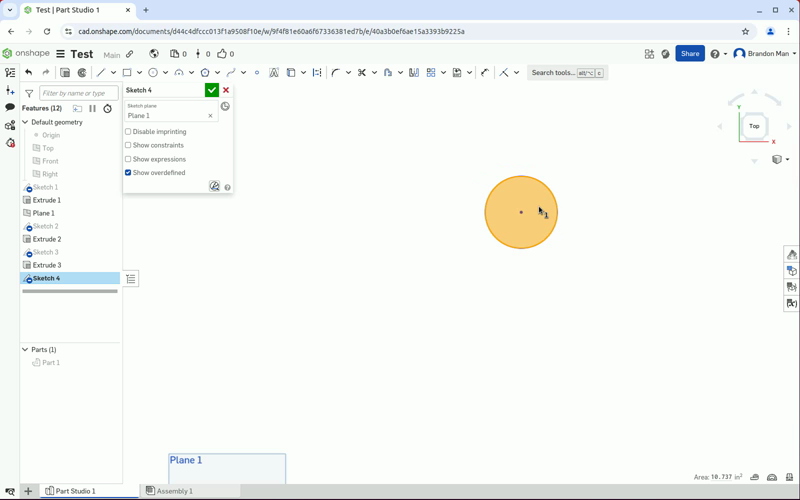
scroll(-6)
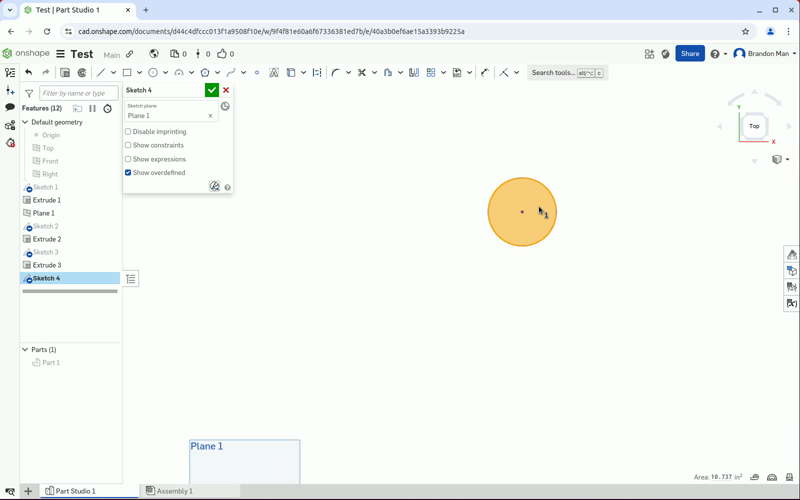
scroll(-6)
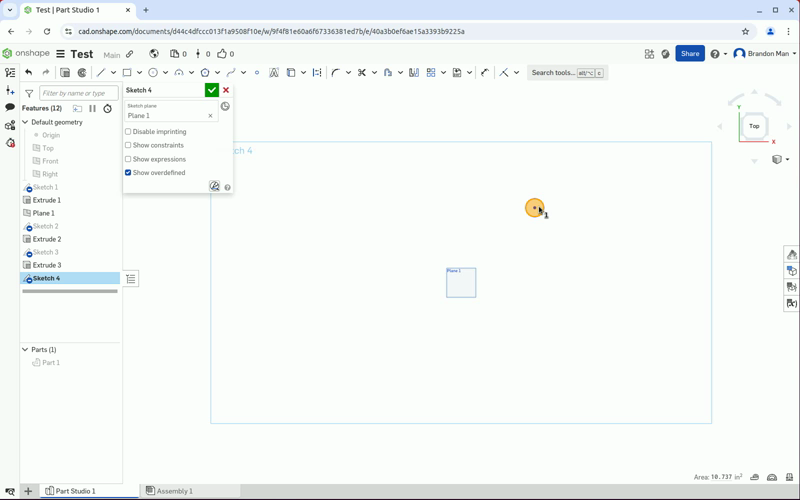
mouse_move(73, 352)
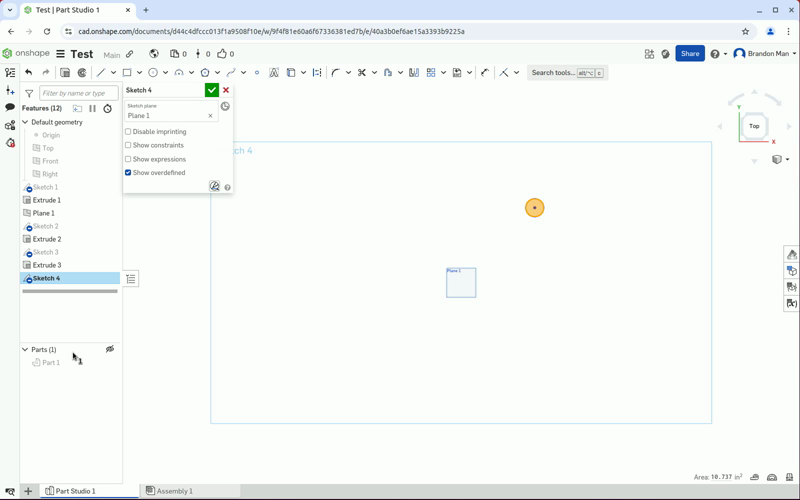
key(shift+y)
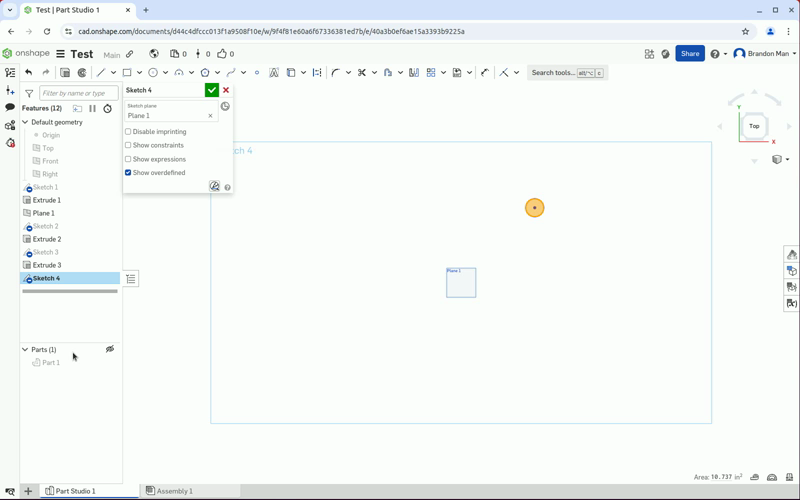
key(shift+e)
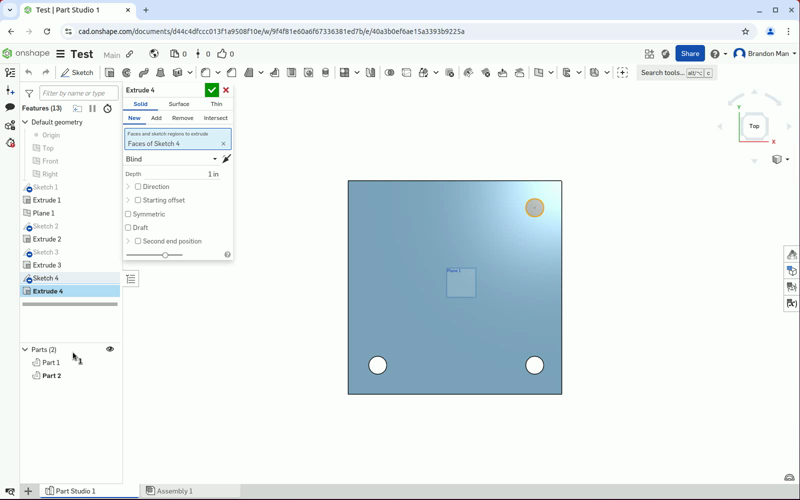
mouse_move(143, 106)
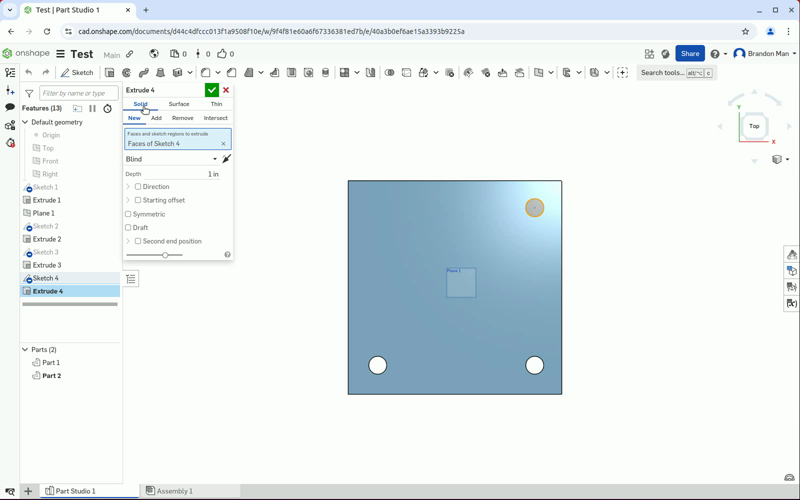
click(143, 106)
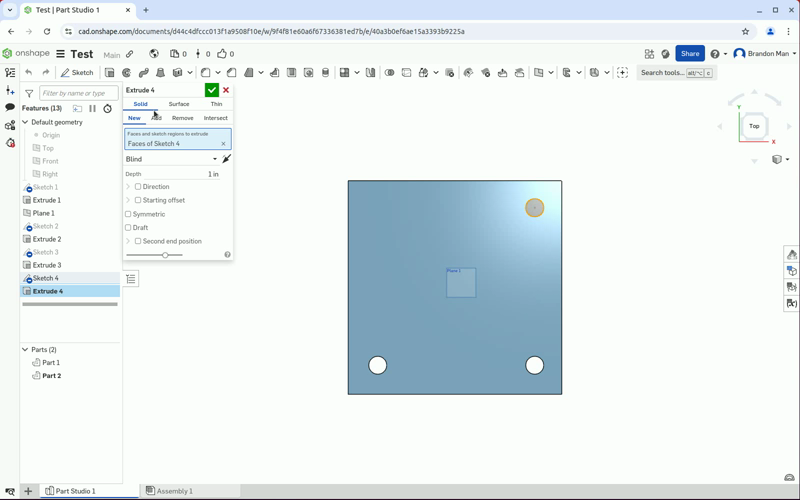
mouse_move(186, 120)
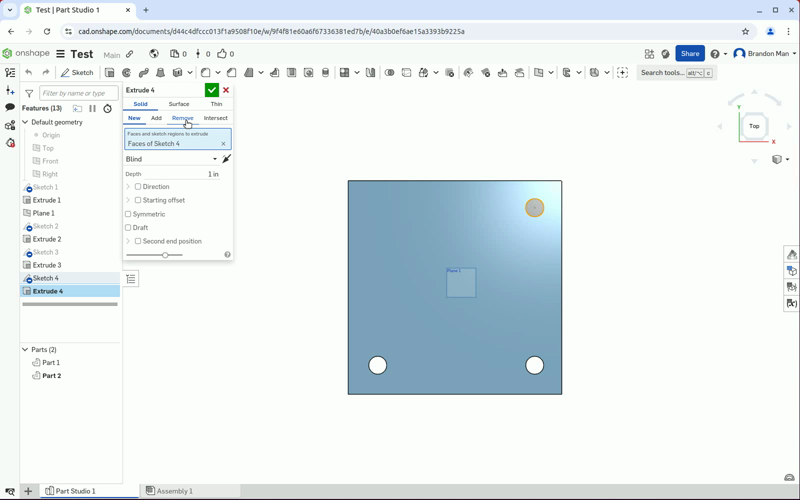
click(186, 120)
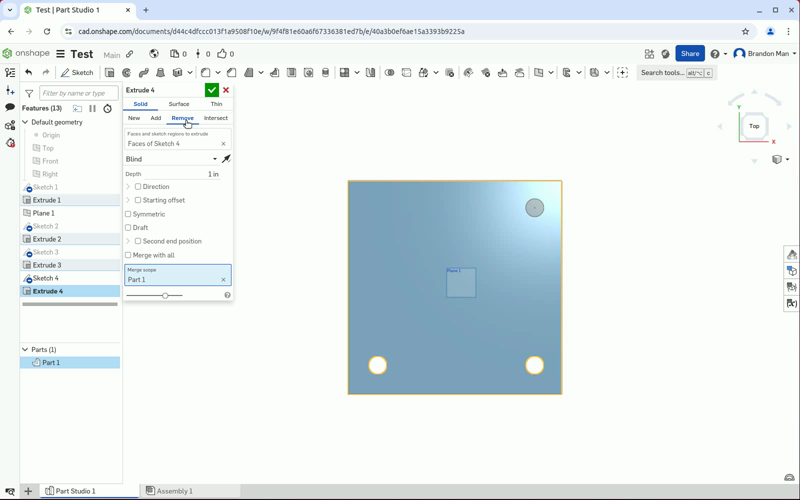
key(tab, 4)
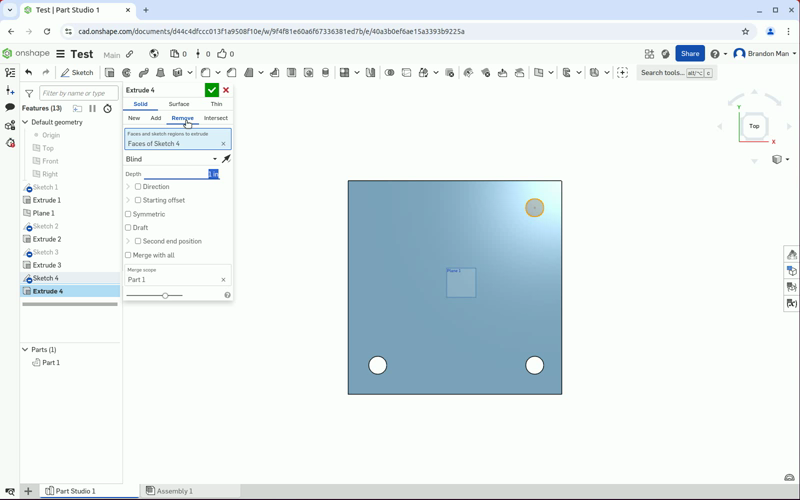
text(25.997)
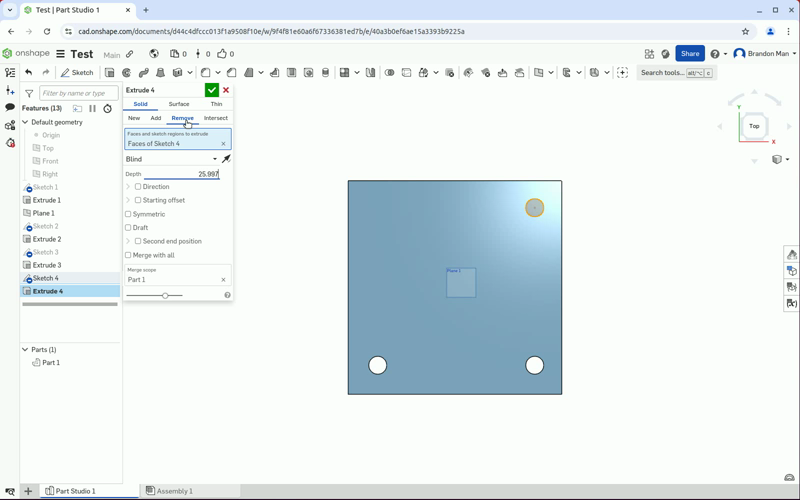
key(tab, 6)
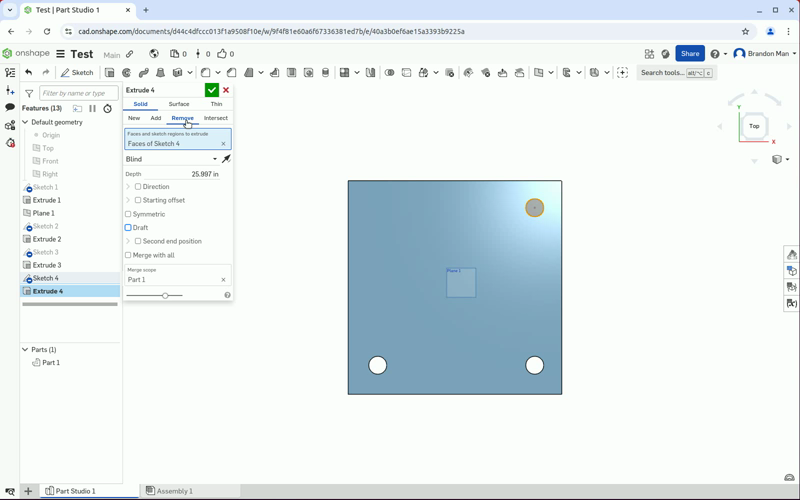
key(space)
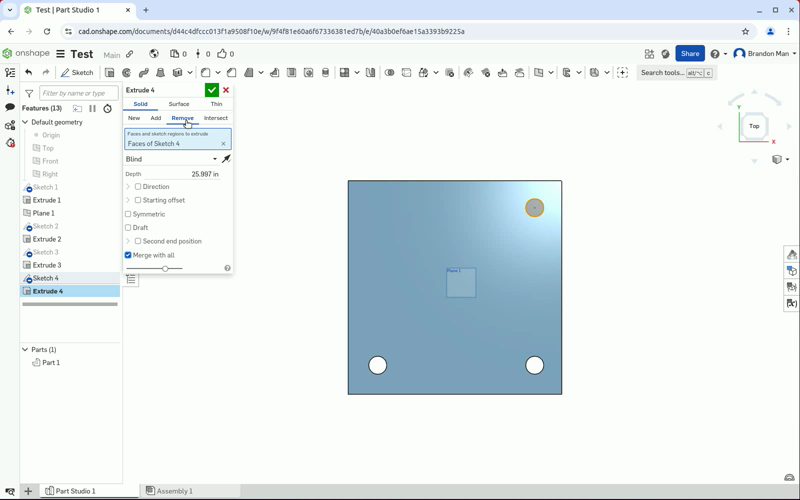
key(enter)
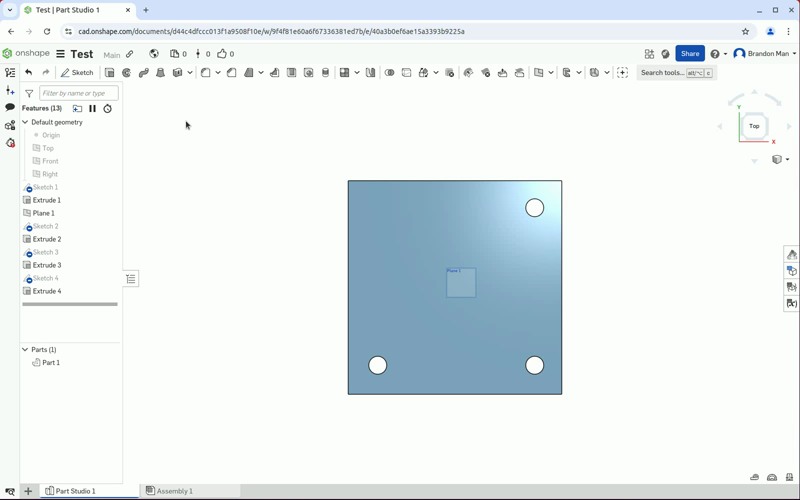
key(shift+h)
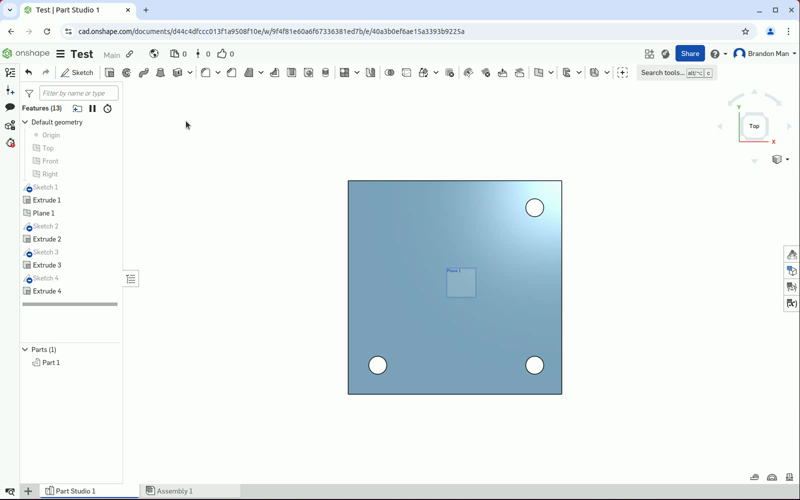
key(shift+h)
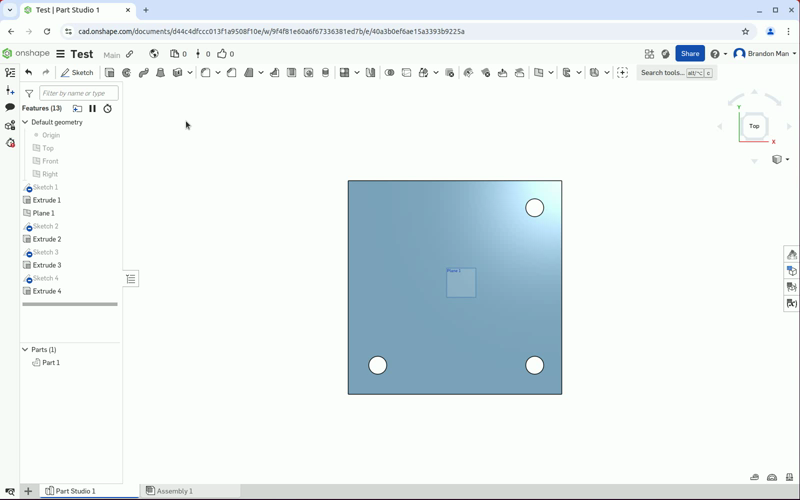
mouse_move(73, 189)
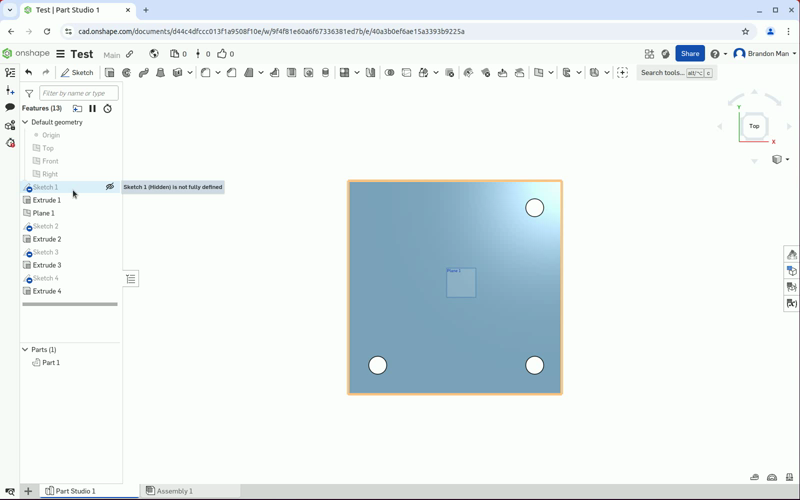
click(73, 189)
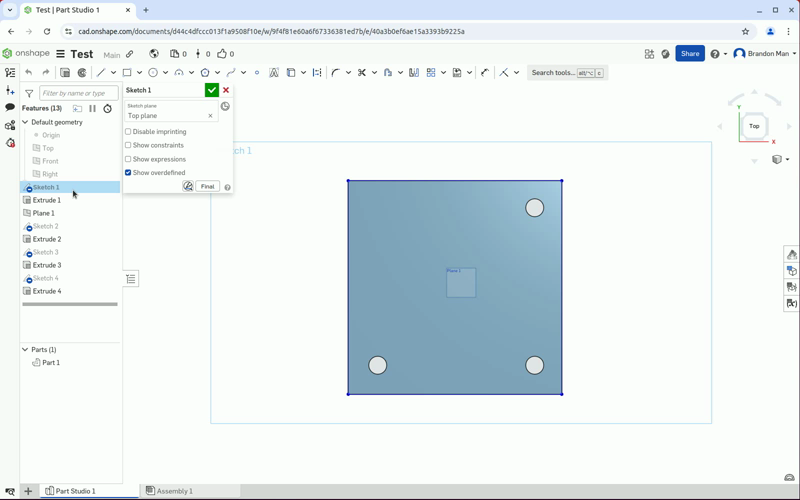
mouse_move(229, 92)
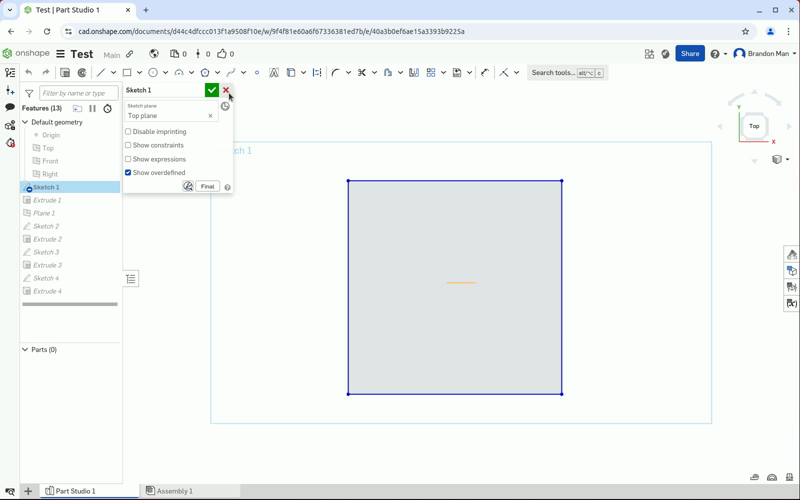
click(229, 92)
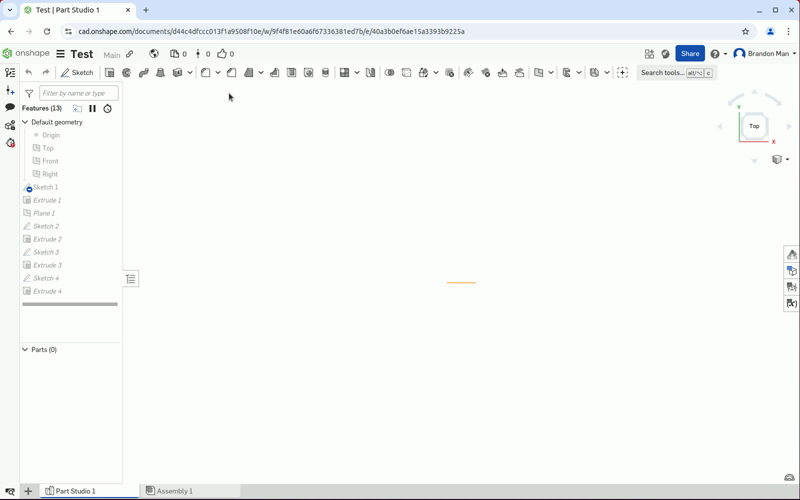
key(shift+s)
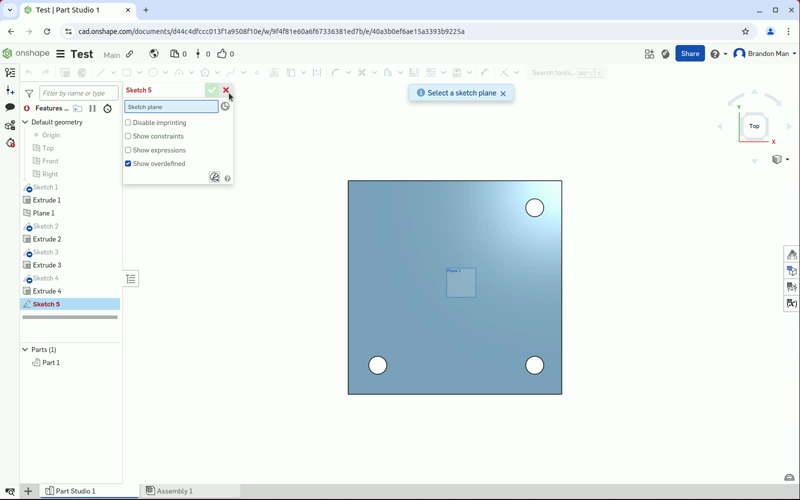
mouse_move(73, 215)
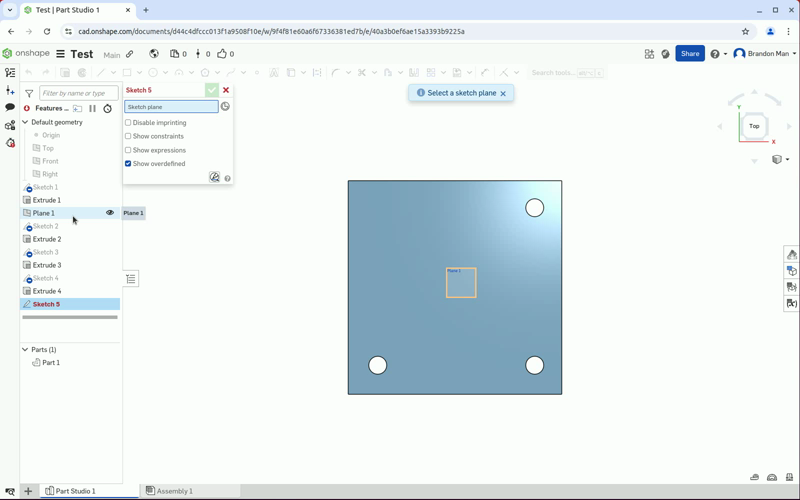
click(73, 215)
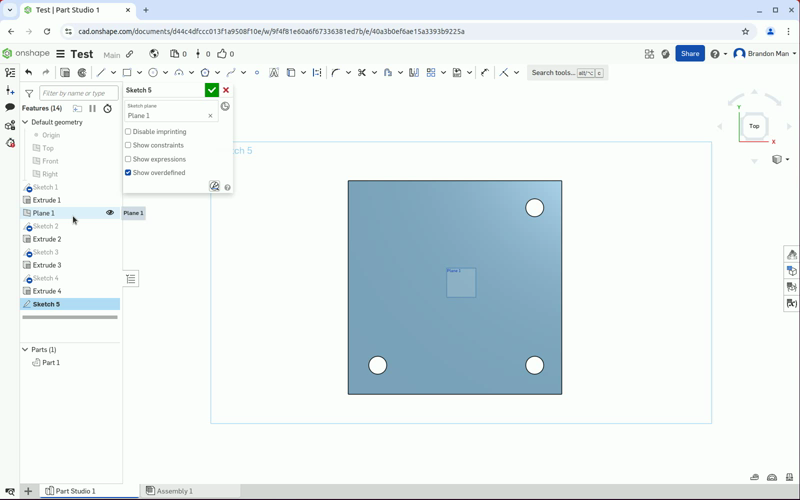
mouse_move(73, 352)
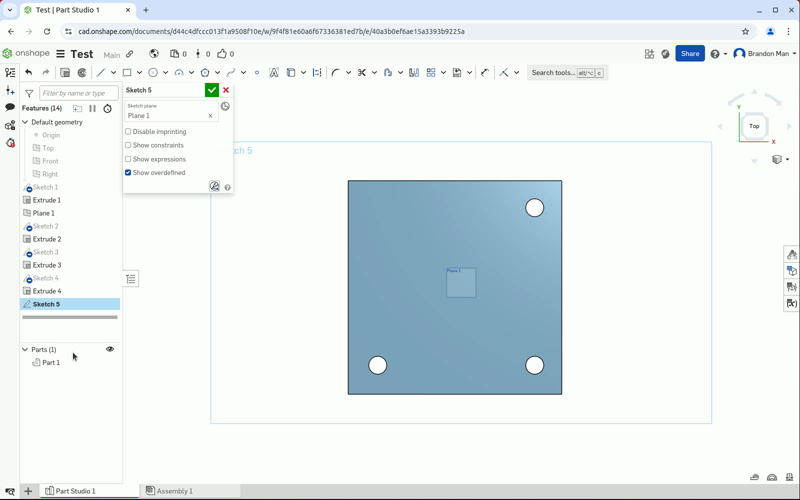
key(y)
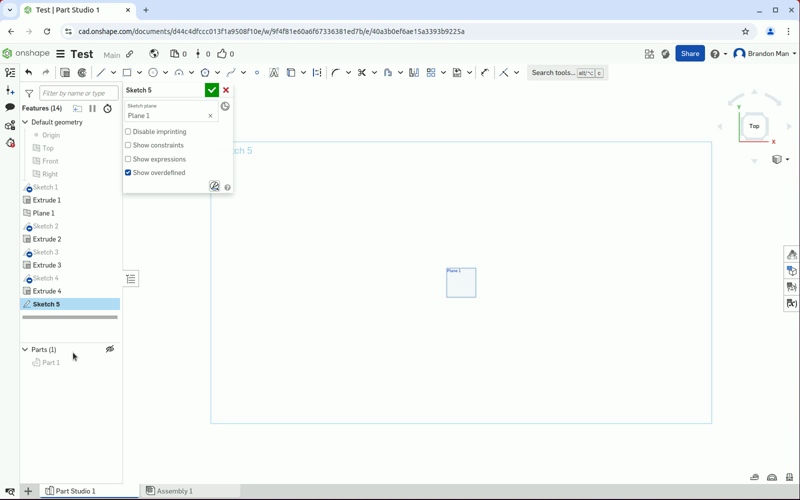
key(c)
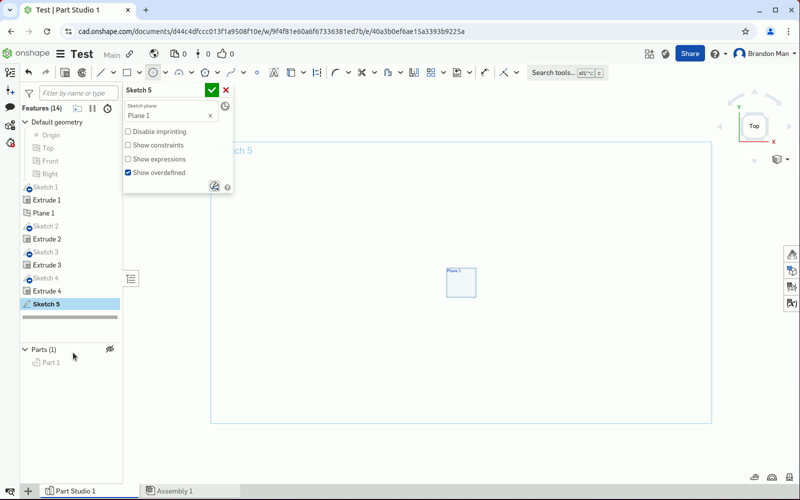
key_down(shift)
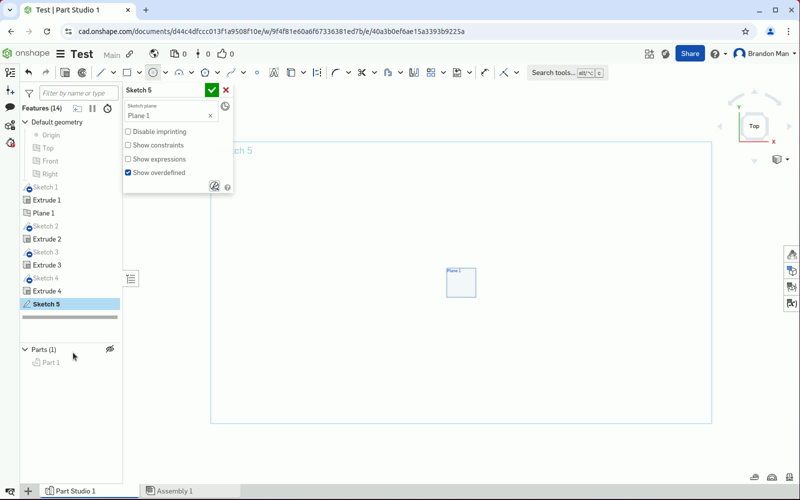
mouse_move(377, 207)
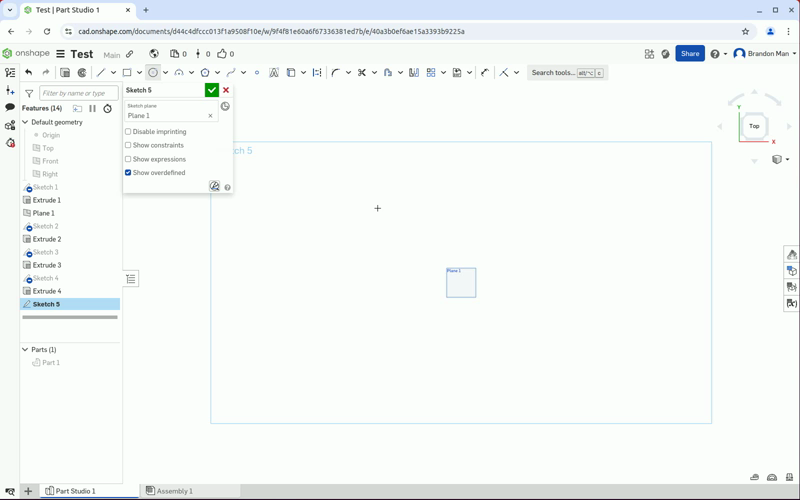
click(377, 207)
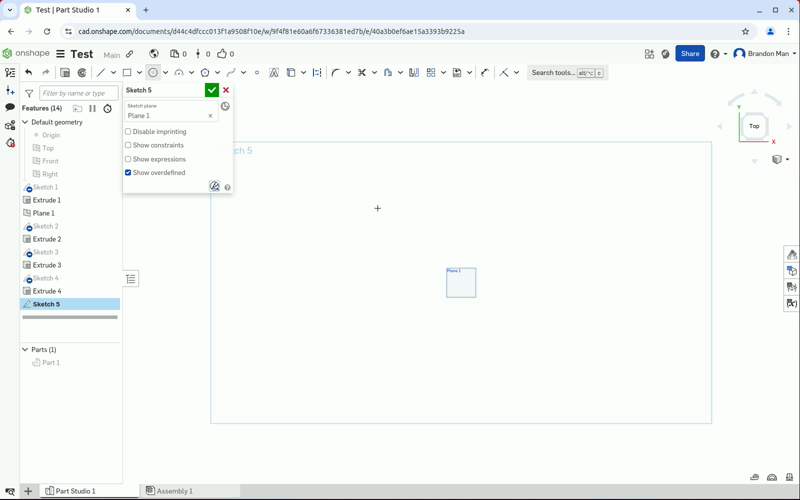
key_up(shift)
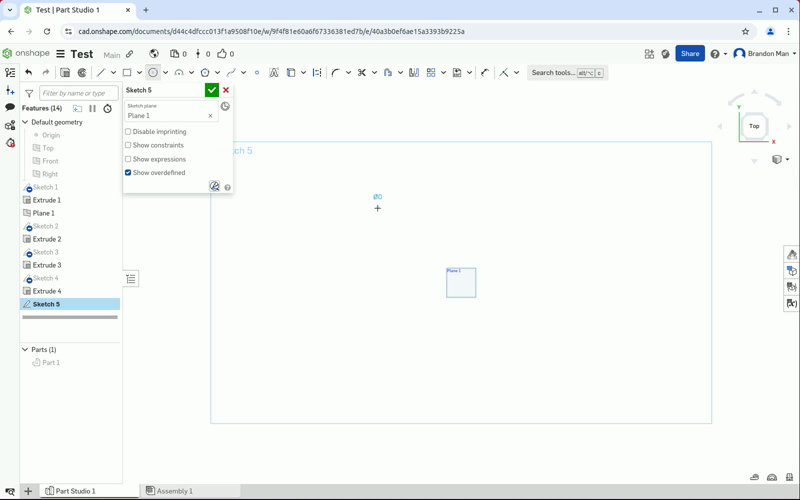
mouse_move(386, 207)
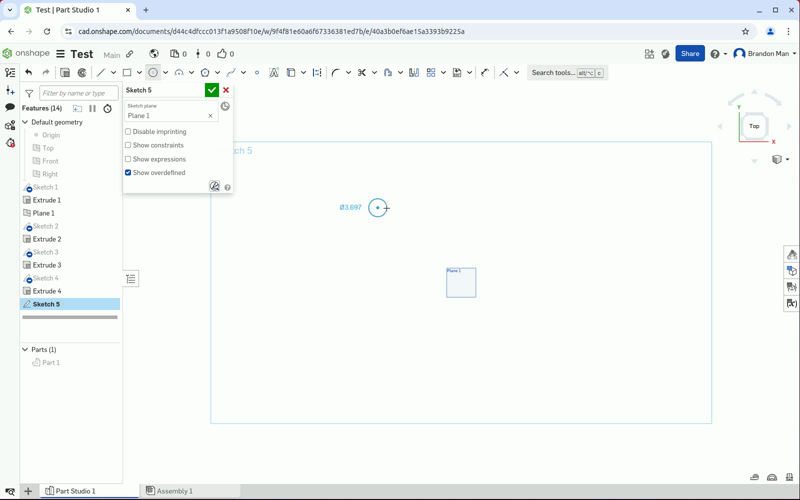
click(386, 207)
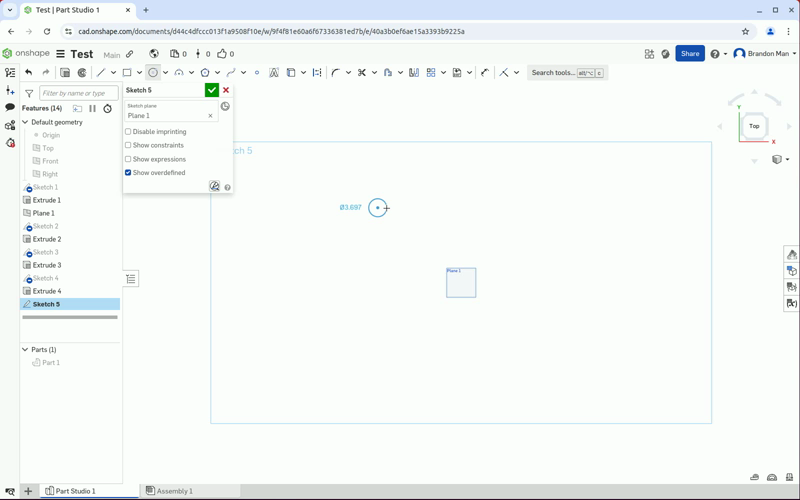
key(esc)
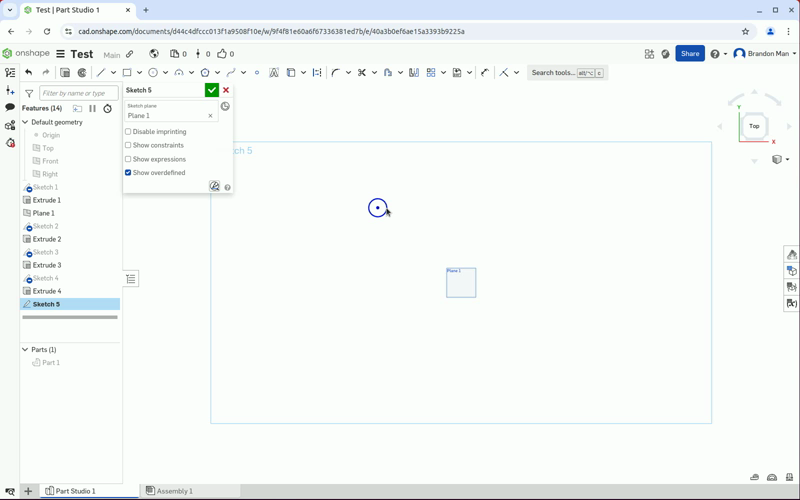
mouse_move(378, 208)
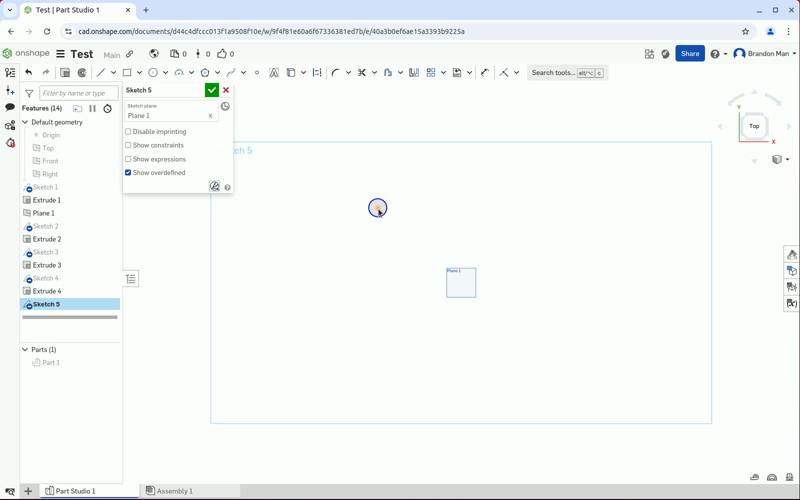
scroll(6)
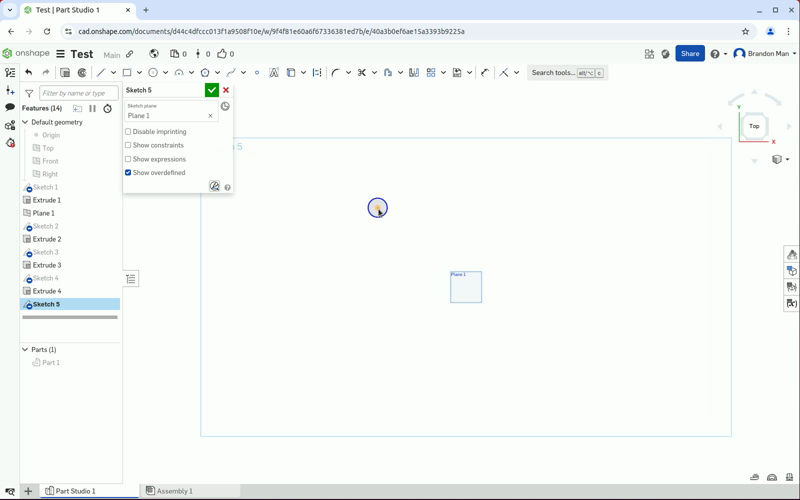
scroll(6)
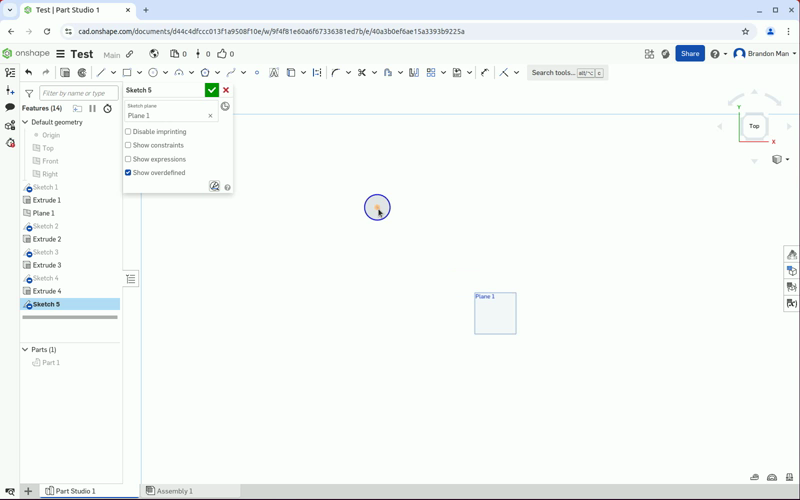
scroll(6)
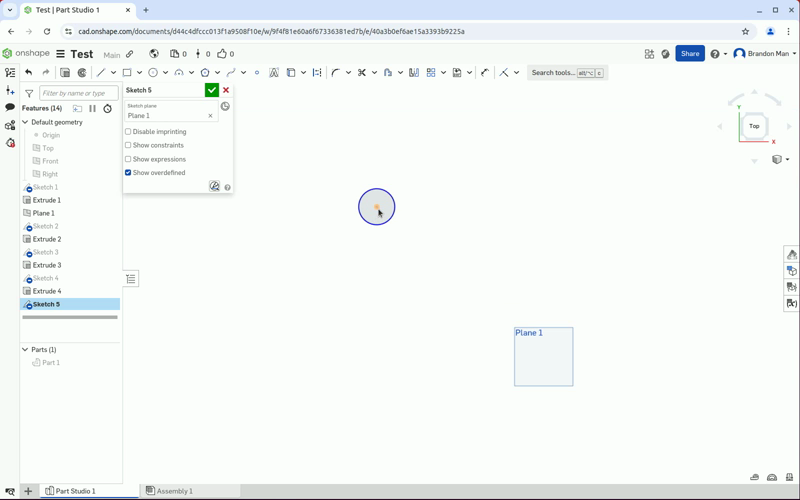
scroll(6)
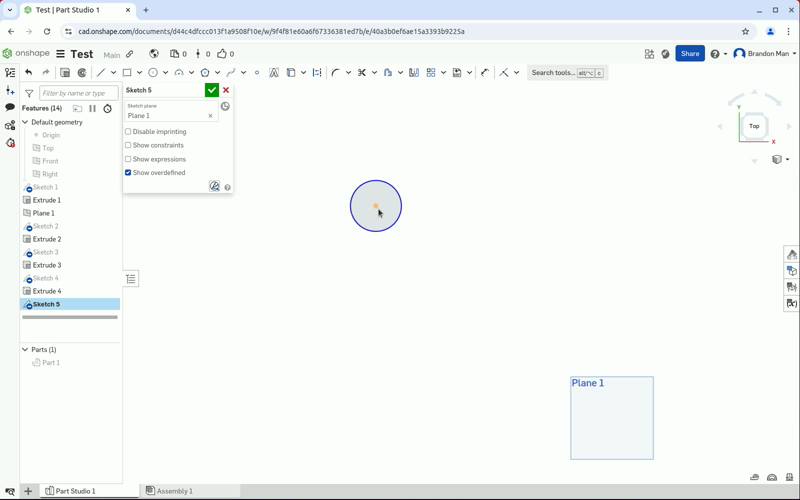
scroll(6)
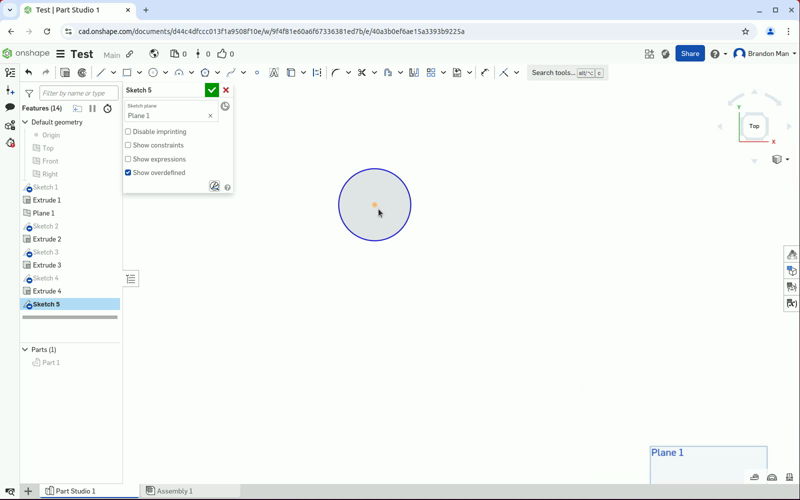
scroll(6)
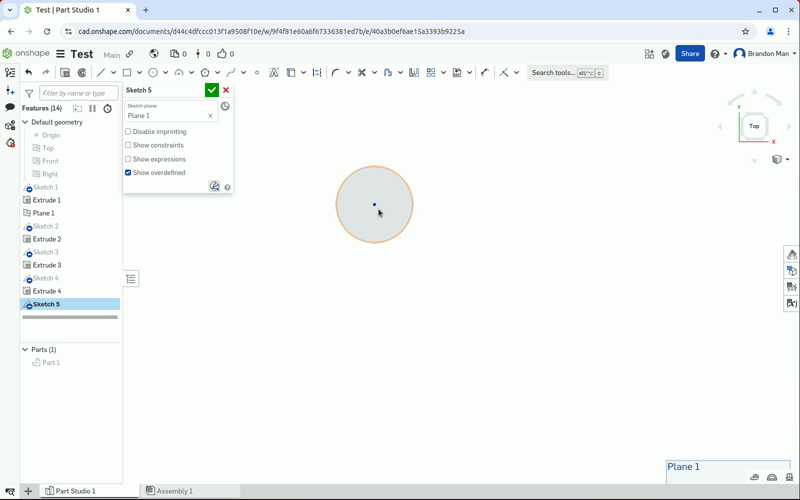
scroll(6)
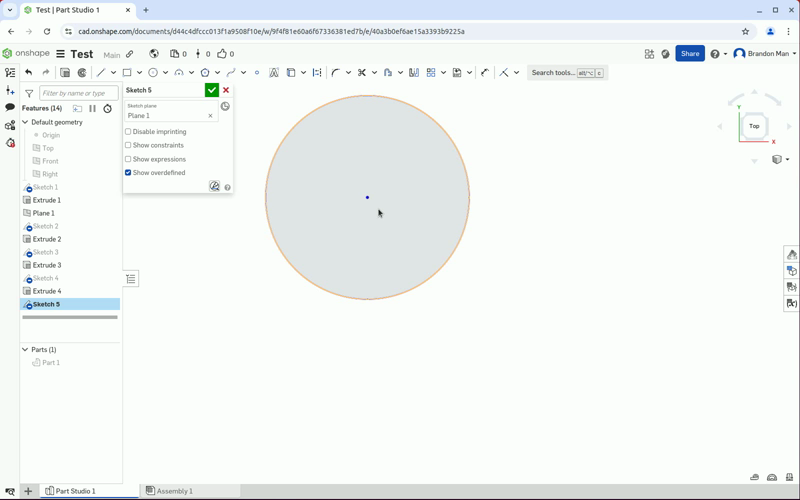
click(378, 208)
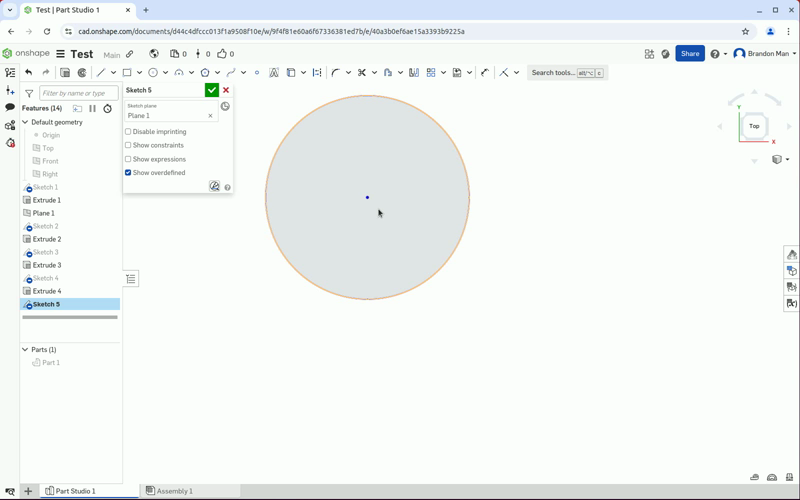
scroll(-6)
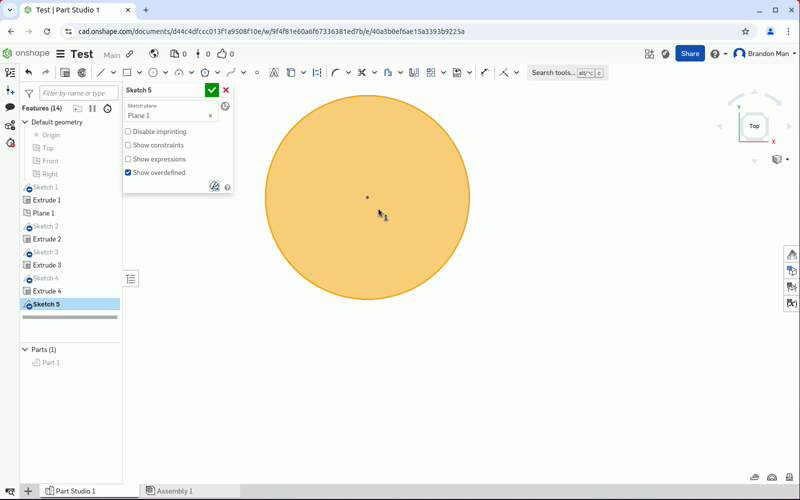
scroll(-6)
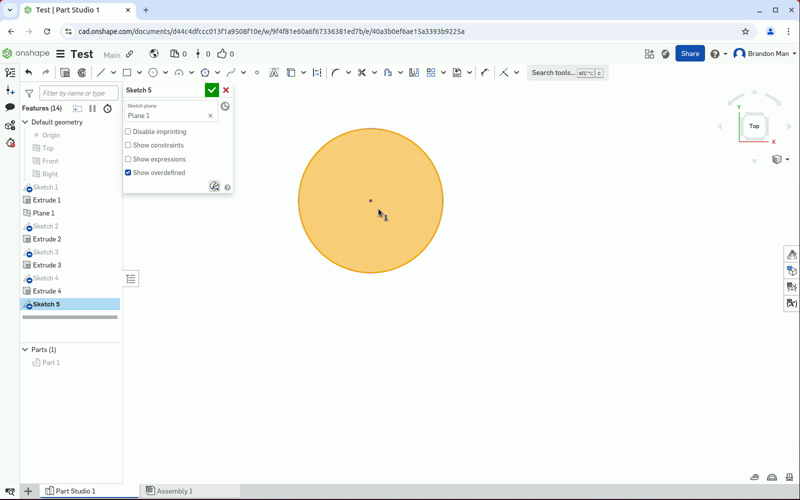
scroll(-6)
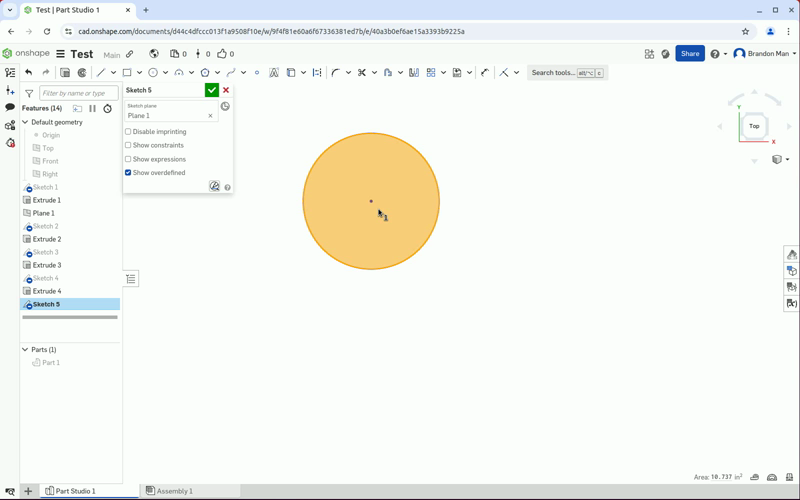
scroll(-6)
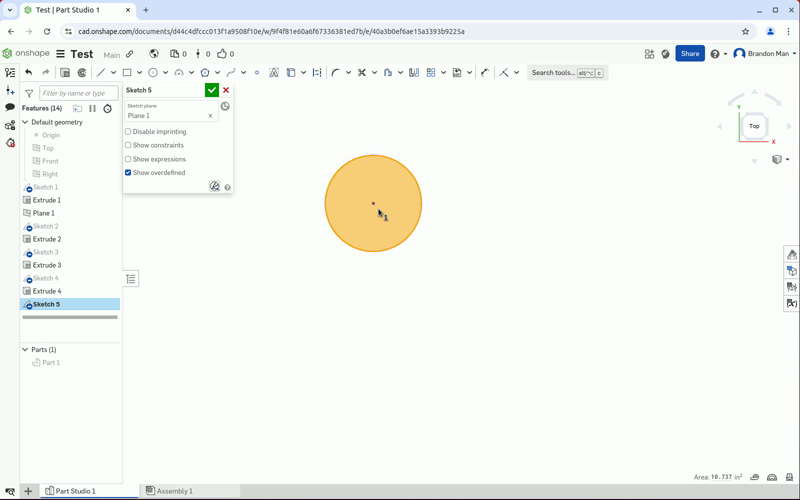
scroll(-6)
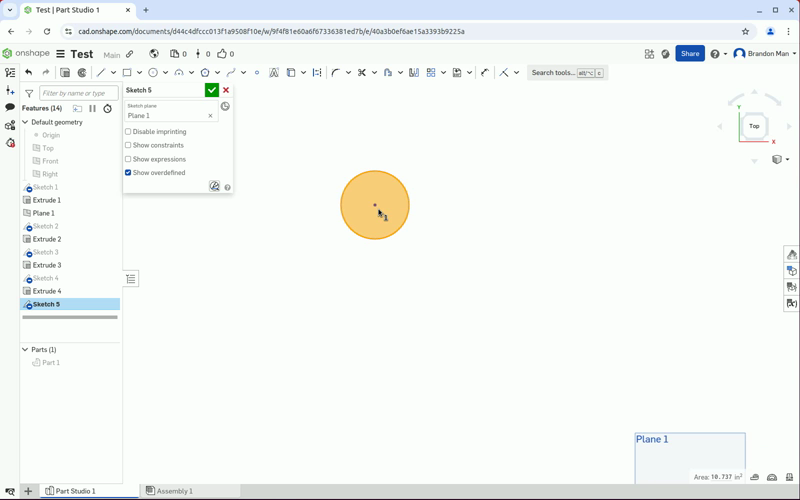
scroll(-6)
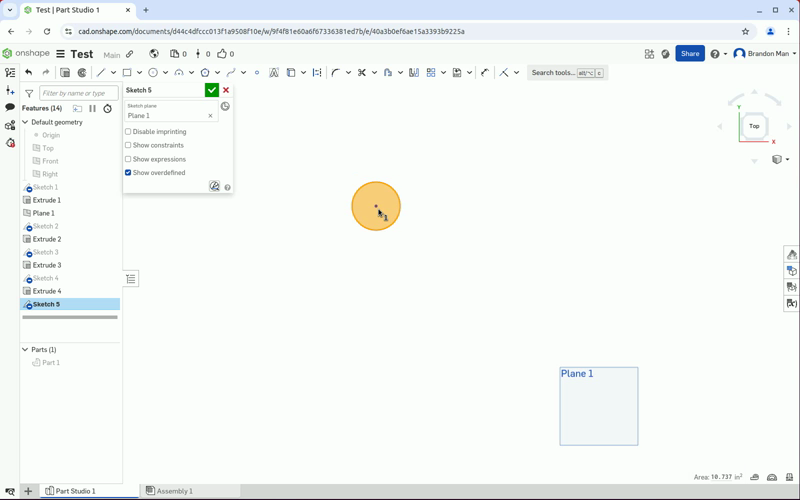
scroll(-6)
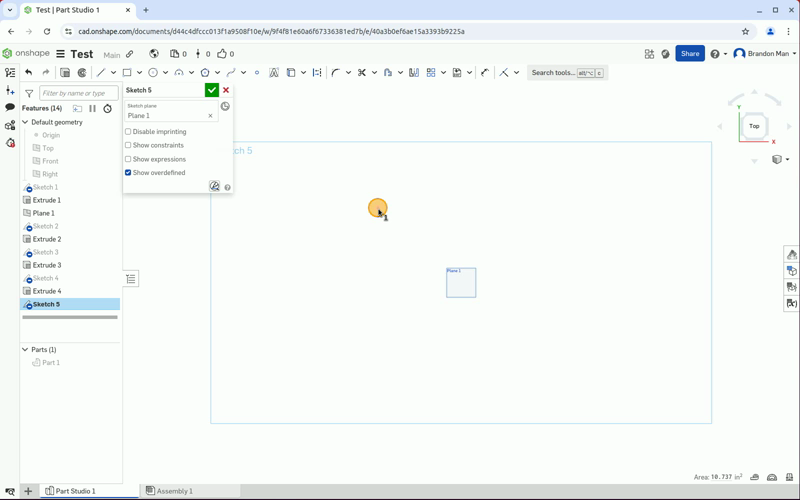
mouse_move(73, 352)
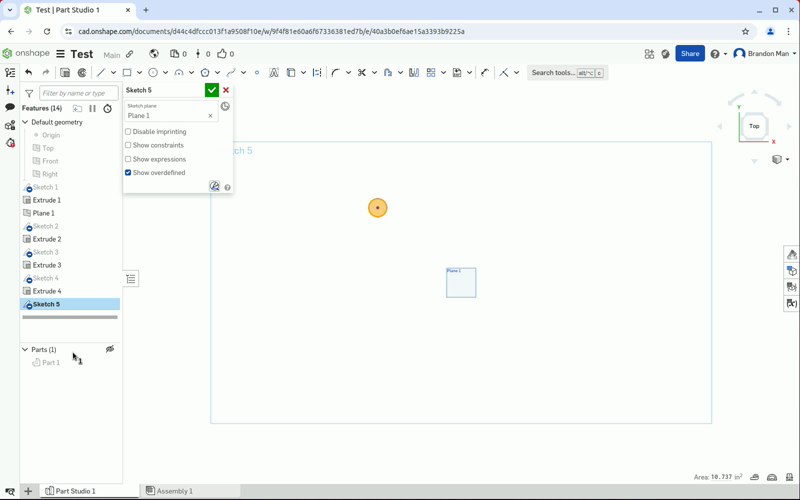
key(shift+y)
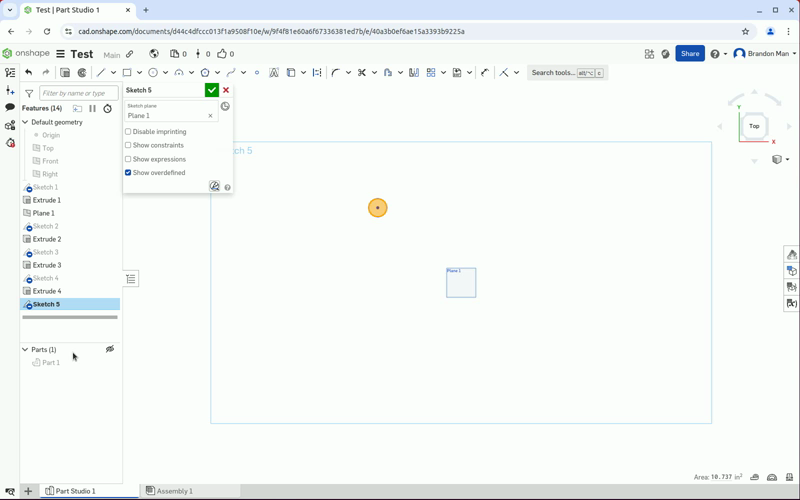
key(shift+e)
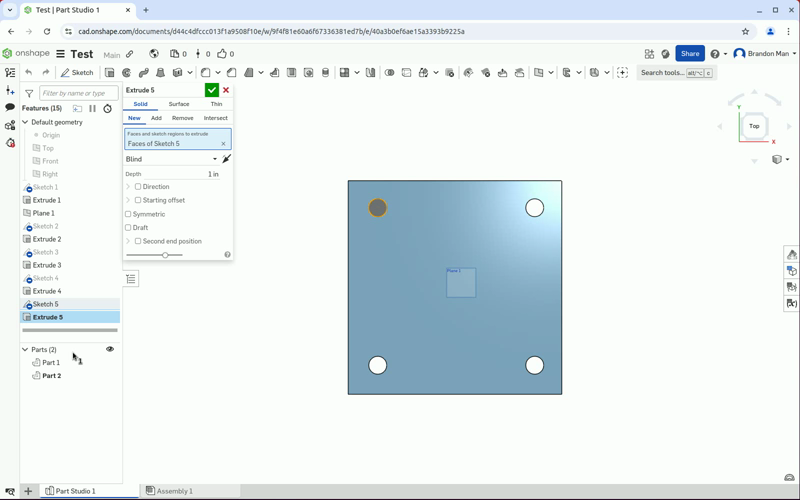
mouse_move(143, 106)
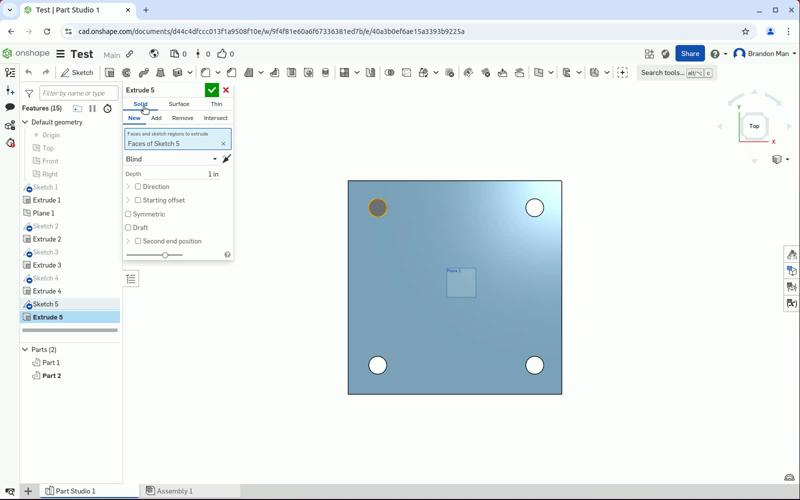
click(143, 106)
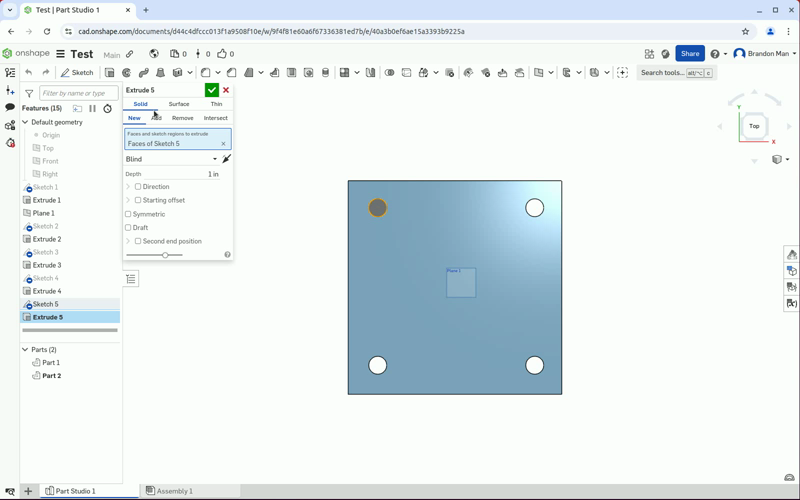
mouse_move(186, 120)
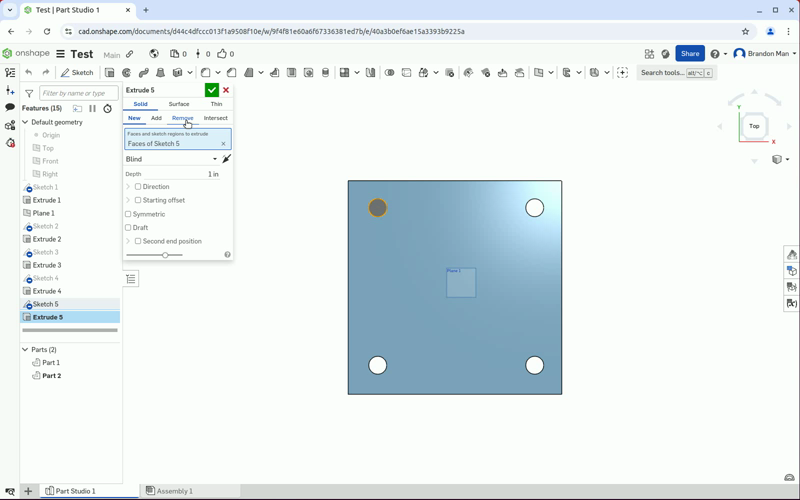
click(186, 120)
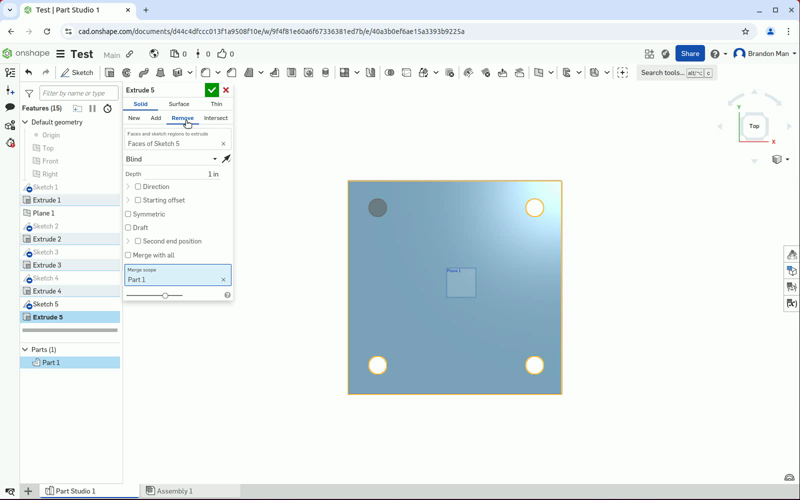
key(tab, 4)
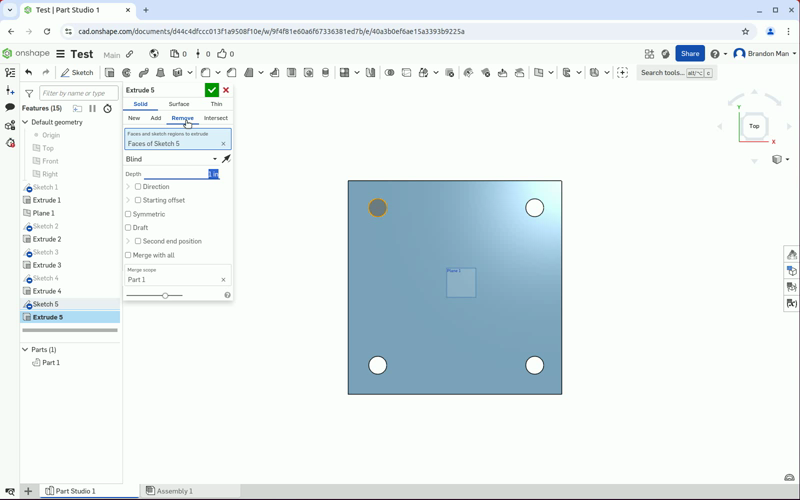
text(25.997)
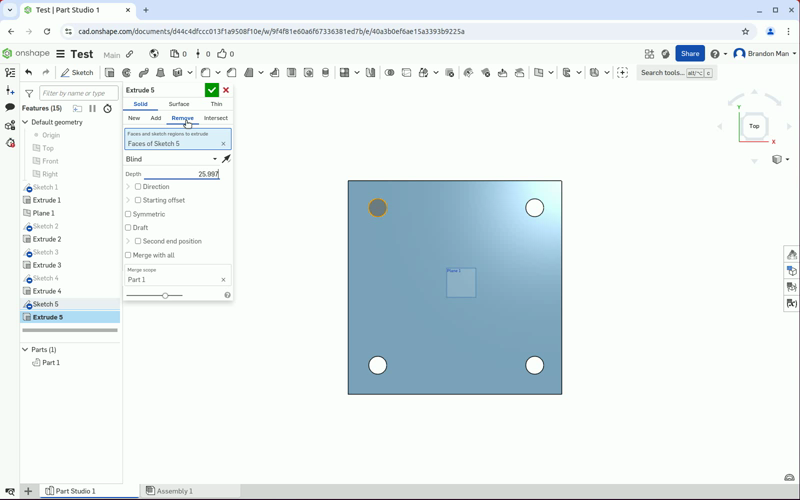
key(tab, 6)
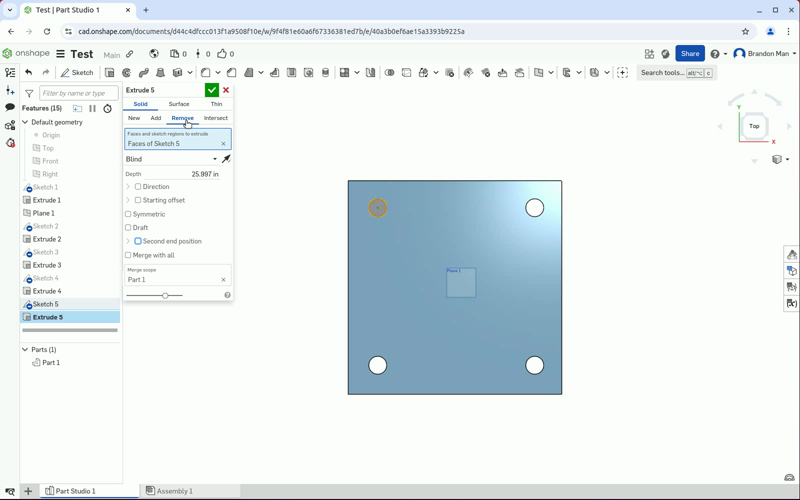
key(space)
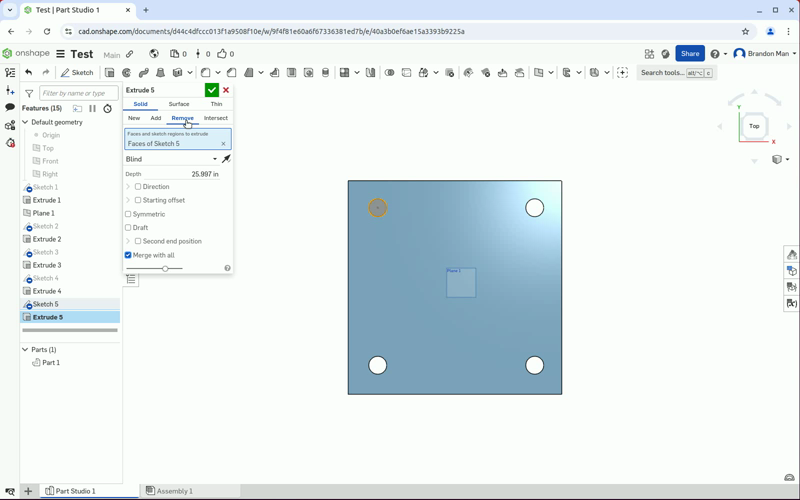
key(enter)
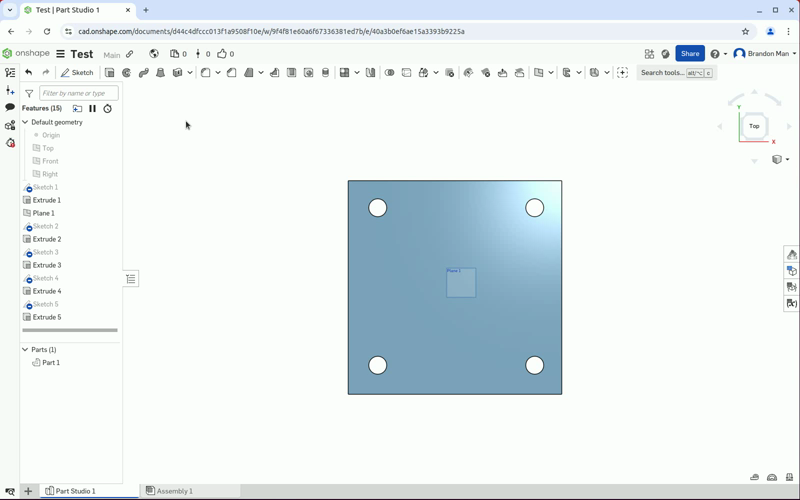
key(shift+h)
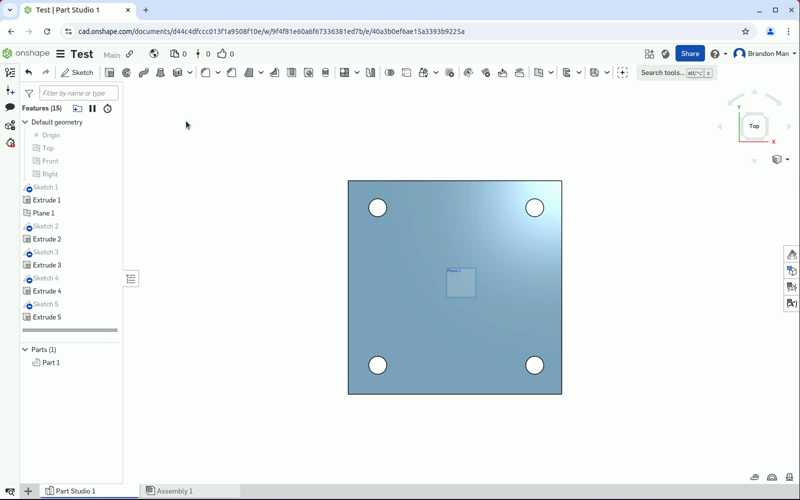
key(shift+h)
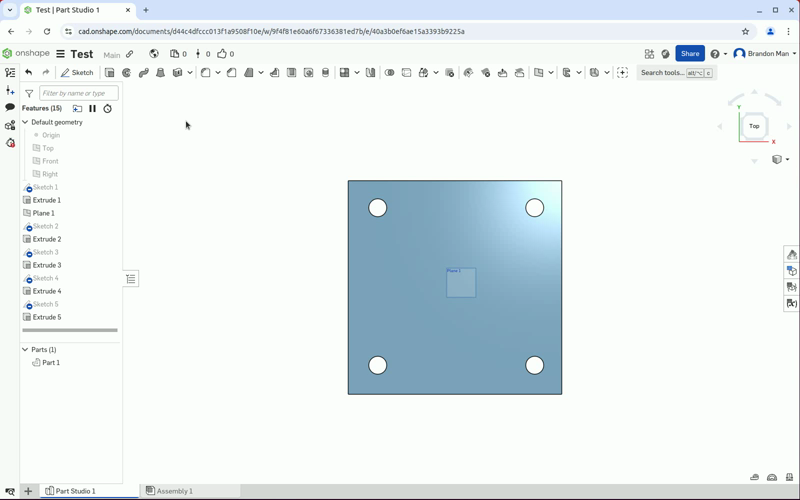
mouse_move(73, 189)
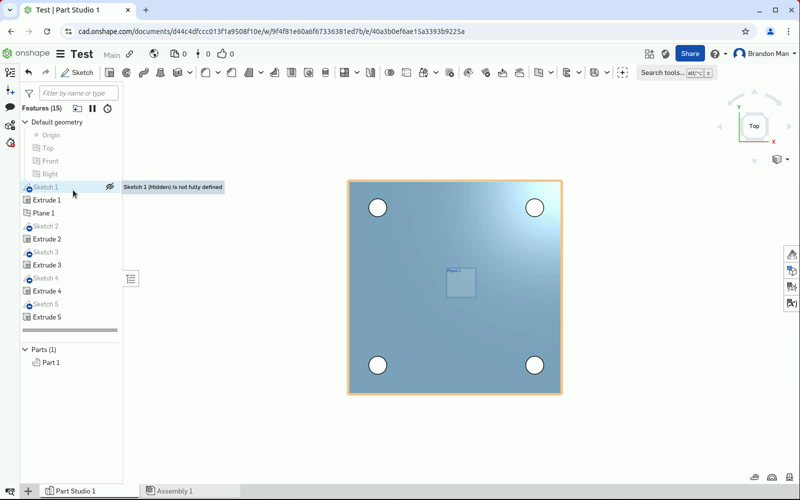
click(73, 189)
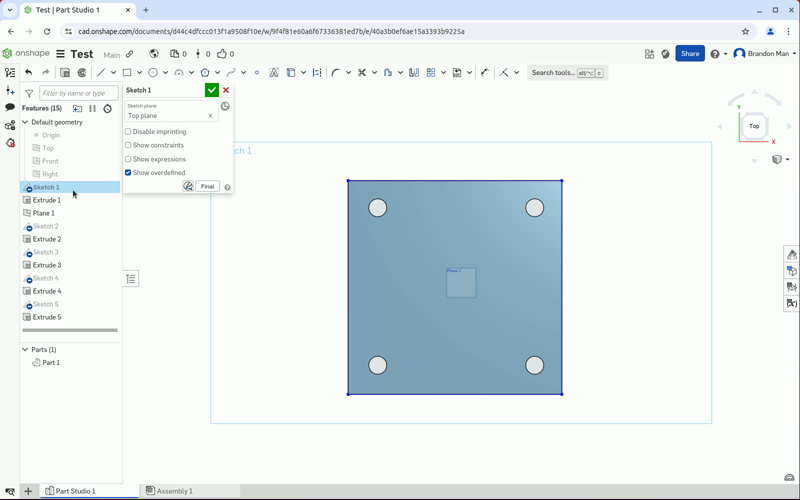
mouse_move(229, 92)
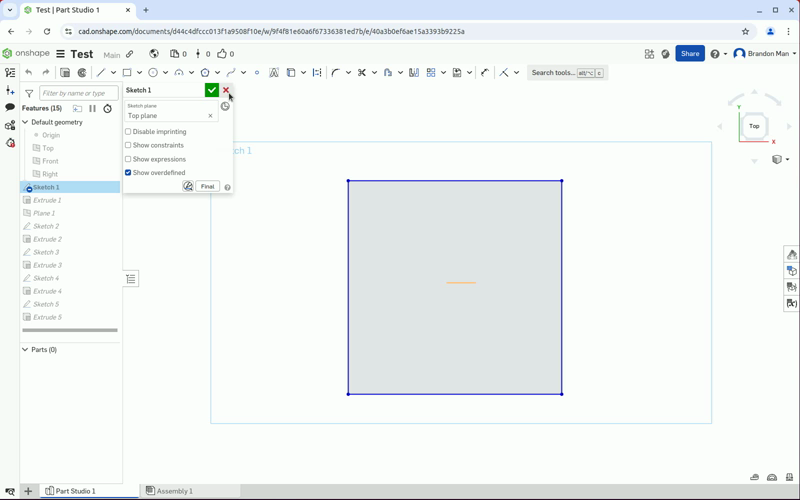
click(229, 92)
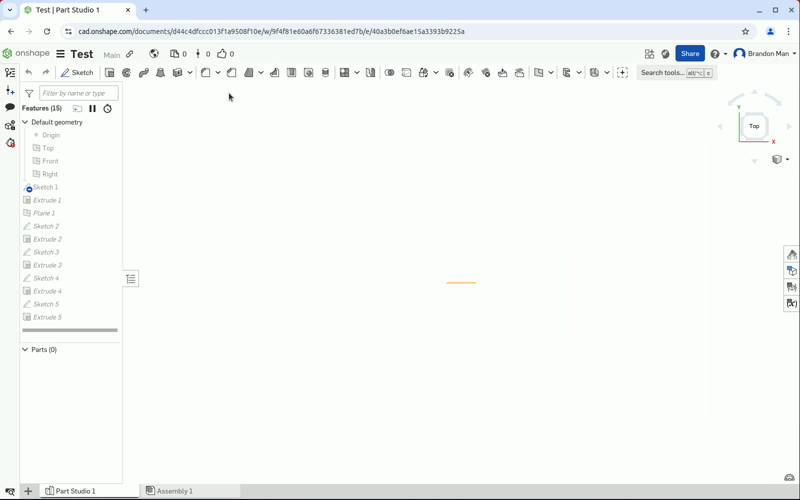
key(shift+s)
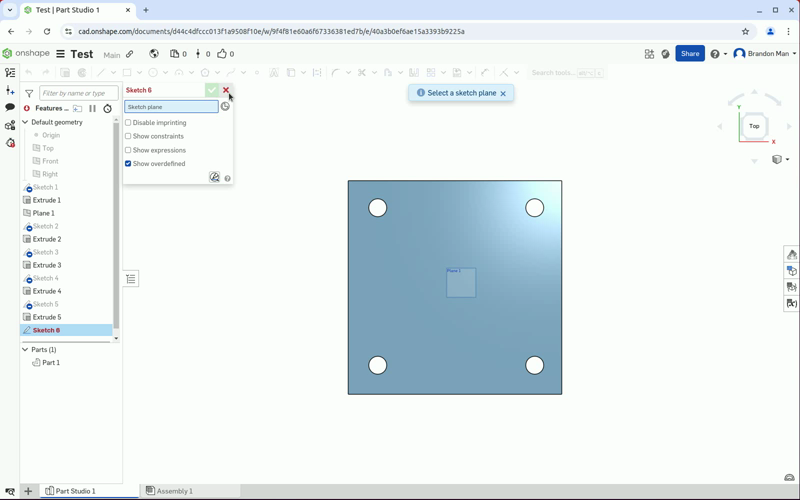
mouse_move(69, 215)
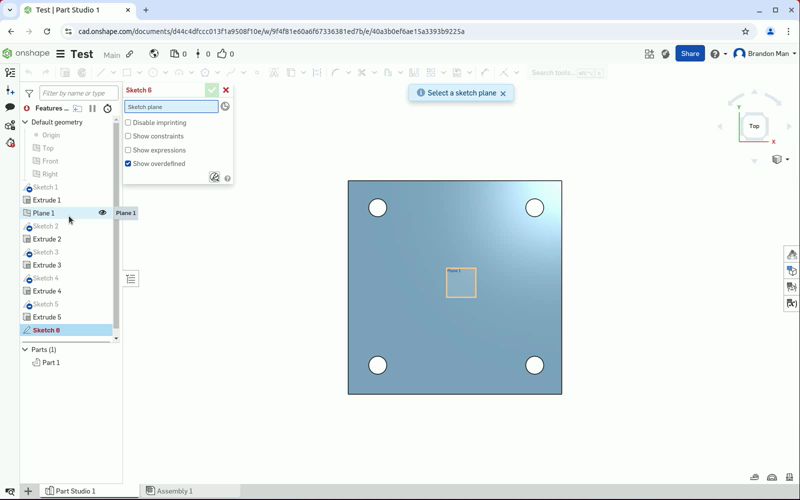
click(69, 215)
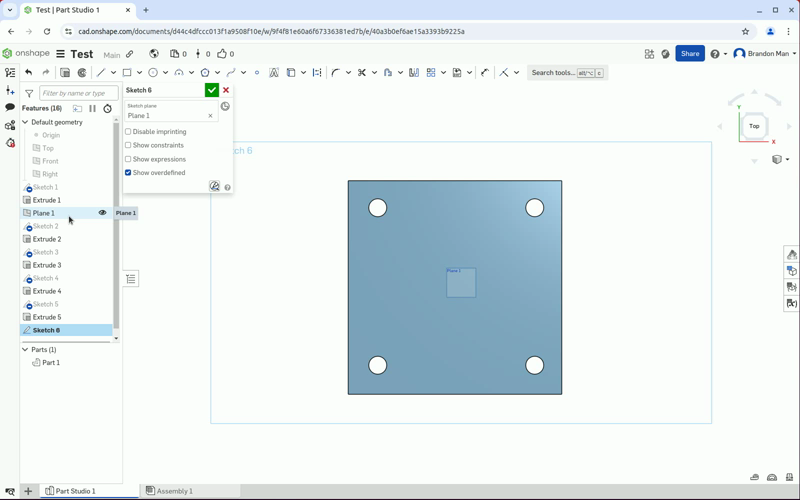
mouse_move(73, 352)
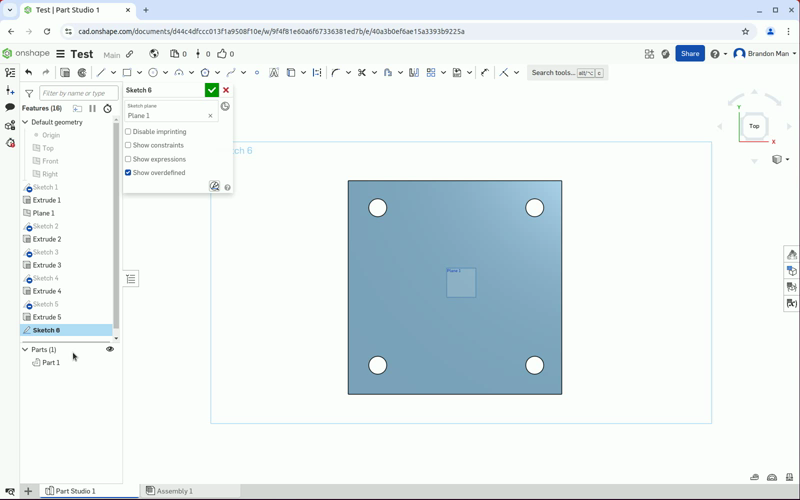
key(y)
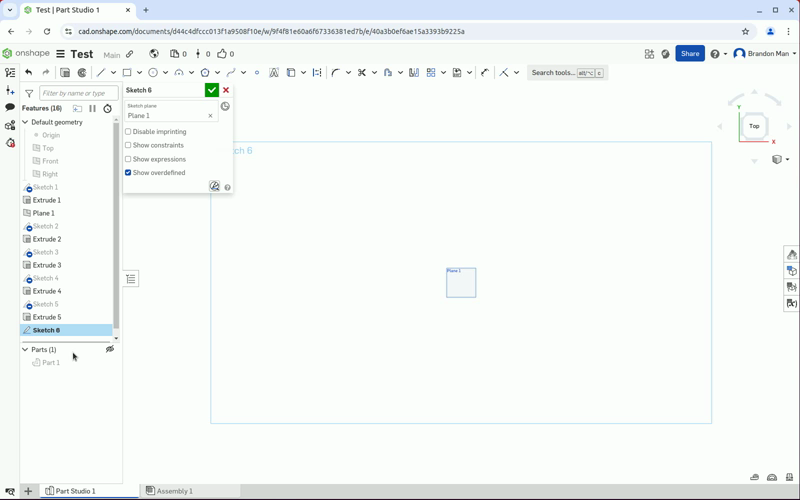
key(c)
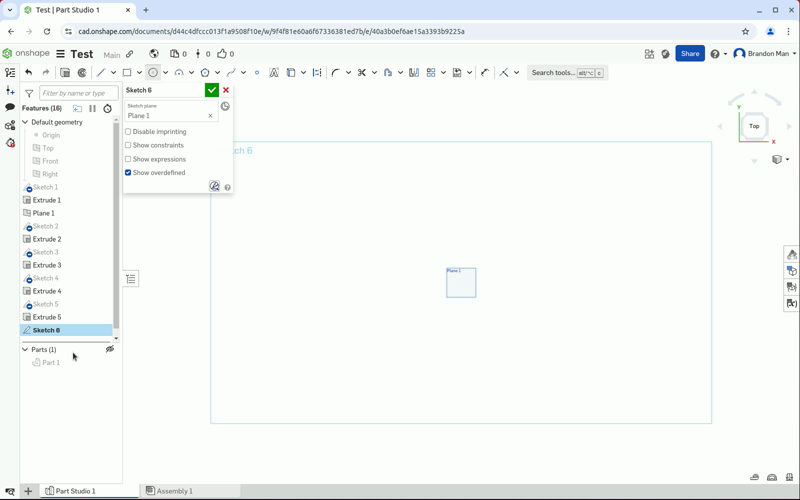
key_down(shift)
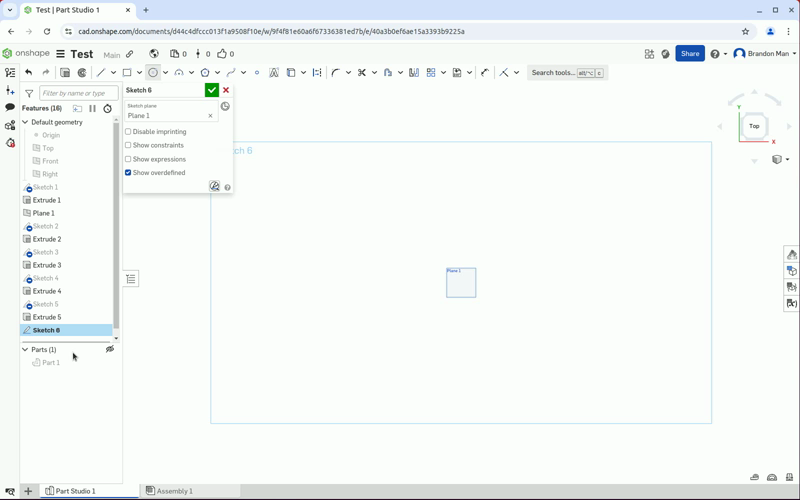
mouse_move(456, 286)
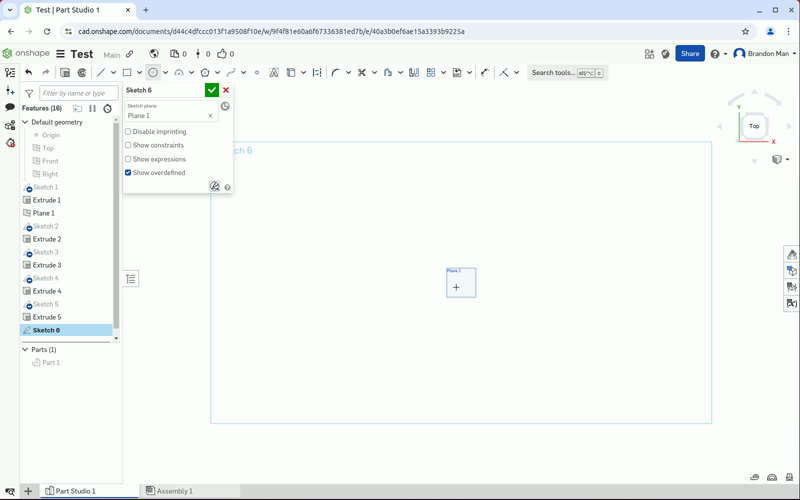
click(456, 286)
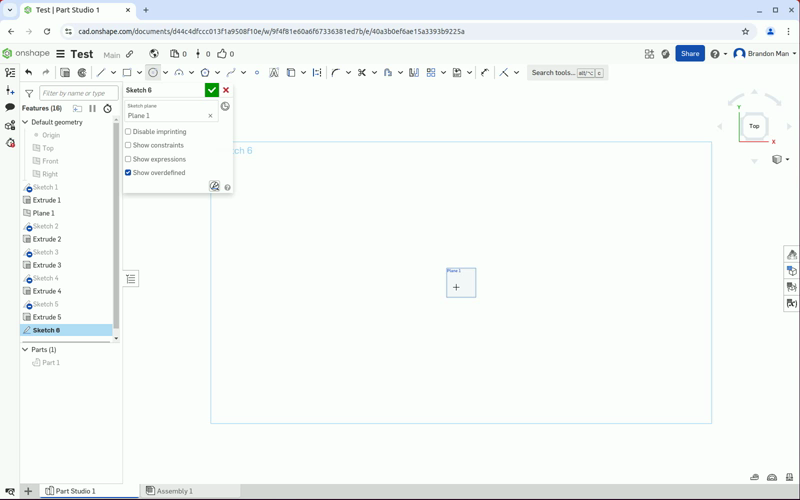
key_up(shift)
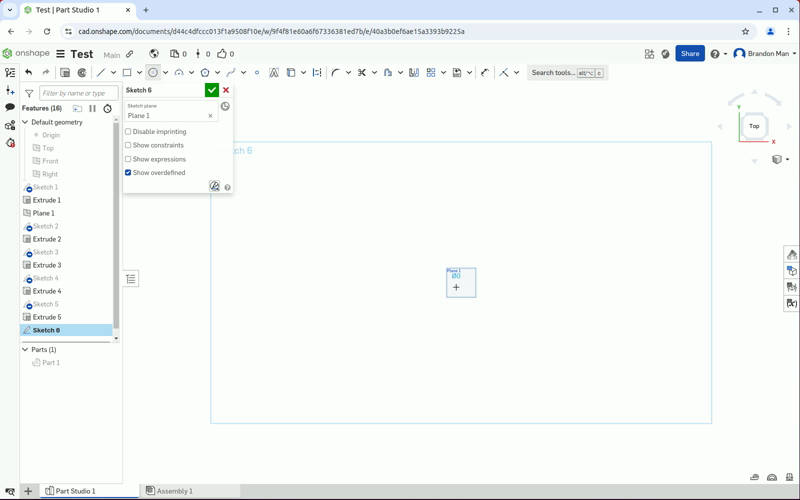
mouse_move(479, 286)
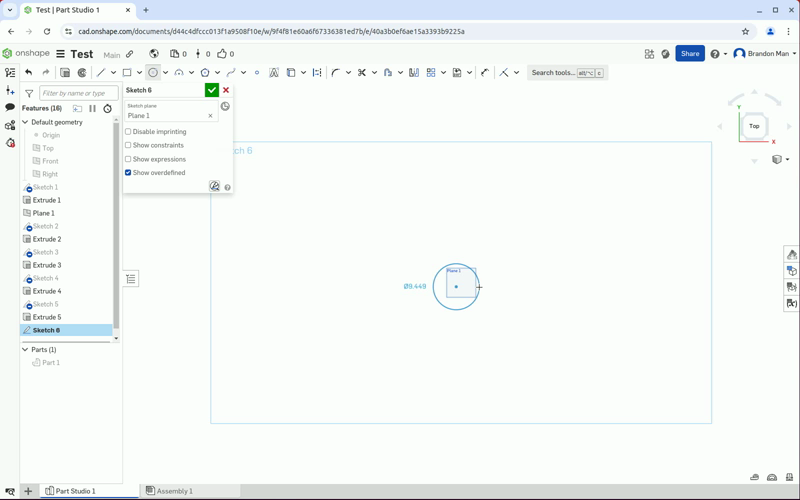
click(479, 286)
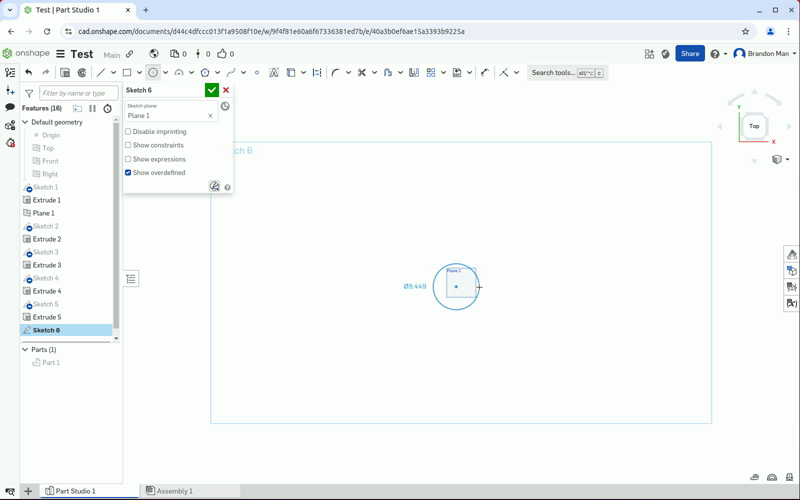
key(esc)
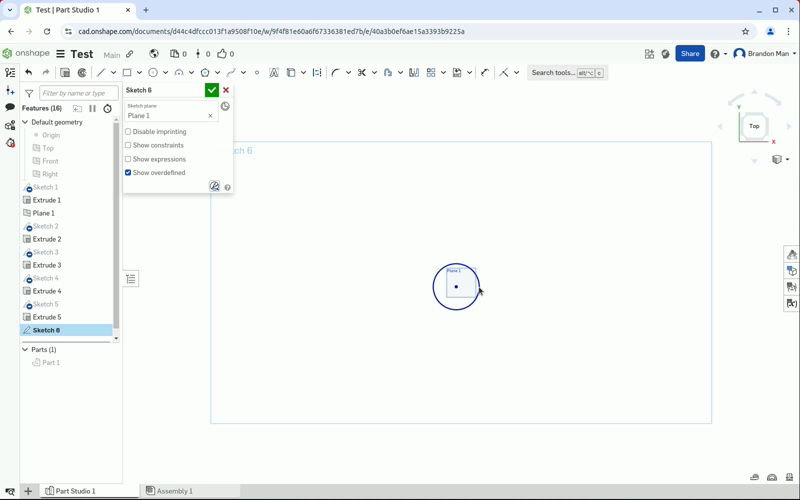
mouse_move(467, 285)
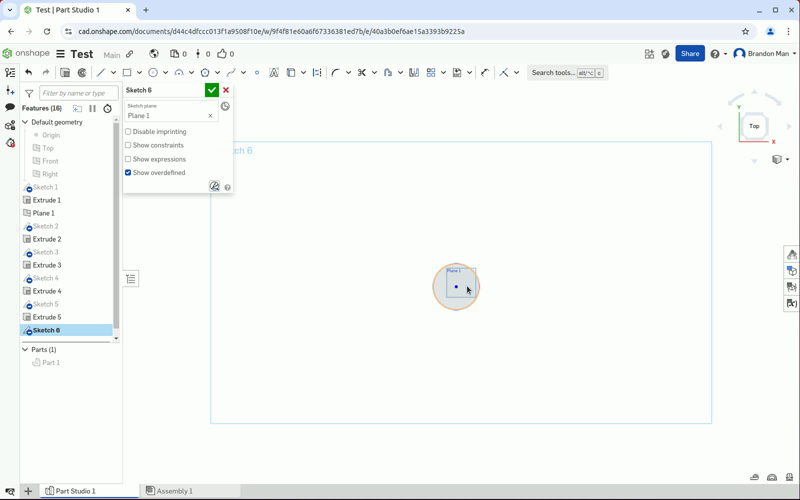
scroll(6)
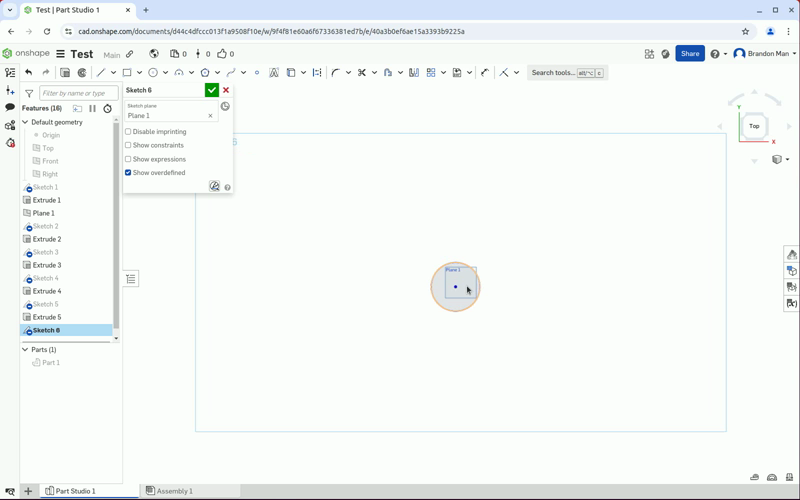
scroll(6)
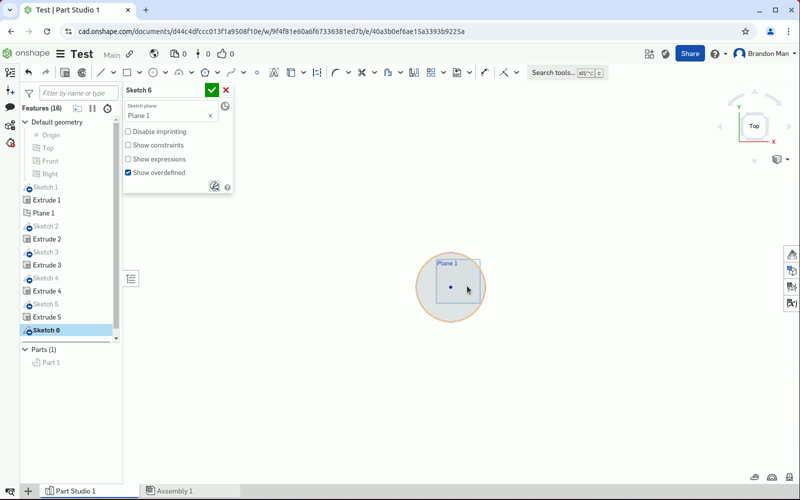
scroll(6)
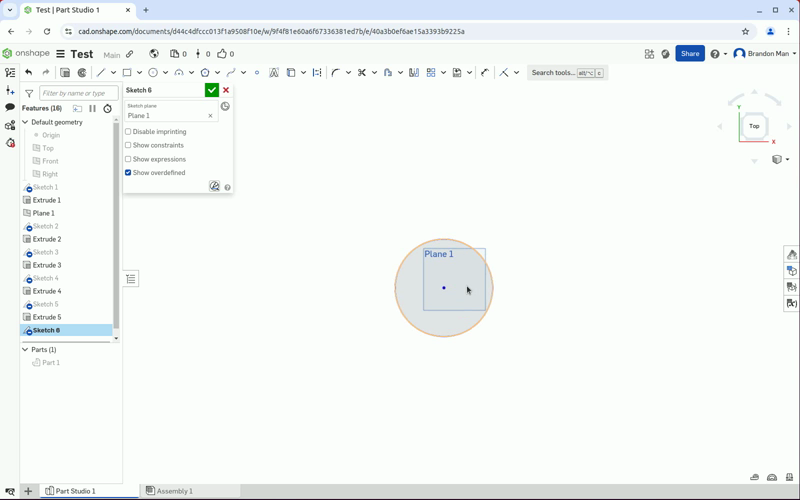
scroll(6)
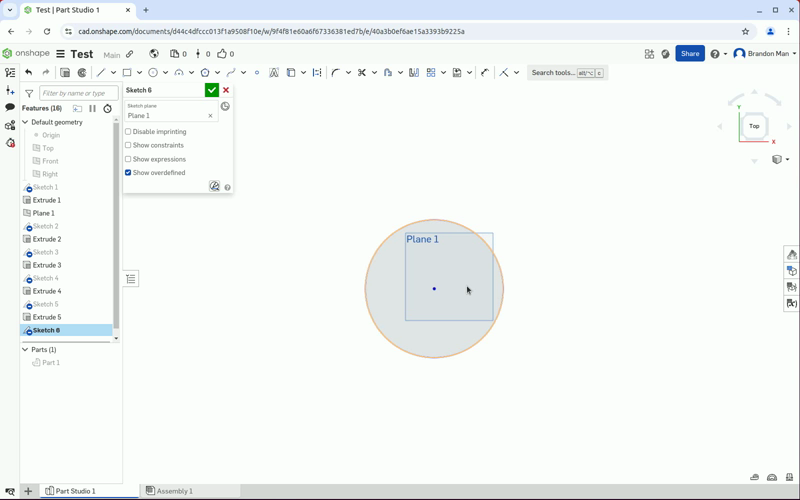
scroll(6)
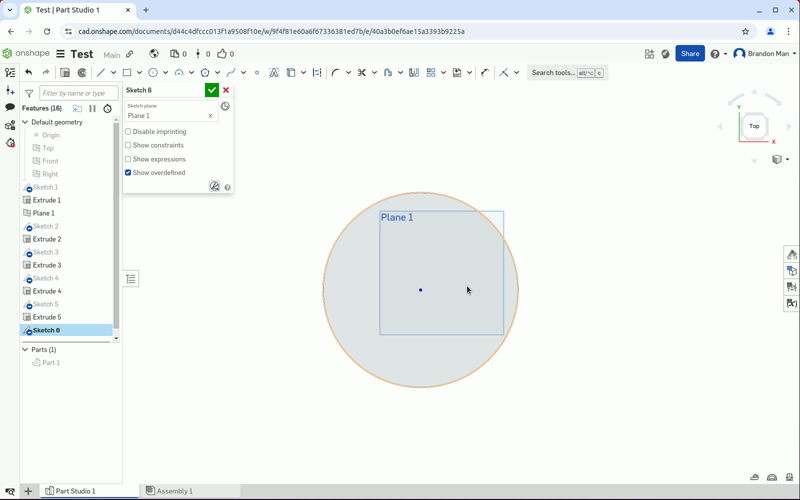
scroll(6)
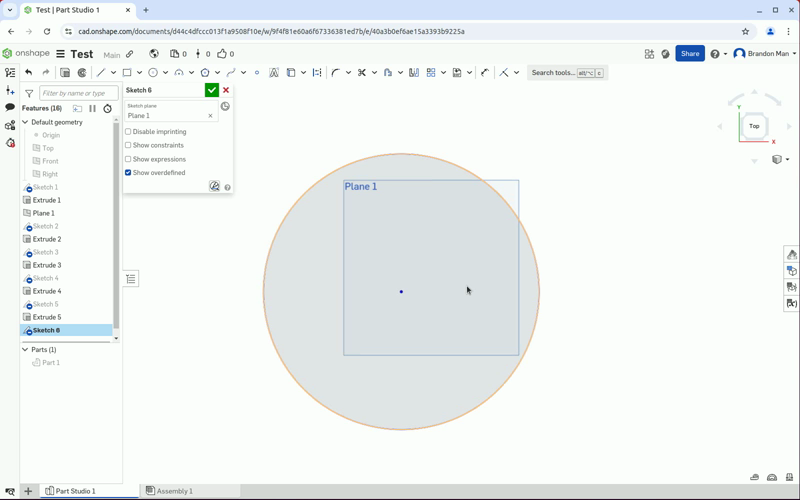
scroll(6)
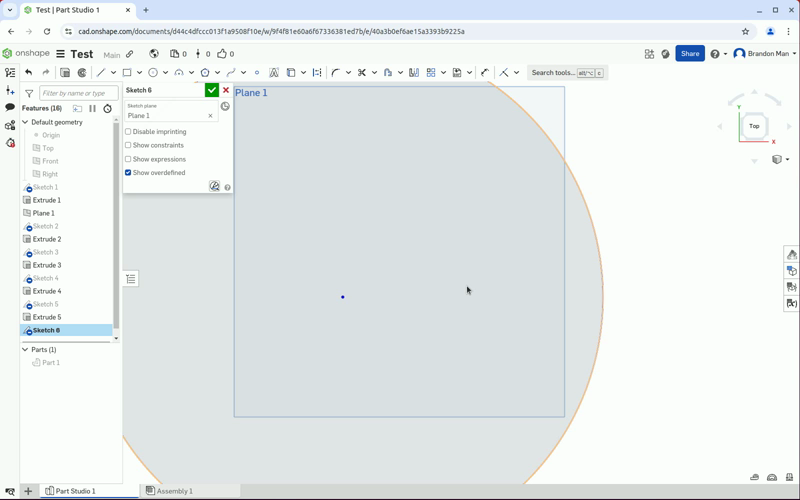
click(467, 285)
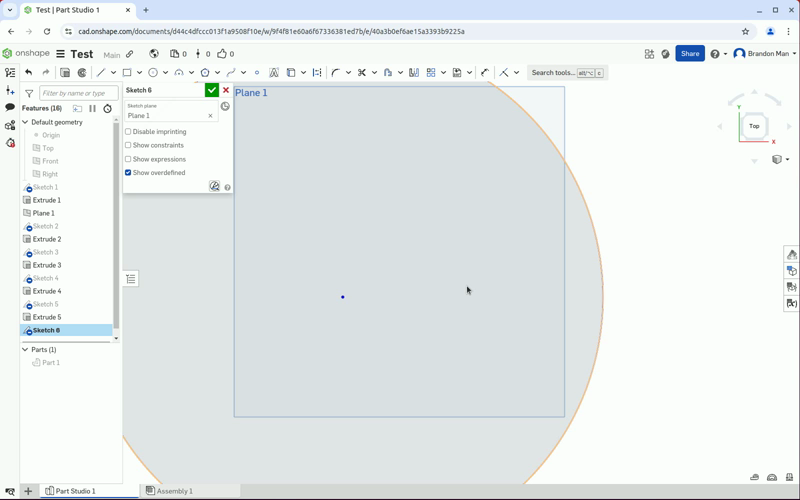
scroll(-6)
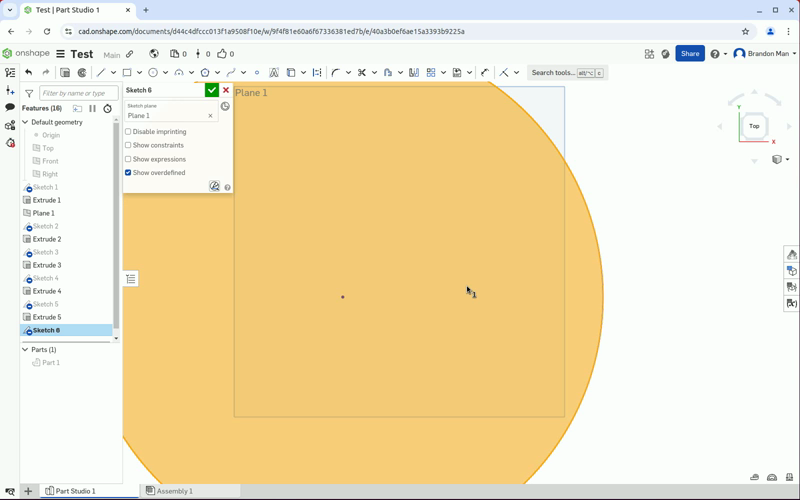
scroll(-6)
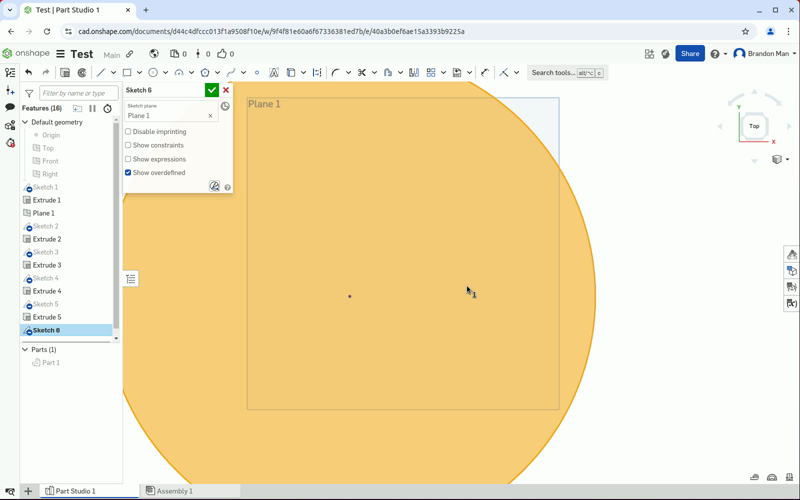
scroll(-6)
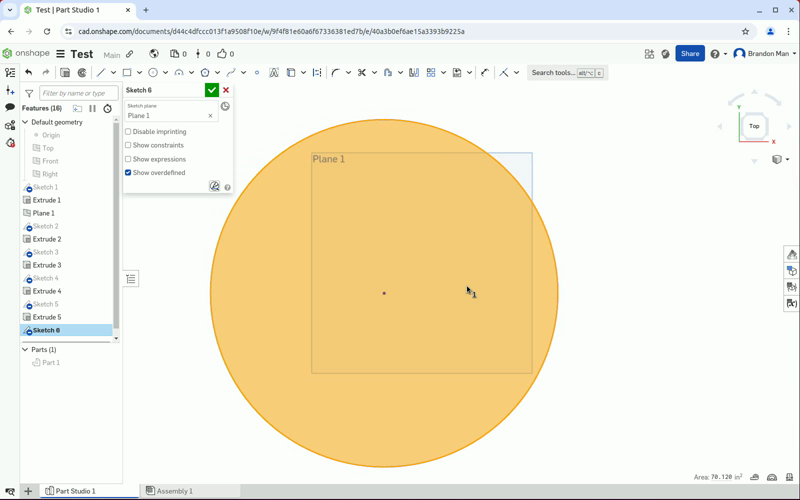
scroll(-6)
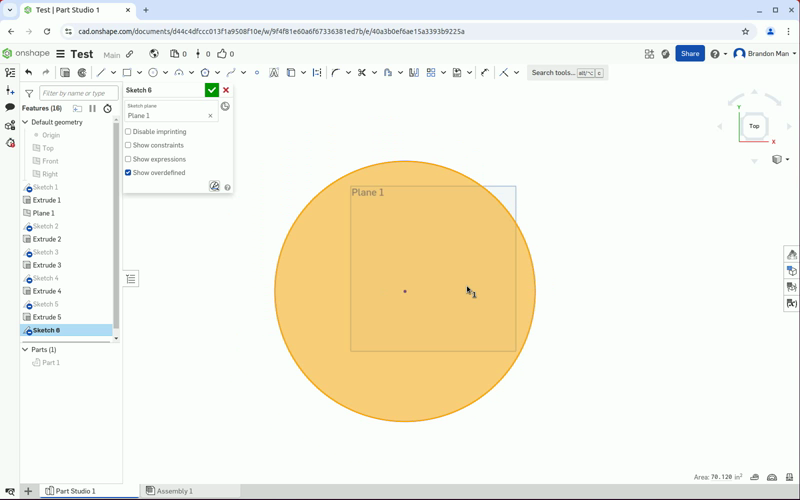
scroll(-6)
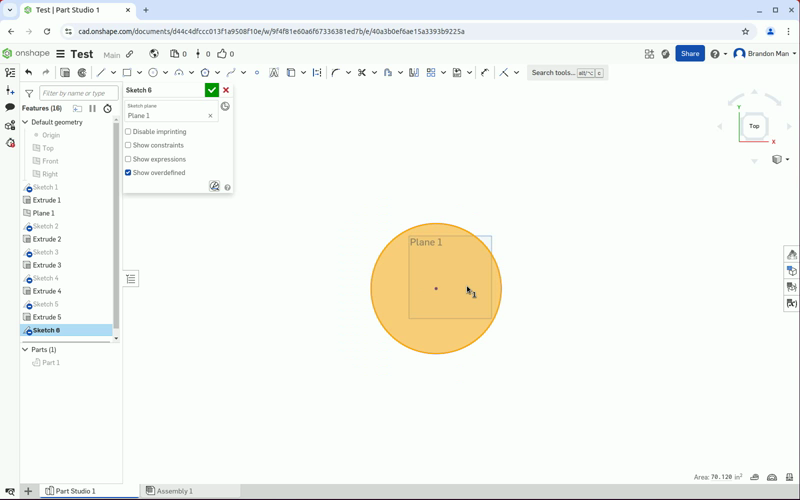
scroll(-6)
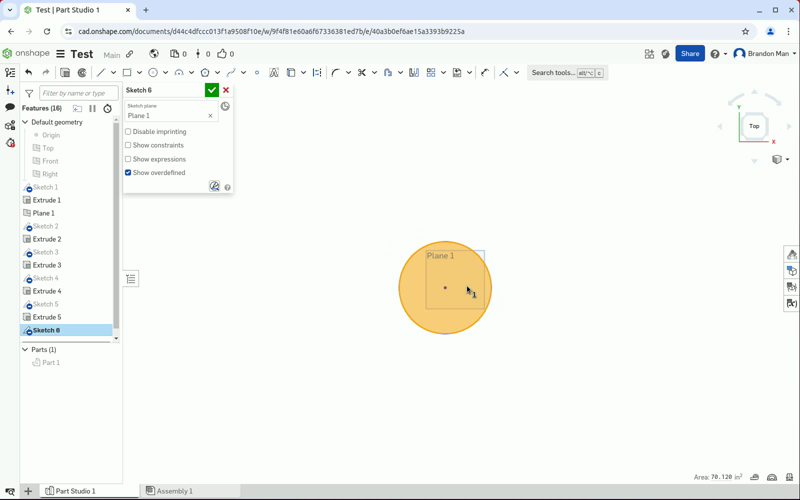
scroll(-6)
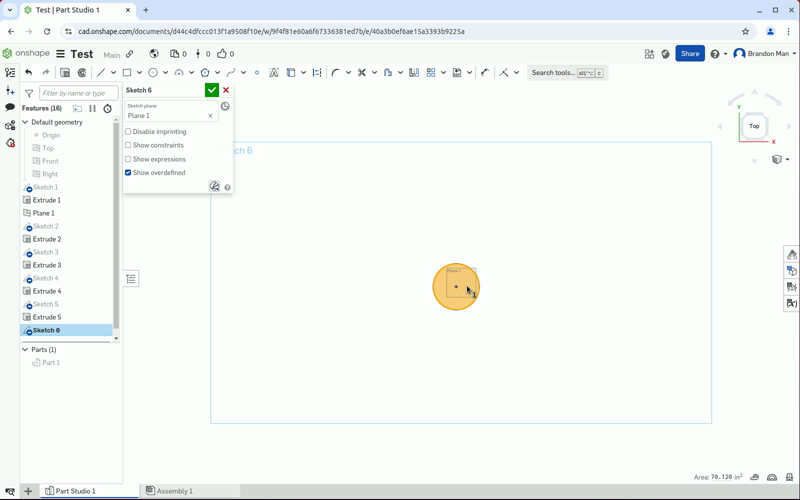
mouse_move(73, 352)
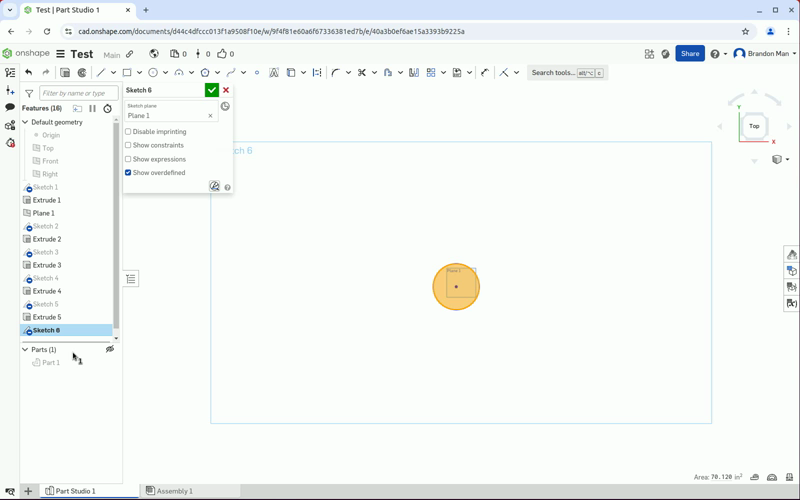
key(shift+y)
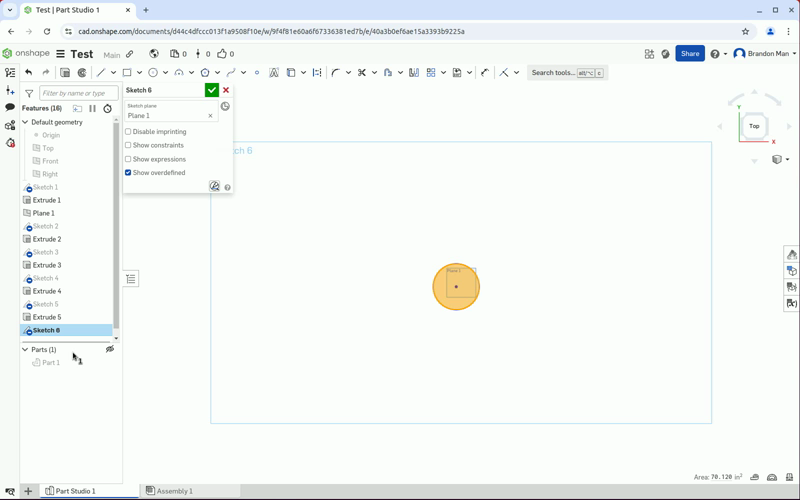
key(shift+e)
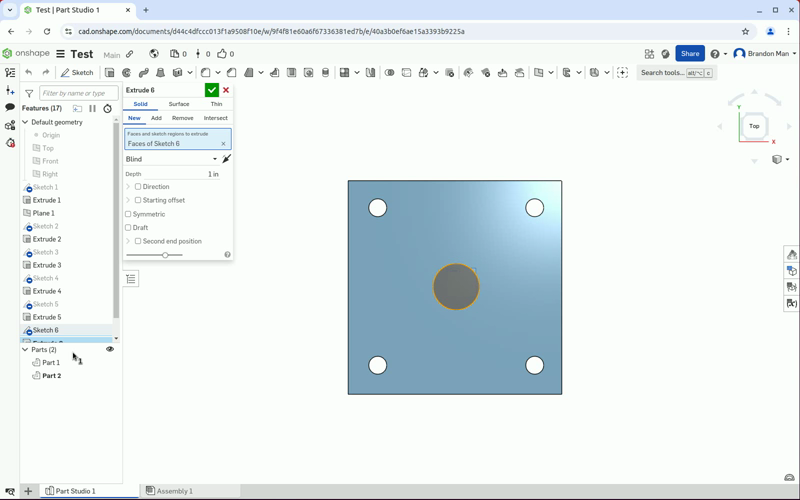
mouse_move(143, 106)
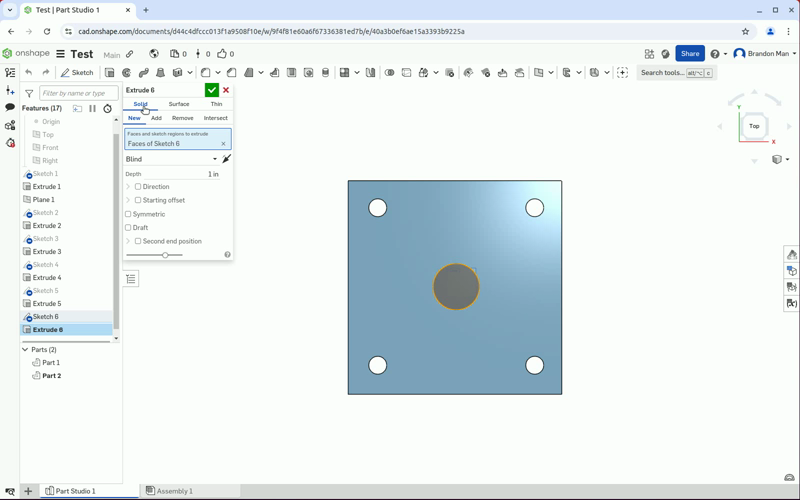
click(143, 106)
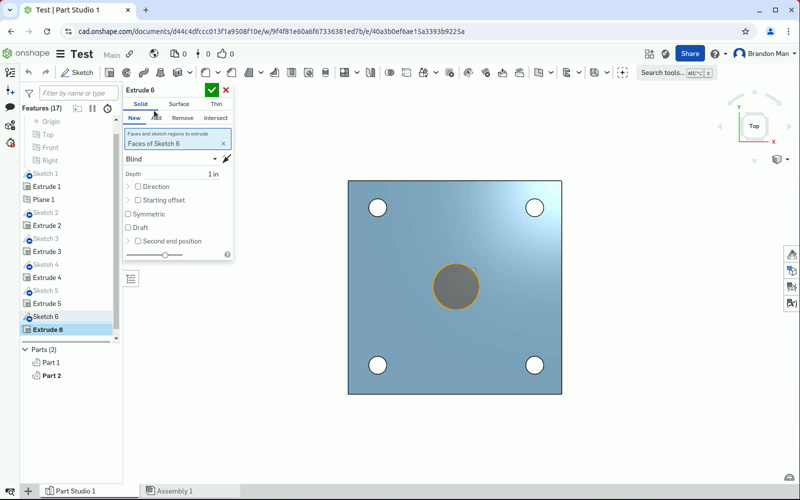
mouse_move(186, 120)
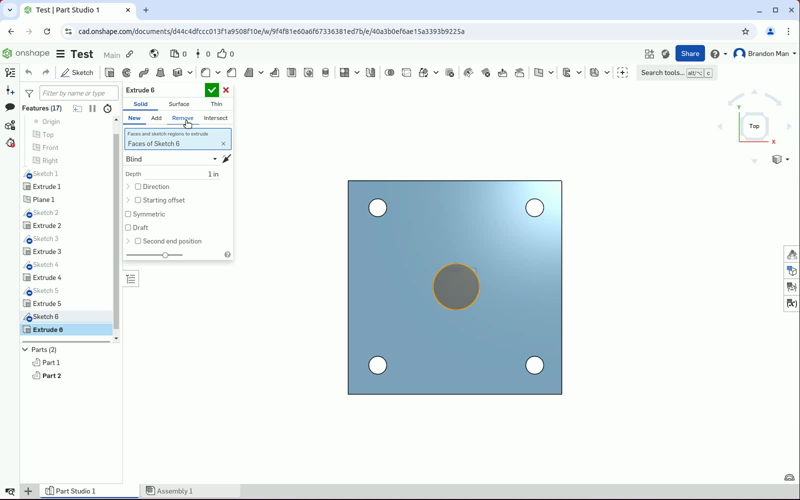
click(186, 120)
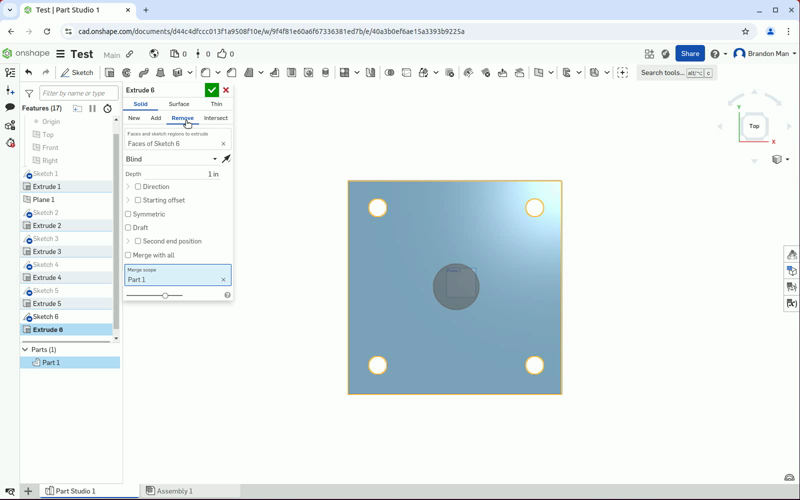
key(tab, 4)
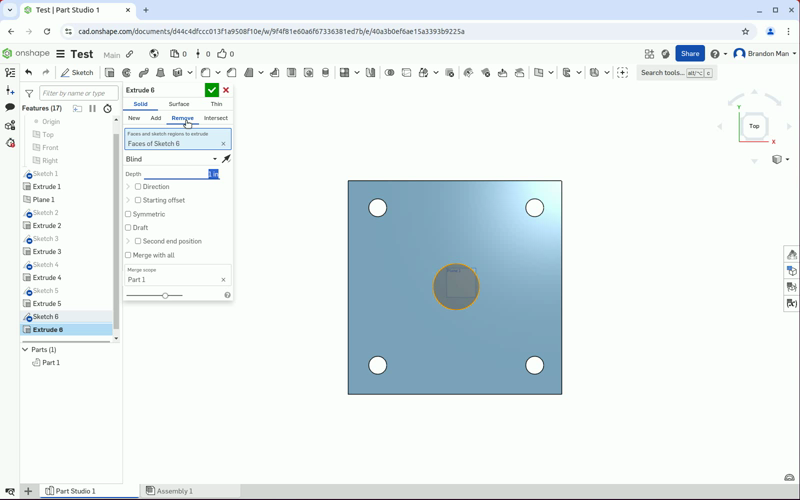
text(25.997)
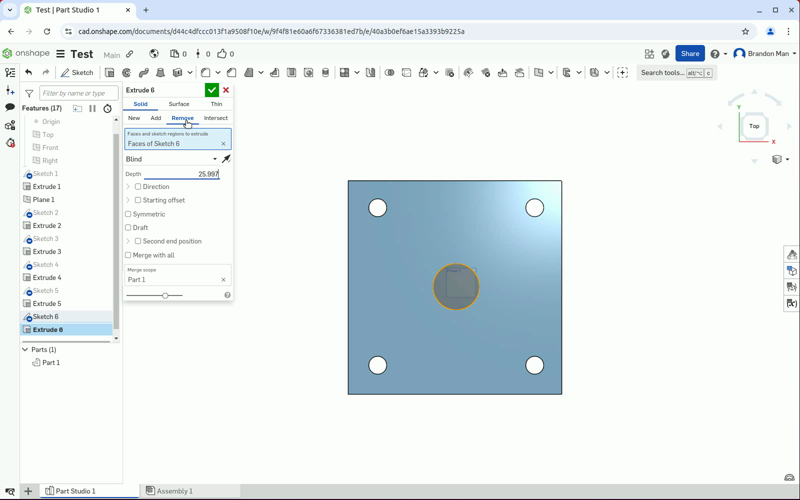
key(tab, 6)
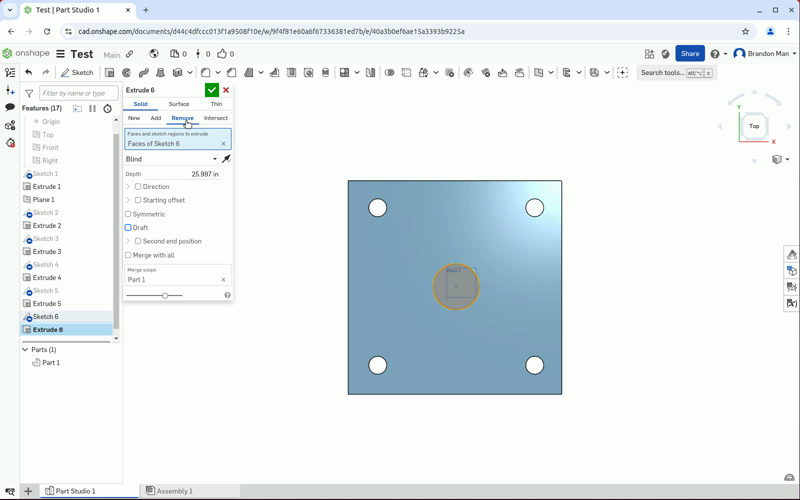
key(space)
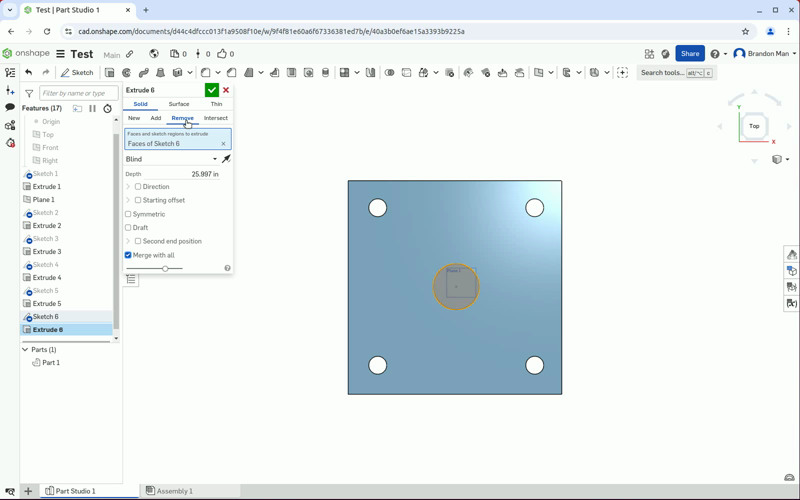
key(enter)
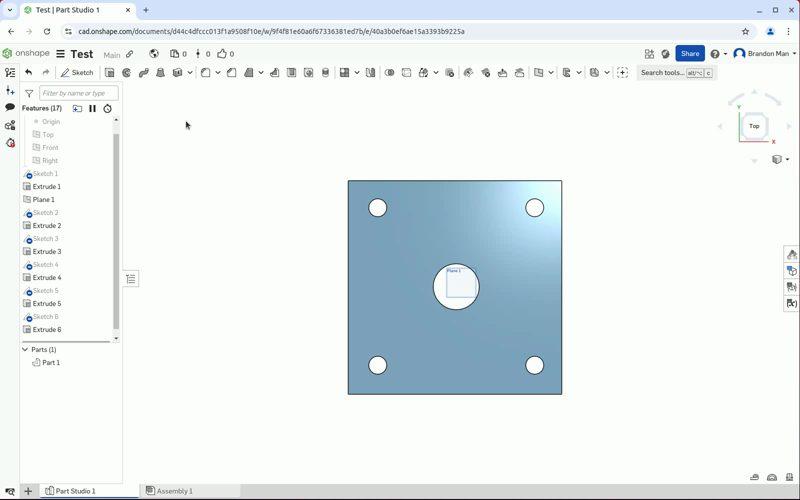
key(shift+h)
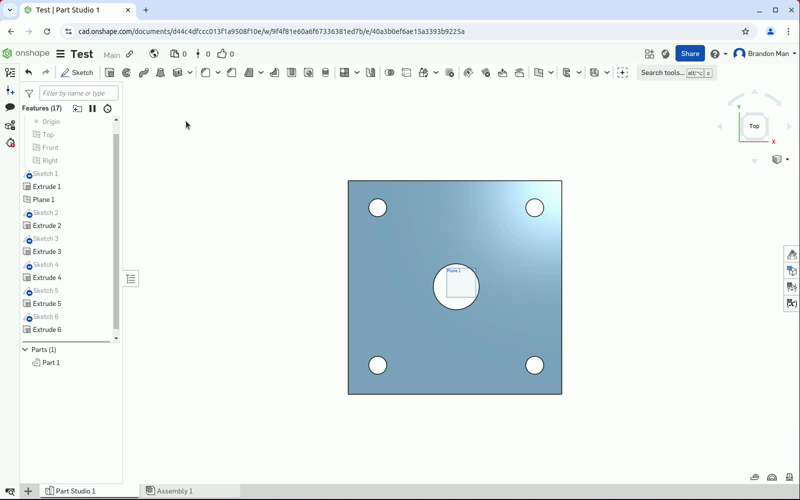
key(shift+h)
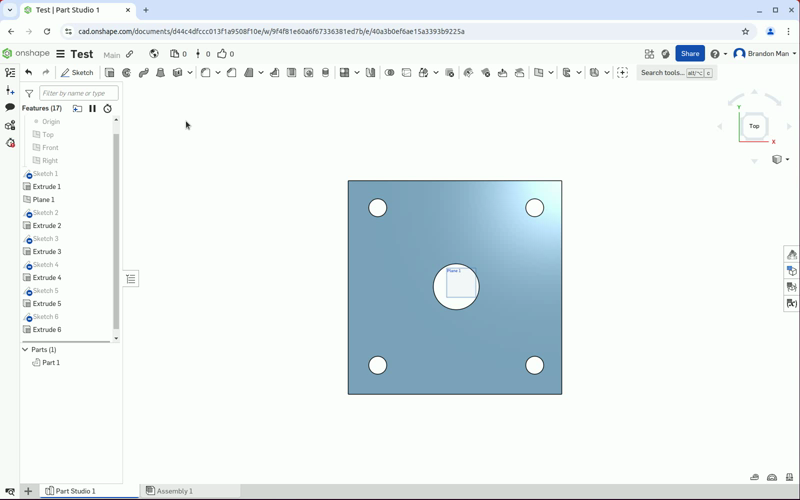
mouse_move(69, 176)
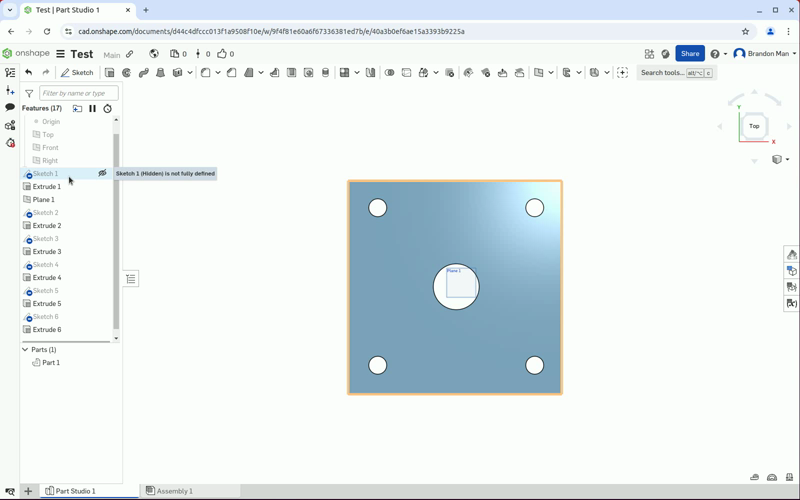
click(69, 176)
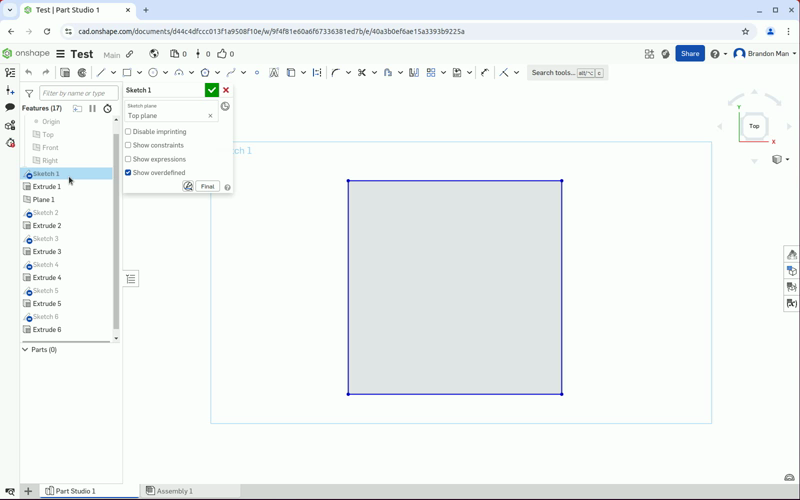
mouse_move(229, 92)
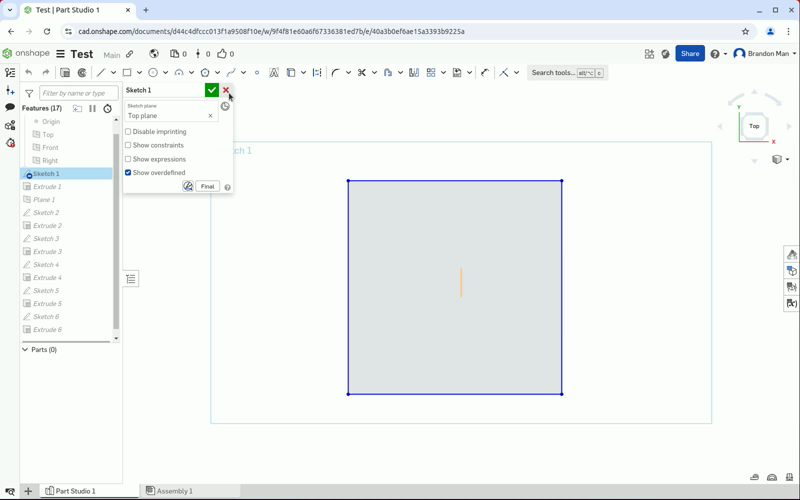
click(229, 92)
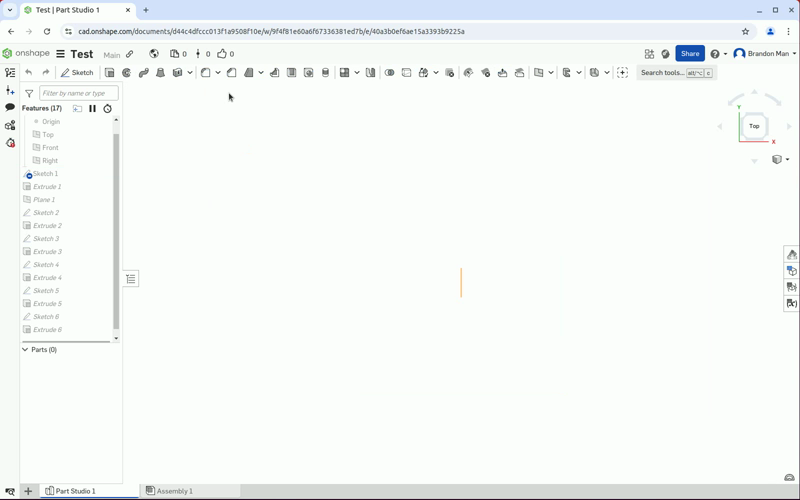
key(shift+s)
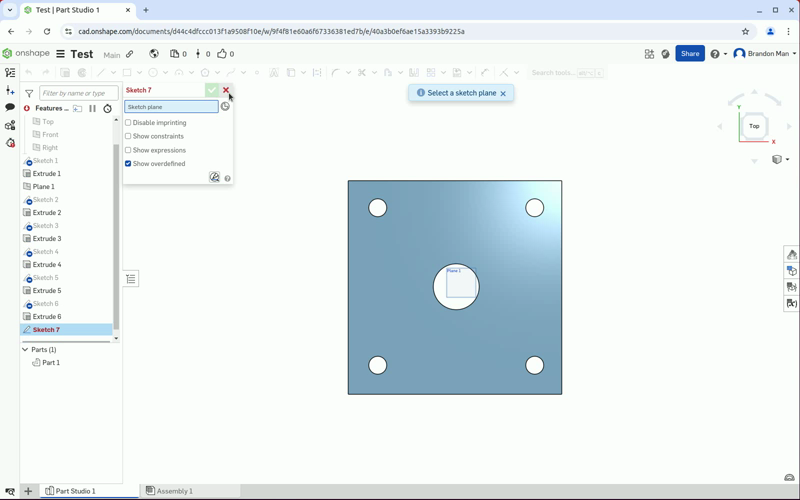
mouse_move(69, 189)
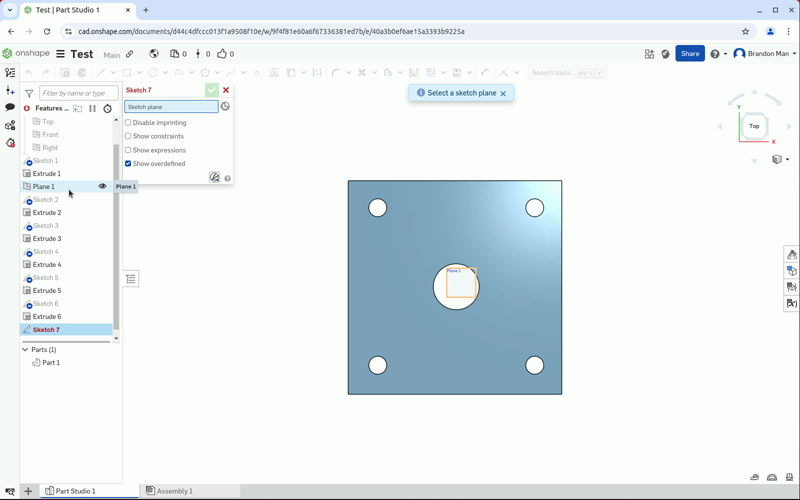
click(69, 189)
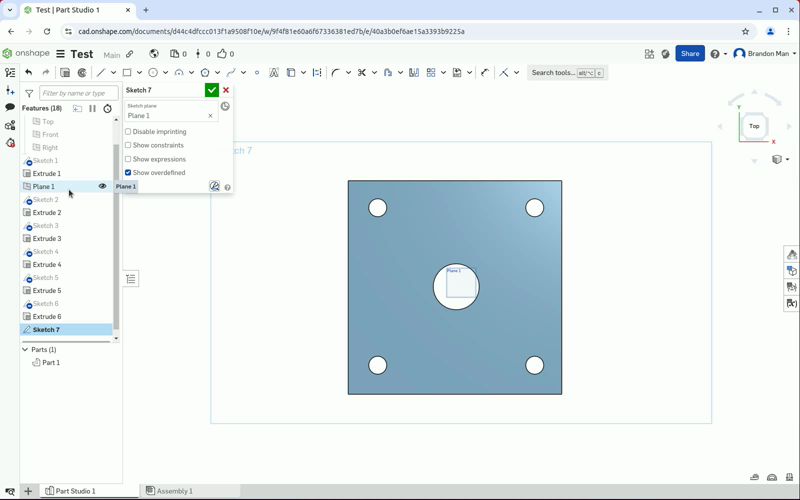
mouse_move(73, 352)
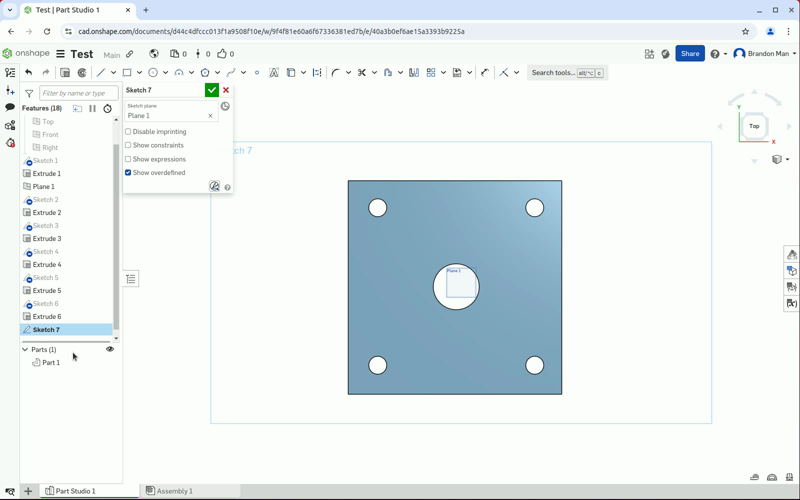
key(y)
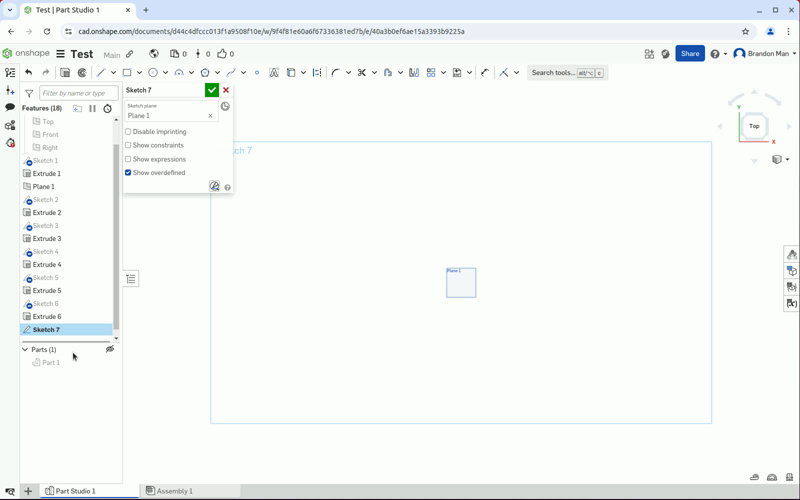
key(c)
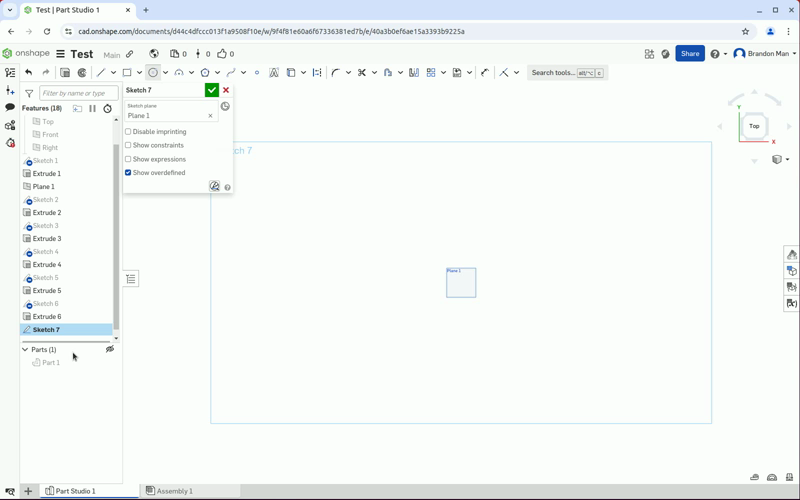
key_down(shift)
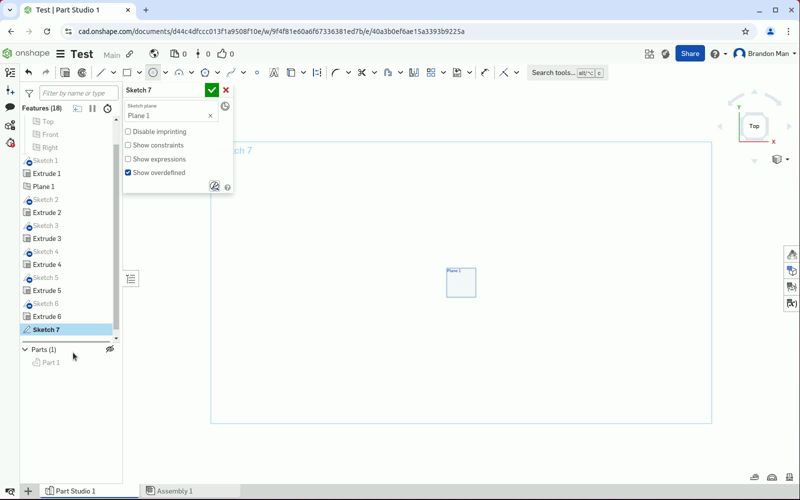
mouse_move(423, 305)
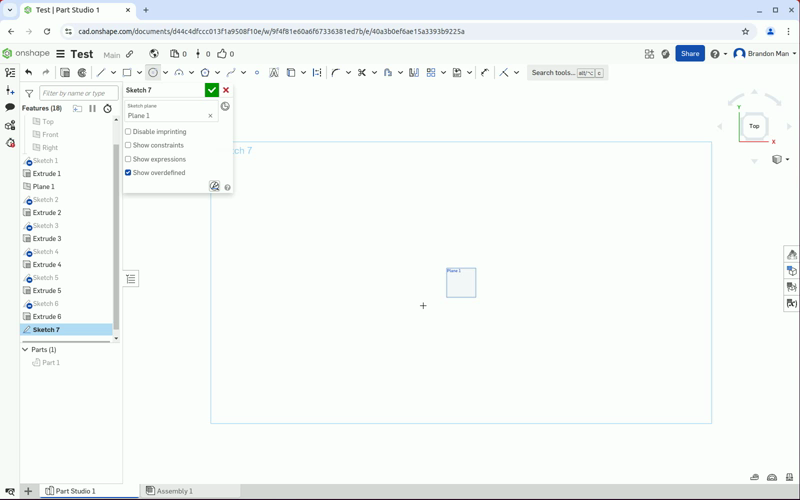
click(423, 305)
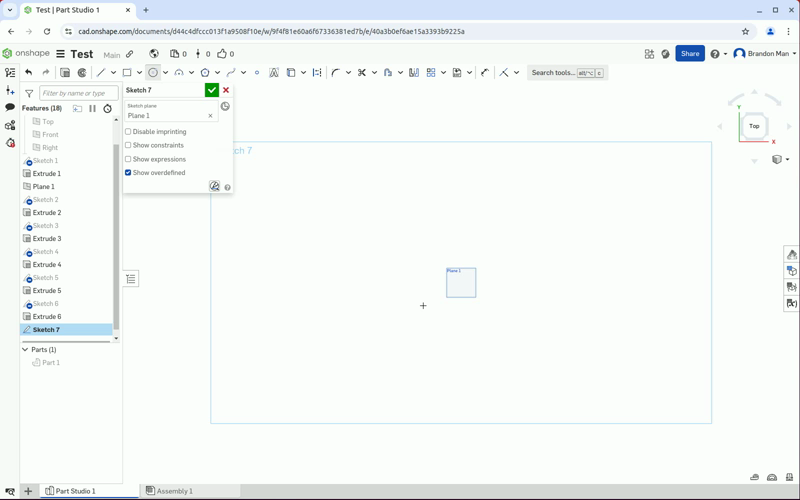
key_up(shift)
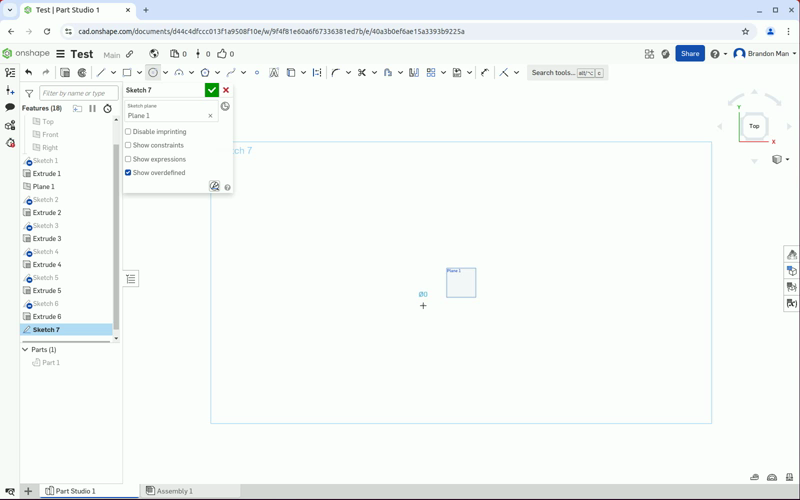
mouse_move(429, 305)
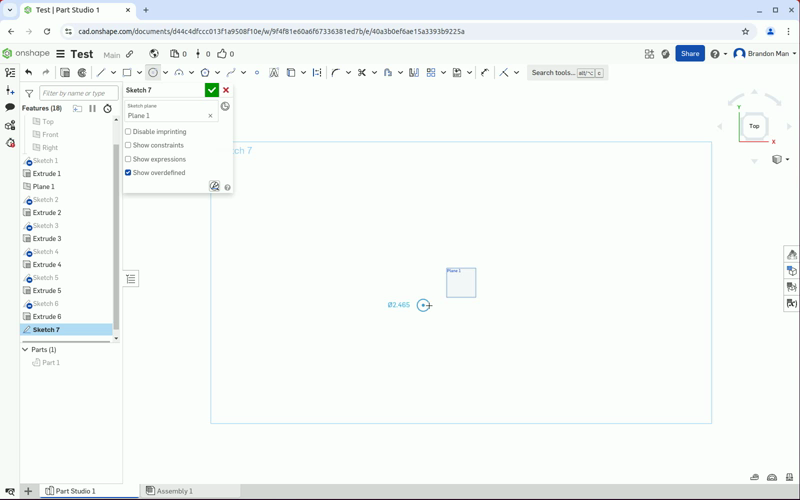
click(429, 305)
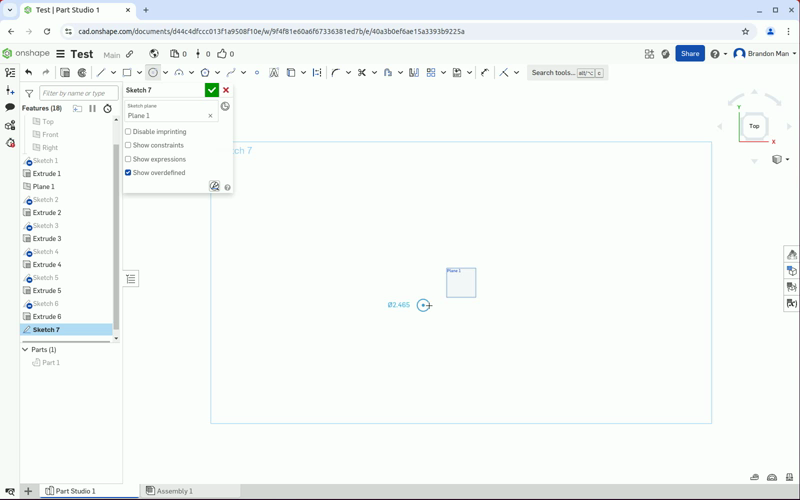
key(esc)
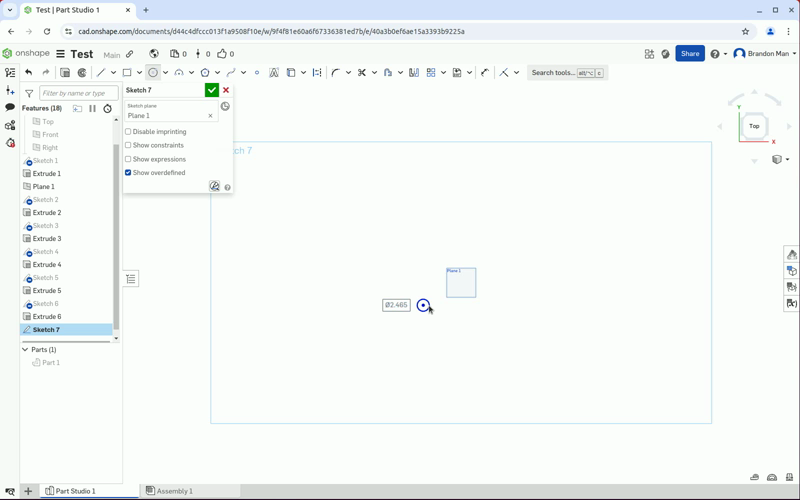
mouse_move(420, 304)
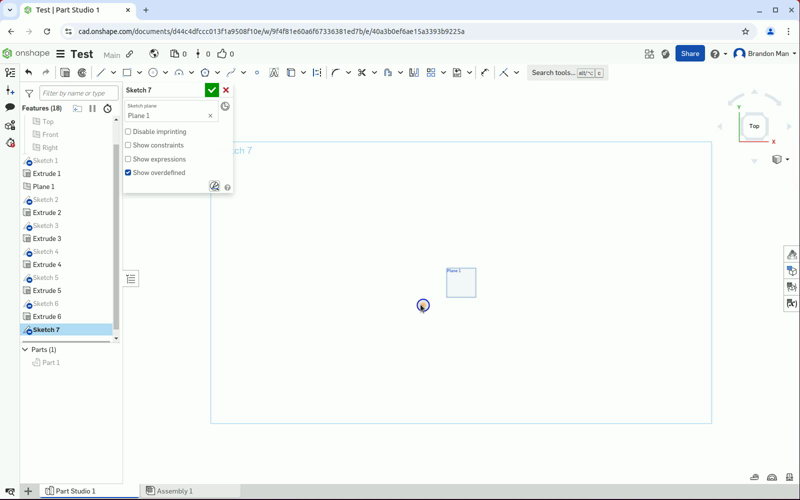
scroll(6)
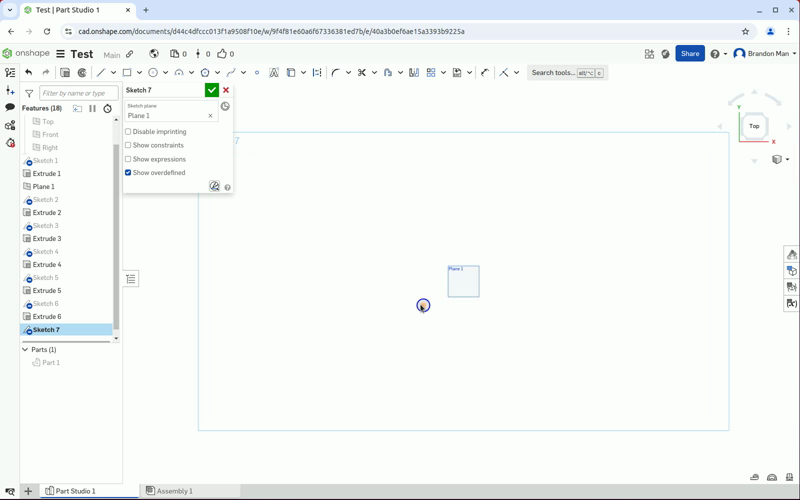
scroll(6)
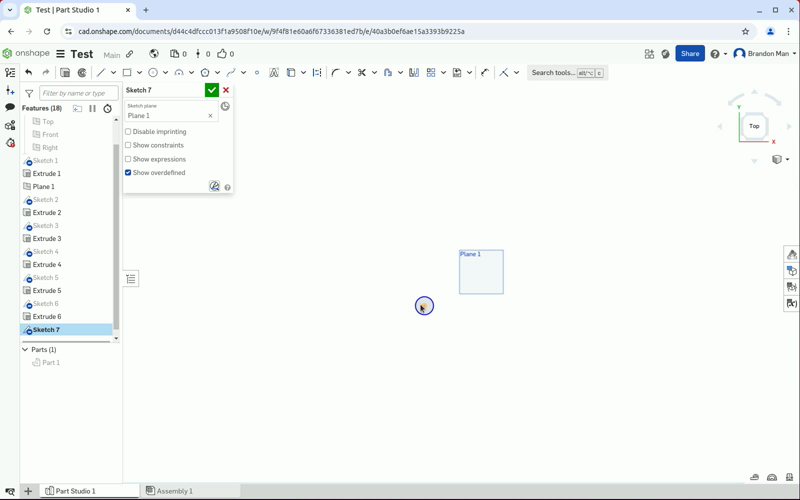
scroll(6)
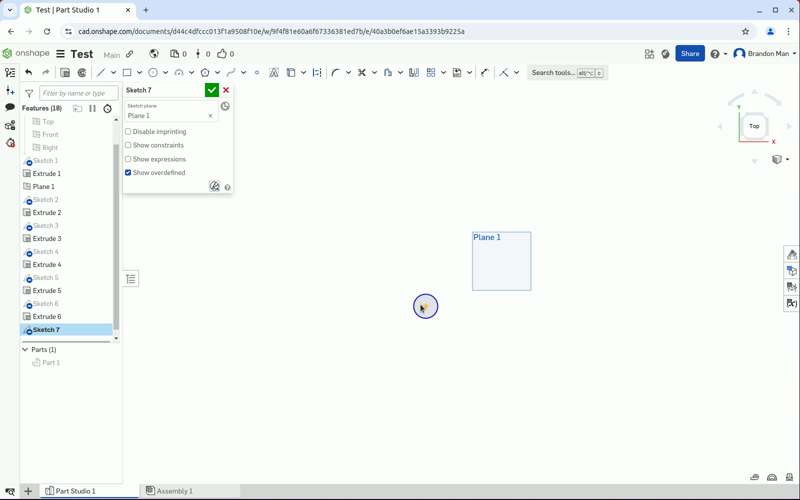
scroll(6)
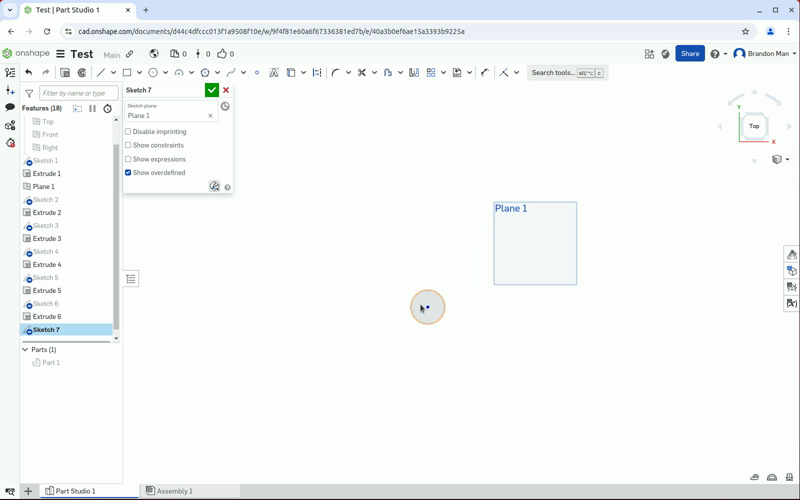
scroll(6)
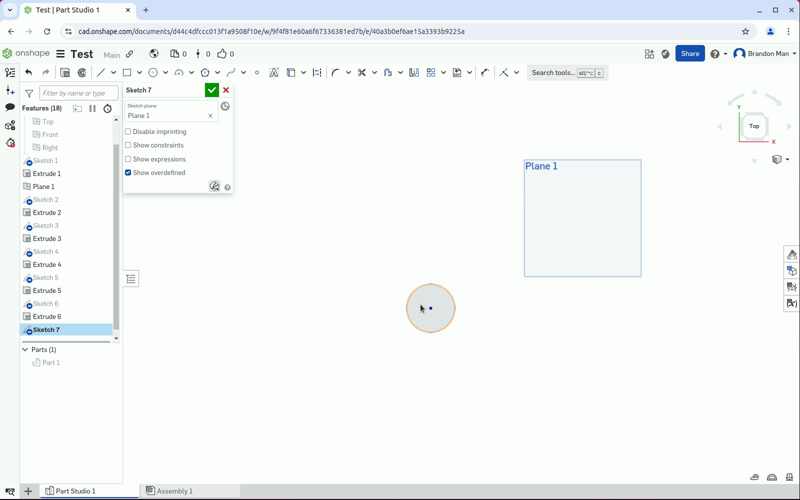
scroll(6)
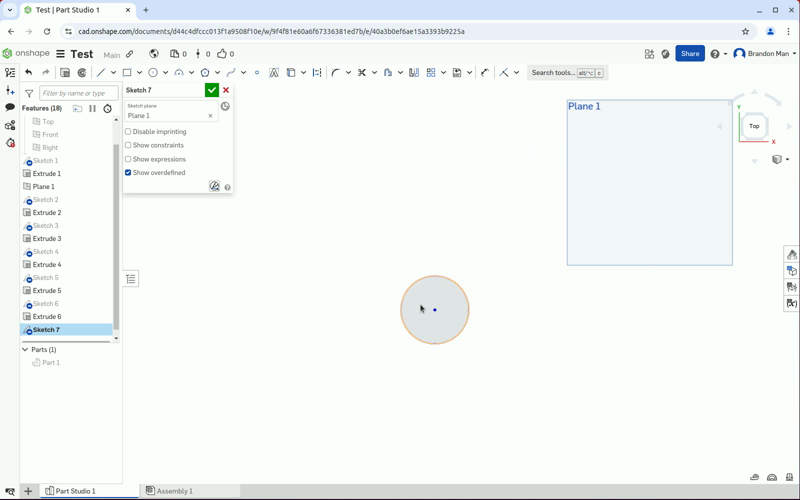
scroll(6)
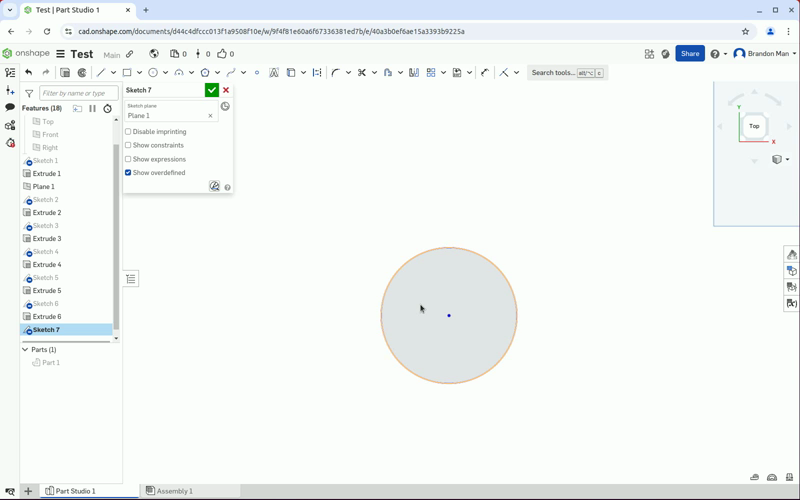
click(420, 304)
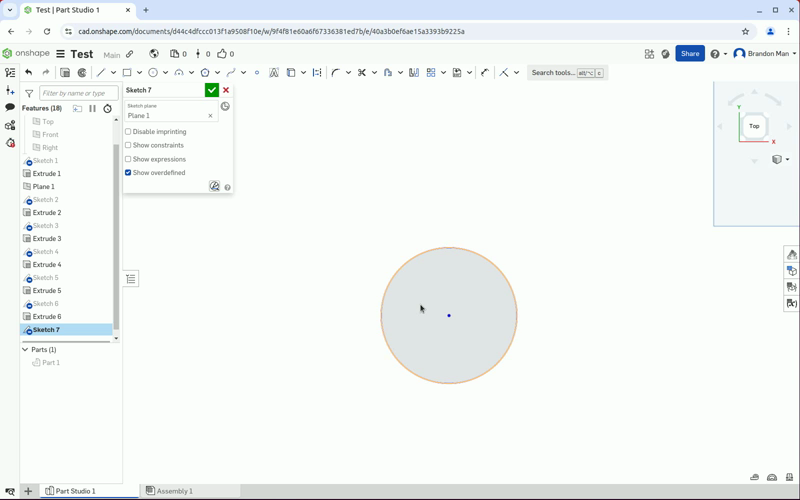
scroll(-6)
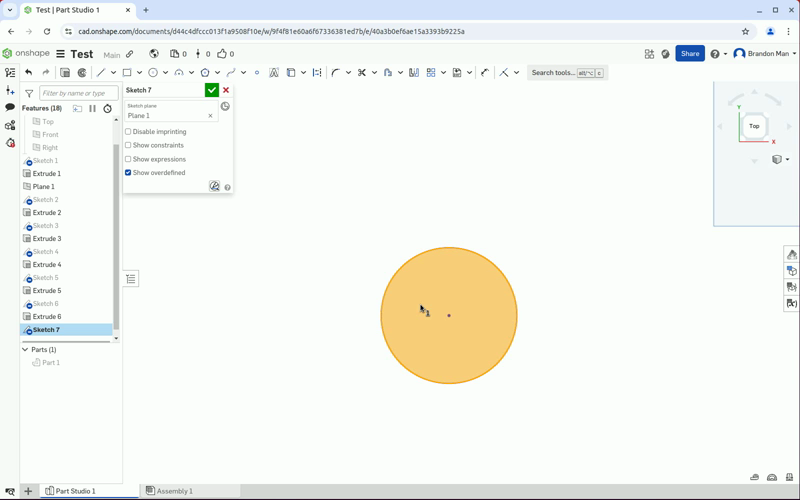
scroll(-6)
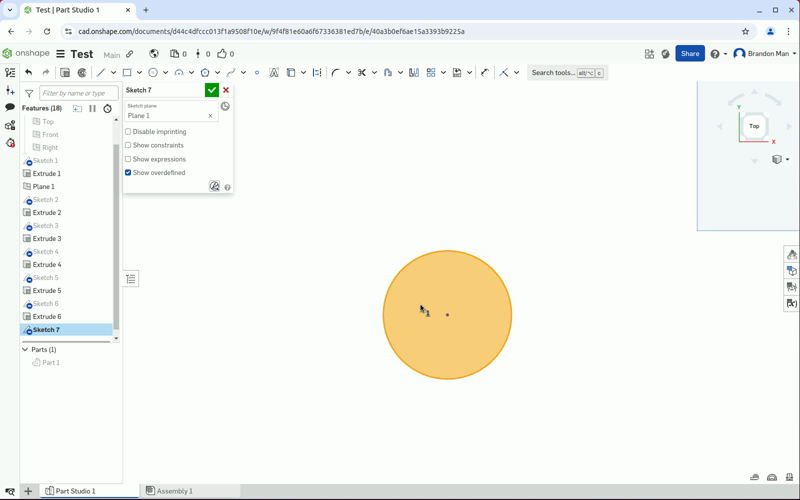
scroll(-6)
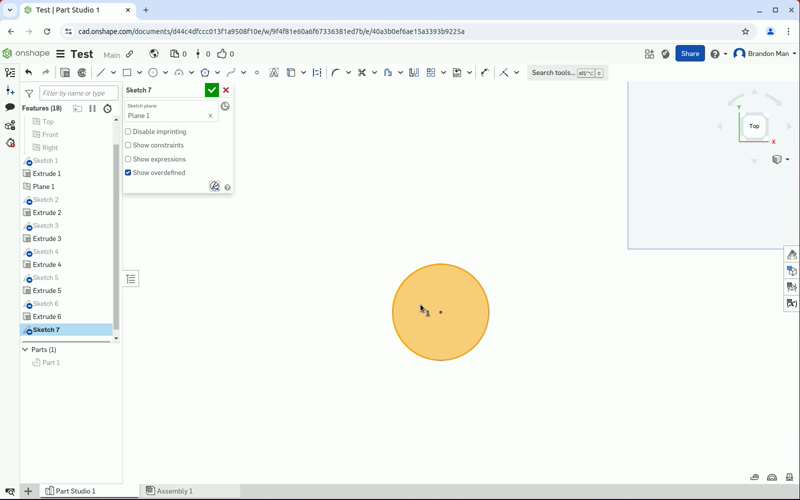
scroll(-6)
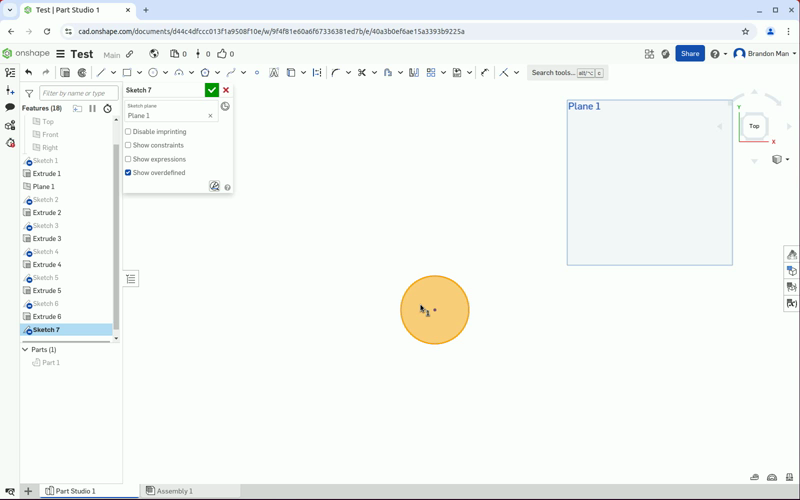
scroll(-6)
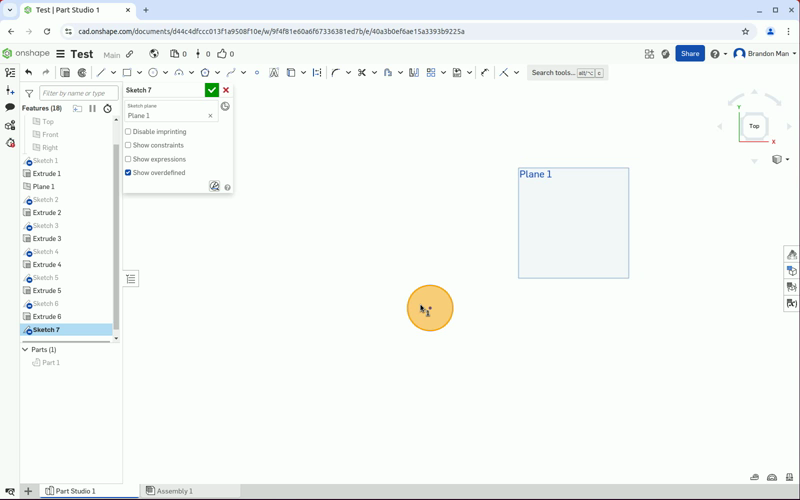
scroll(-6)
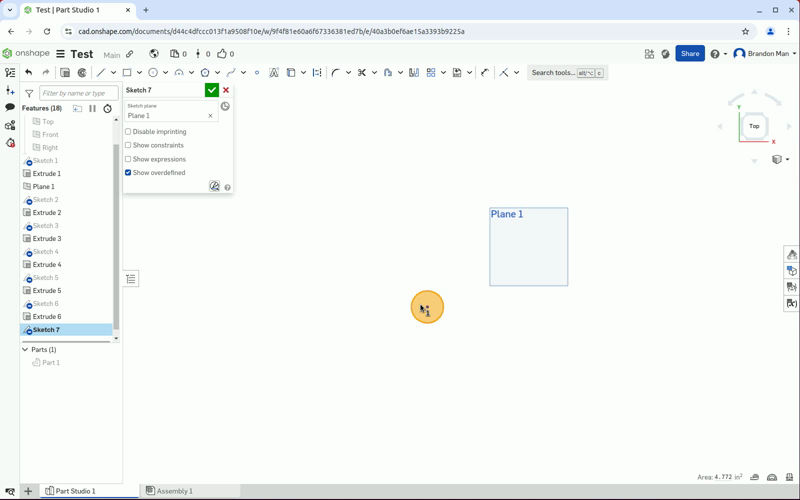
scroll(-6)
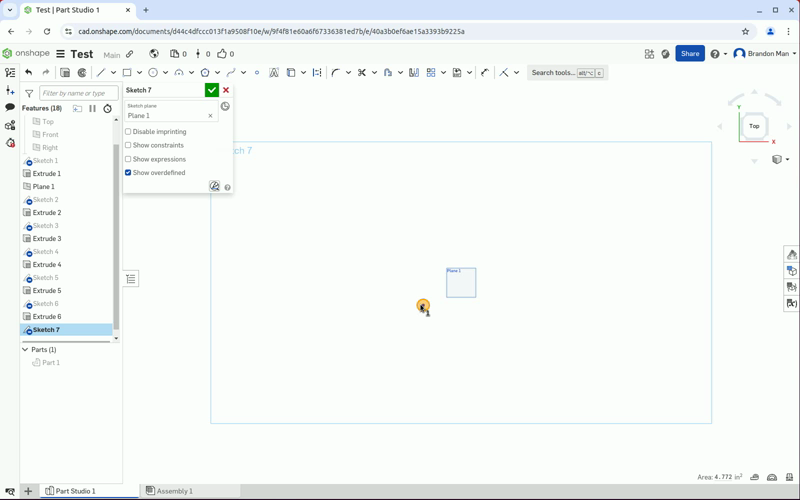
mouse_move(73, 352)
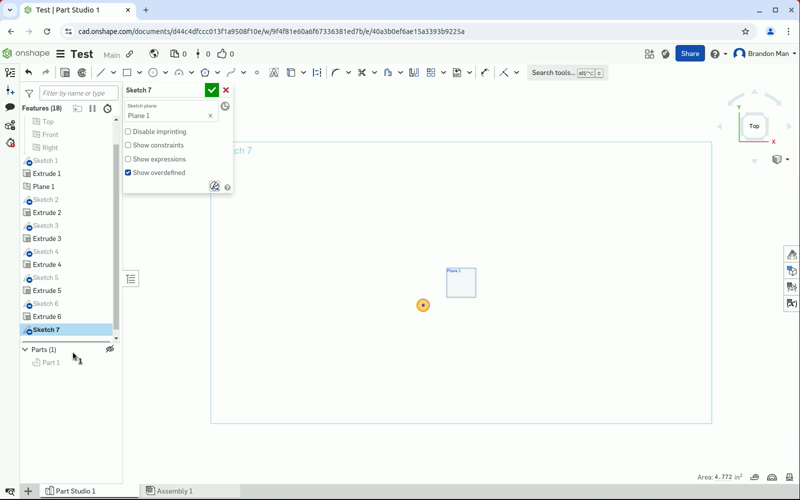
key(shift+y)
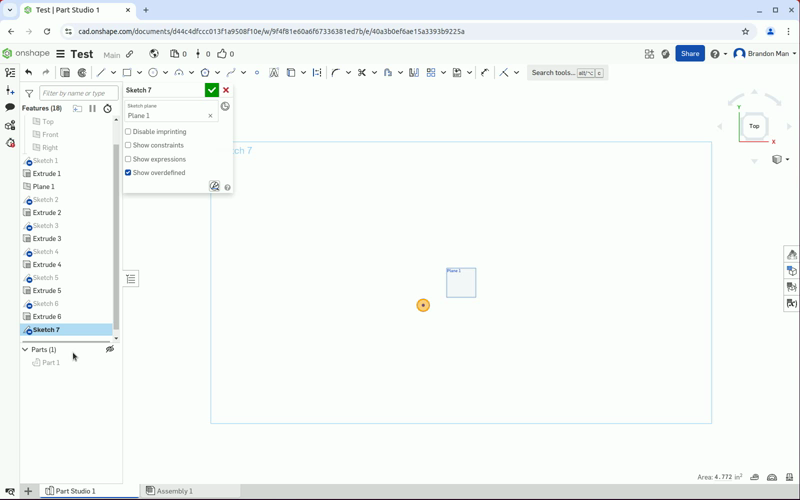
key(shift+e)
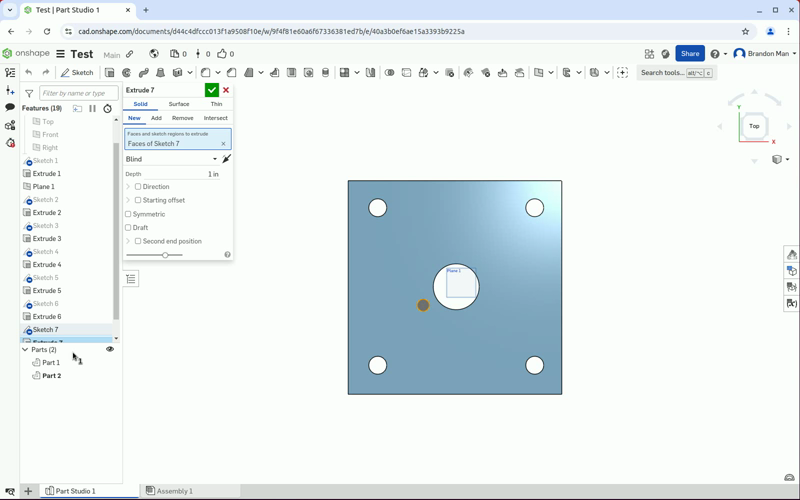
mouse_move(143, 106)
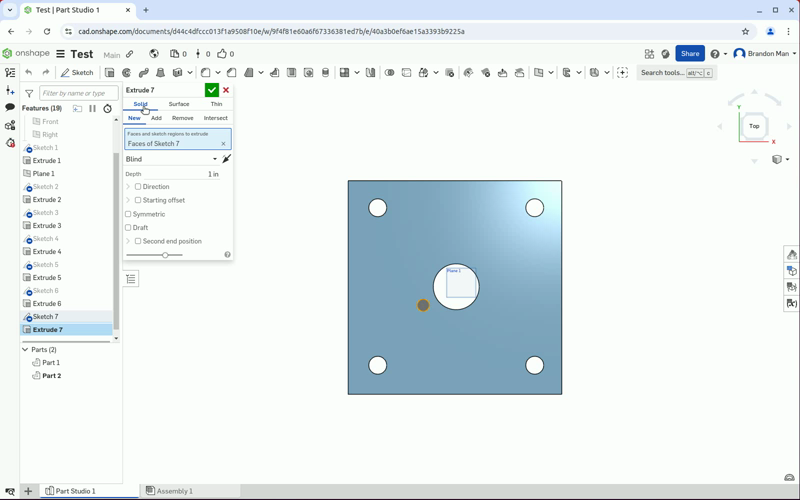
click(143, 106)
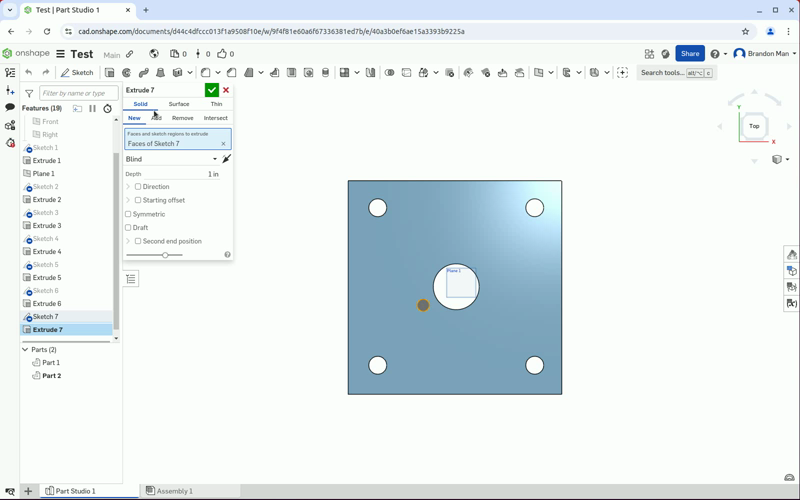
mouse_move(186, 120)
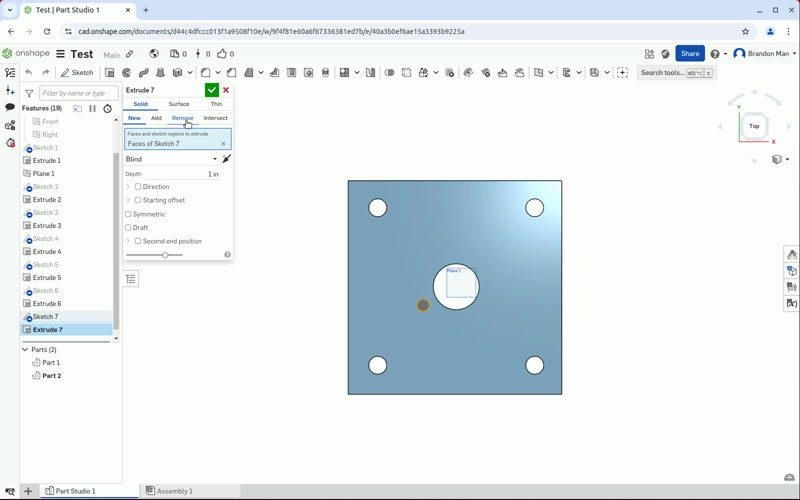
click(186, 120)
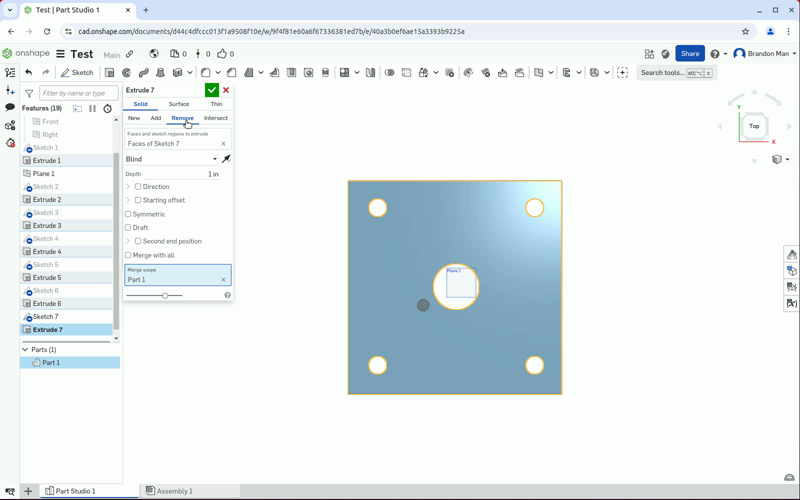
key(tab, 4)
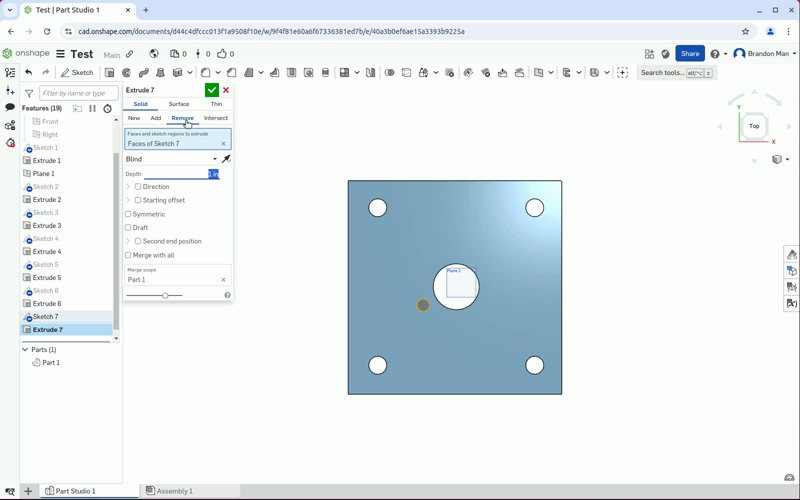
text(25.997)
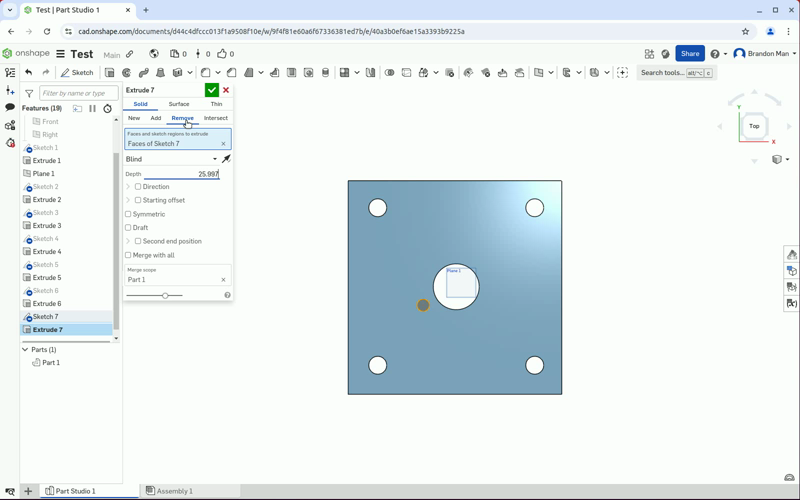
key(tab, 6)
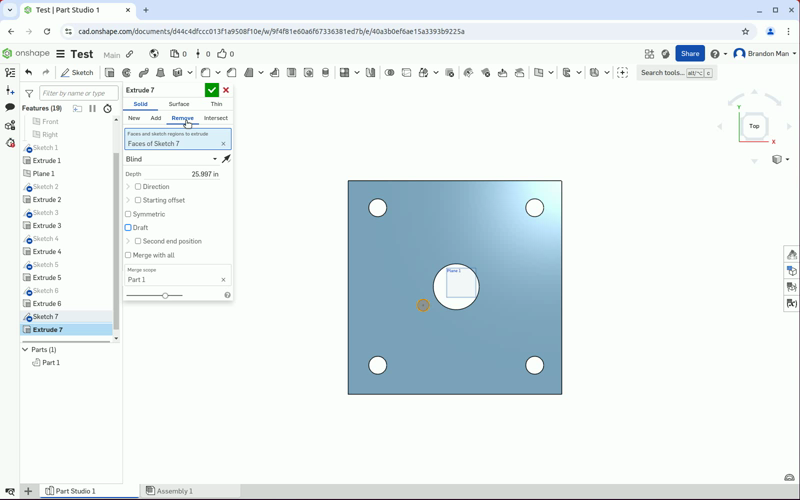
key(space)
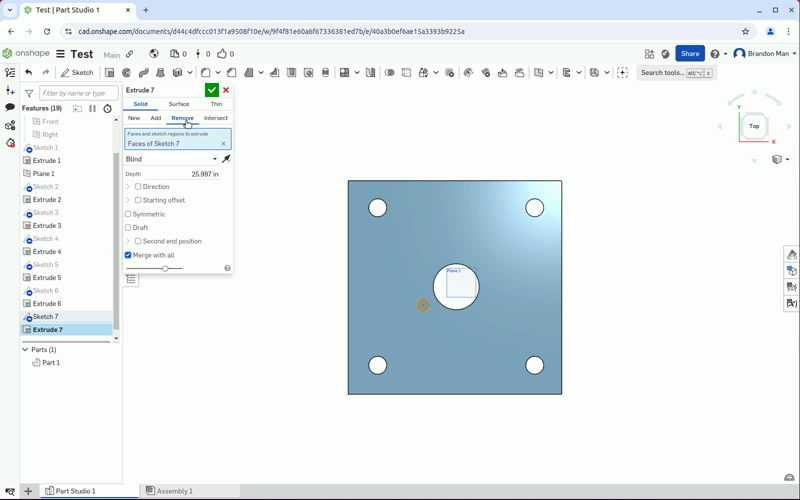
key(enter)
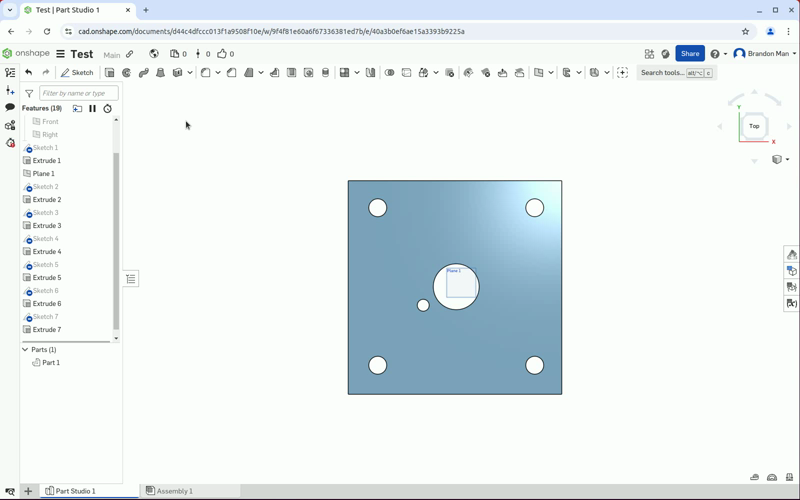
key(shift+h)
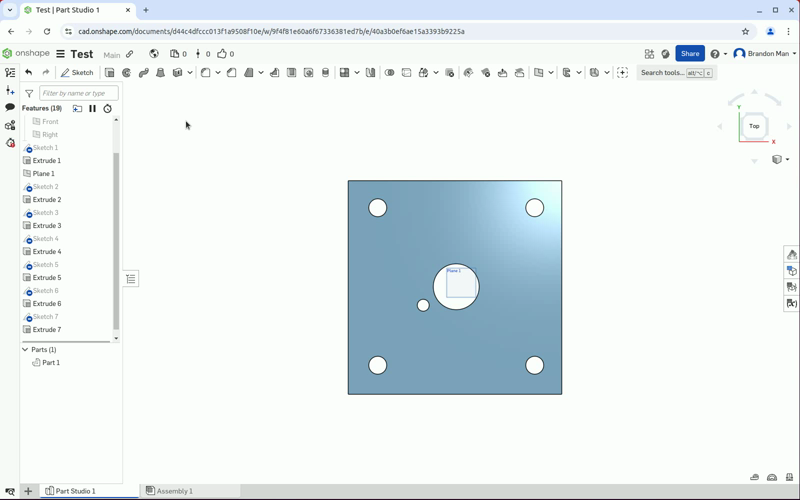
key(shift+h)
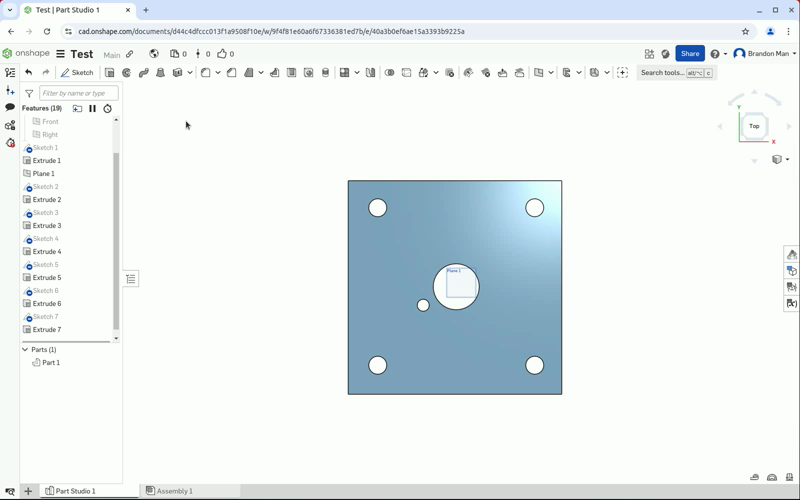
mouse_move(69, 150)
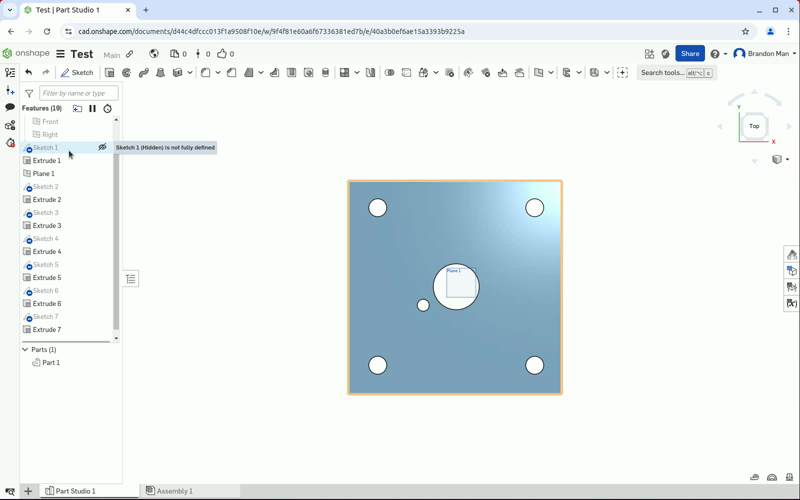
click(69, 150)
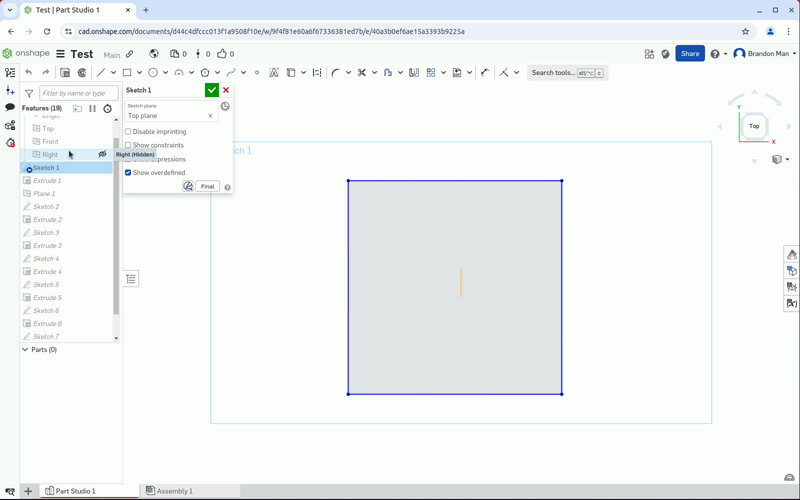
mouse_move(229, 92)
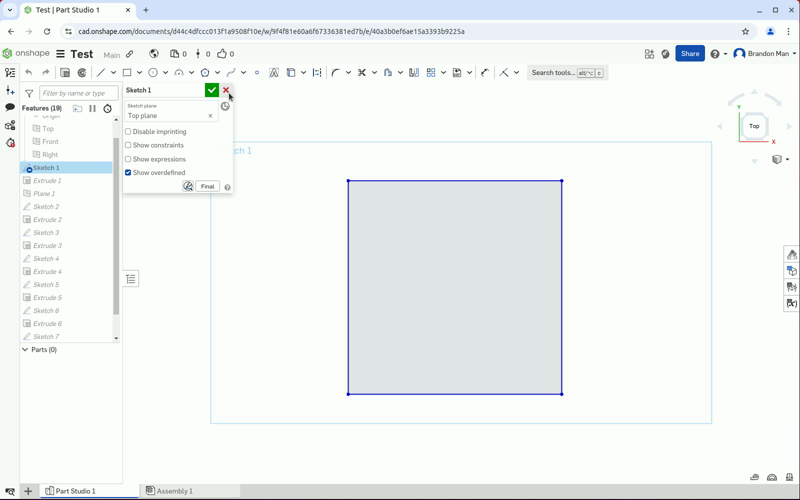
click(229, 92)
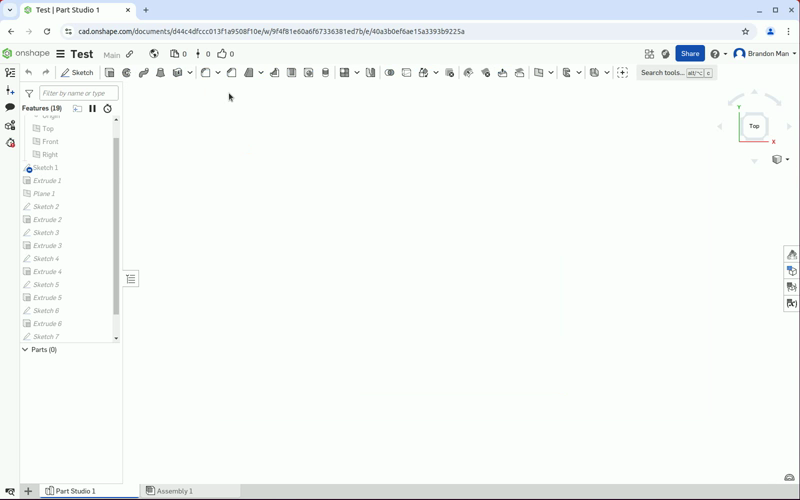
key(shift+s)
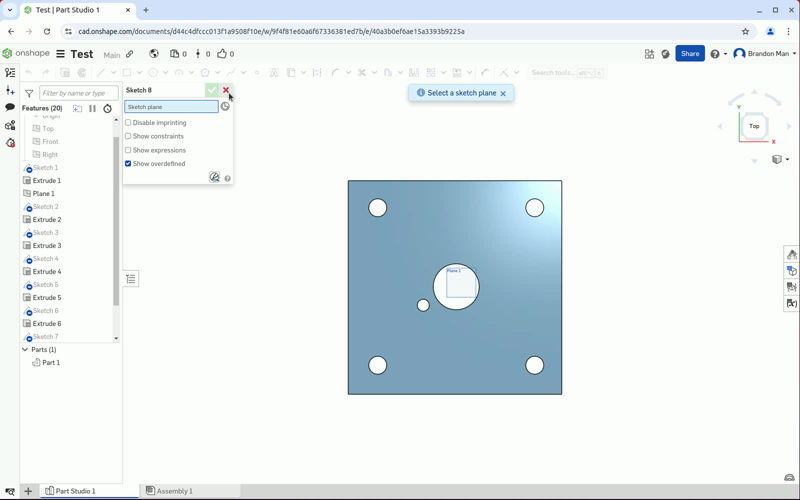
mouse_move(69, 163)
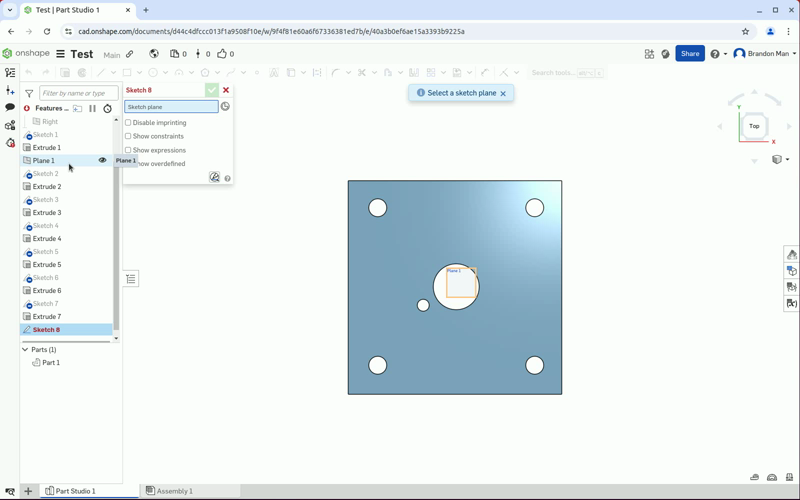
click(69, 163)
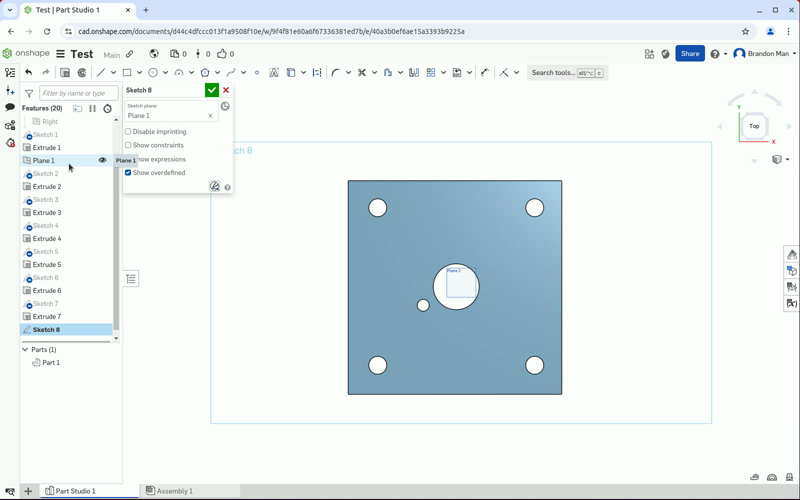
mouse_move(73, 352)
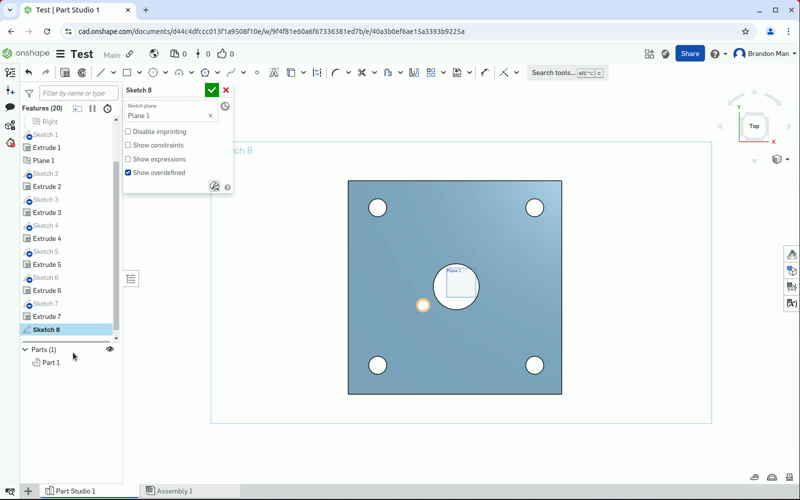
key(y)
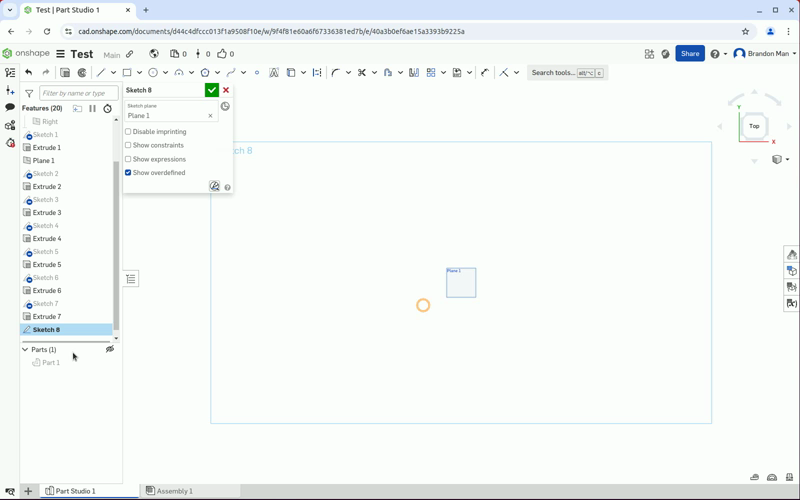
key(c)
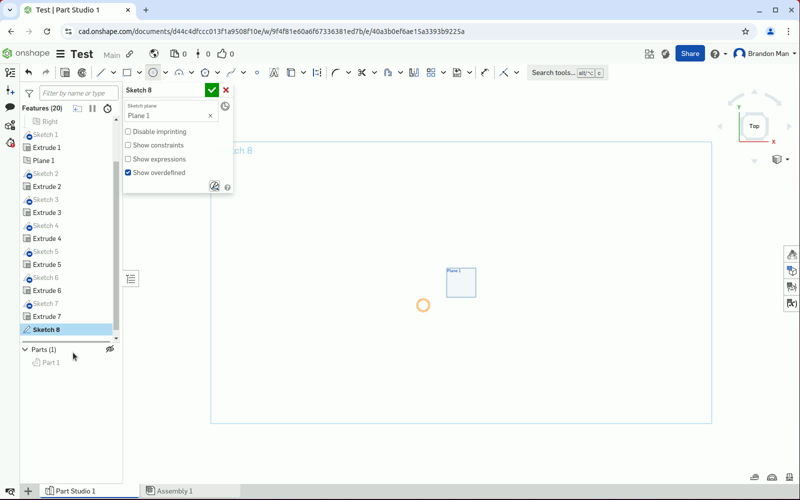
key_down(shift)
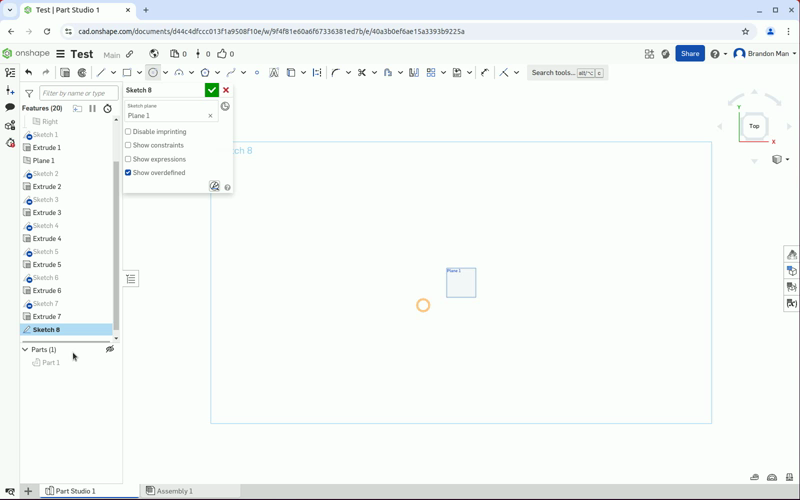
mouse_move(489, 267)
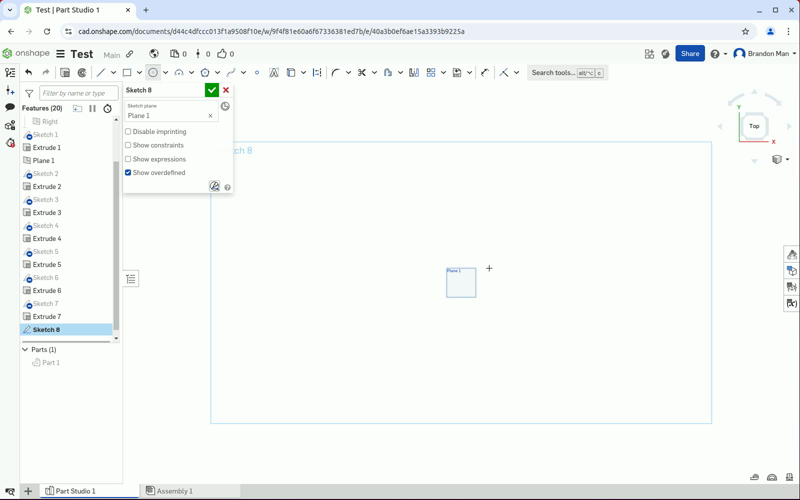
click(489, 267)
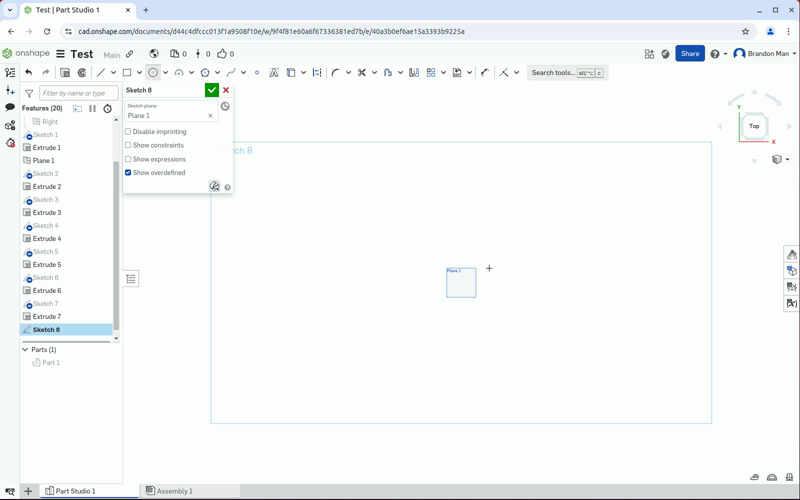
key_up(shift)
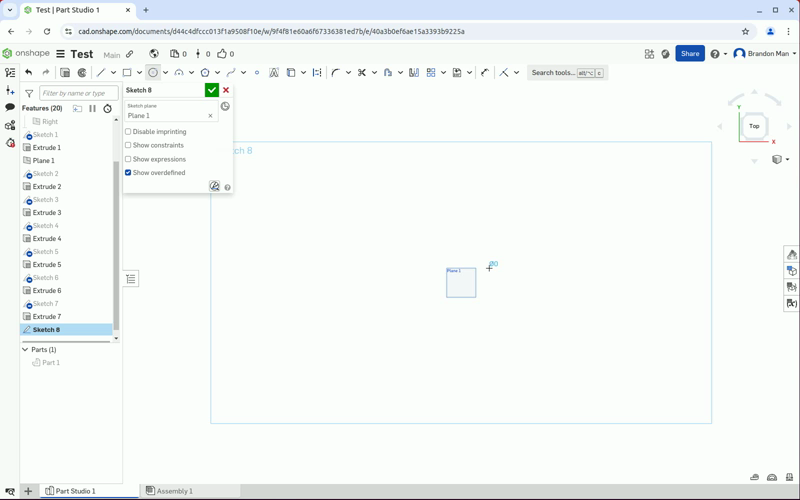
mouse_move(495, 267)
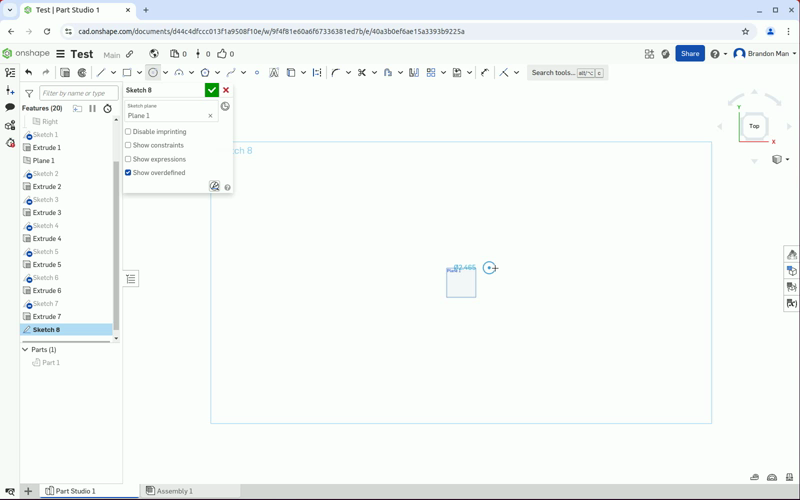
click(495, 267)
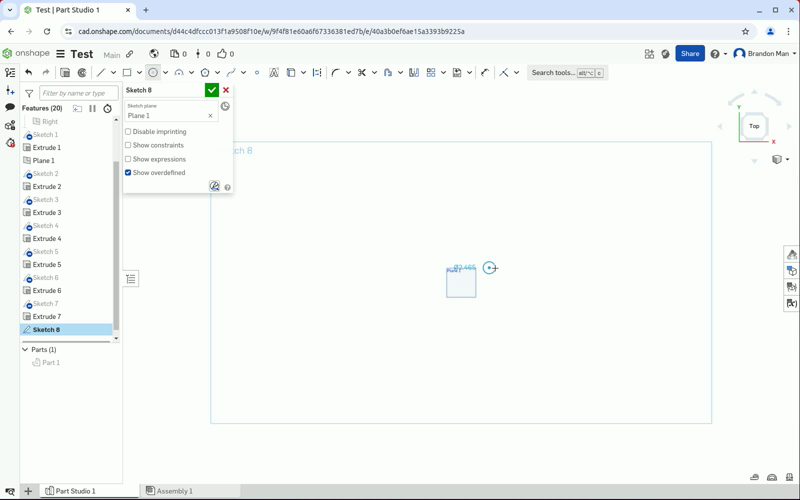
key(esc)
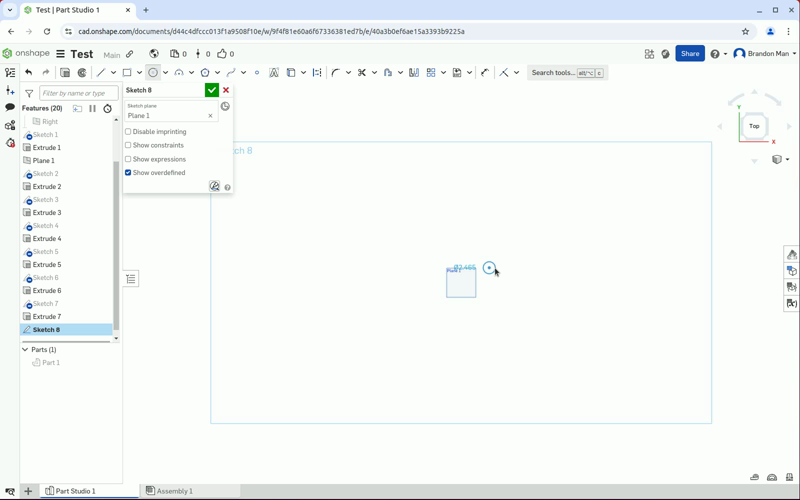
mouse_move(491, 271)
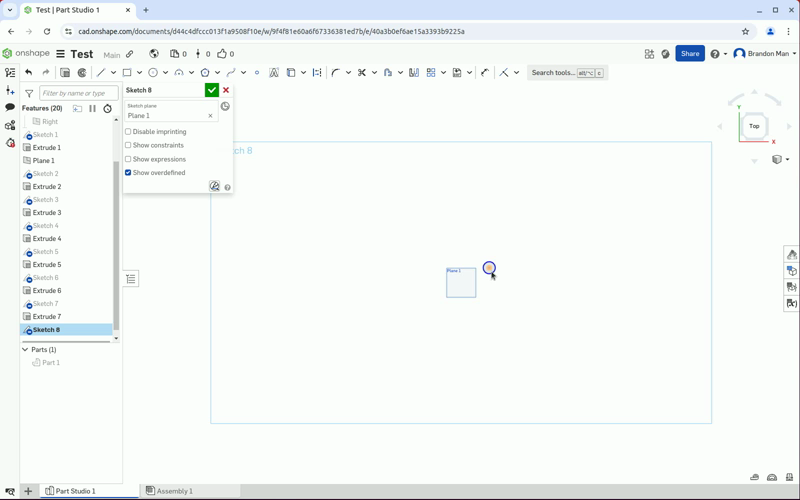
scroll(6)
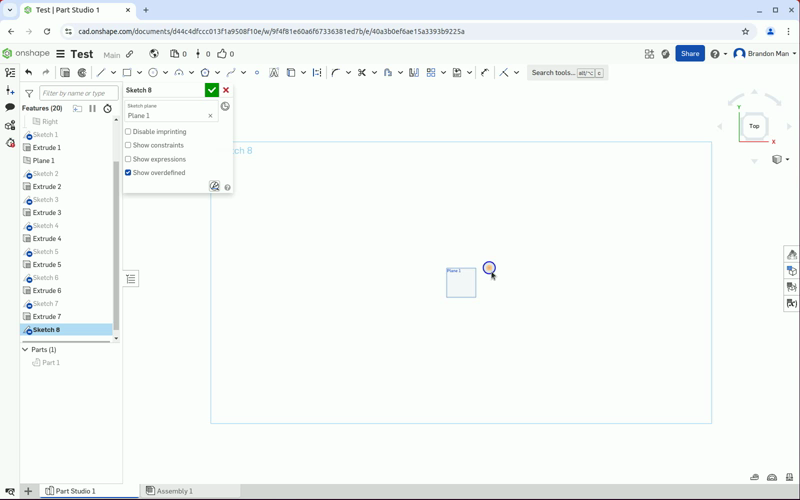
scroll(6)
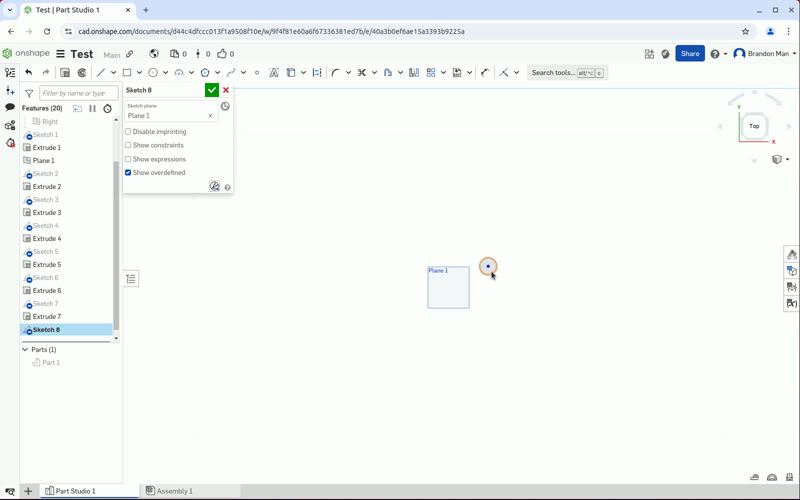
scroll(6)
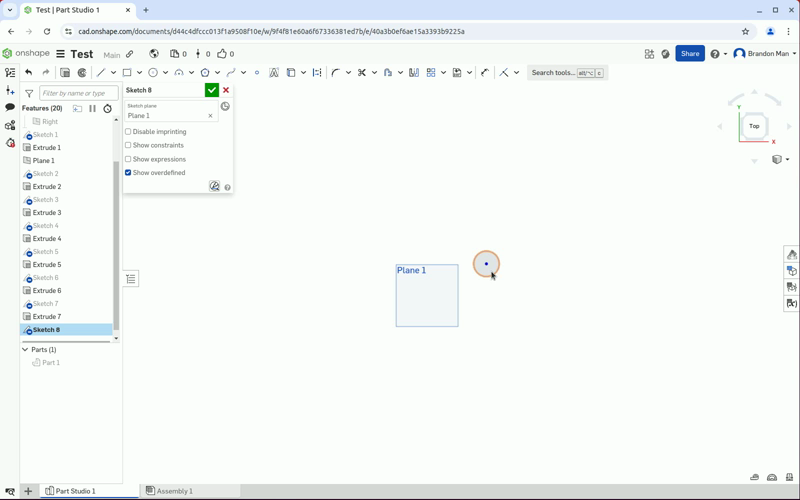
scroll(6)
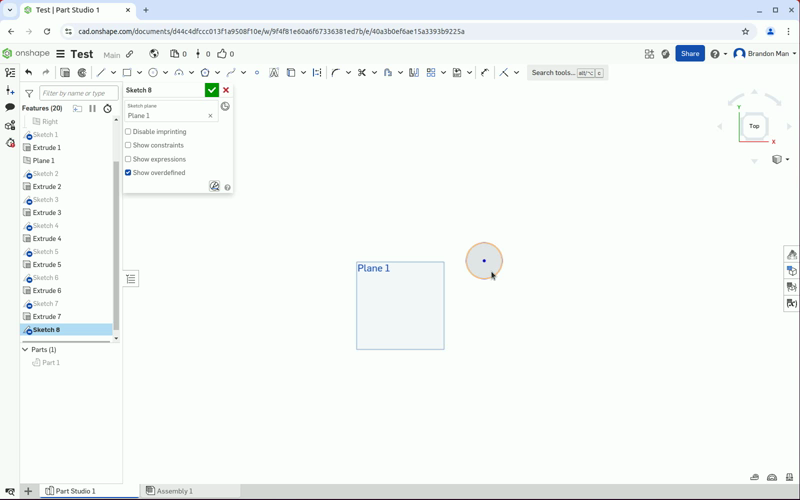
scroll(6)
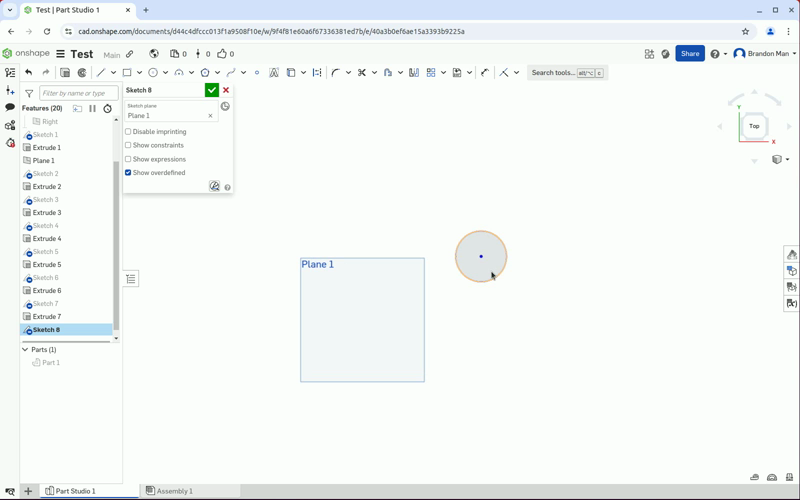
scroll(6)
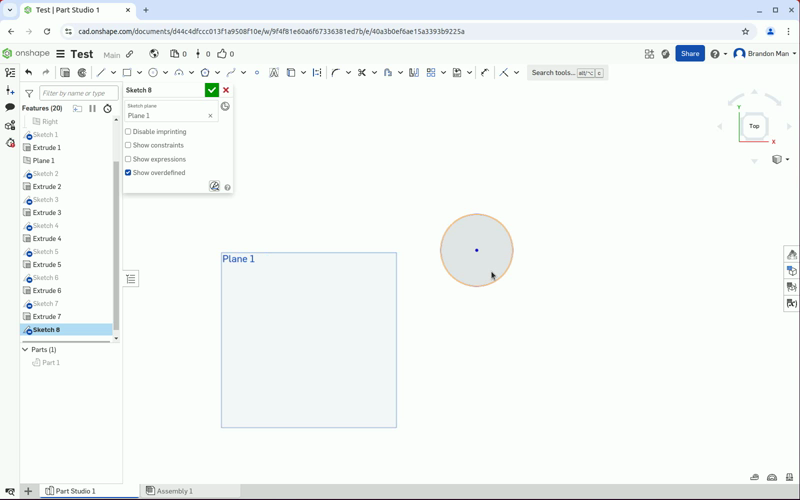
scroll(6)
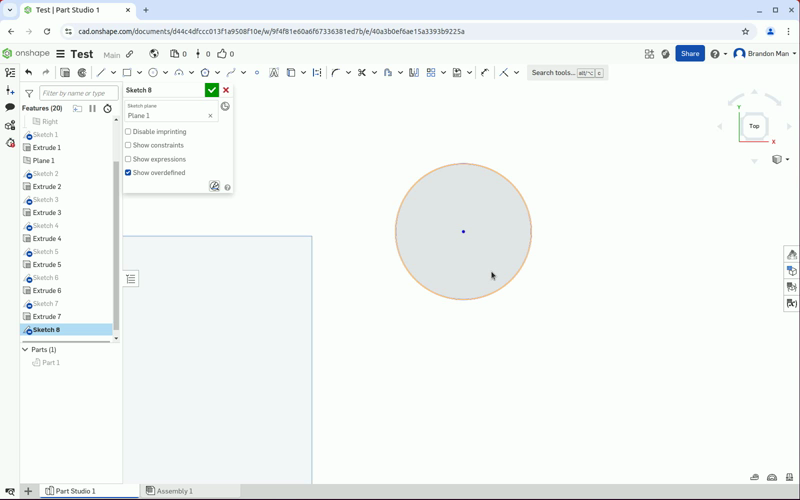
click(491, 271)
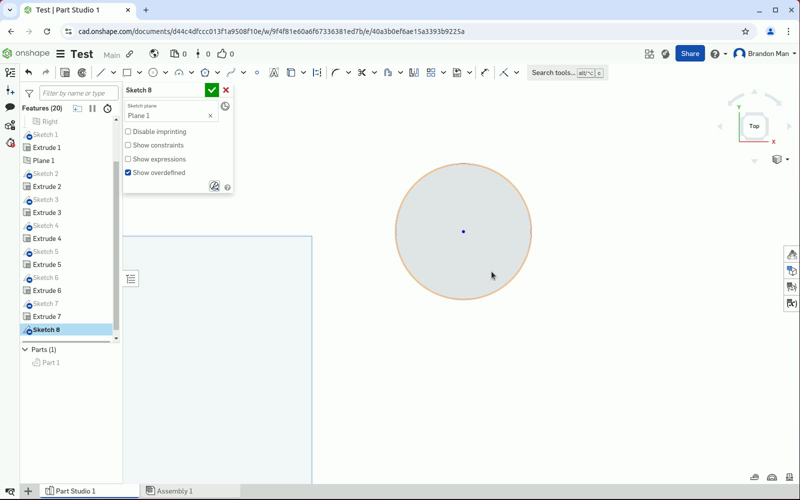
scroll(-6)
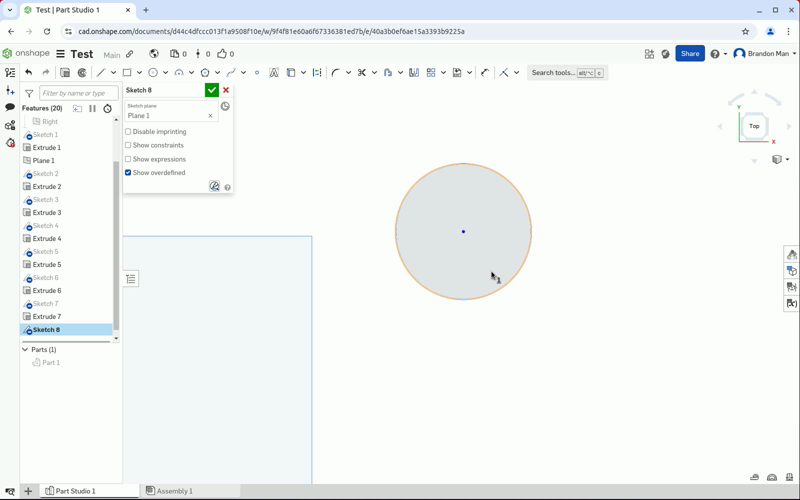
scroll(-6)
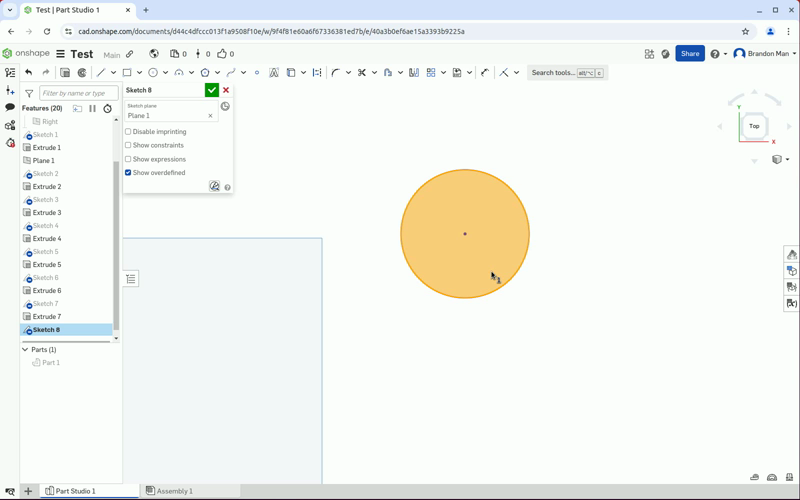
scroll(-6)
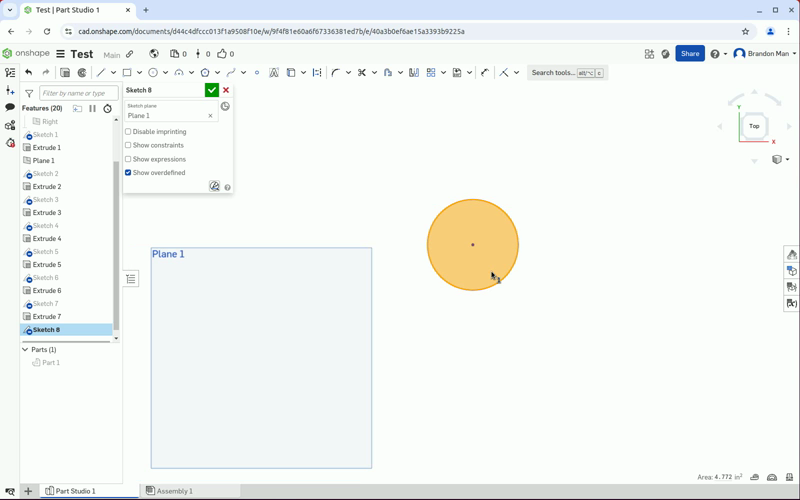
scroll(-6)
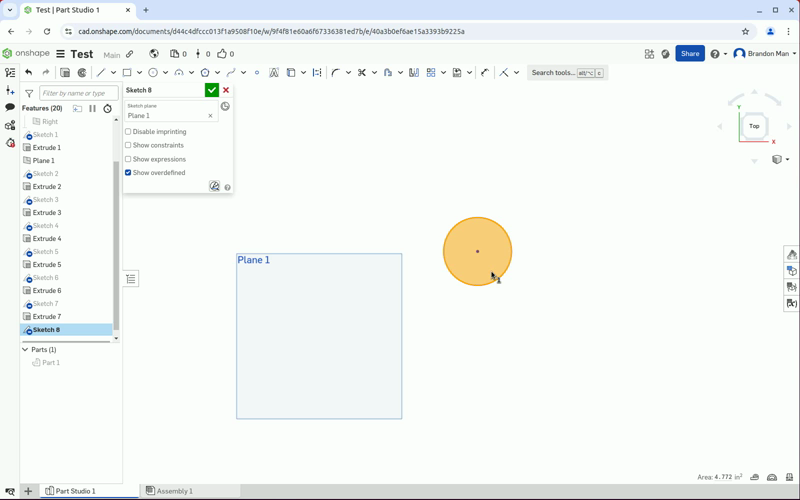
scroll(-6)
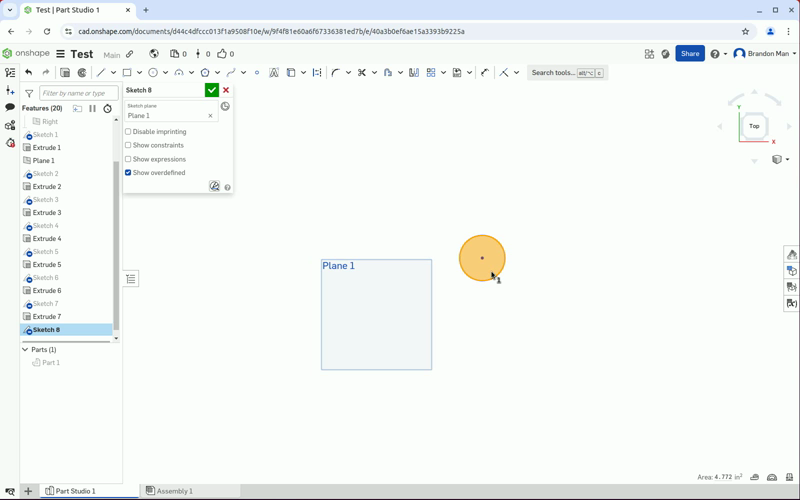
scroll(-6)
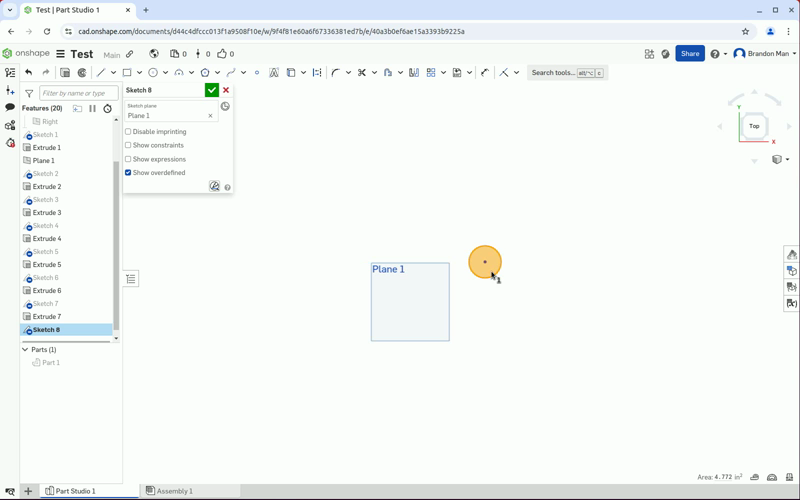
scroll(-6)
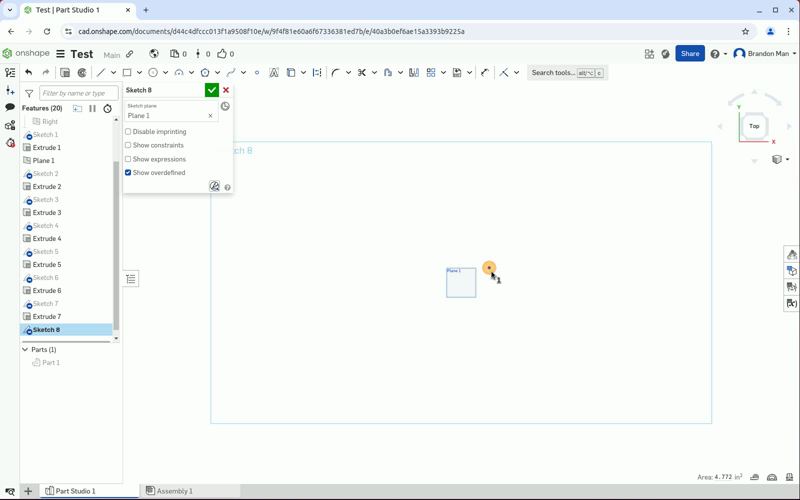
mouse_move(73, 352)
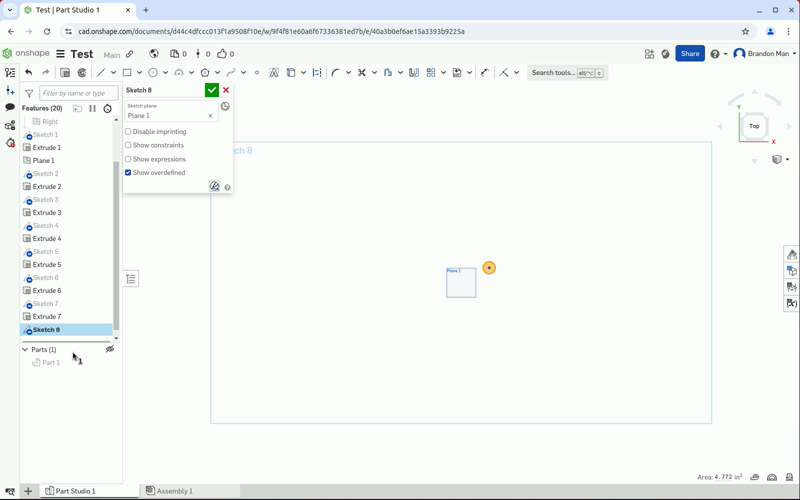
key(shift+y)
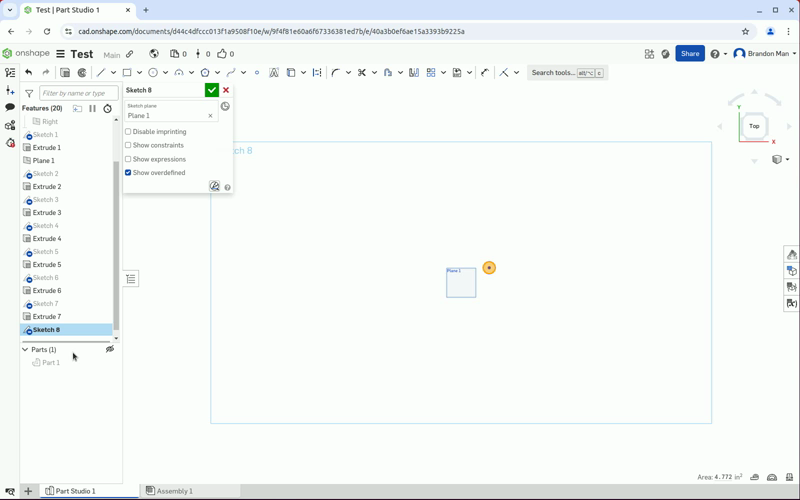
key(shift+e)
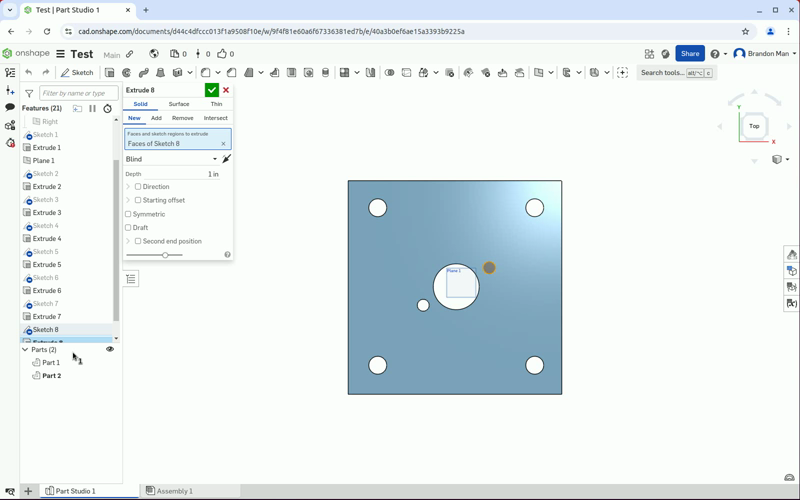
mouse_move(143, 106)
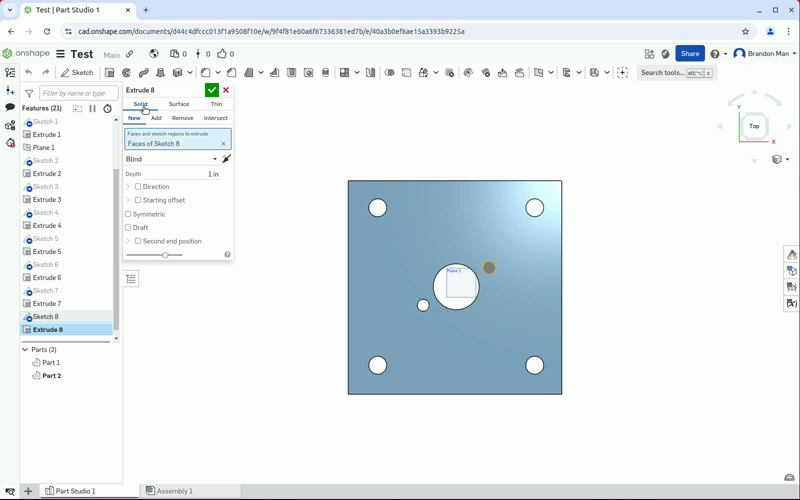
click(143, 106)
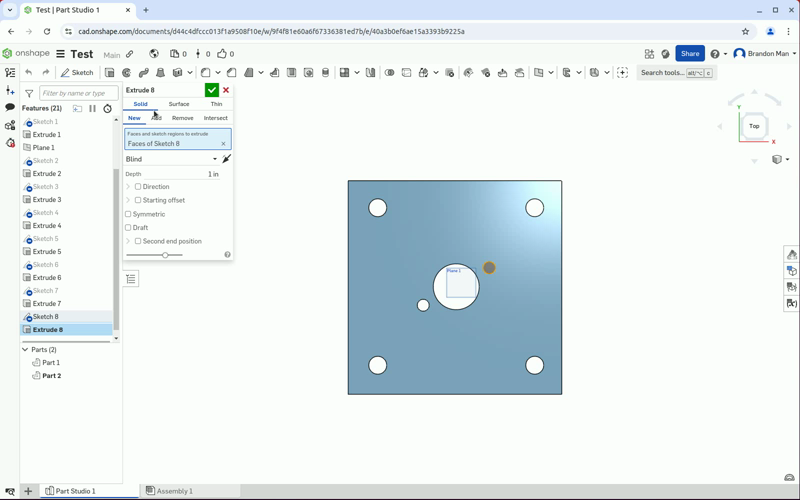
mouse_move(186, 120)
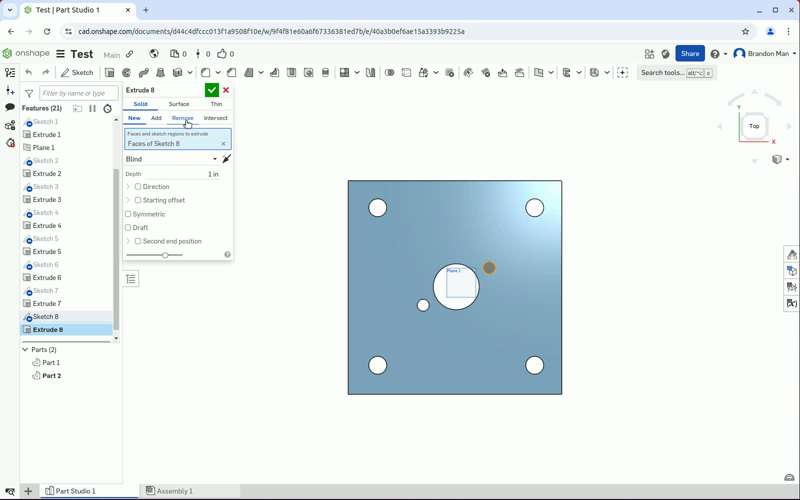
click(186, 120)
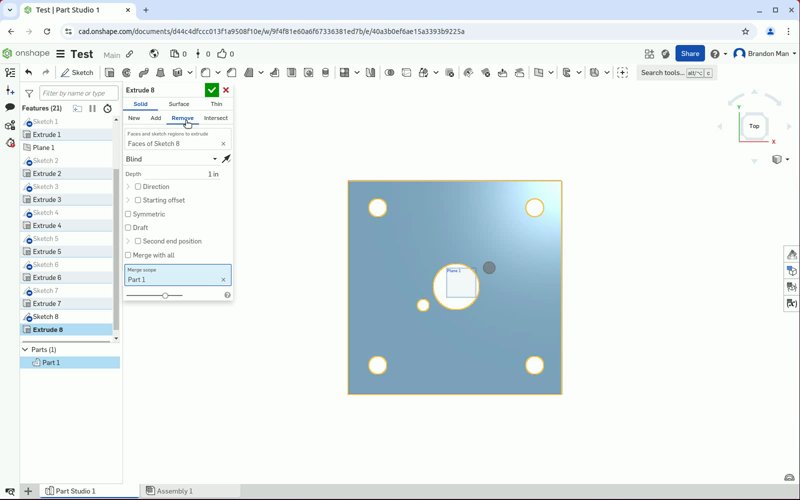
key(tab, 4)
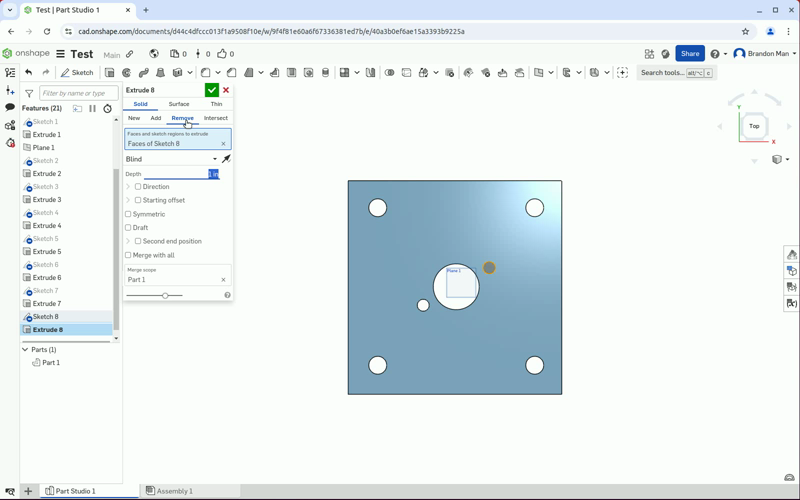
text(25.997)
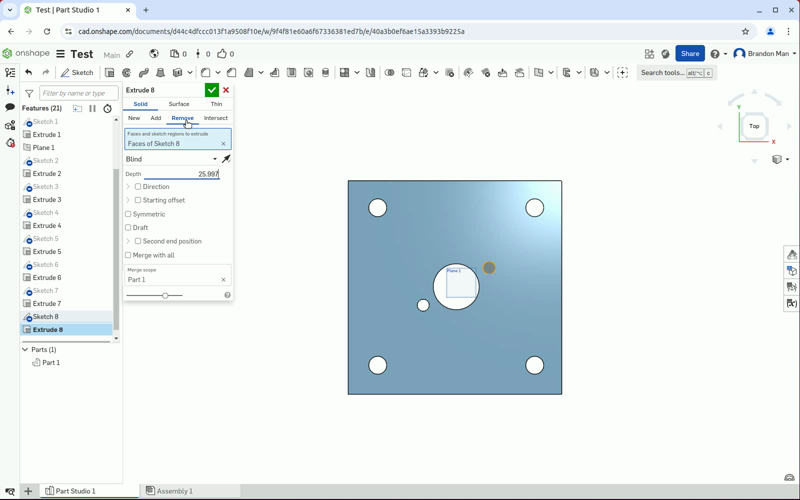
key(tab, 6)
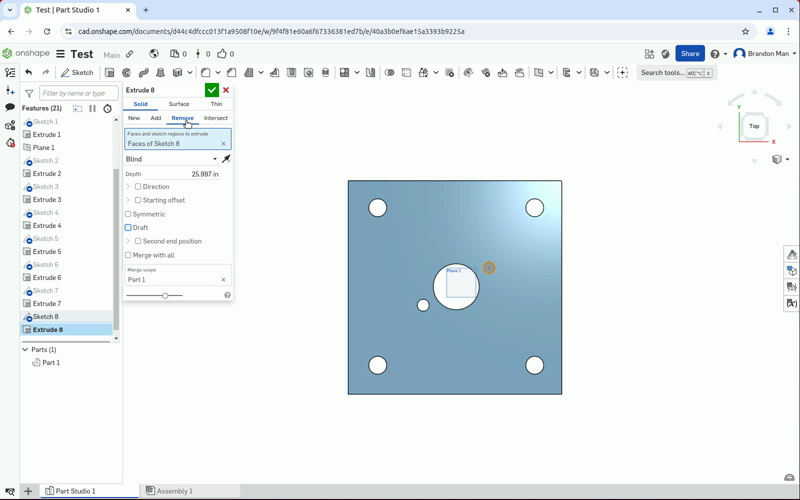
key(space)
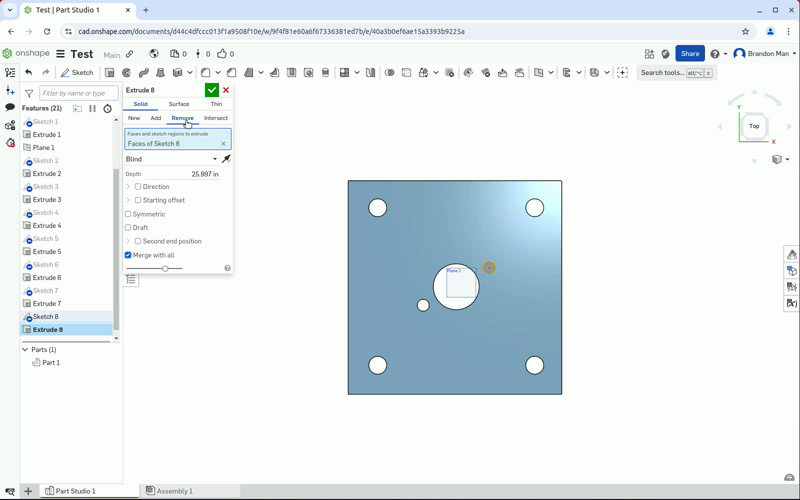
key(enter)
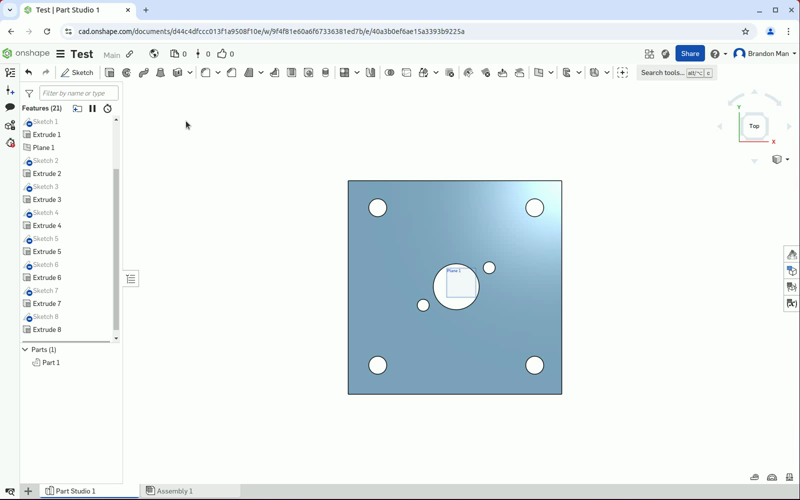
key(shift+h)
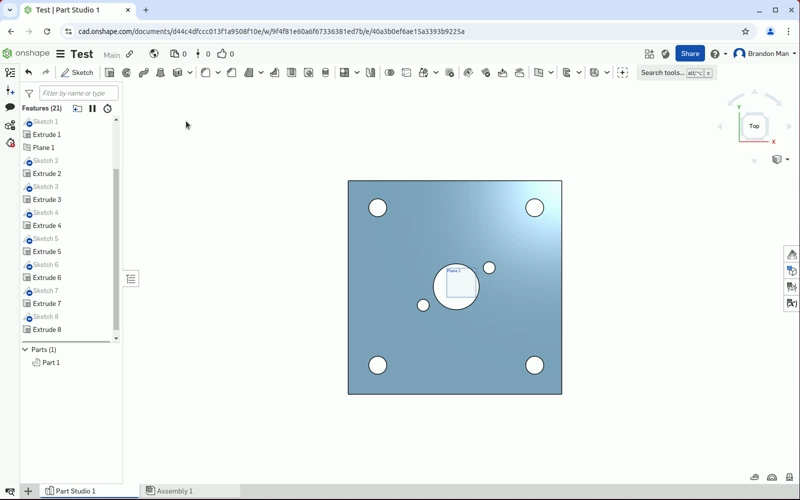
key(shift+h)
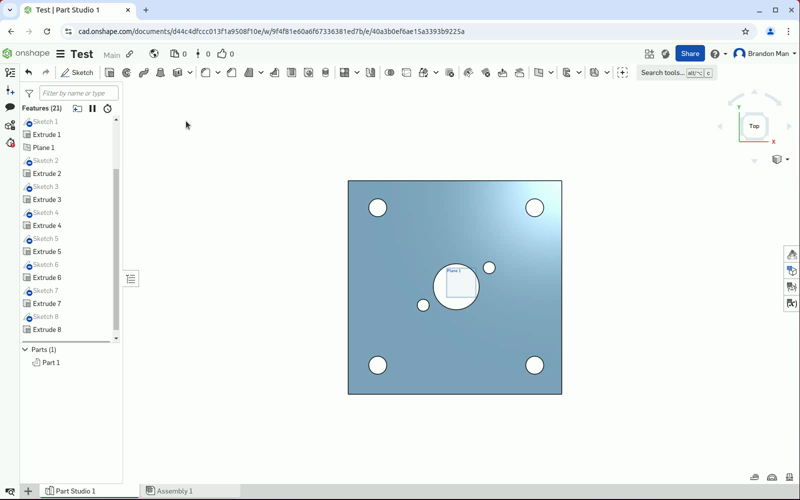
key(shift+7)
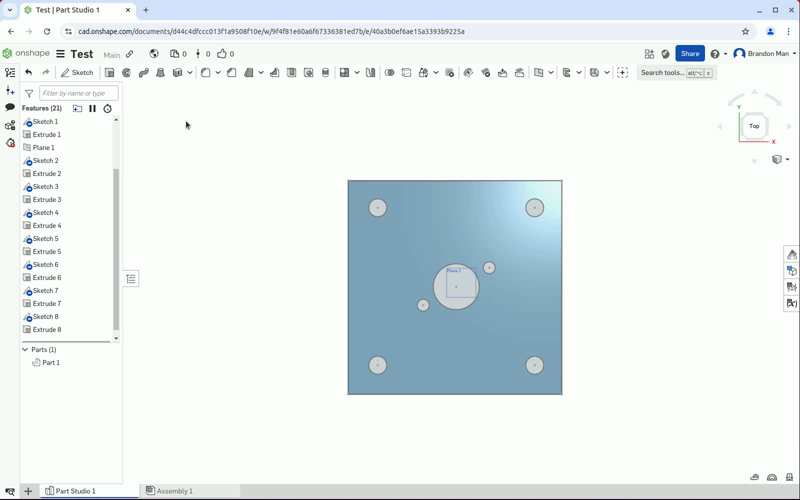
key(up, 3)
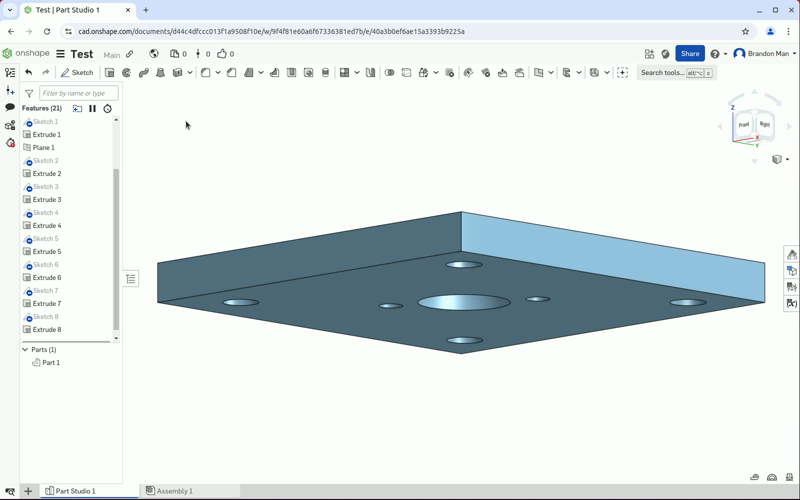
key(left, 3)
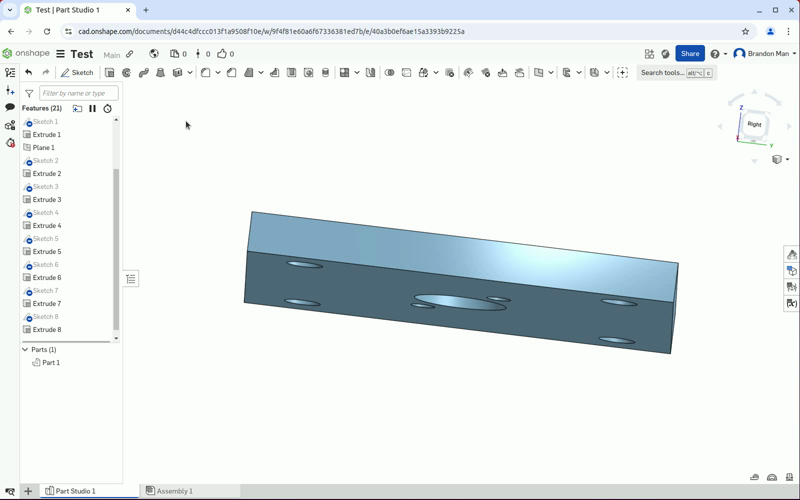
key(right, 3)
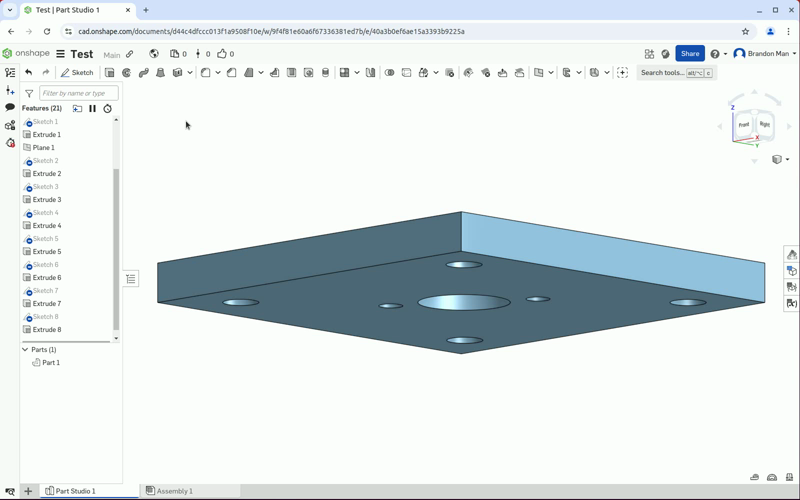
key(down, 3)
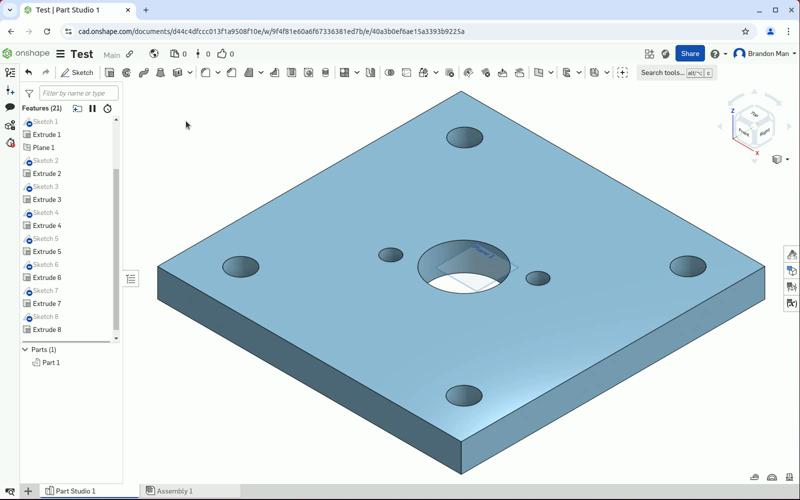
mouse_move(69, 124)
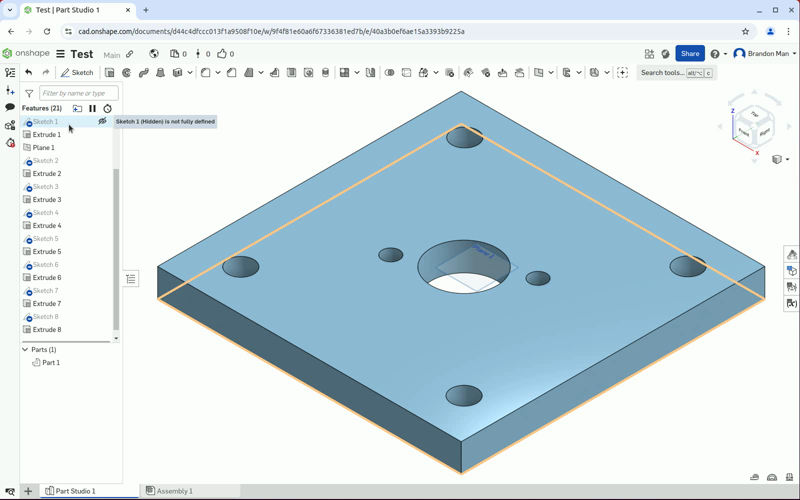
click(69, 124)